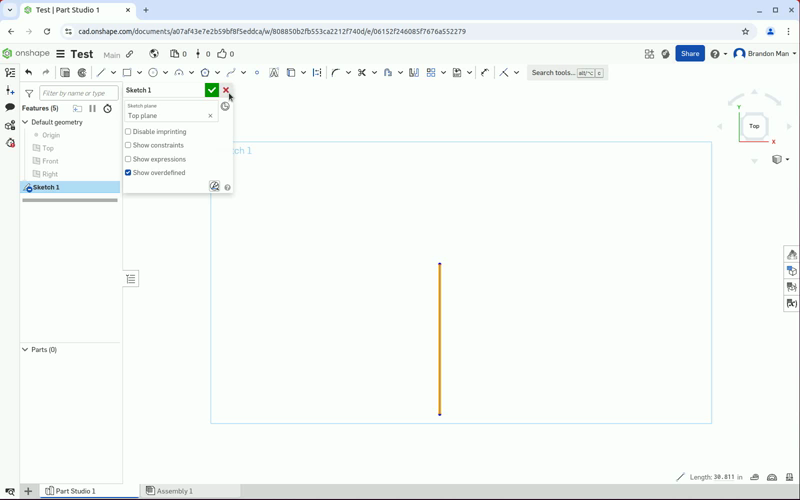
key(shift+h)
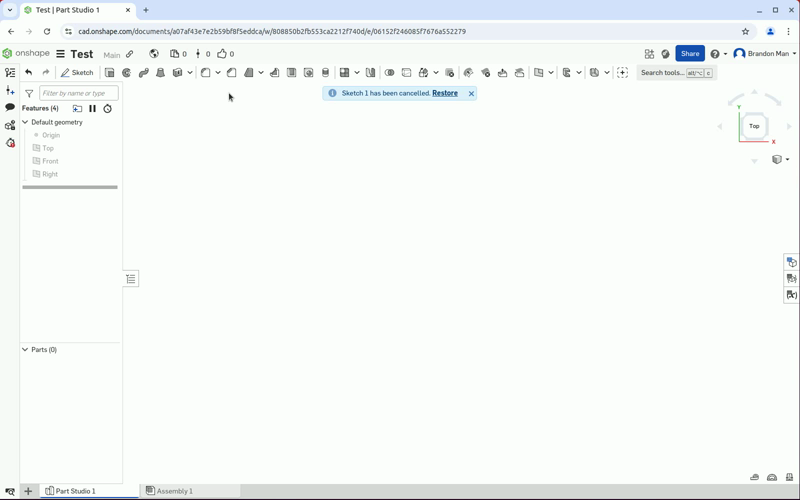
mouse_move(73, 352)
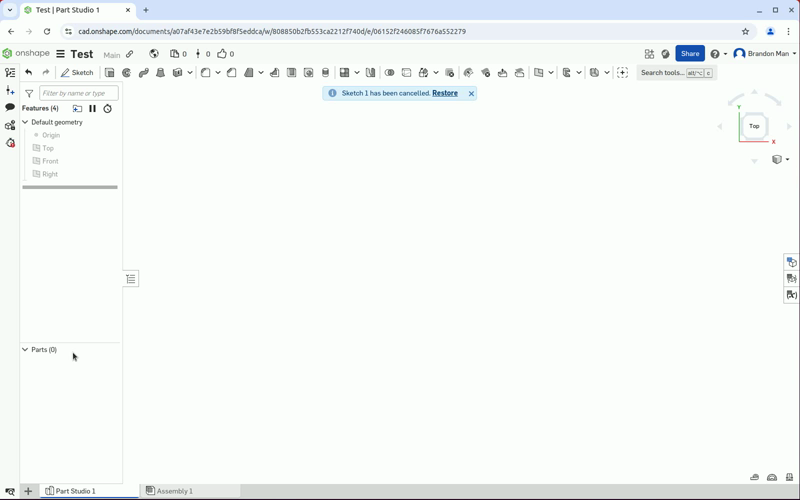
key(y)
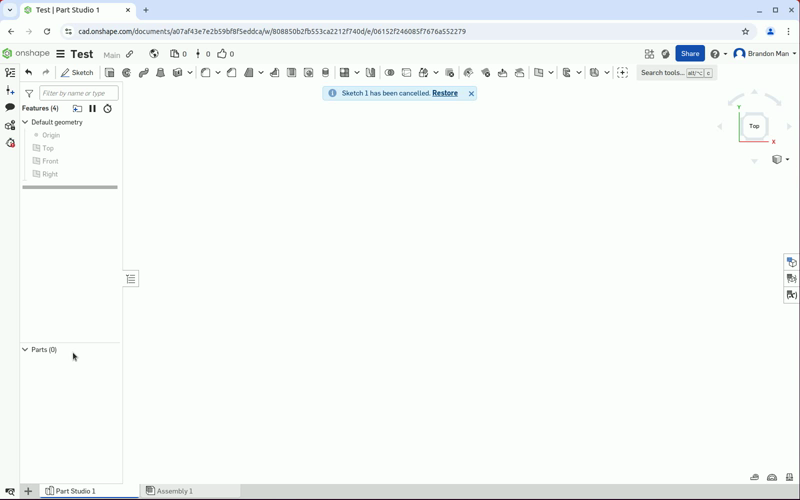
key(shift+p)
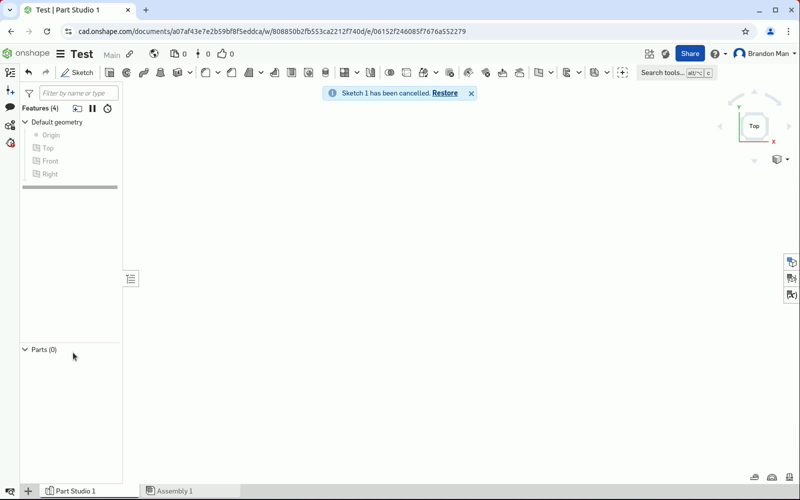
key(space)
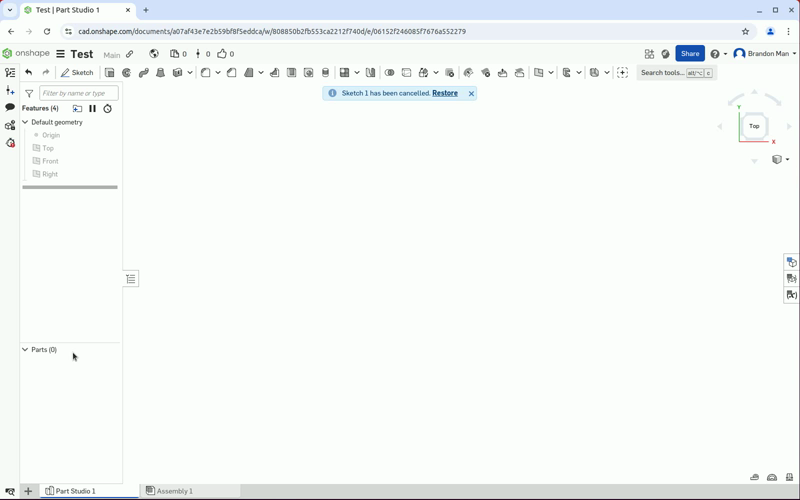
key_down(shift)
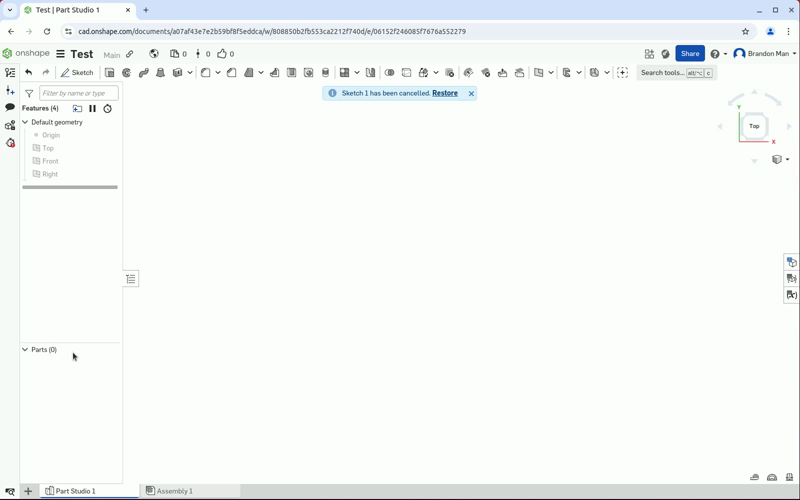
key(up)
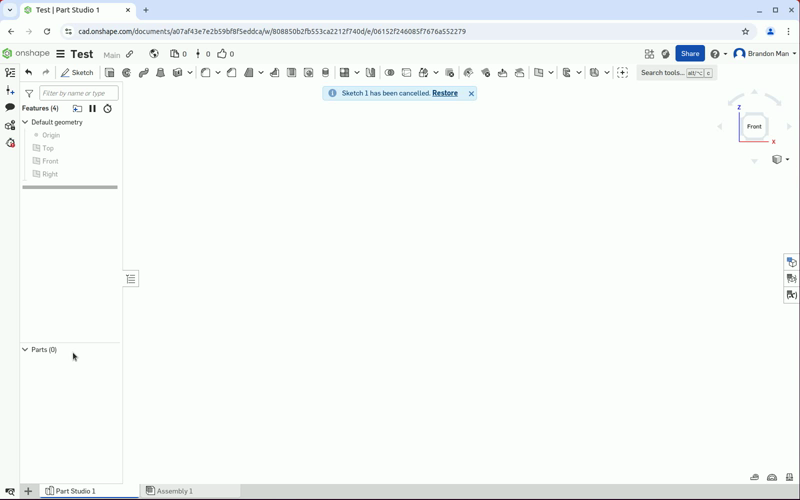
key_up(shift)
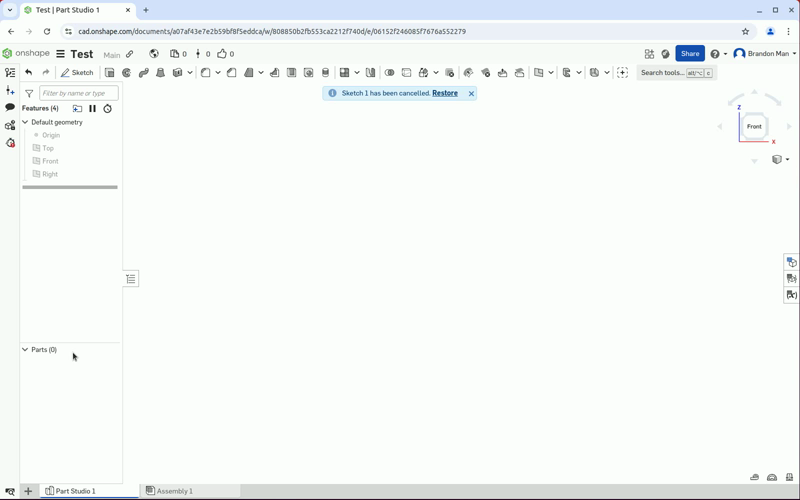
mouse_move(73, 352)
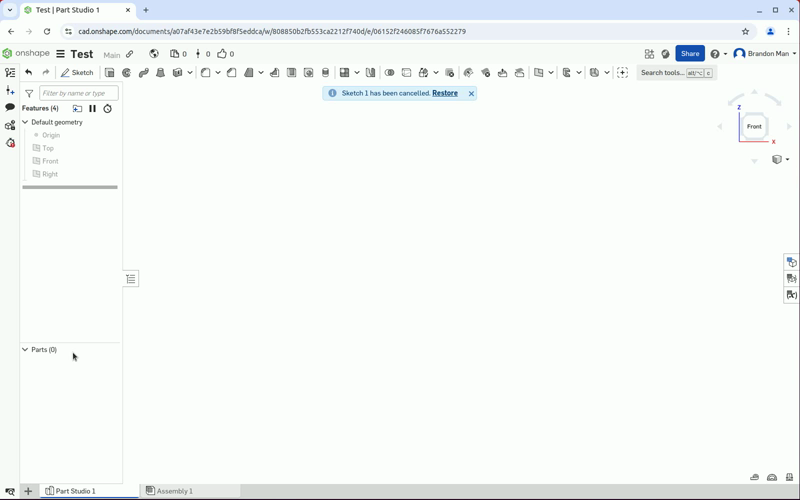
key(shift+y)
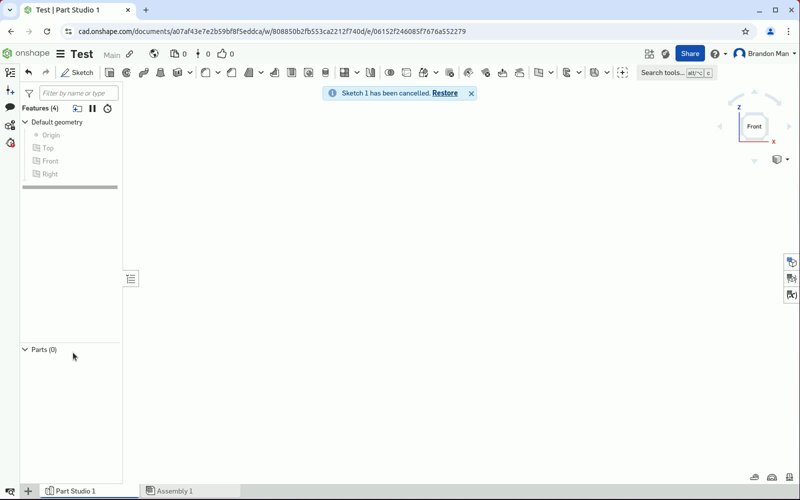
key(shift+s)
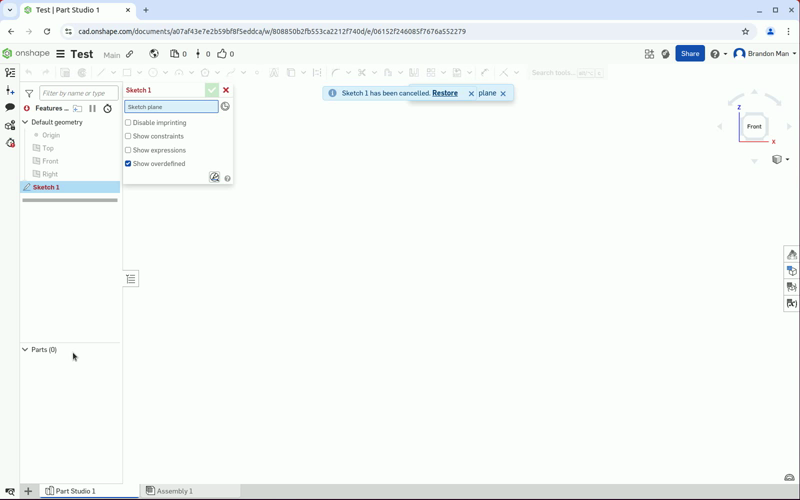
mouse_move(73, 163)
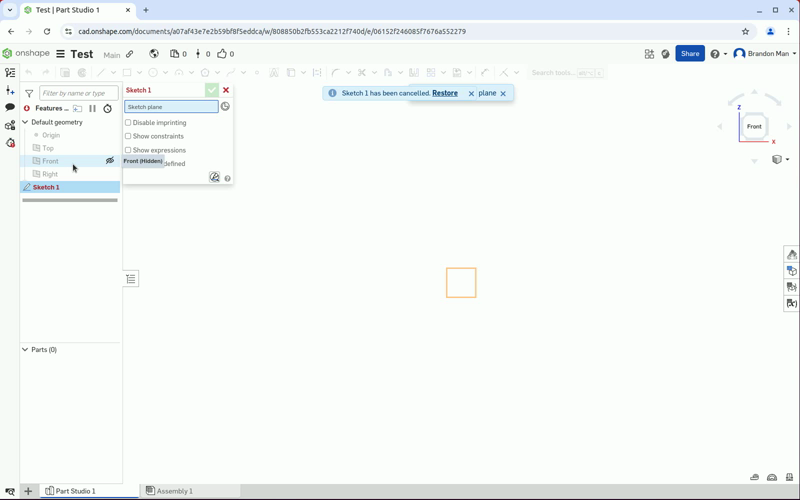
click(73, 163)
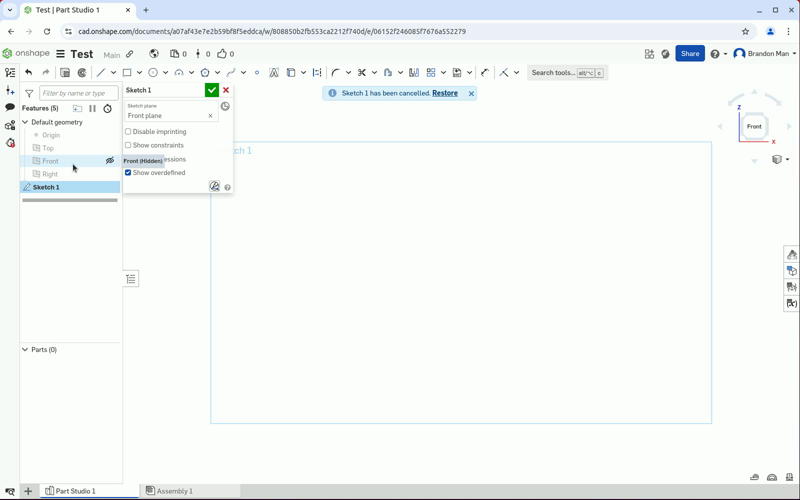
mouse_move(73, 352)
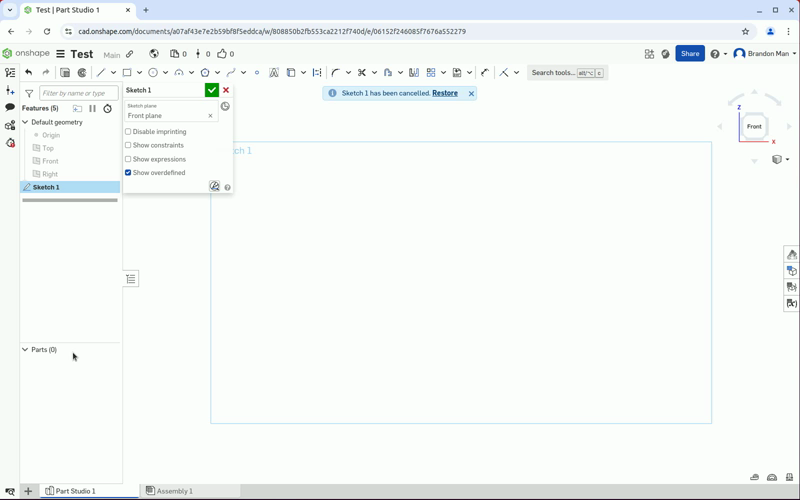
key(y)
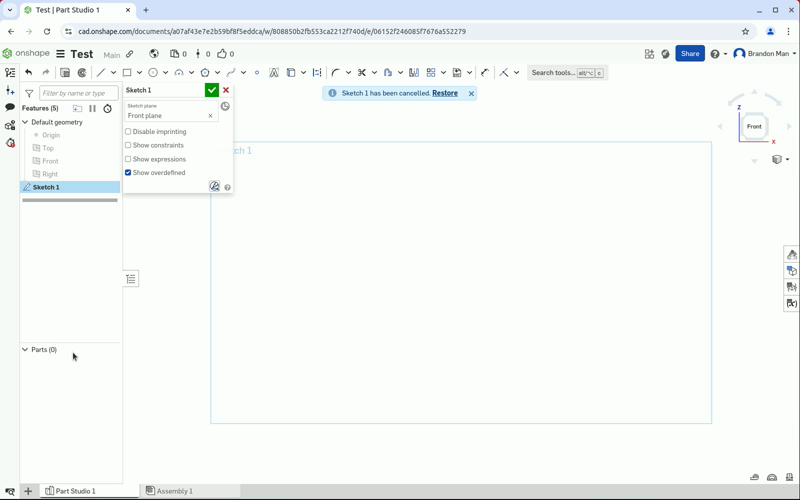
key(a)
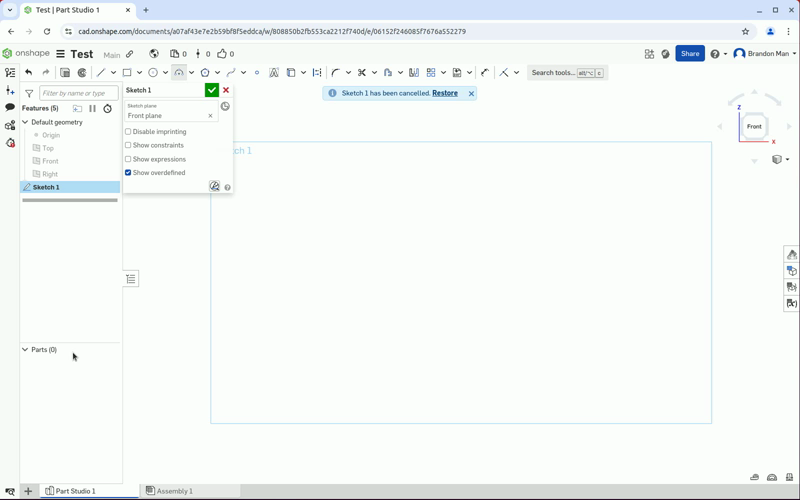
key_down(shift)
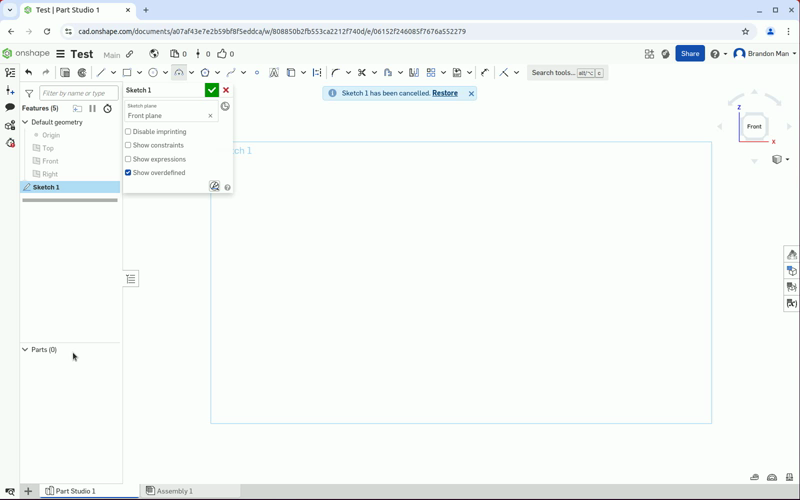
mouse_move(447, 282)
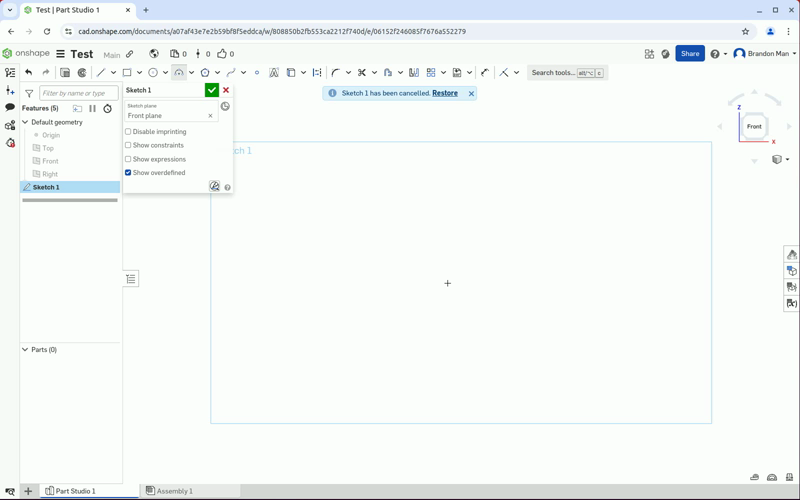
click(447, 282)
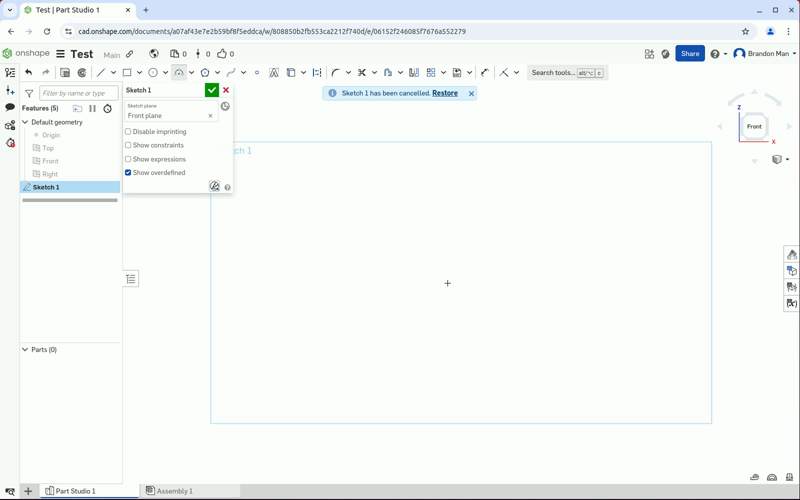
key_up(shift)
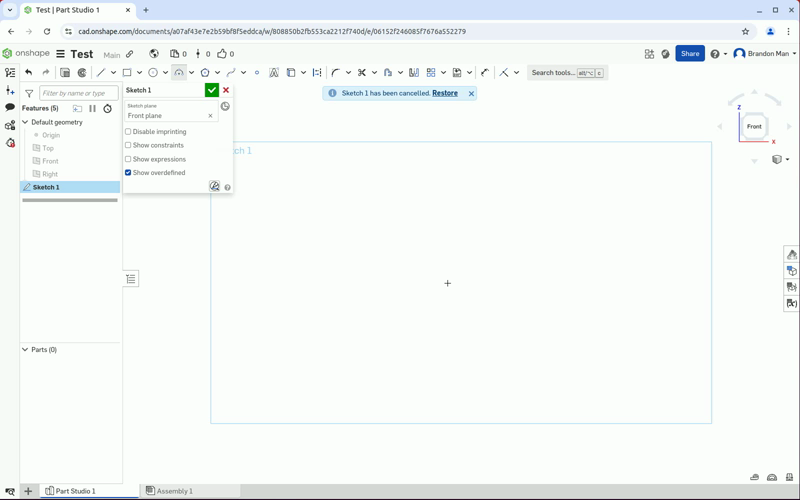
key_down(shift)
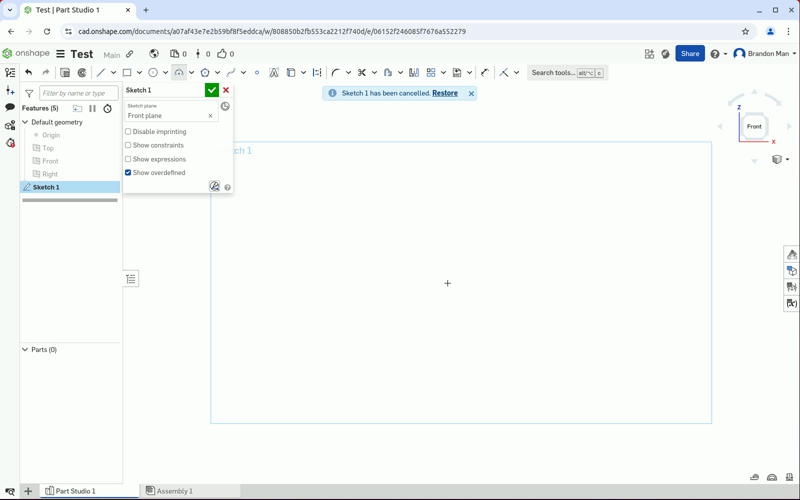
mouse_move(473, 282)
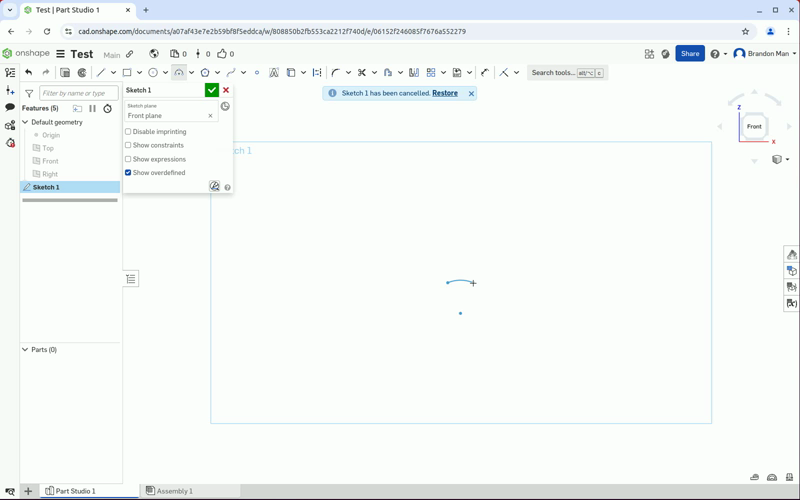
click(473, 282)
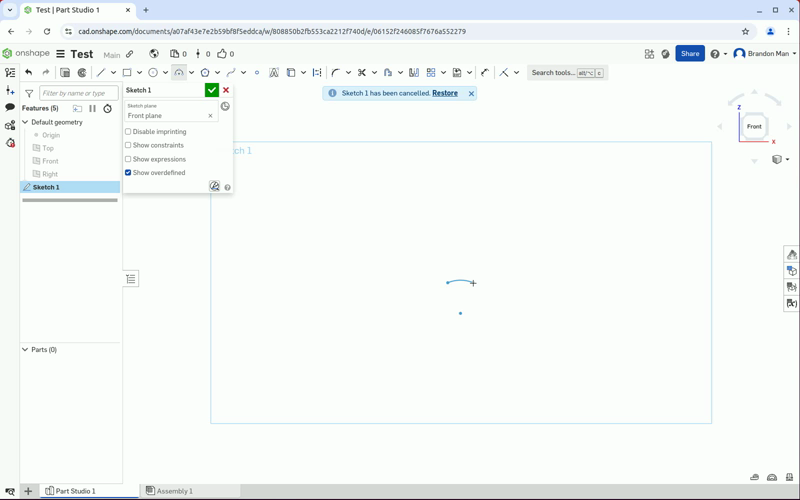
mouse_move(460, 295)
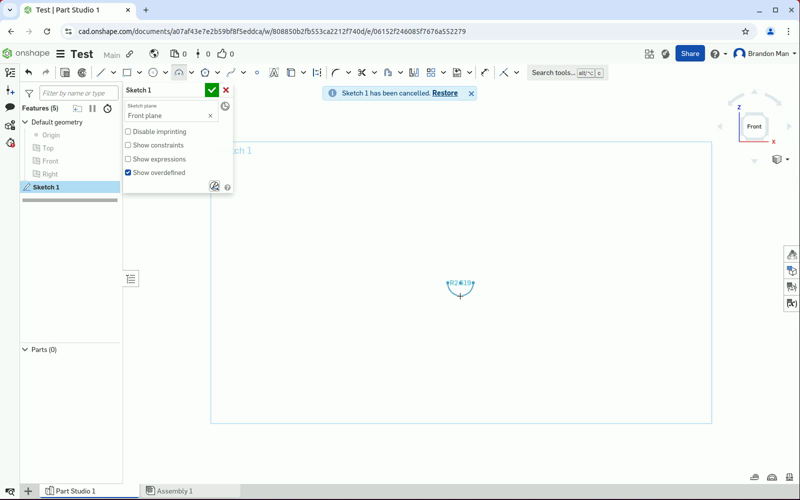
click(460, 295)
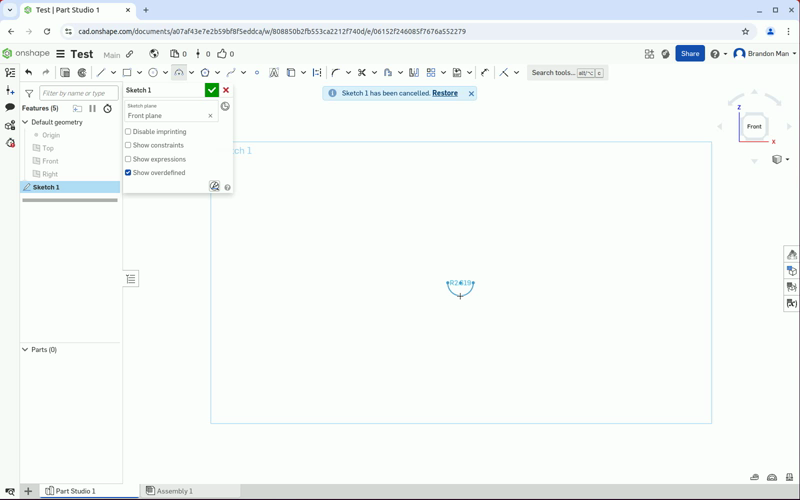
key_up(shift)
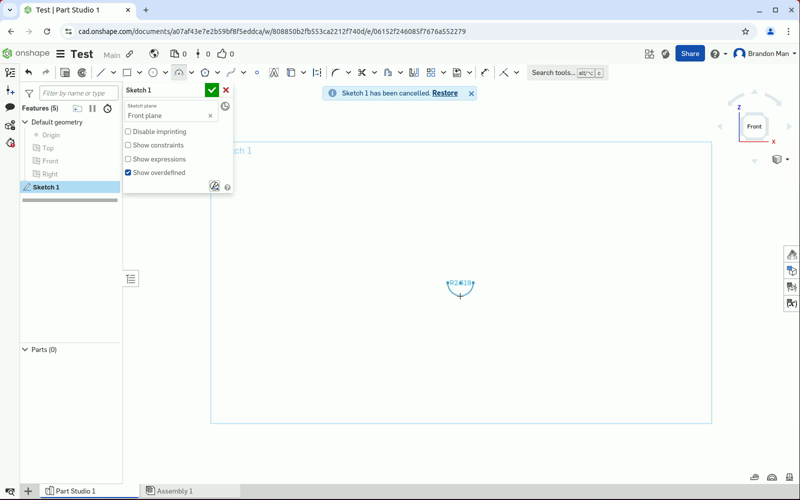
key(esc)
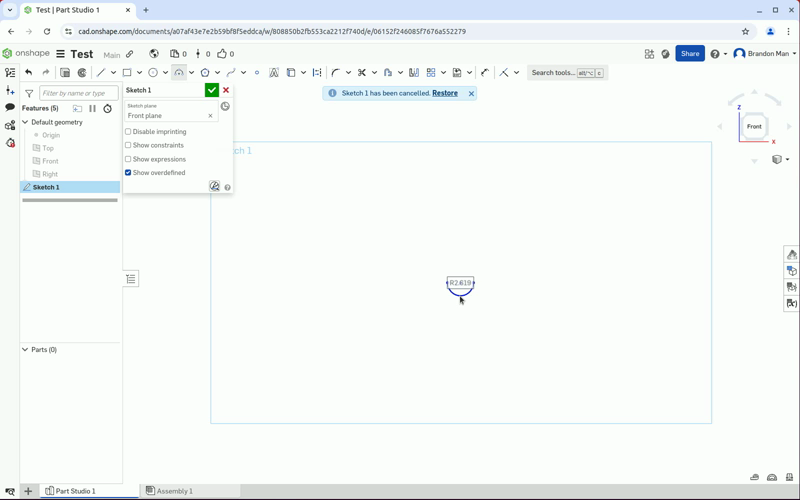
key(l)
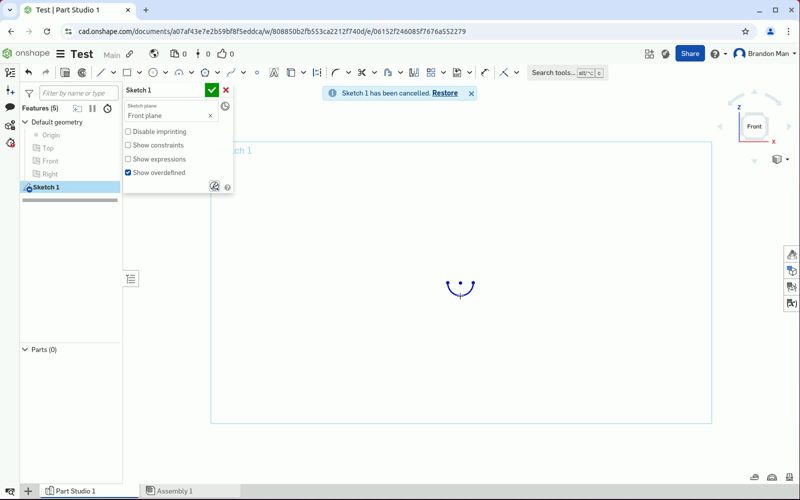
mouse_move(473, 282)
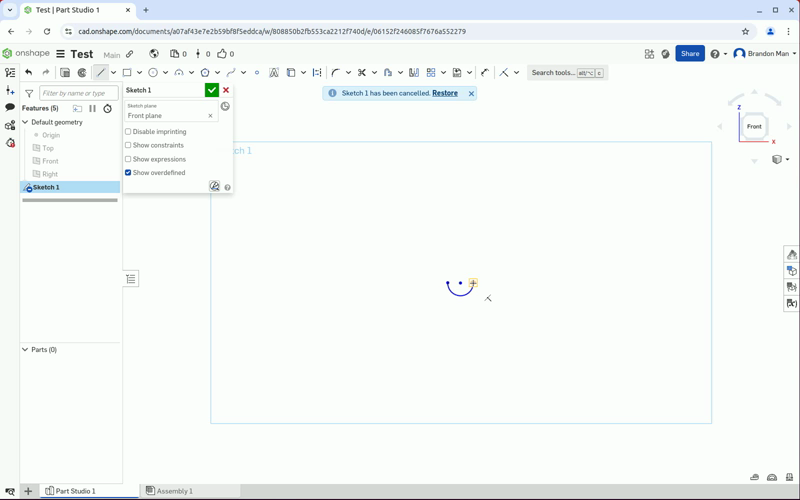
click(473, 282)
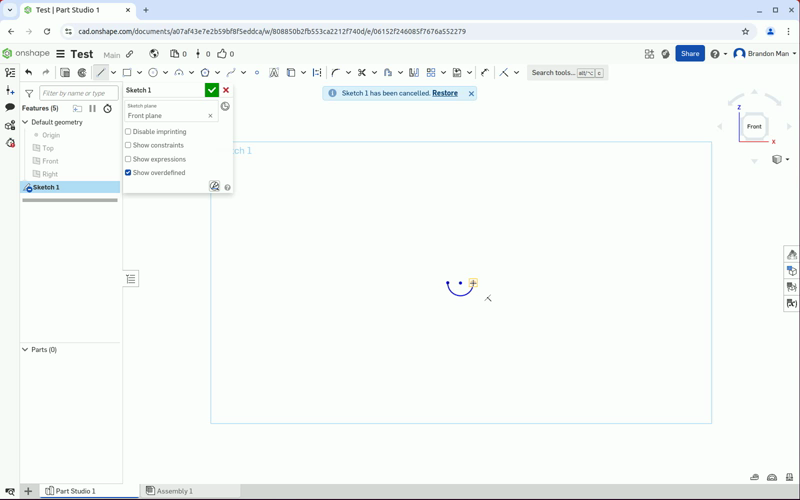
key_down(shift)
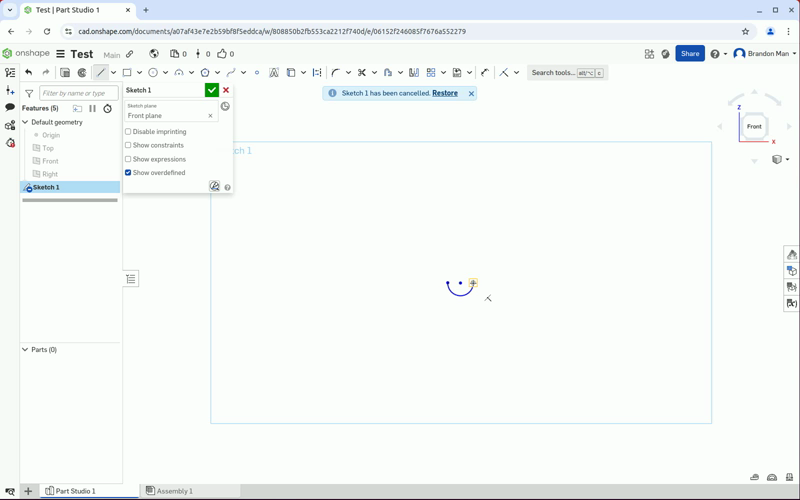
mouse_move(473, 203)
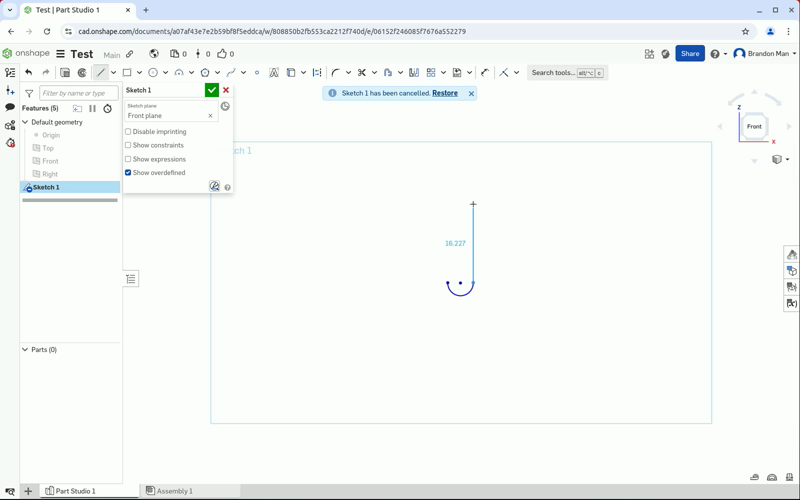
click(473, 203)
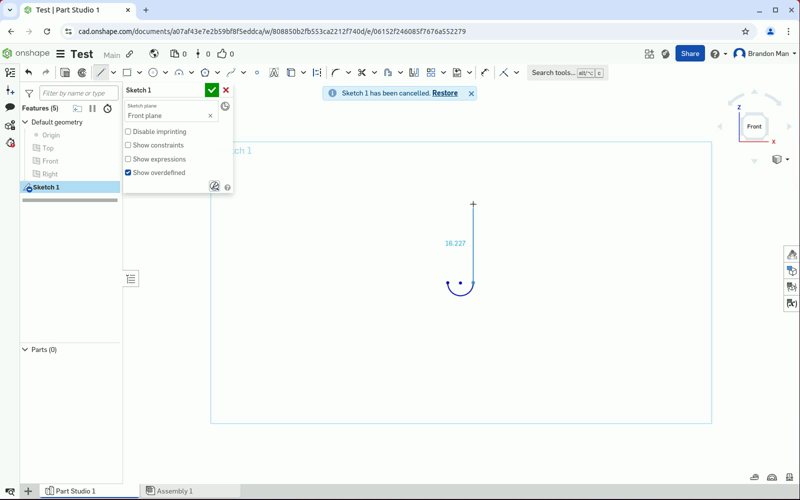
key_up(shift)
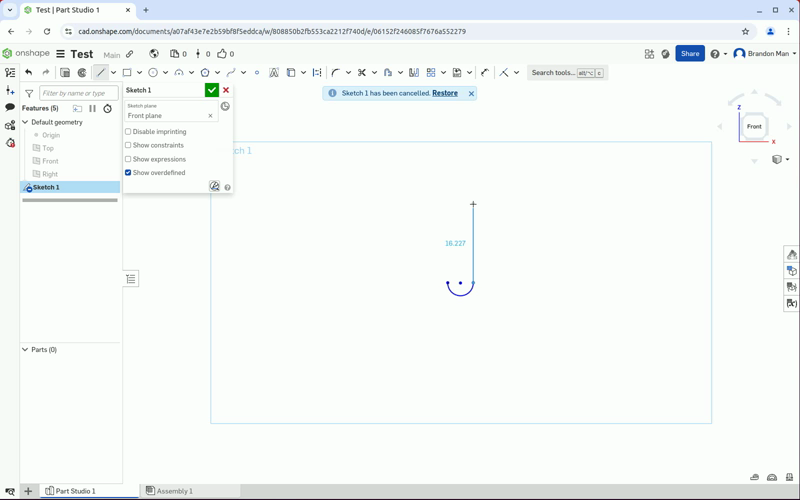
key(esc)
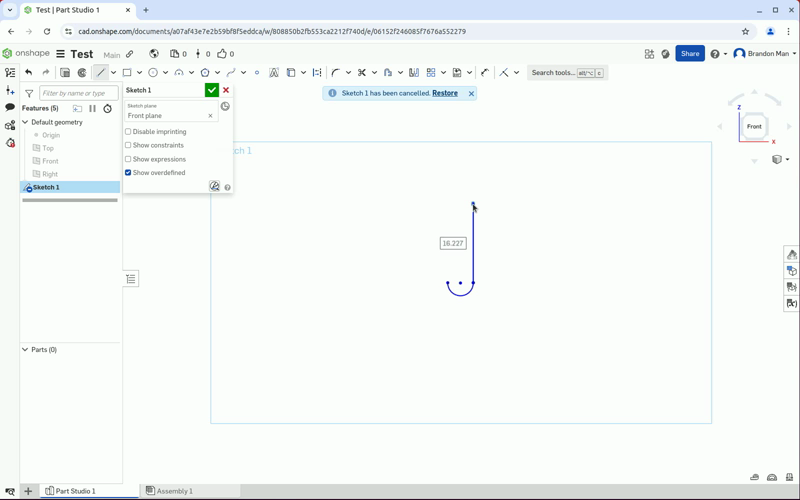
key(a)
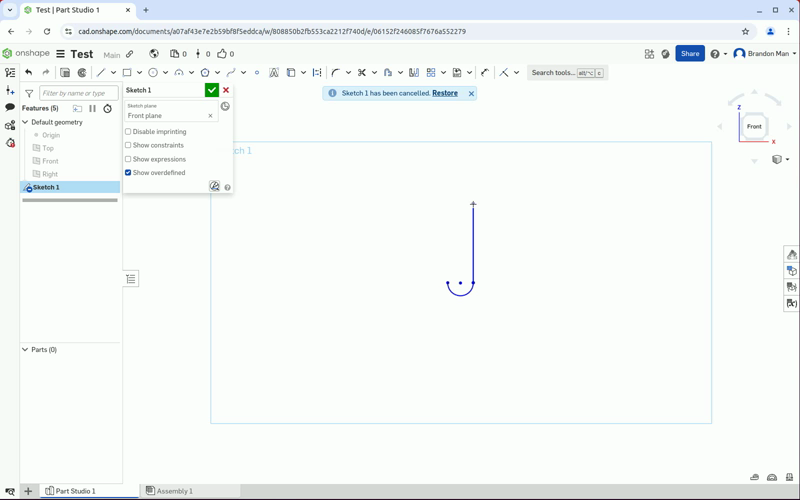
mouse_move(473, 203)
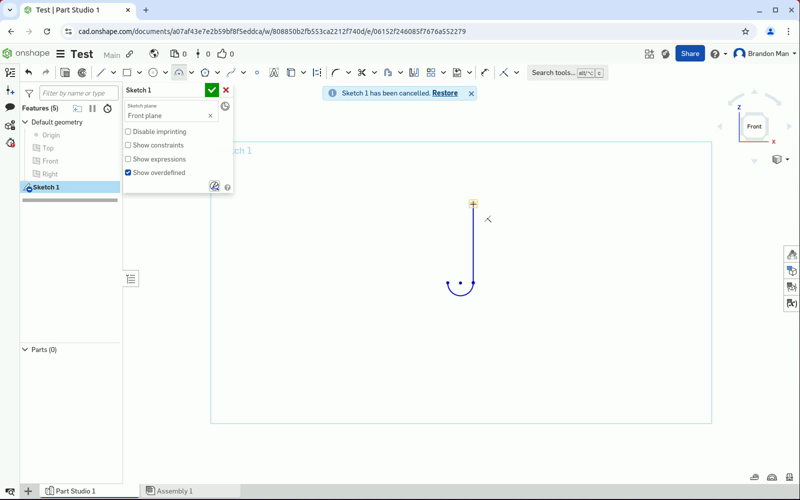
click(473, 203)
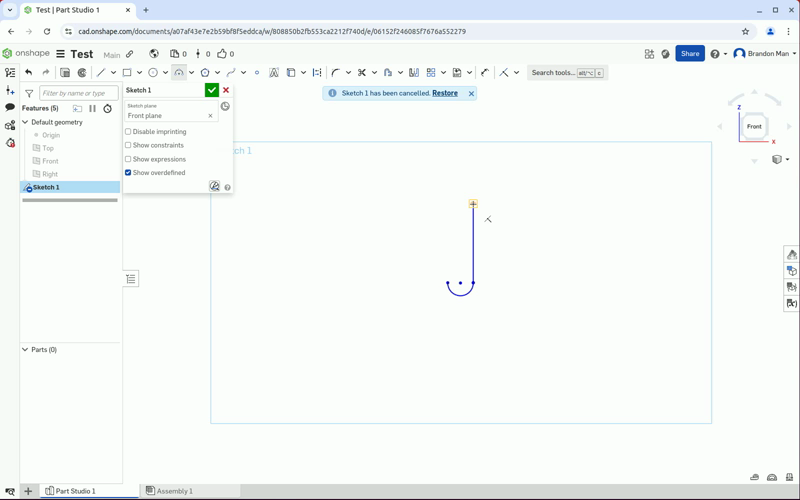
key_down(shift)
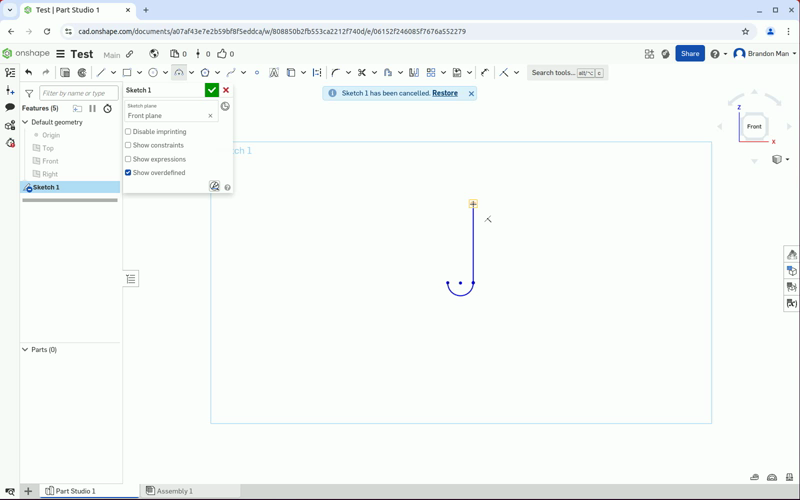
mouse_move(447, 203)
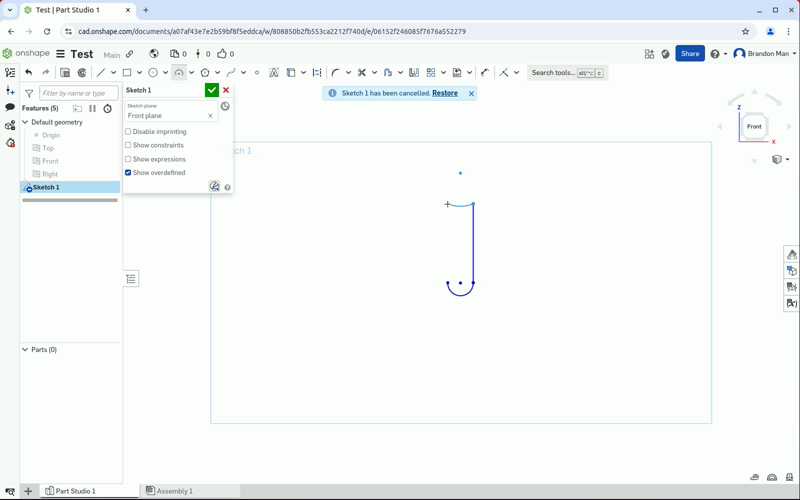
click(447, 203)
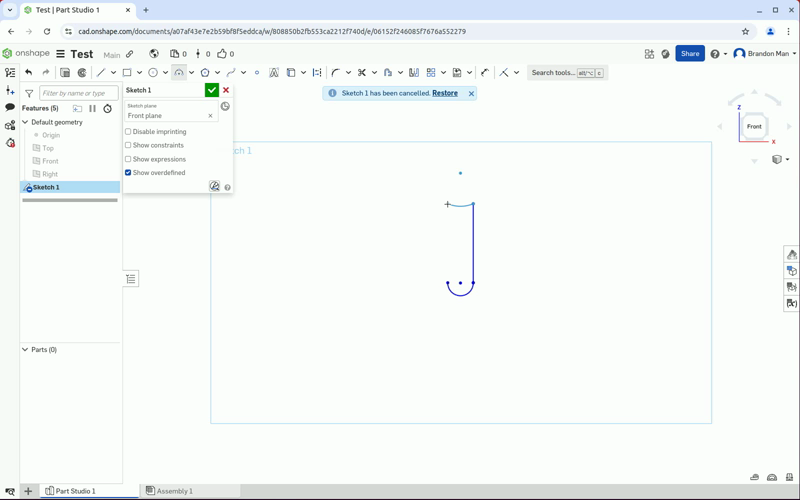
mouse_move(460, 191)
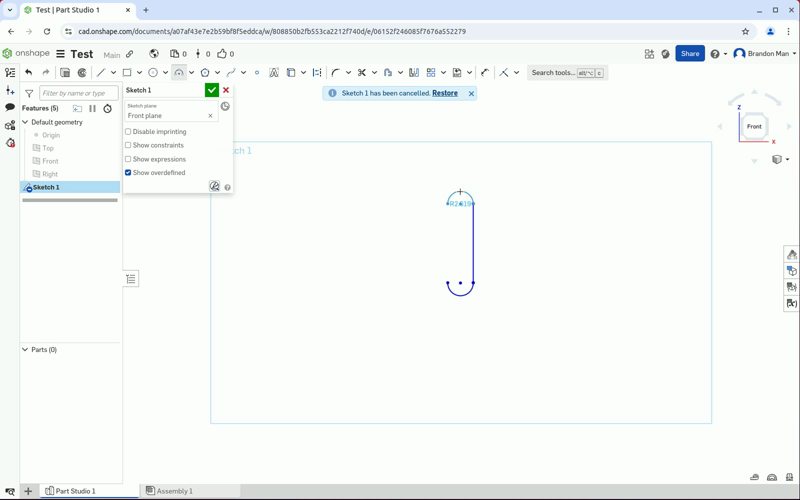
click(460, 191)
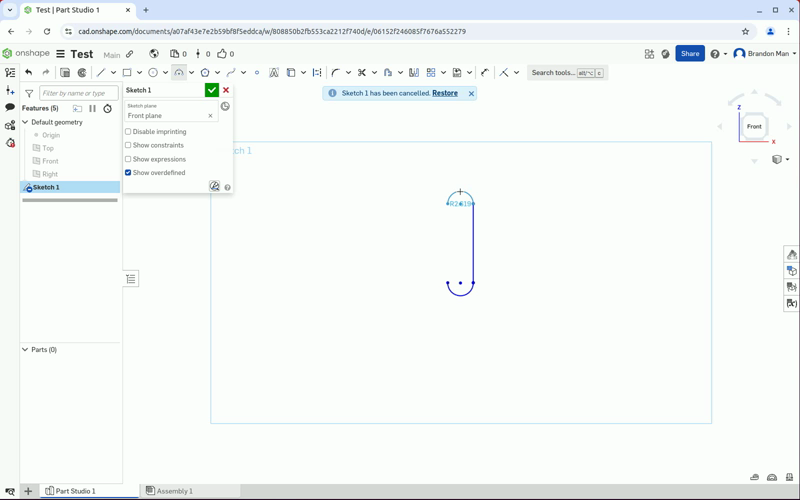
key_up(shift)
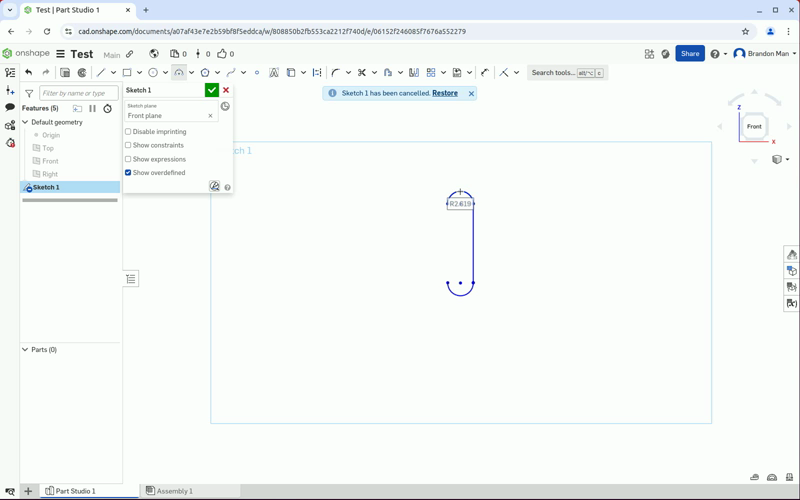
key(esc)
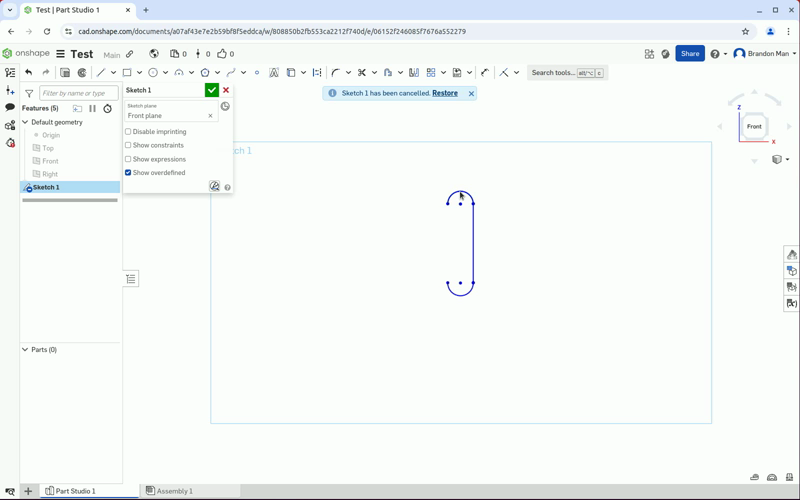
key(l)
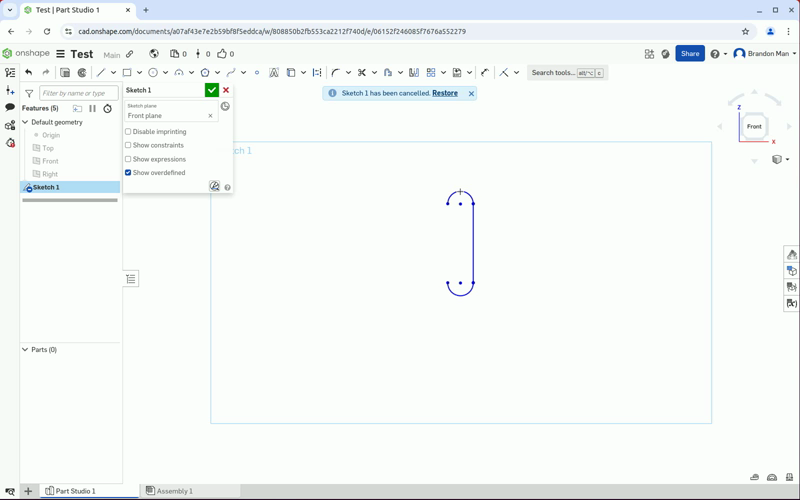
mouse_move(447, 203)
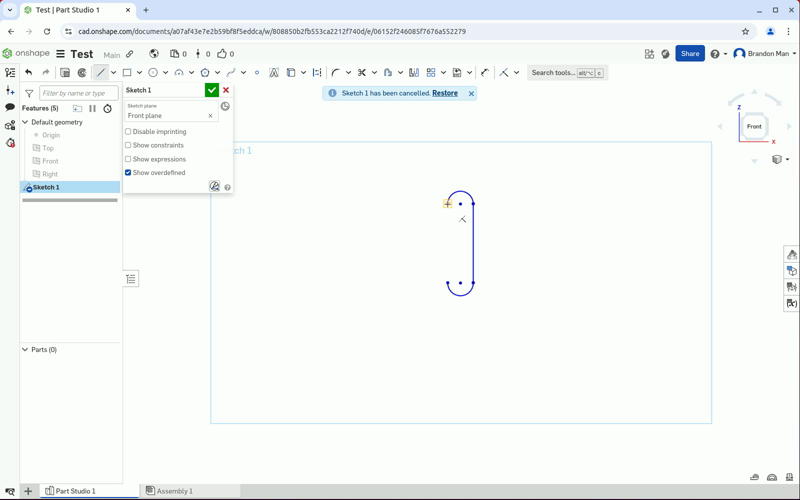
click(447, 203)
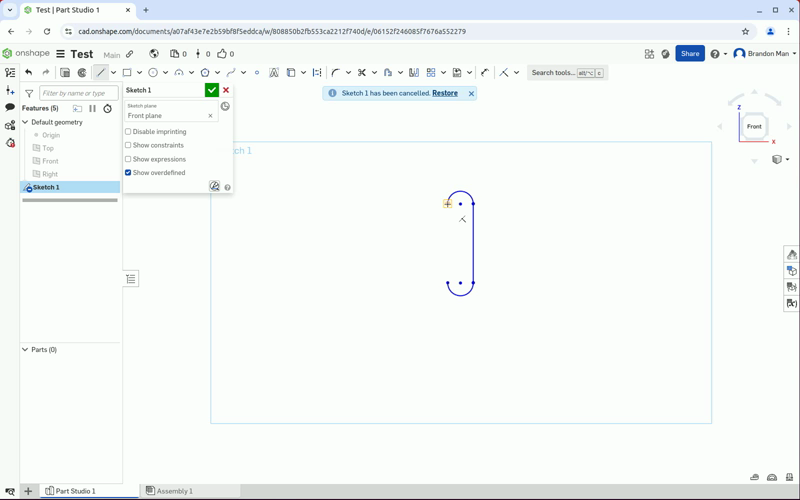
key_down(shift)
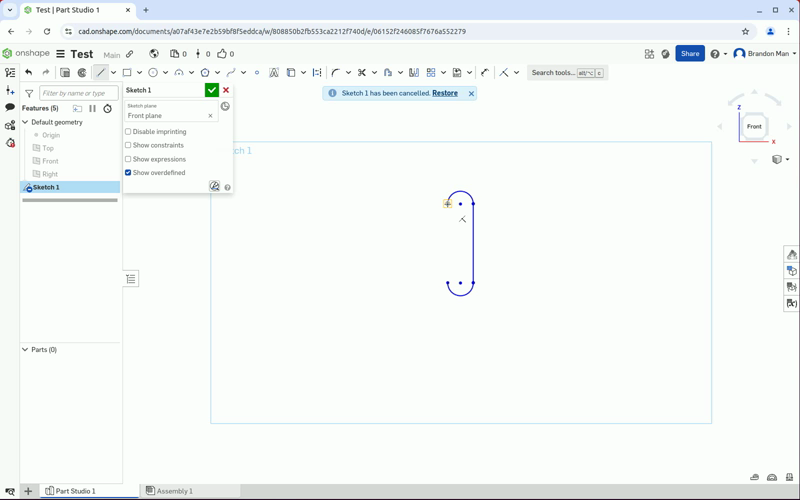
mouse_move(447, 282)
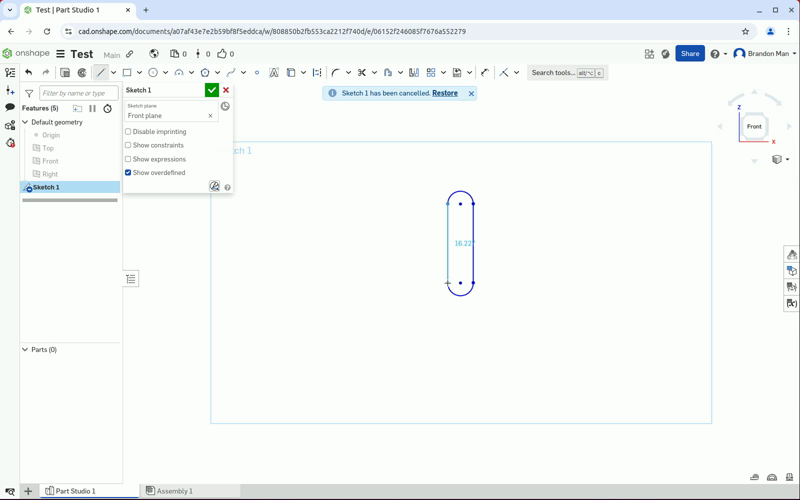
key_up(shift)
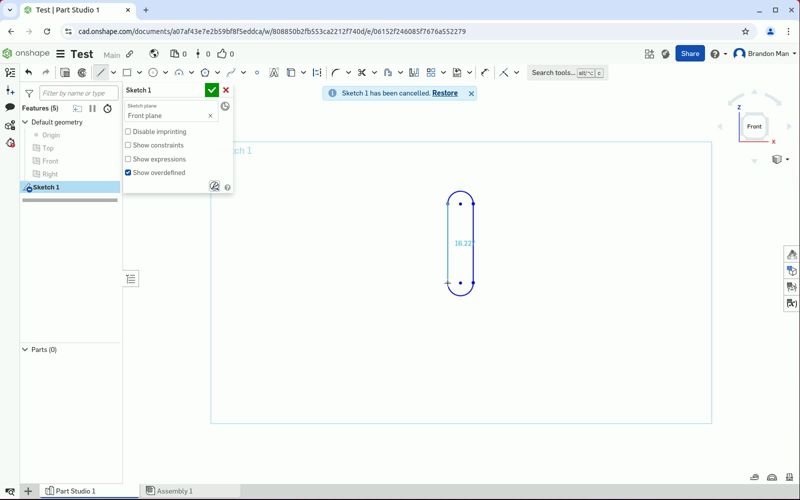
click(447, 282)
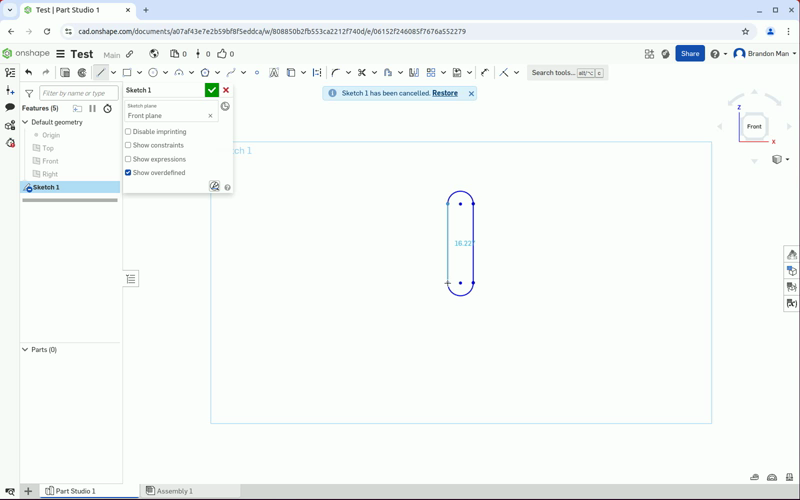
key(esc)
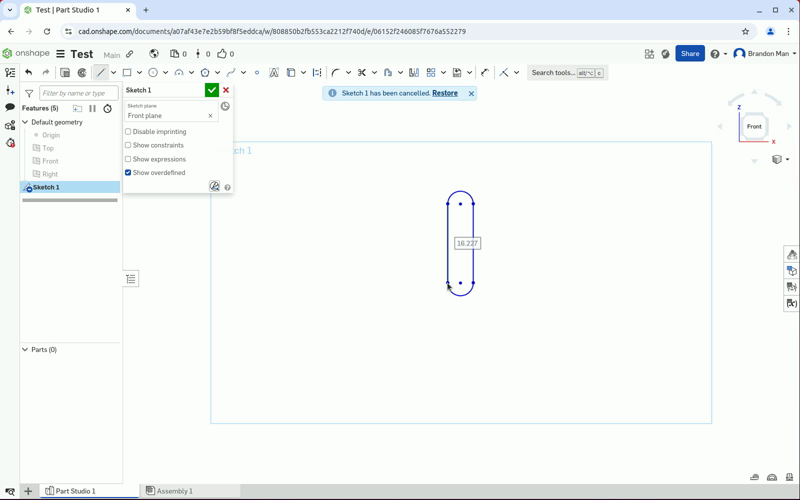
key(c)
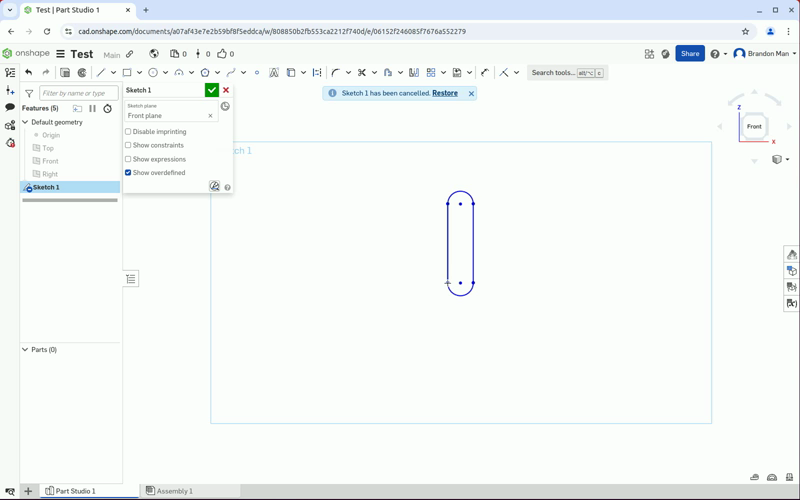
key_down(shift)
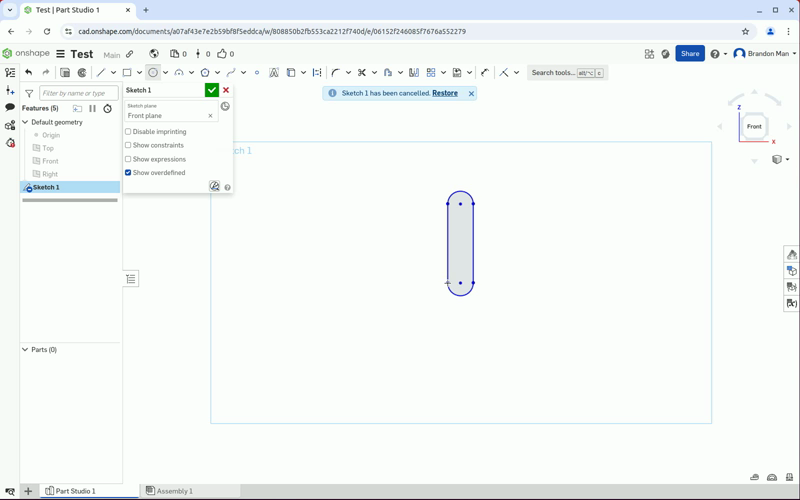
mouse_move(460, 282)
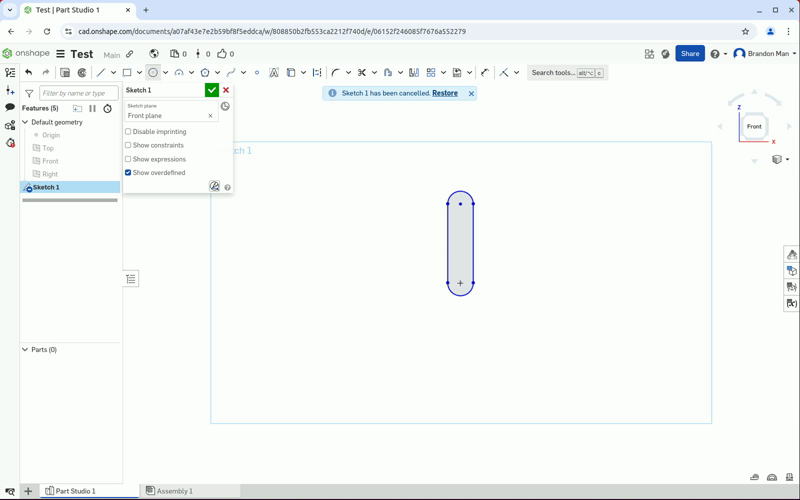
click(460, 282)
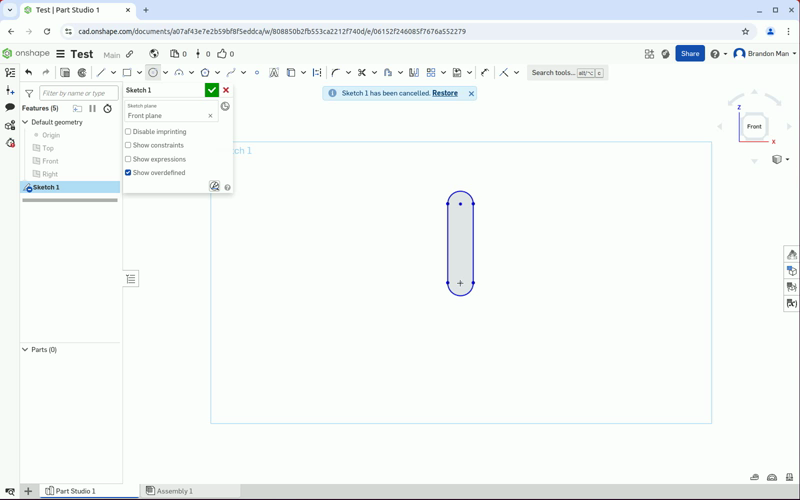
key_up(shift)
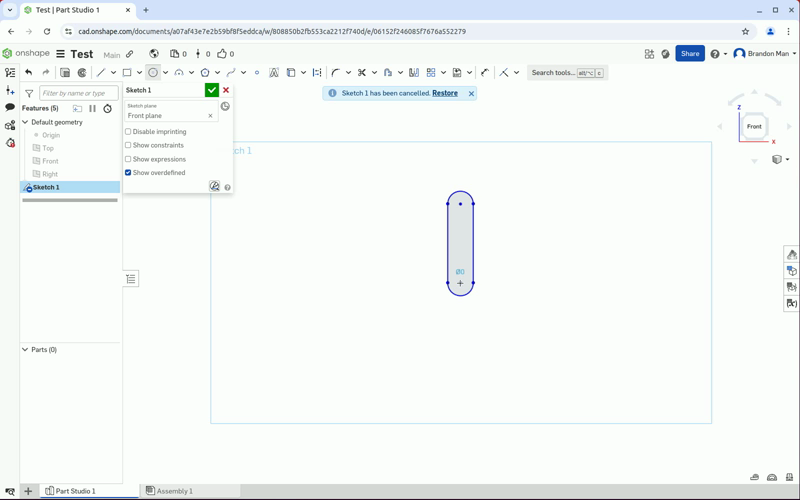
mouse_move(468, 282)
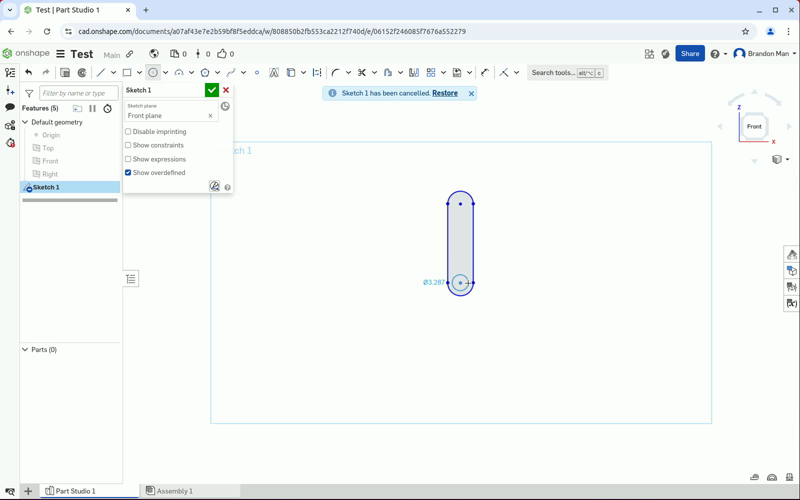
click(468, 282)
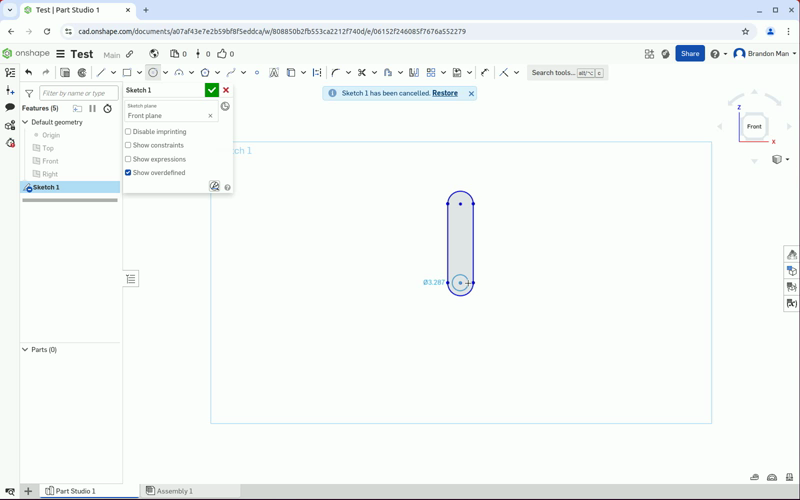
key(esc)
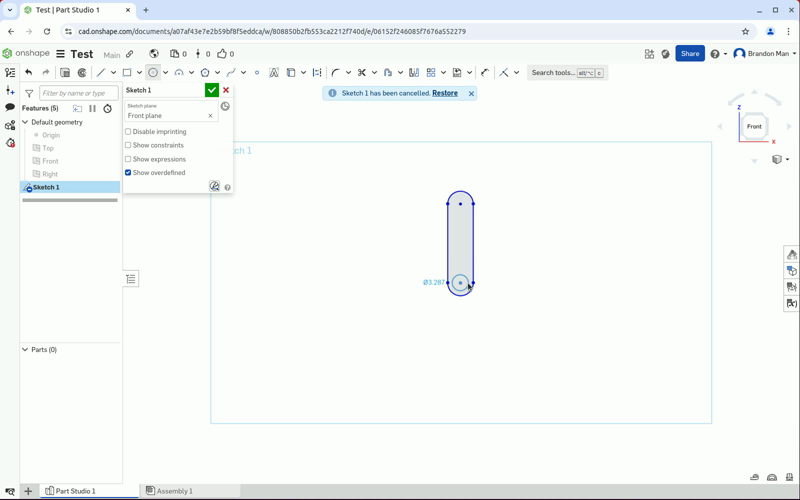
key(c)
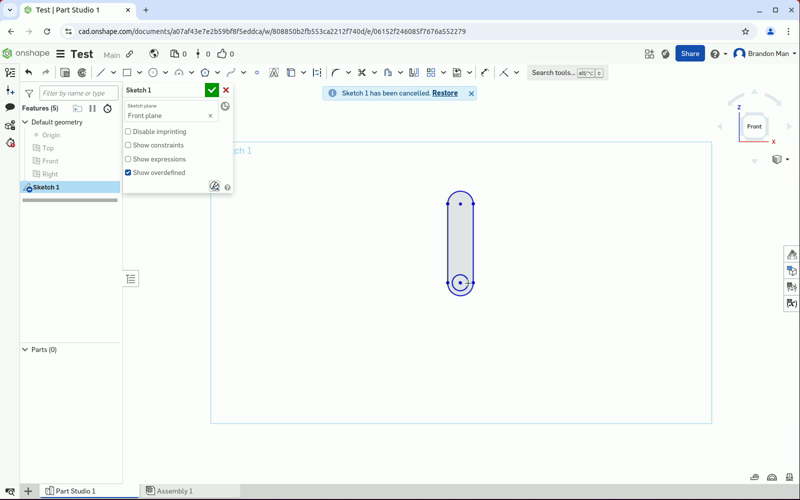
key_down(shift)
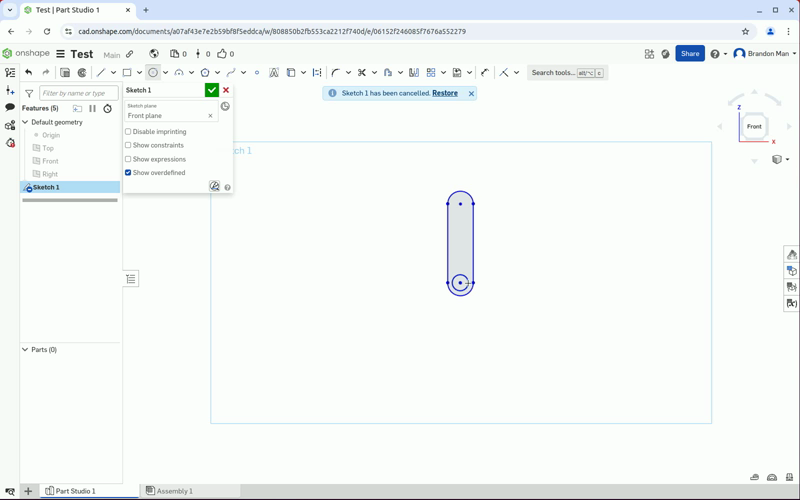
mouse_move(460, 203)
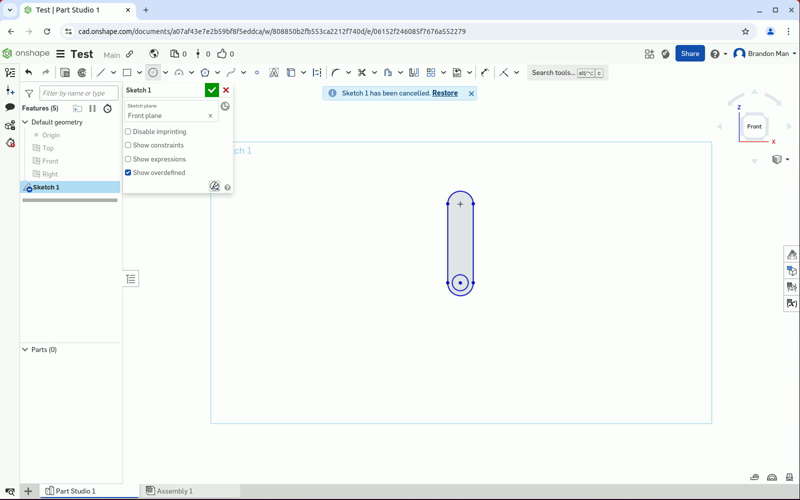
click(460, 203)
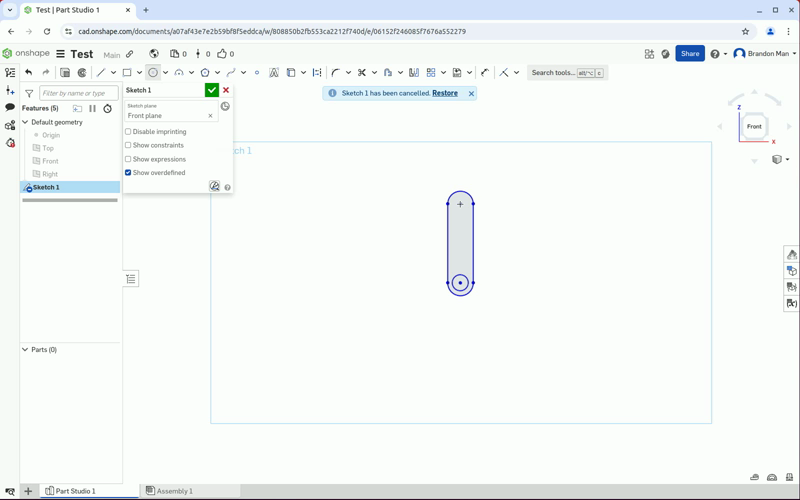
key_up(shift)
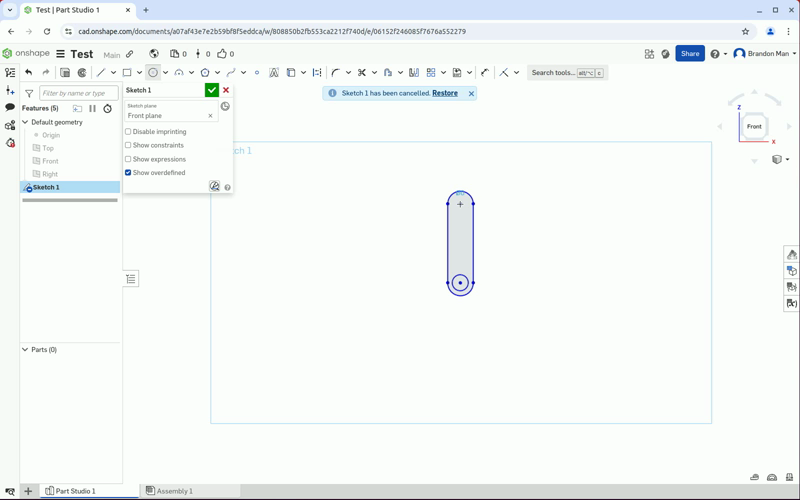
mouse_move(468, 203)
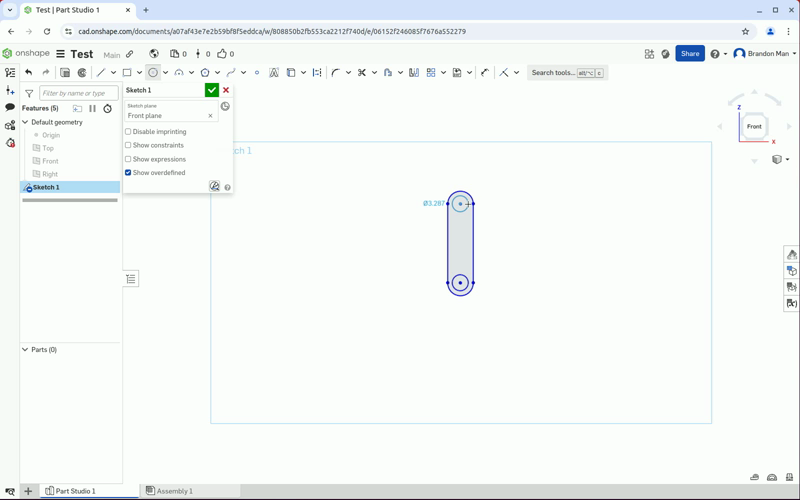
click(468, 203)
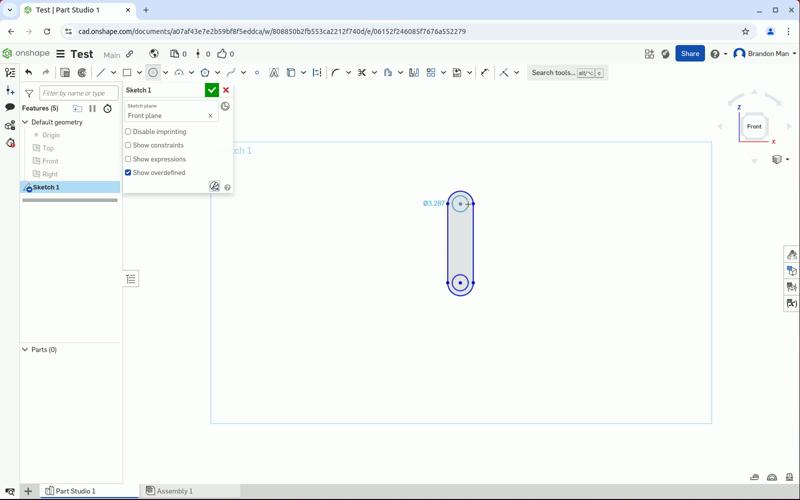
key(esc)
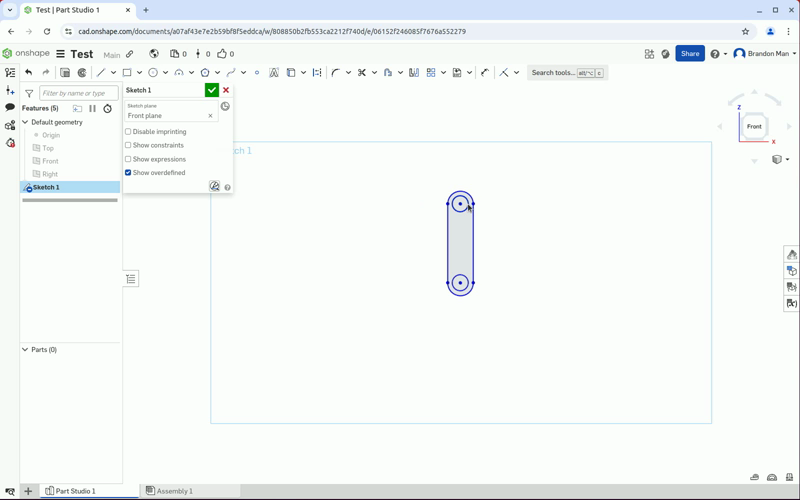
mouse_move(452, 240)
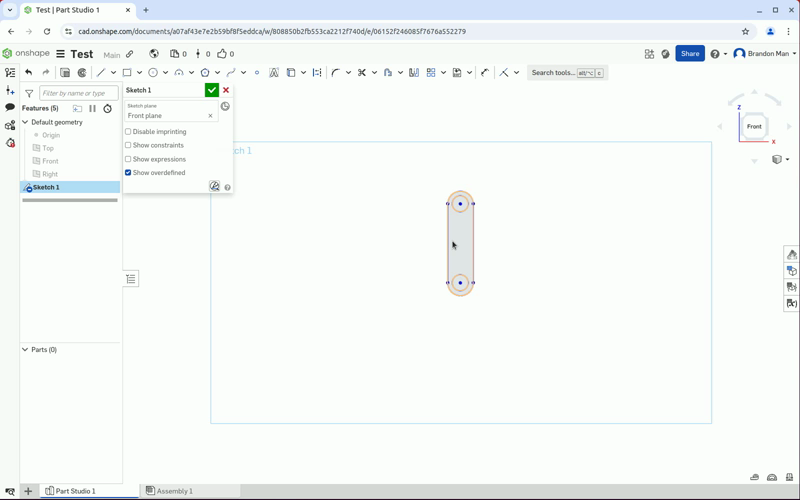
click(452, 240)
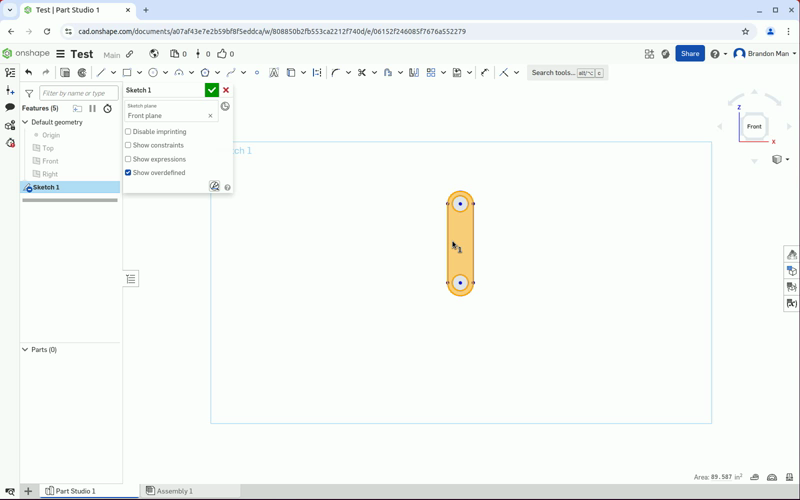
mouse_move(73, 352)
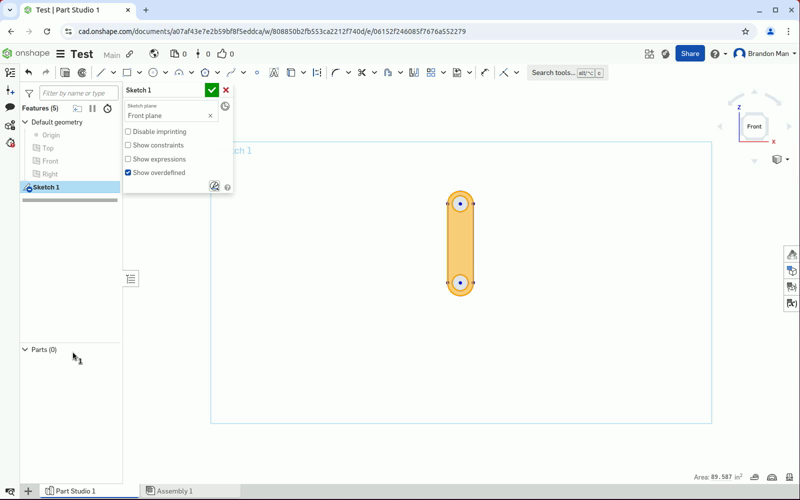
key(shift+y)
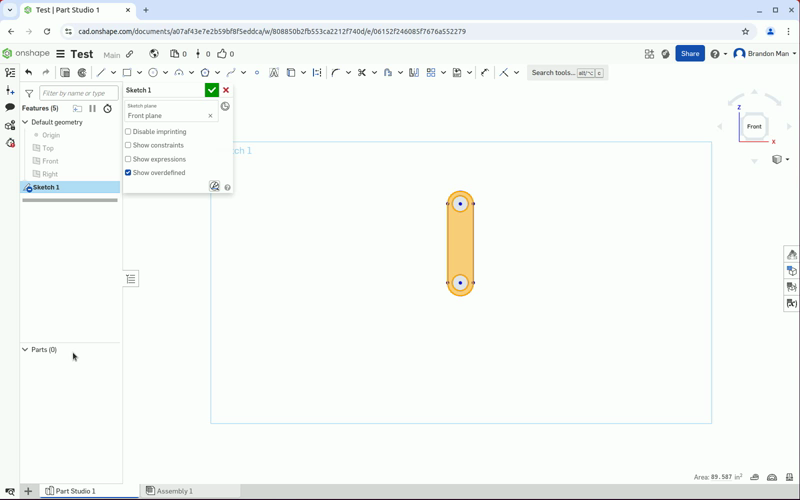
key(shift+e)
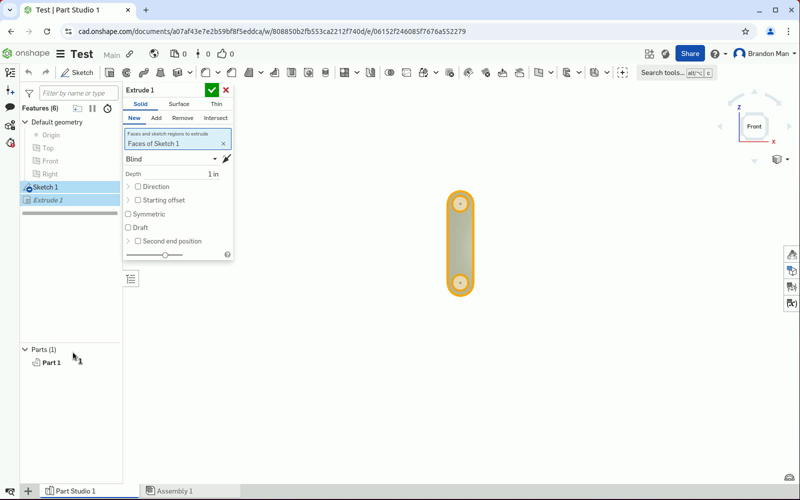
mouse_move(143, 106)
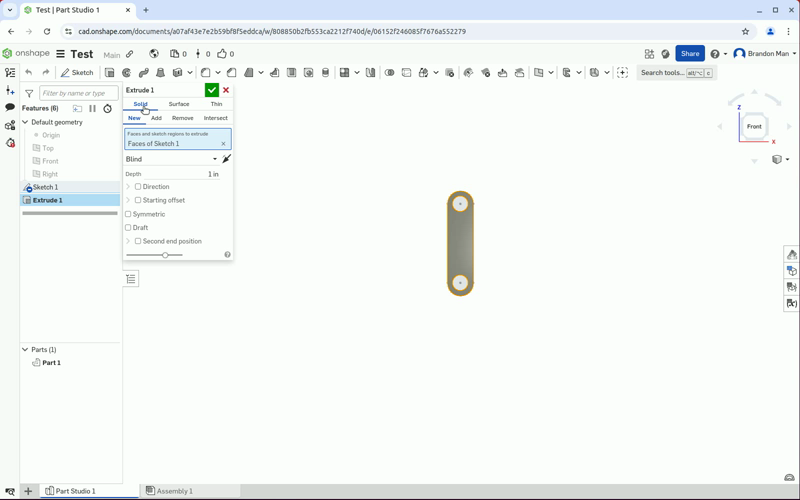
click(143, 106)
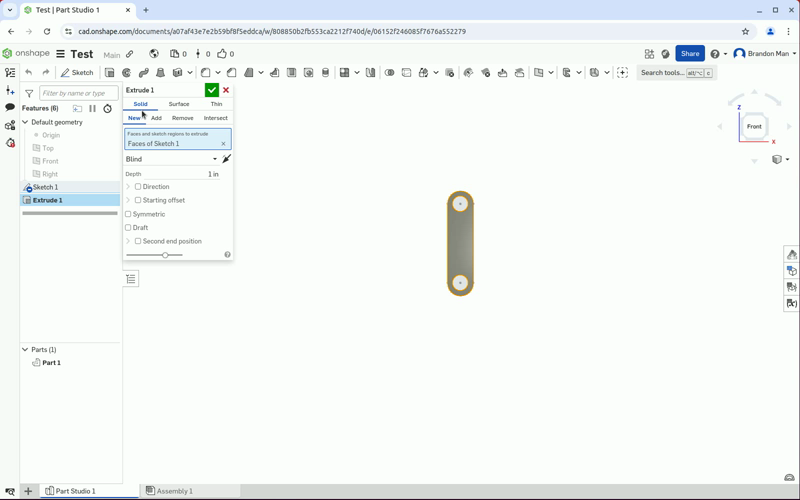
mouse_move(137, 120)
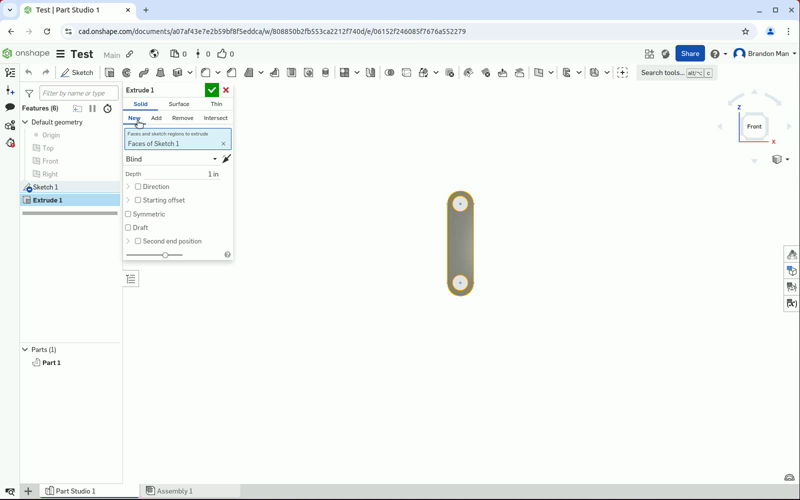
click(137, 120)
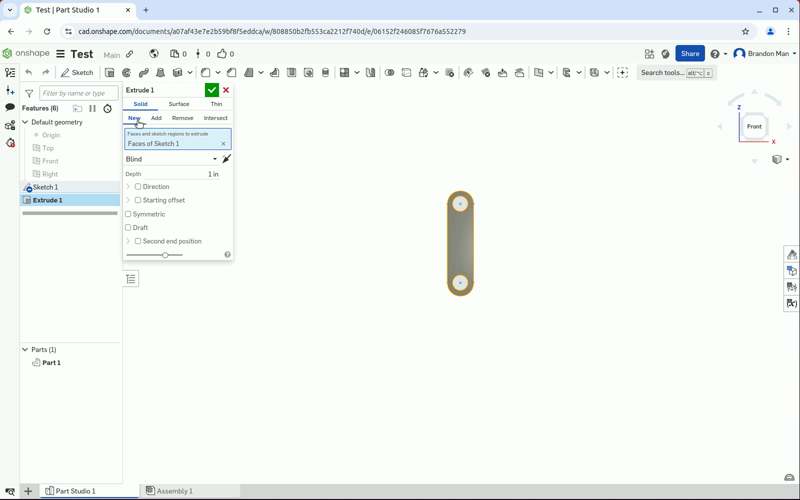
key(tab, 4)
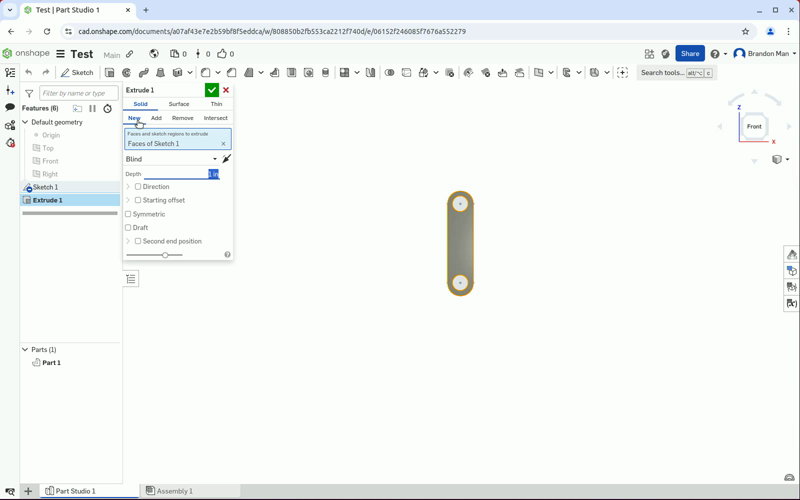
text(1.444)
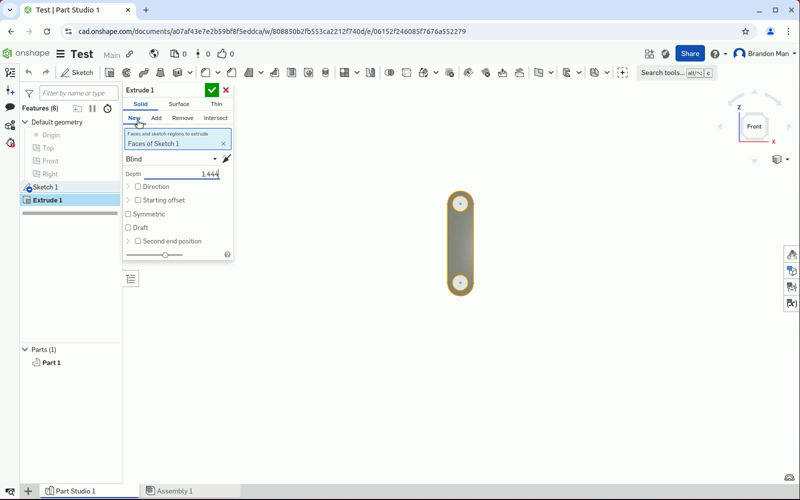
key(enter)
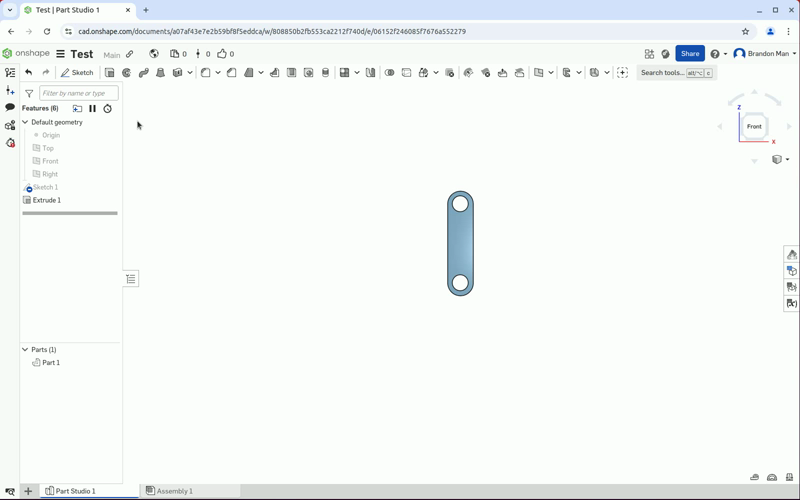
key(shift+h)
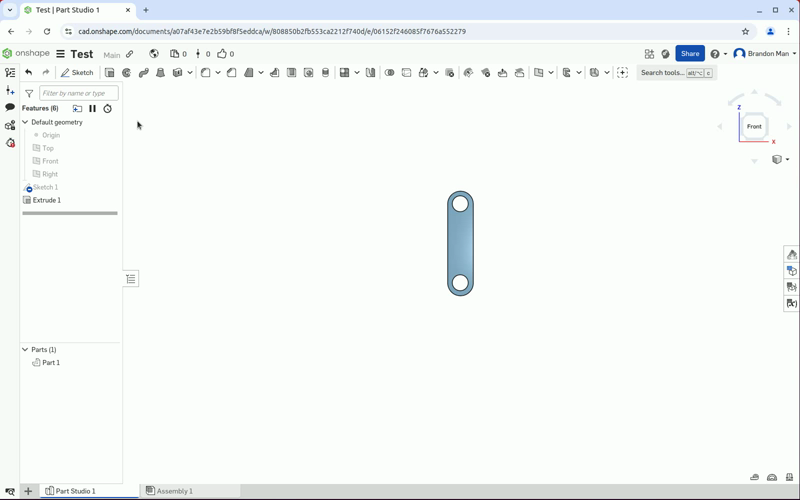
key(shift+h)
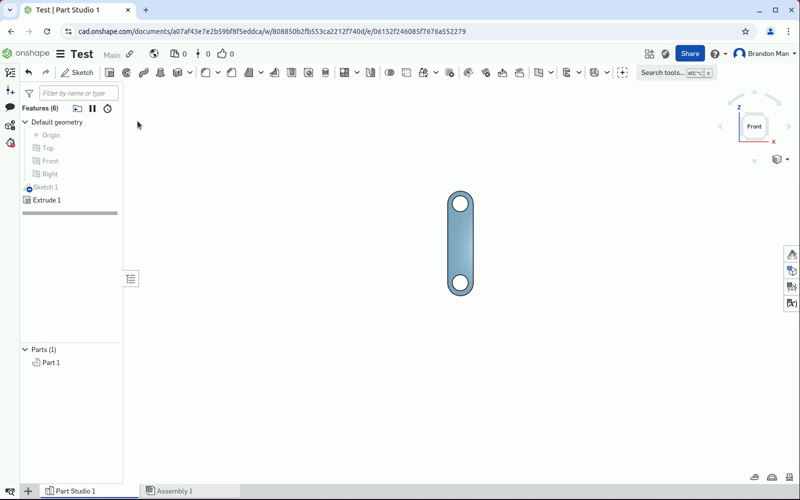
mouse_move(73, 189)
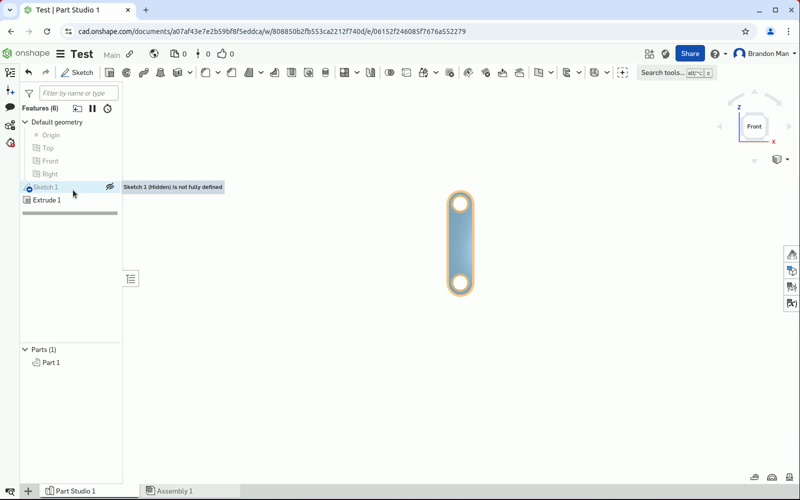
click(73, 189)
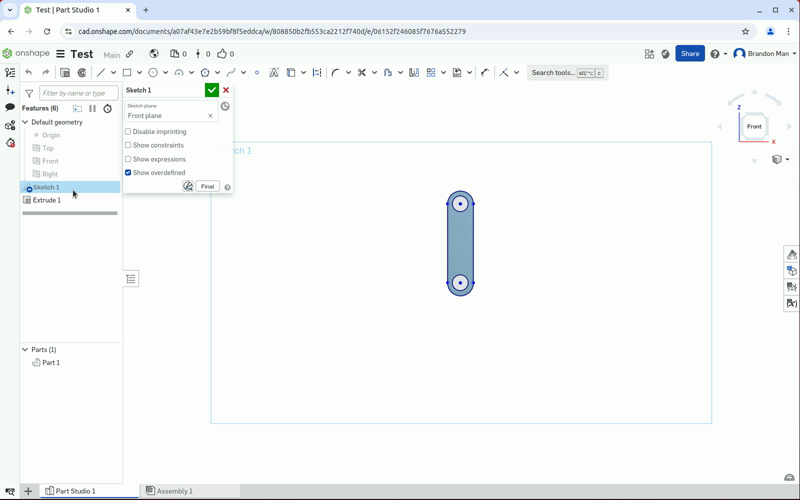
mouse_move(229, 92)
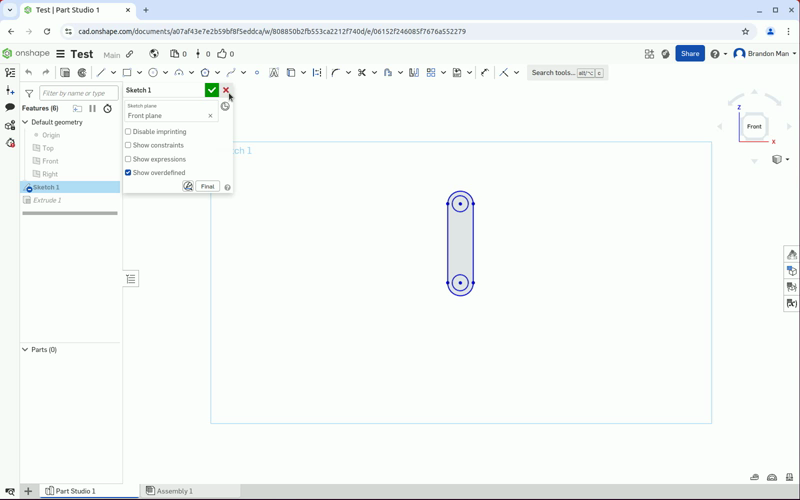
click(229, 92)
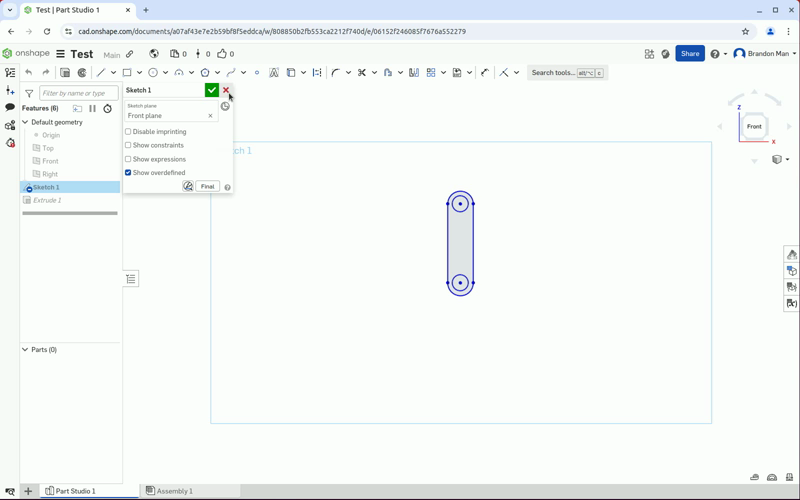
key(shift+s)
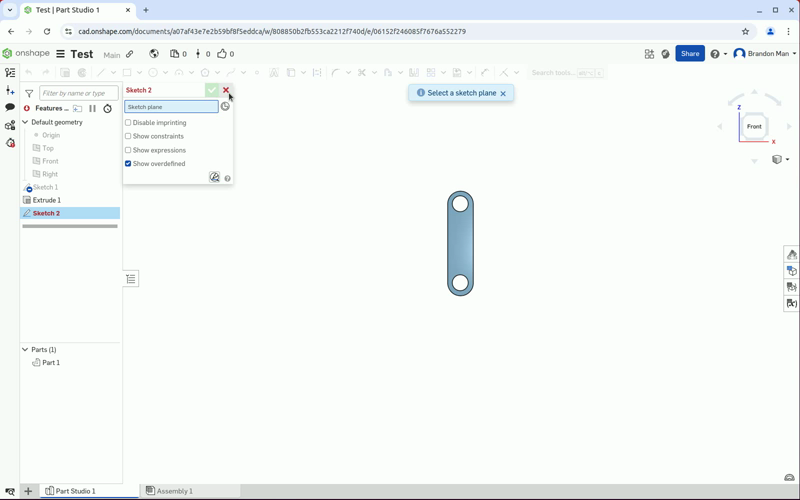
mouse_move(73, 163)
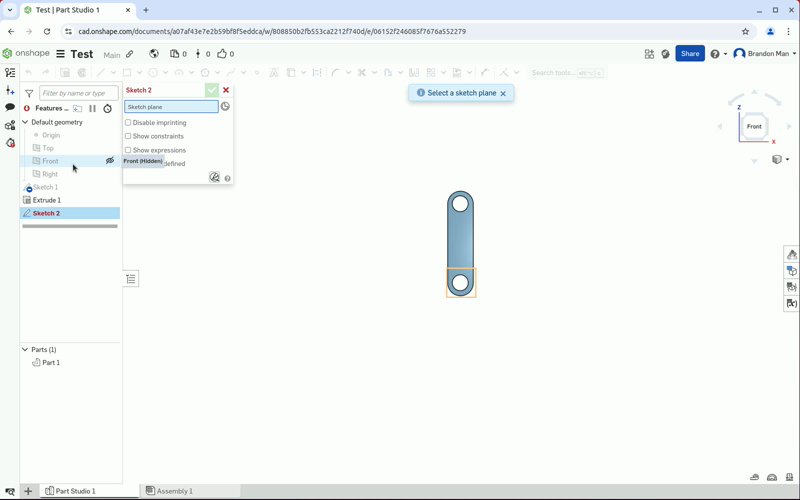
click(73, 163)
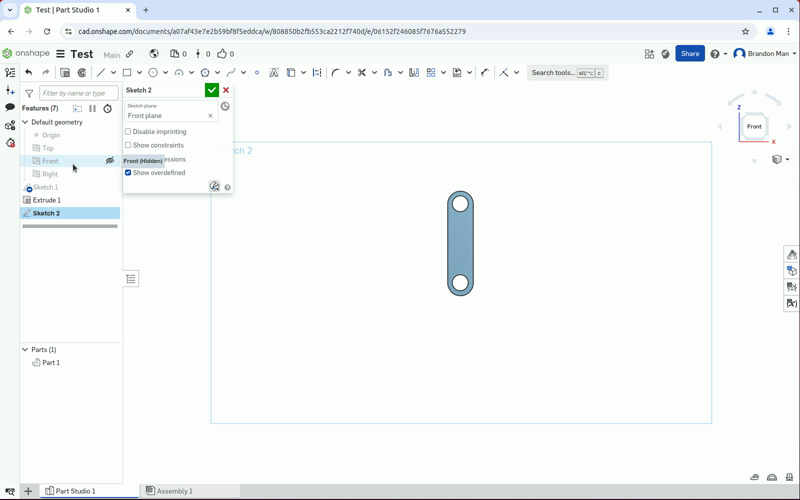
mouse_move(73, 352)
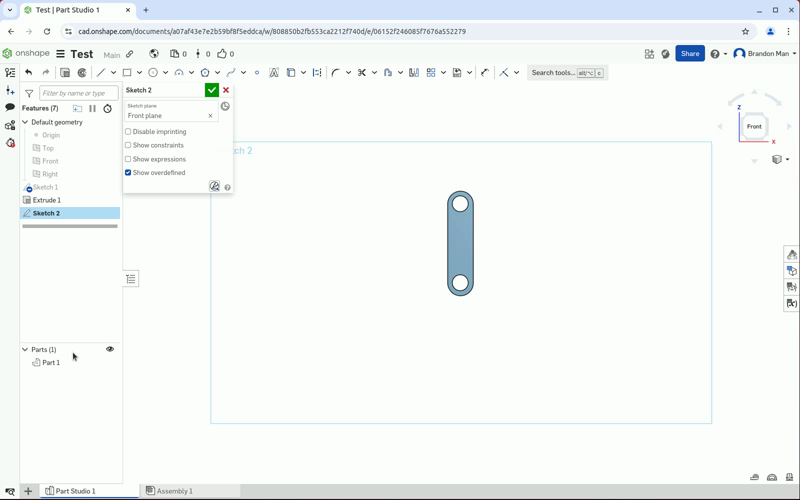
key(y)
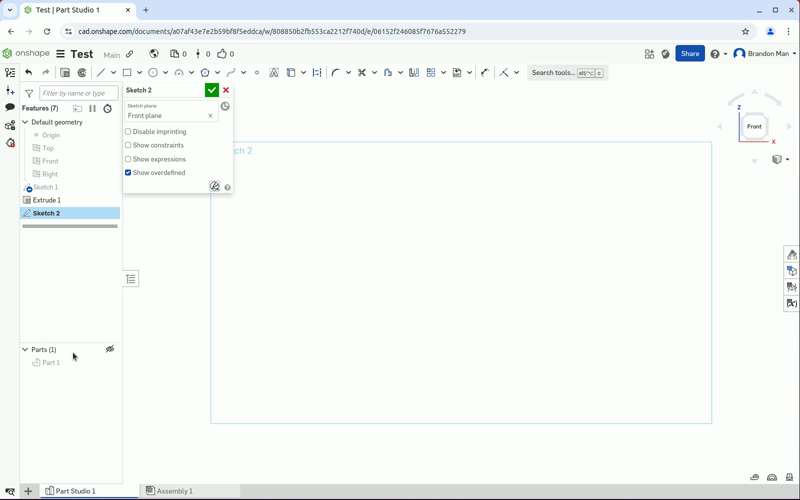
key(l)
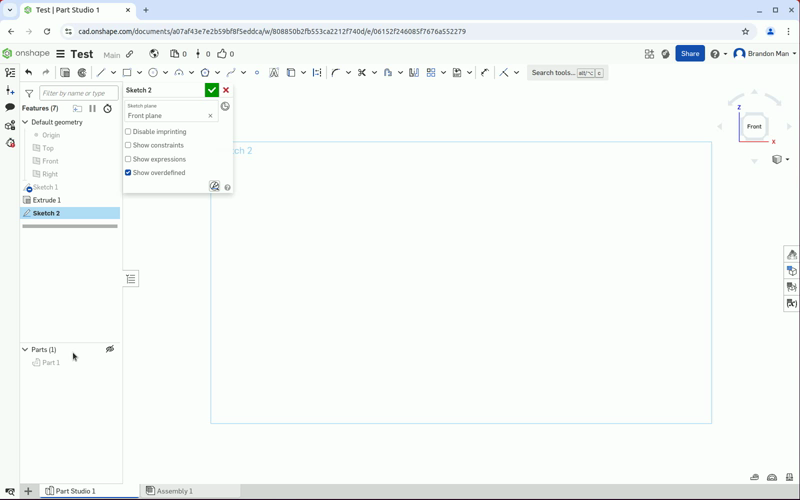
key_down(shift)
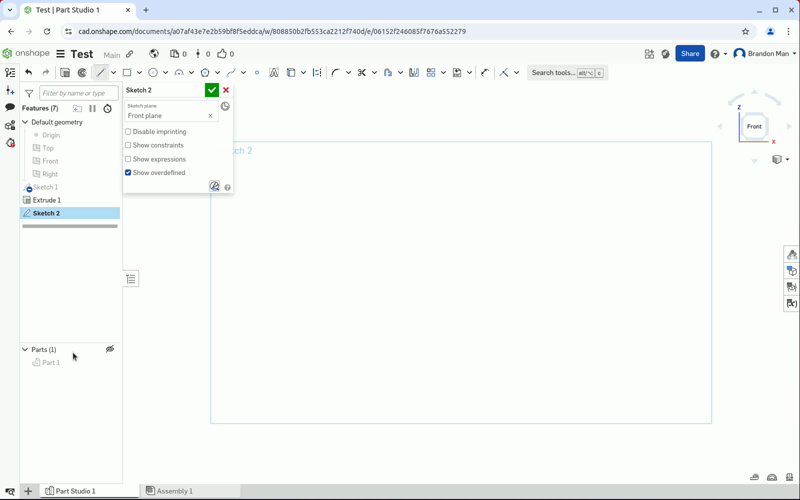
mouse_move(531, 251)
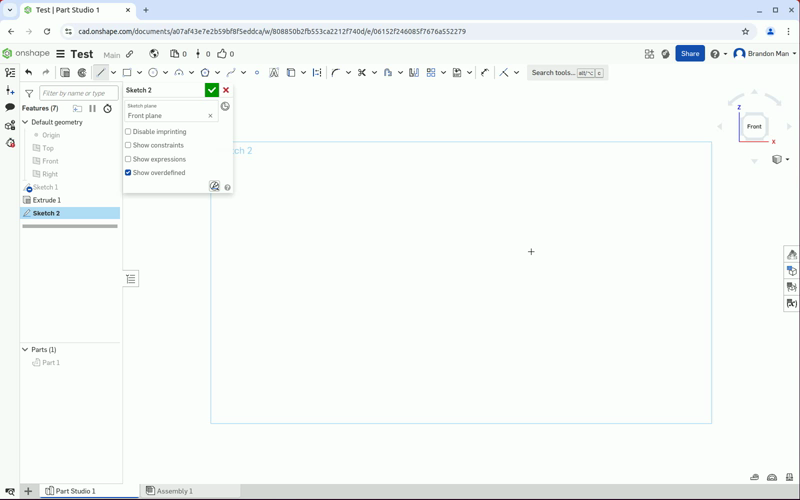
click(531, 251)
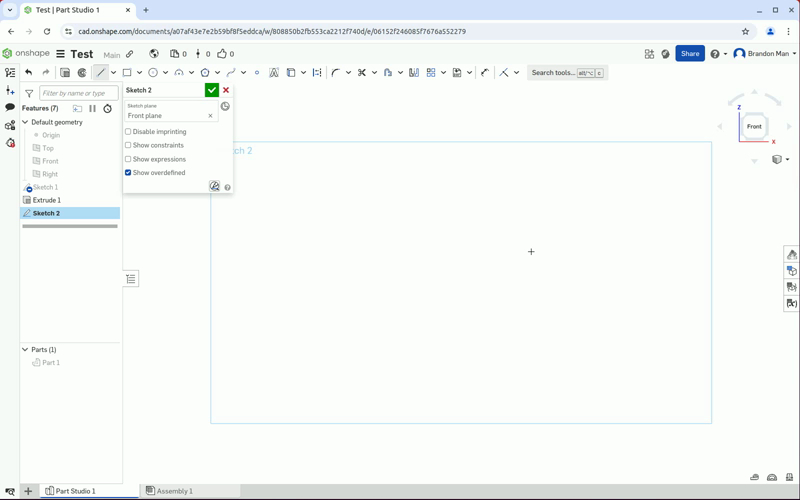
key_up(shift)
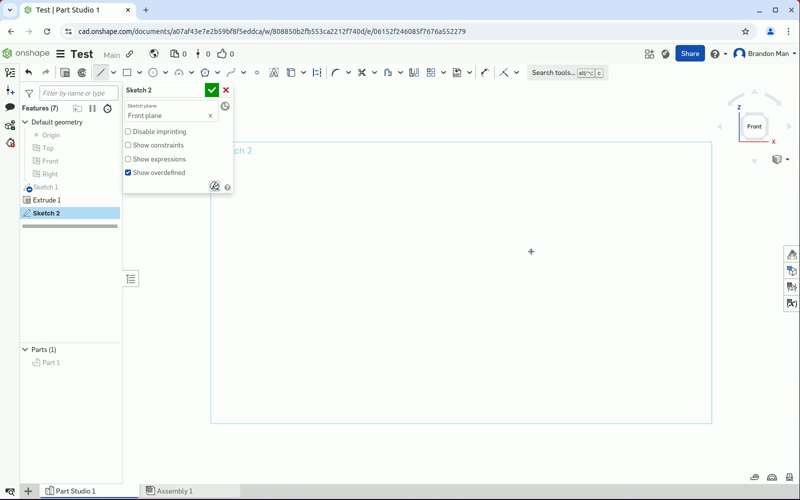
key_down(shift)
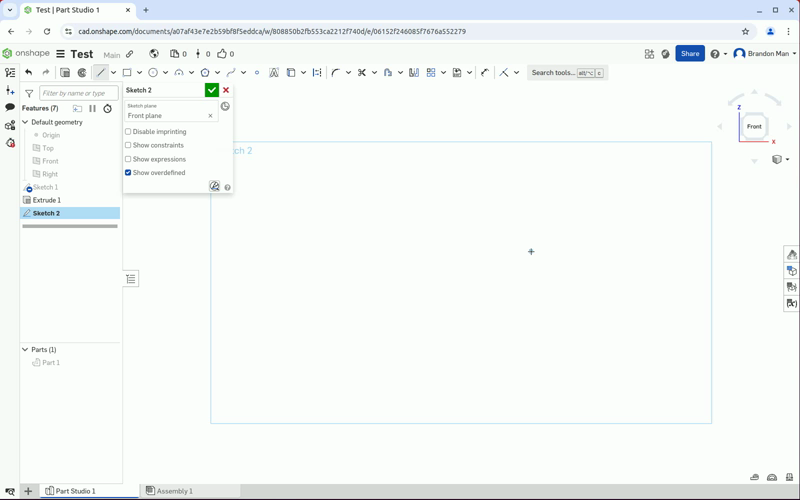
mouse_move(561, 251)
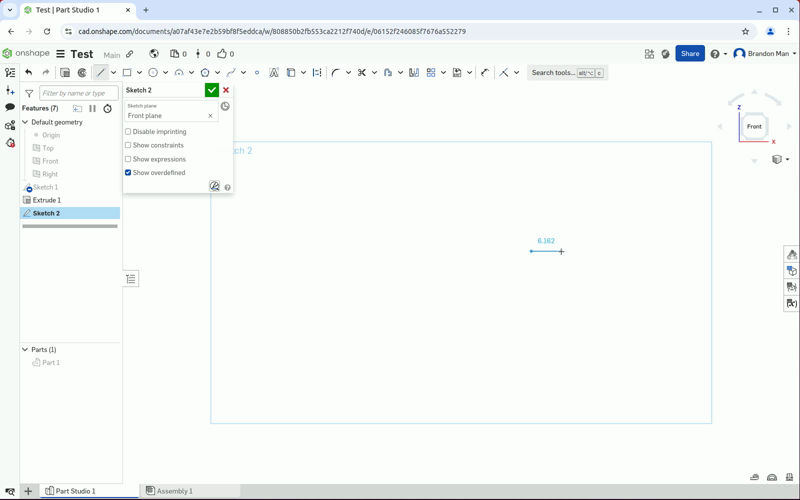
mouse_move(550, 280)
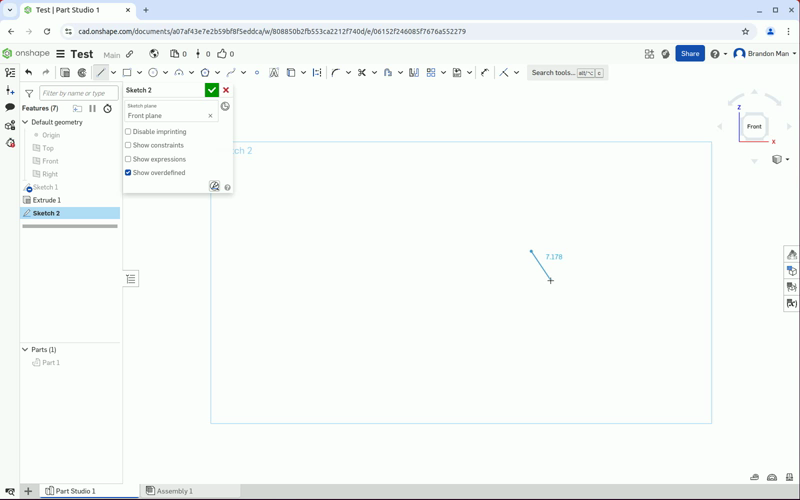
click(550, 280)
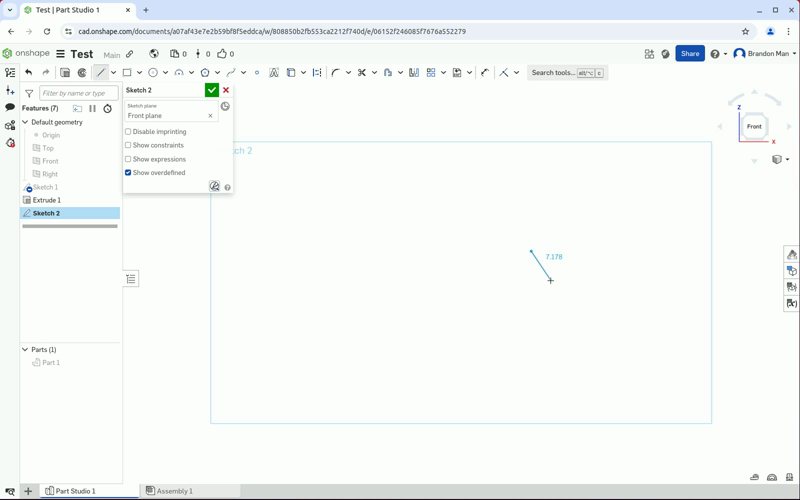
key_up(shift)
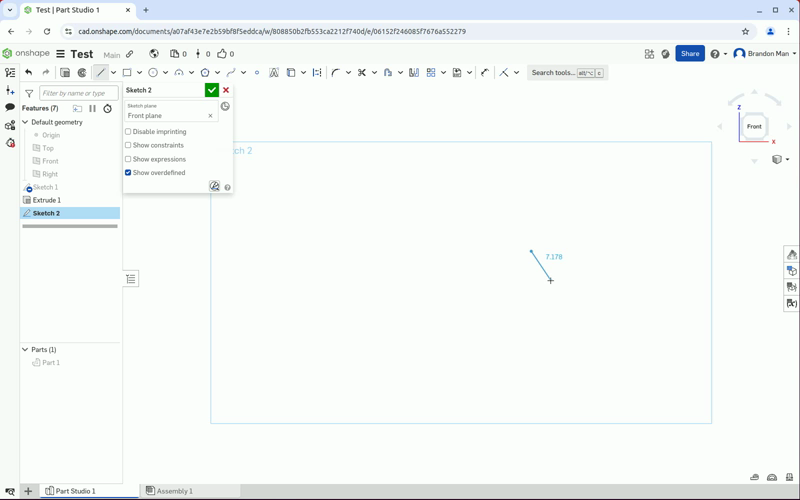
key(esc)
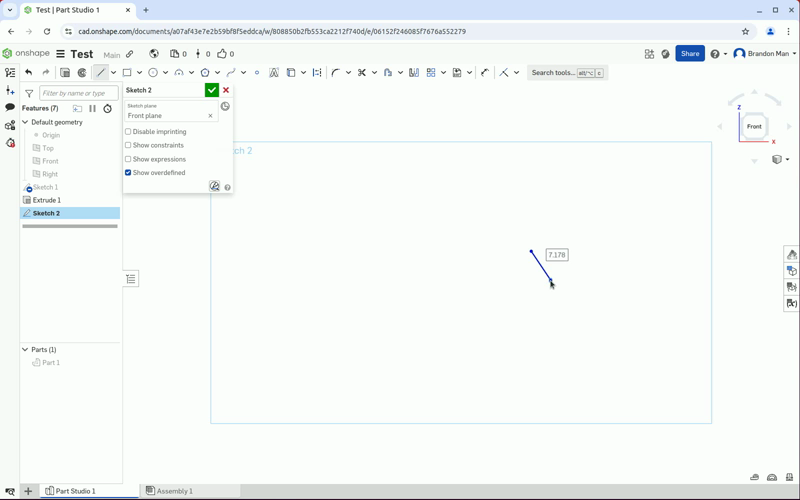
key(a)
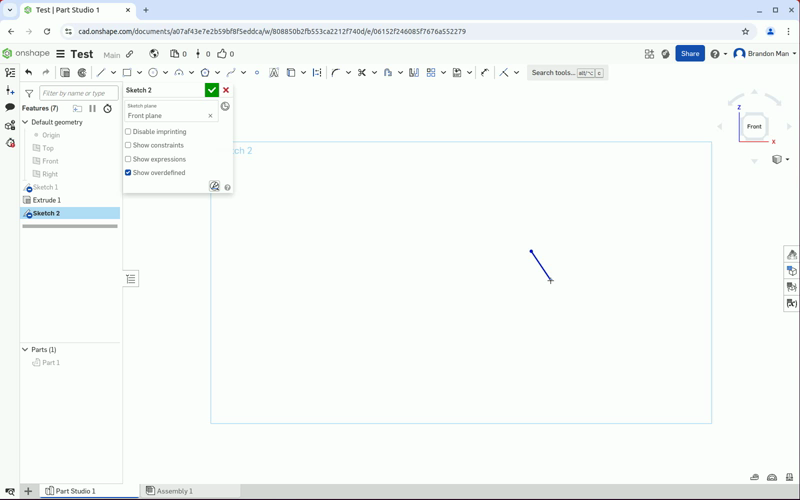
mouse_move(550, 280)
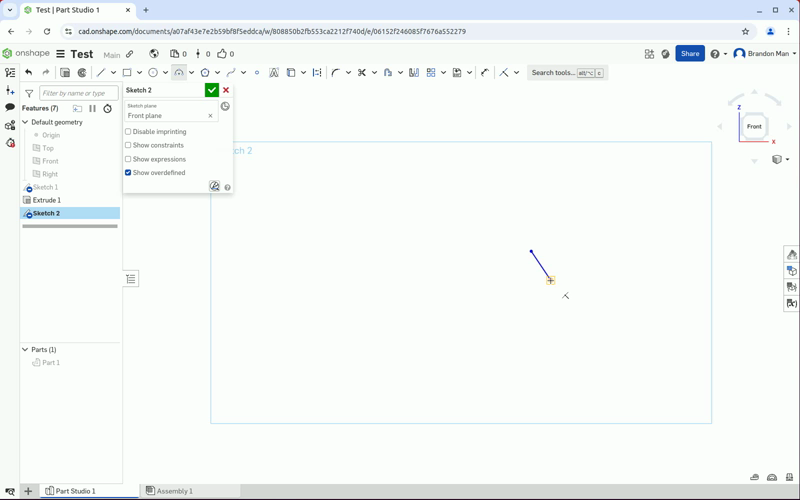
click(550, 280)
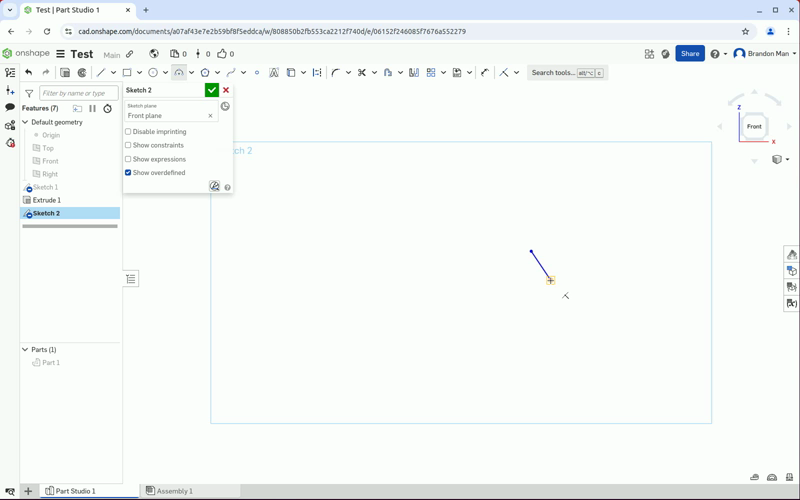
key_down(shift)
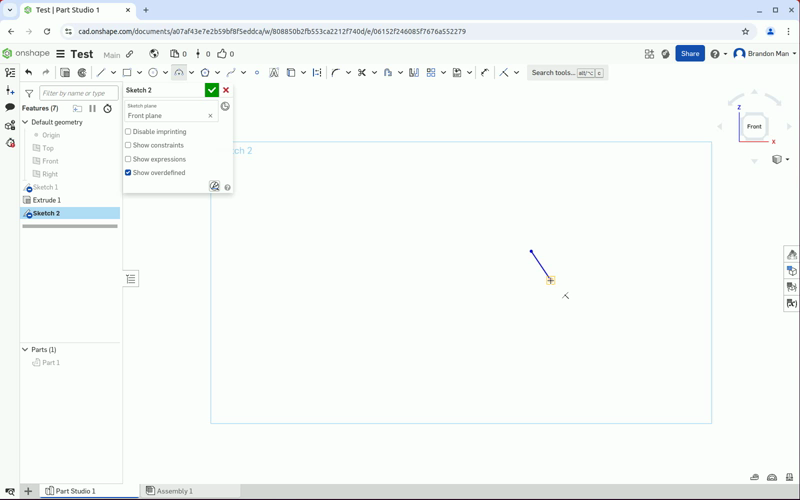
mouse_move(571, 265)
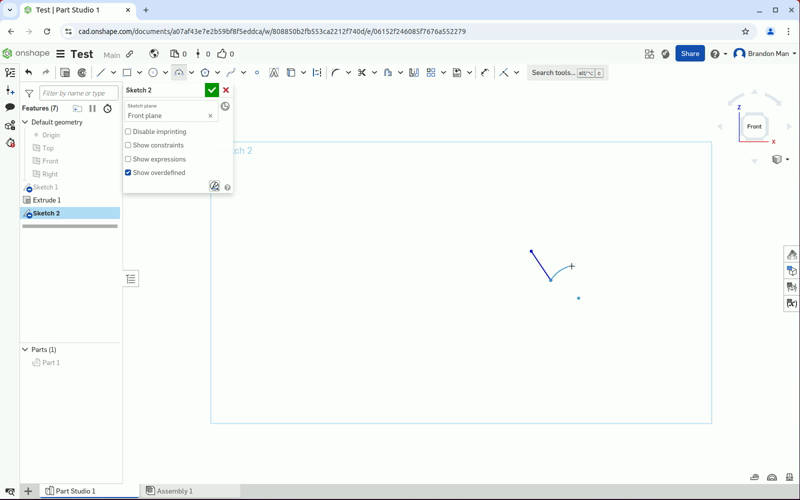
click(571, 265)
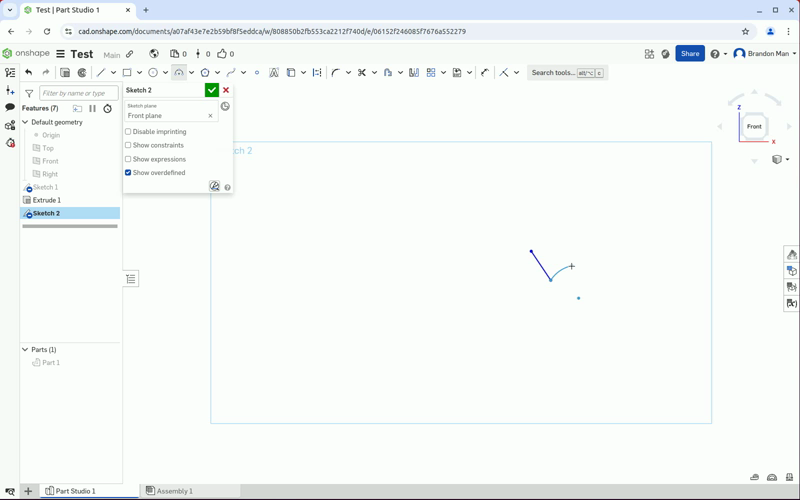
mouse_move(568, 283)
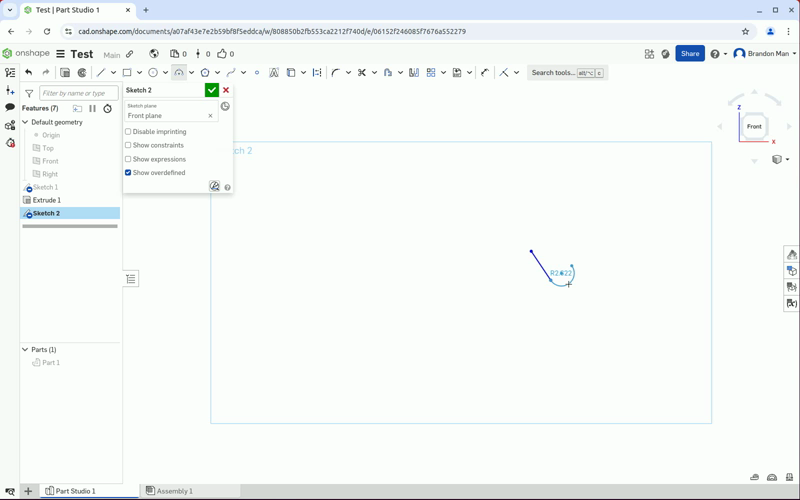
click(568, 283)
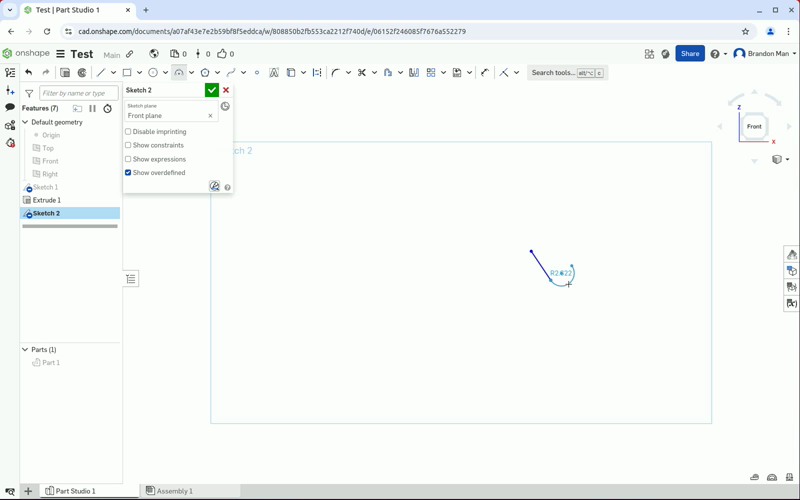
key_up(shift)
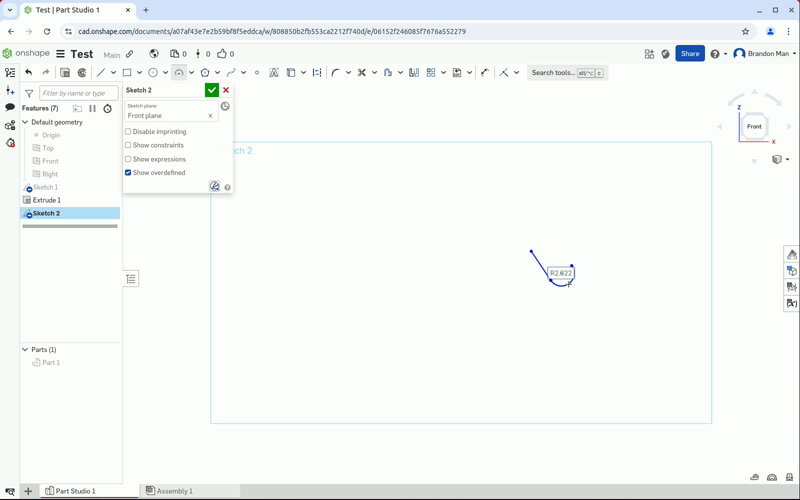
key(esc)
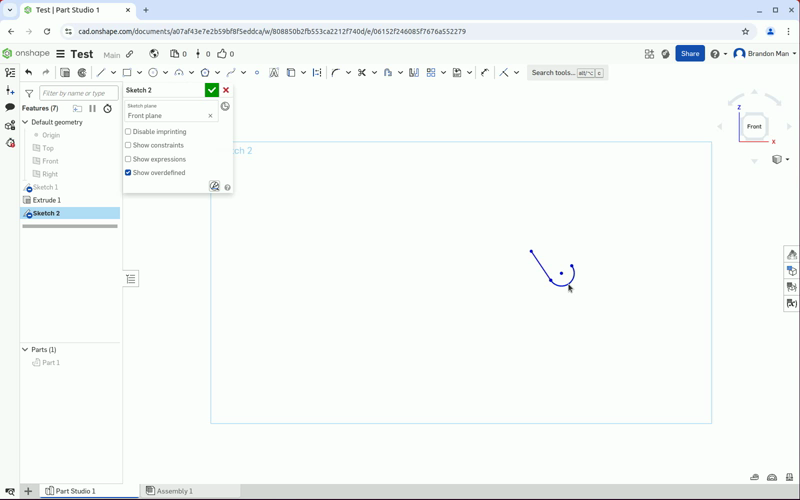
key(l)
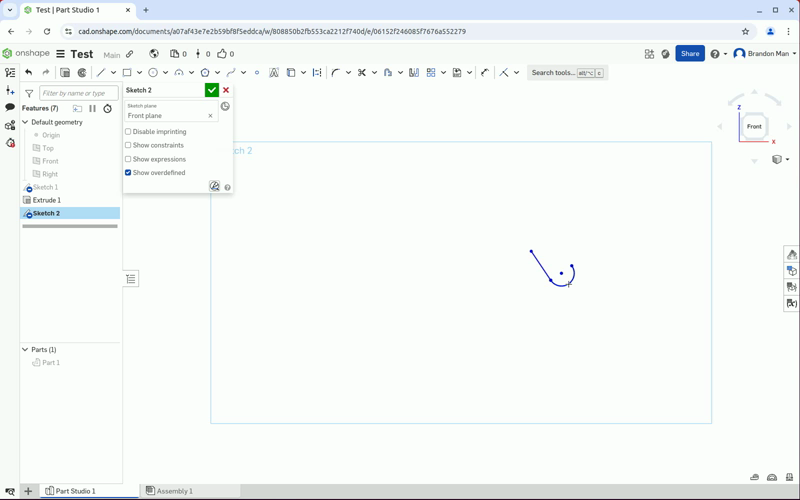
mouse_move(571, 265)
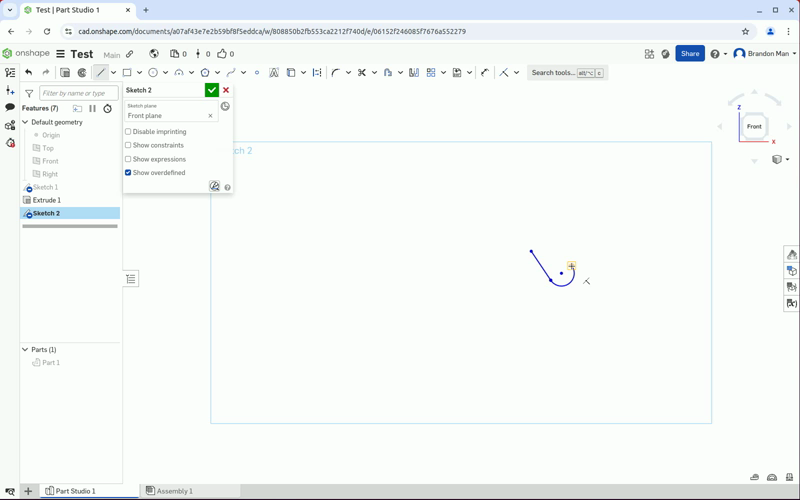
click(571, 265)
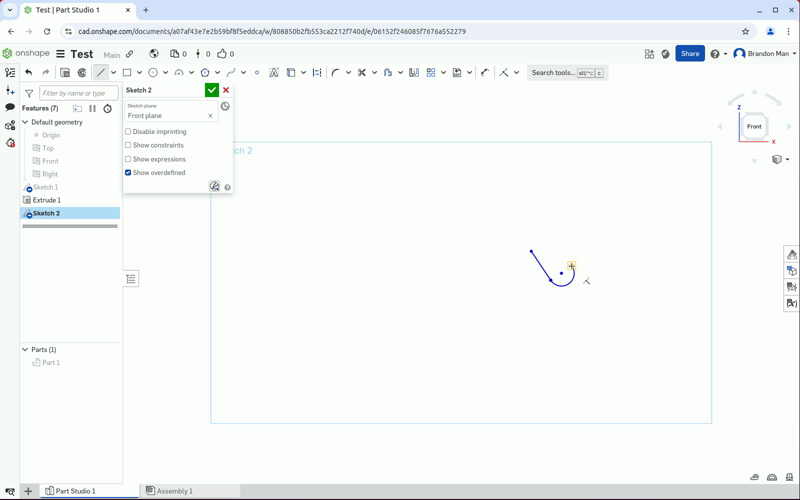
key_down(shift)
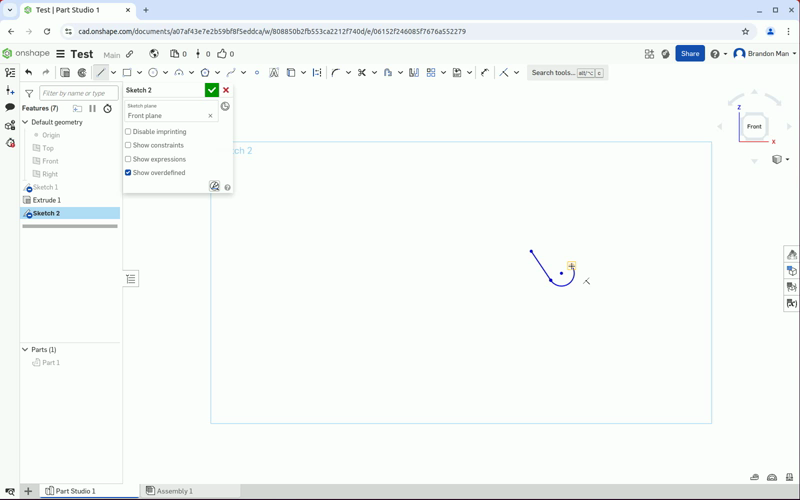
mouse_move(589, 265)
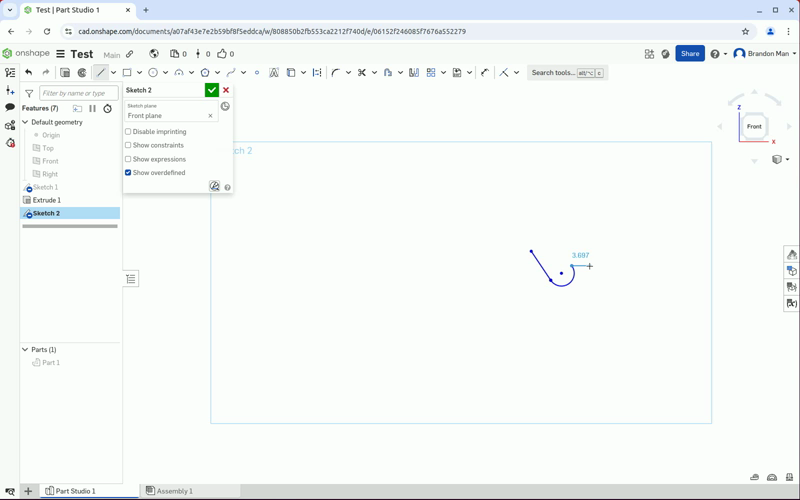
mouse_move(552, 236)
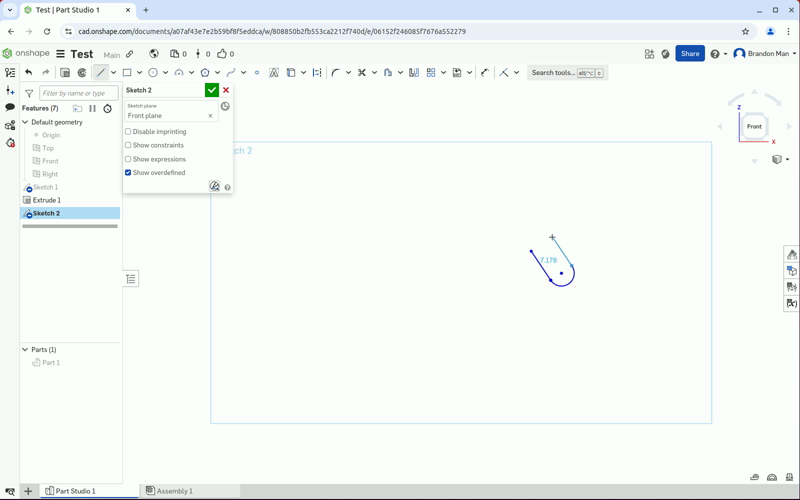
click(552, 236)
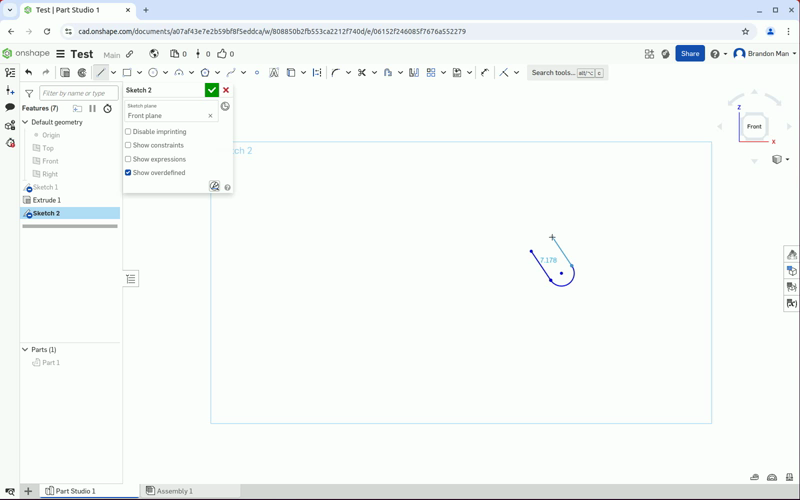
key_up(shift)
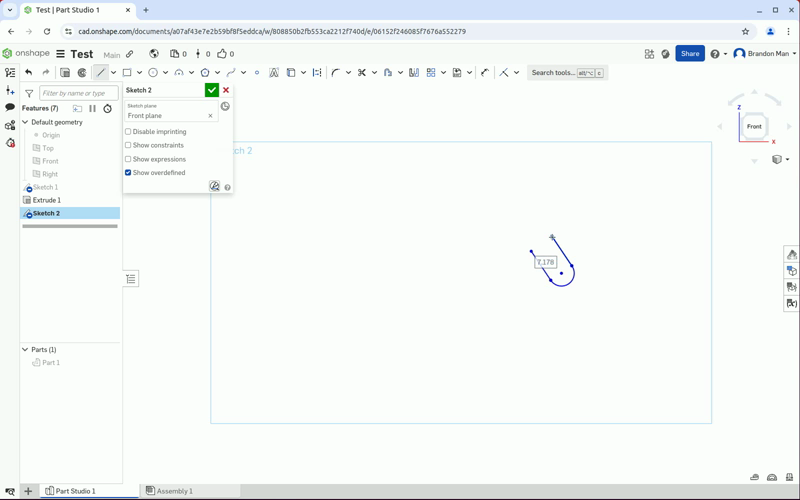
key(esc)
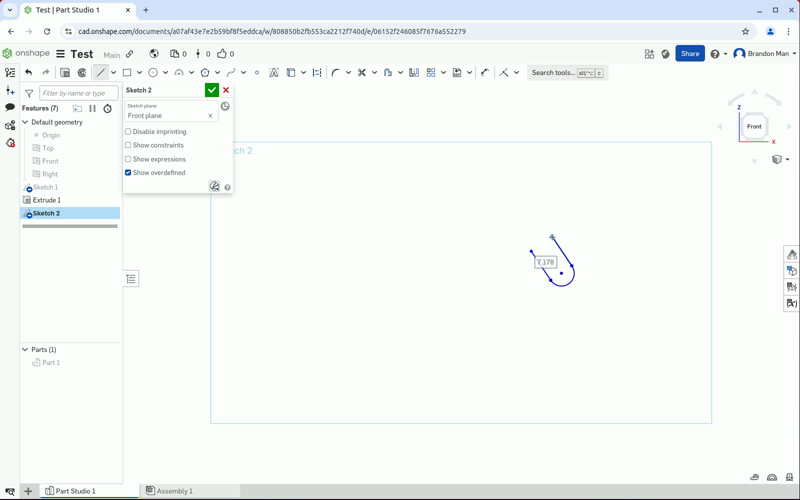
key(a)
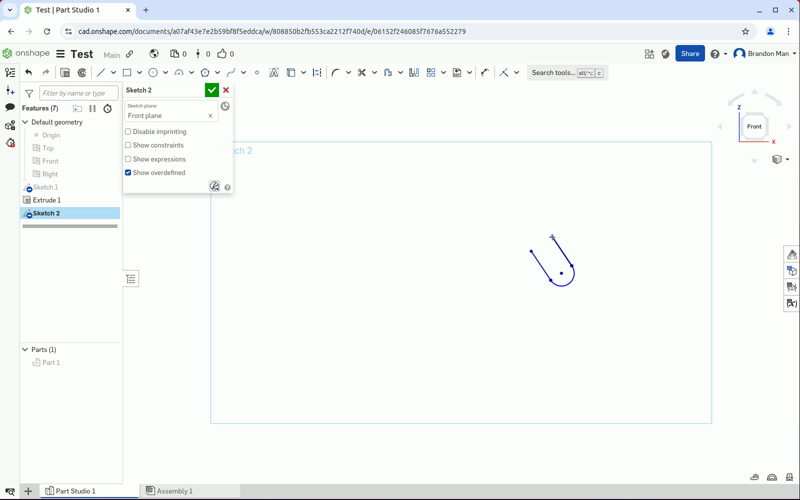
mouse_move(552, 236)
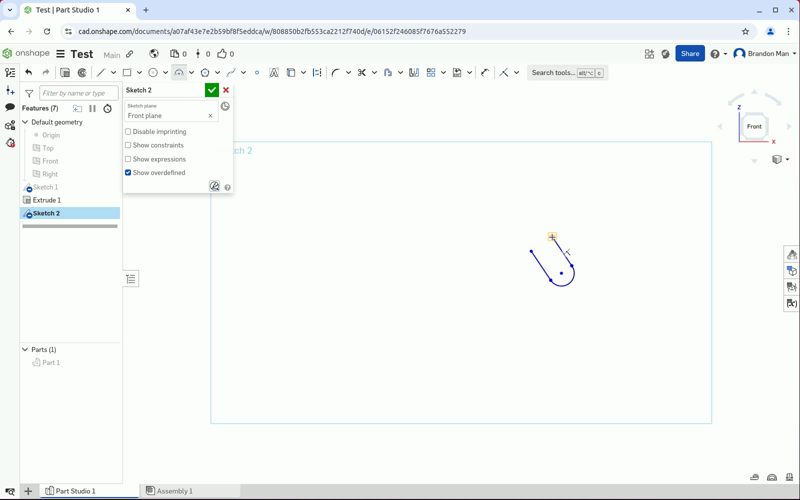
click(552, 236)
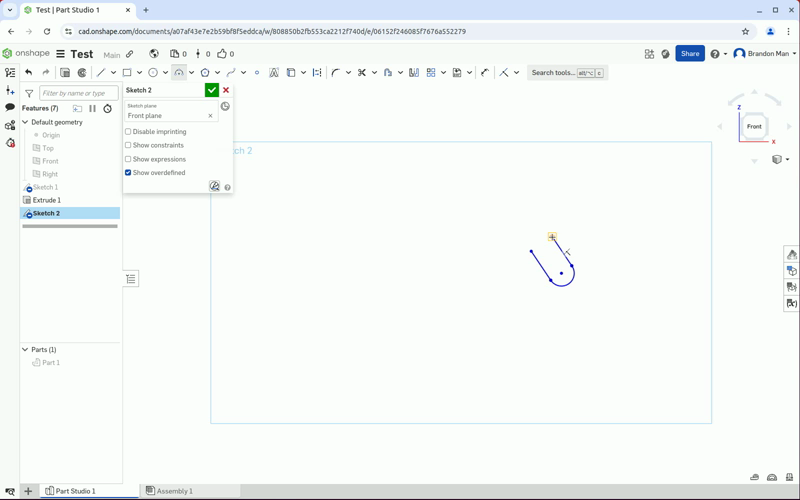
mouse_move(531, 251)
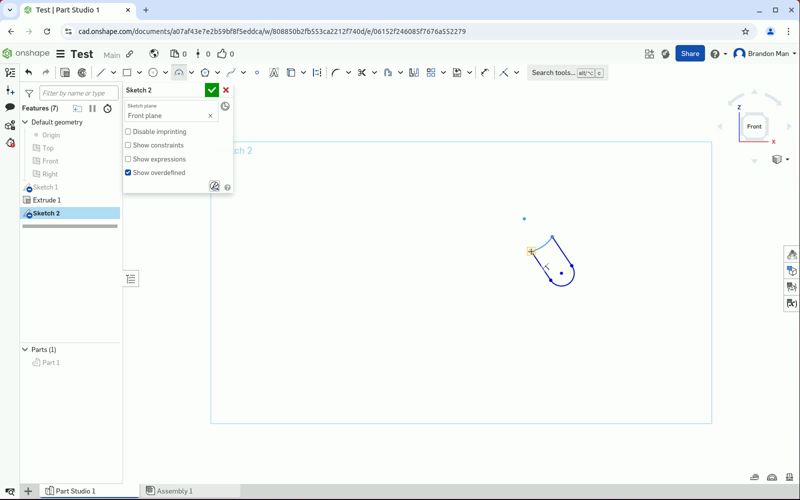
click(531, 251)
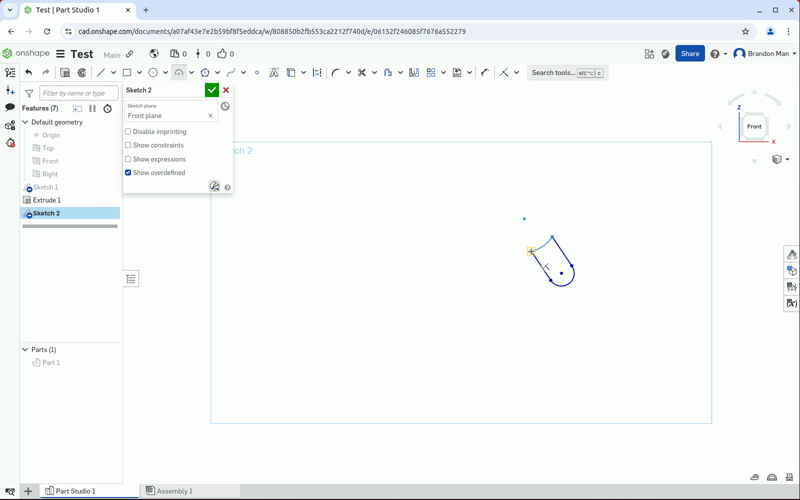
key_down(shift)
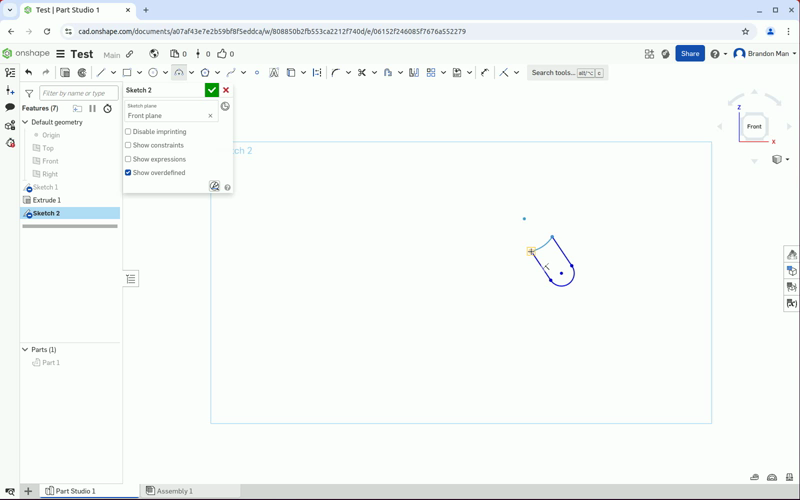
mouse_move(534, 233)
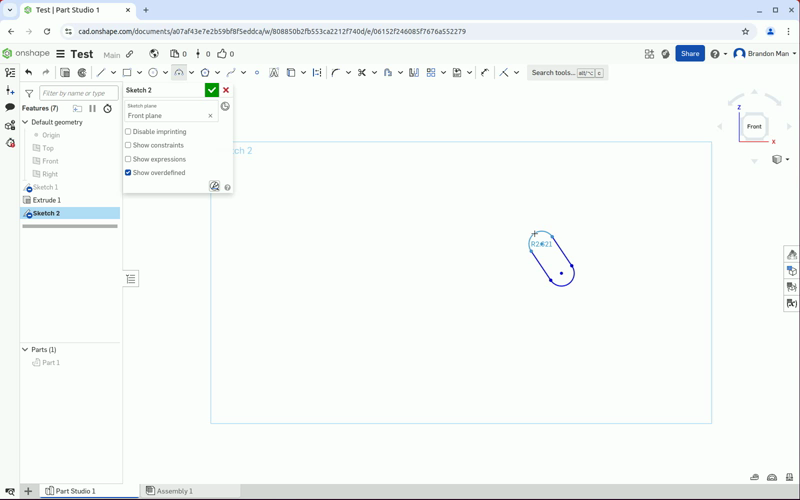
click(534, 233)
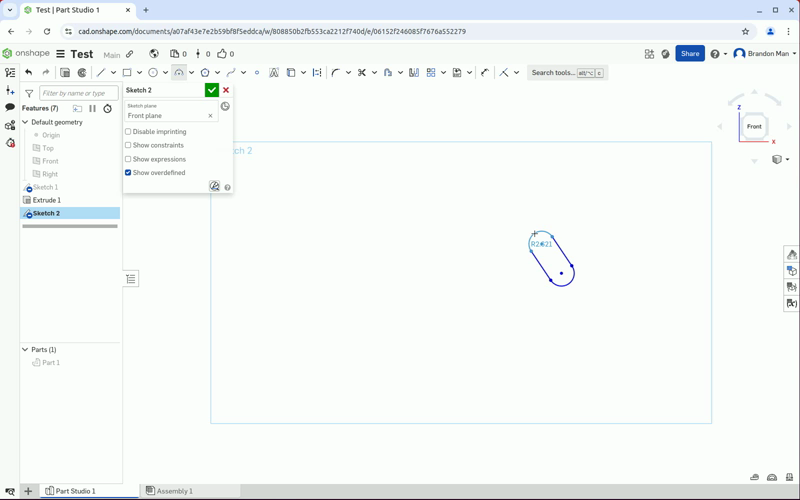
key_up(shift)
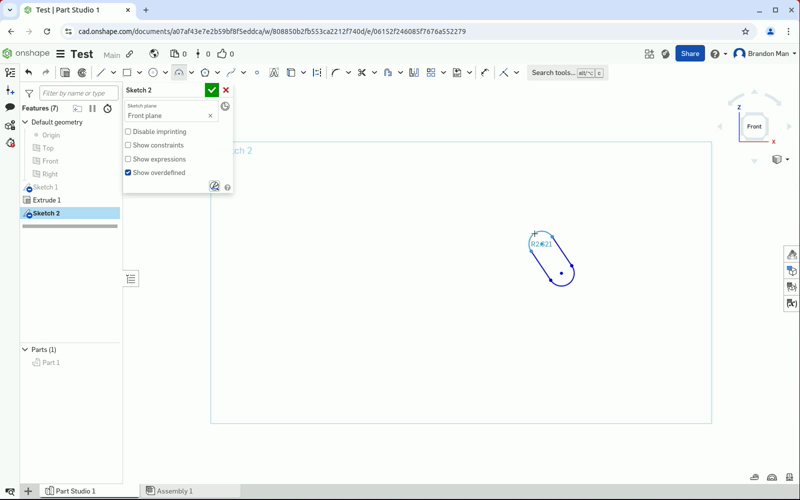
key(esc)
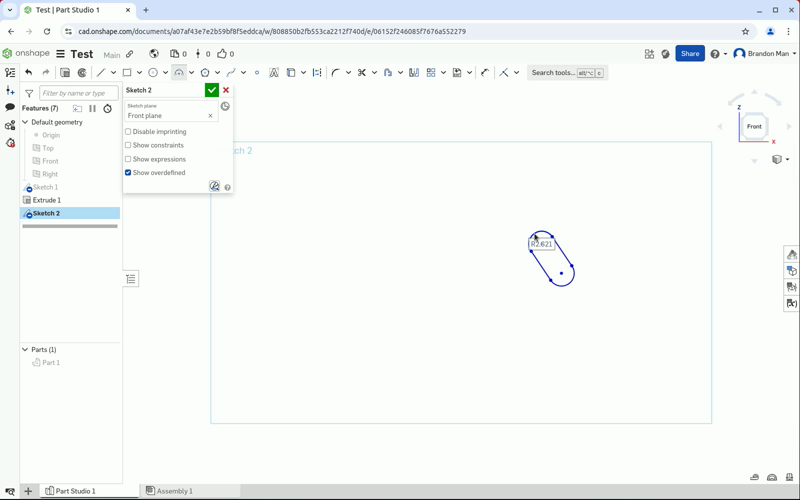
key(c)
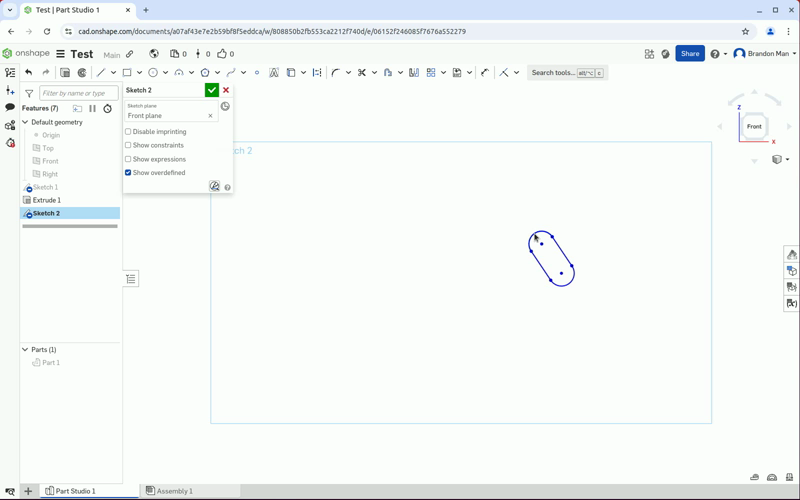
key_down(shift)
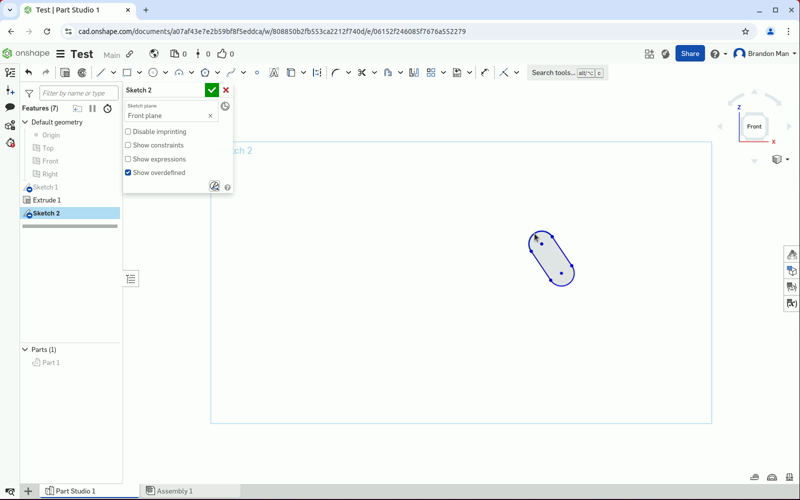
mouse_move(541, 243)
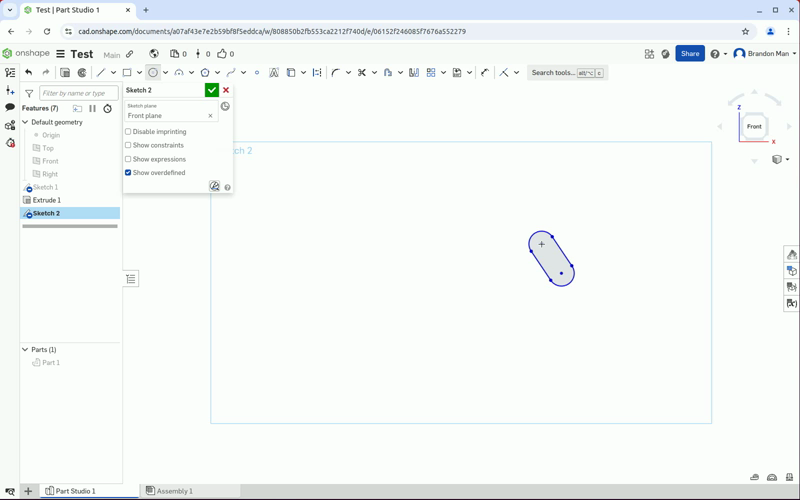
click(541, 243)
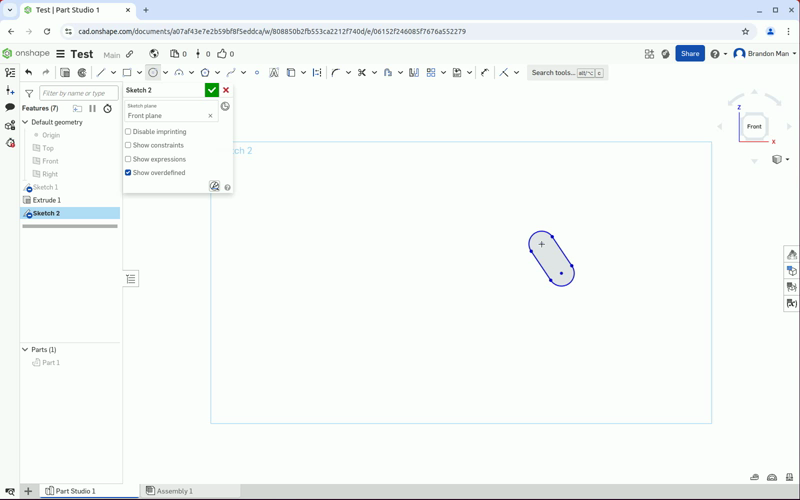
key_up(shift)
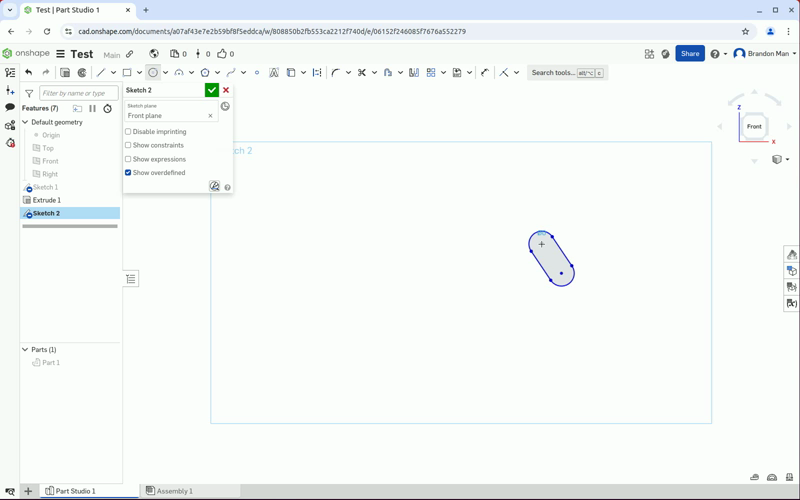
mouse_move(549, 243)
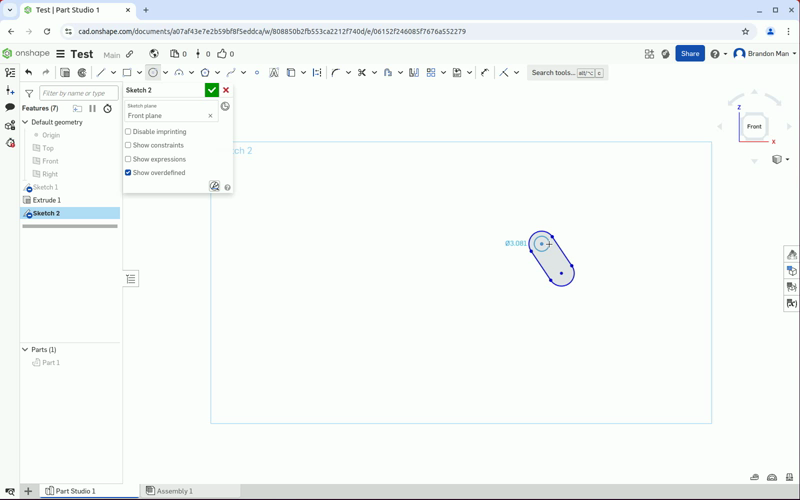
click(549, 243)
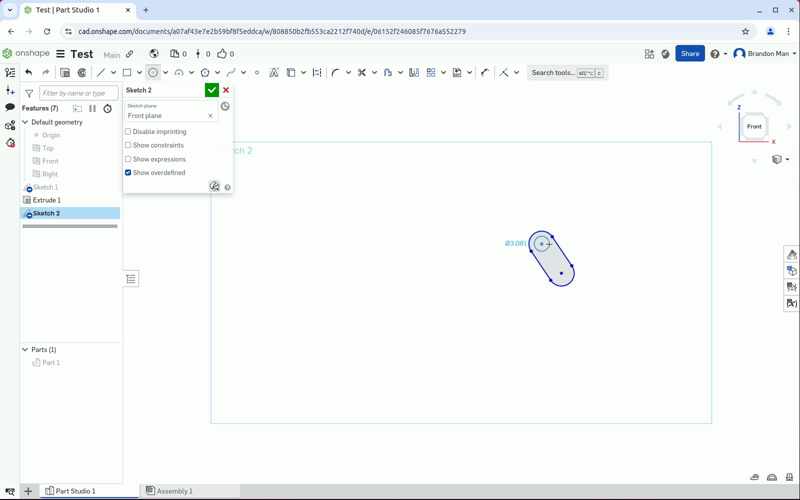
key(esc)
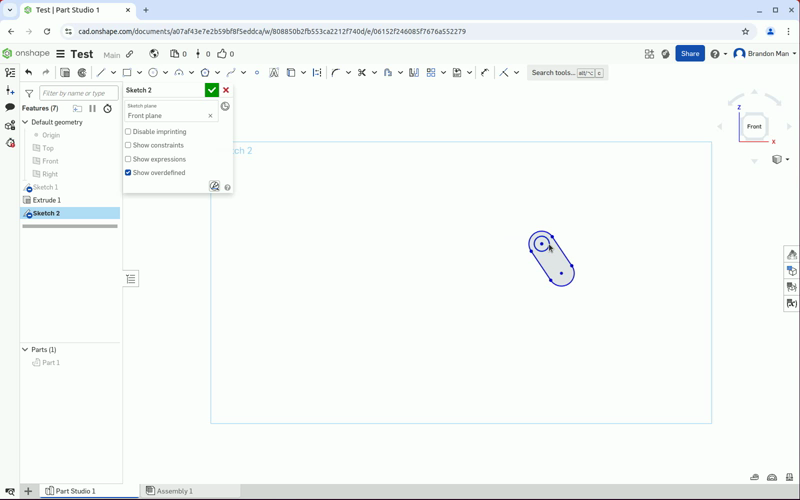
key(c)
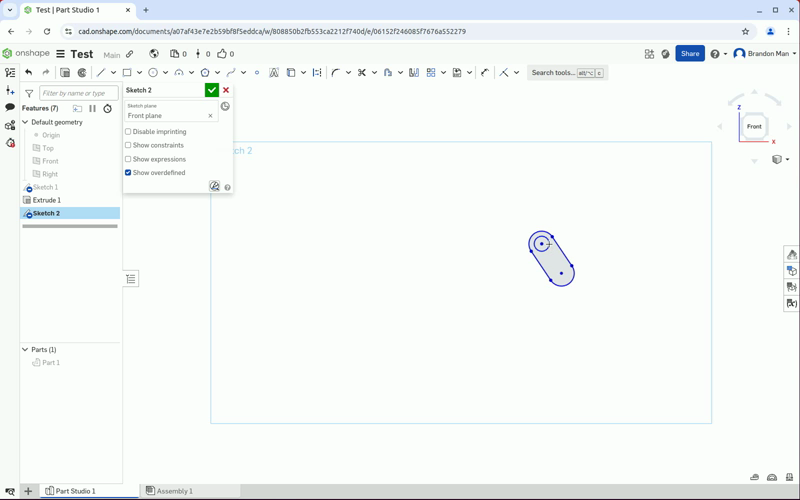
key_down(shift)
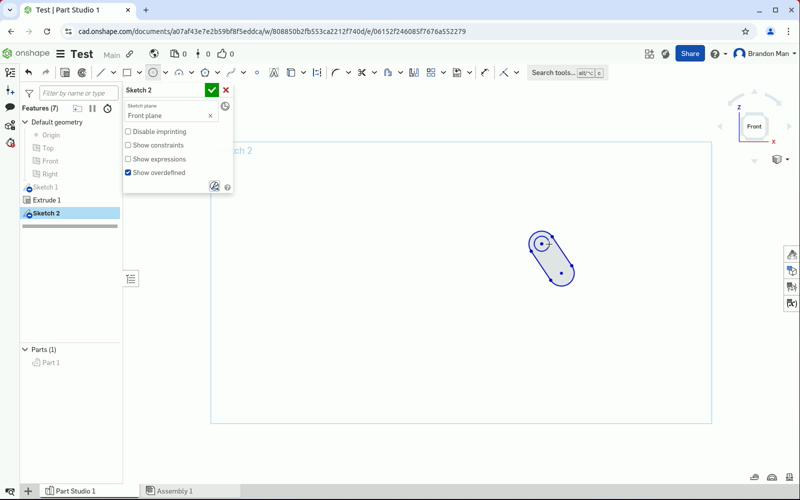
mouse_move(561, 273)
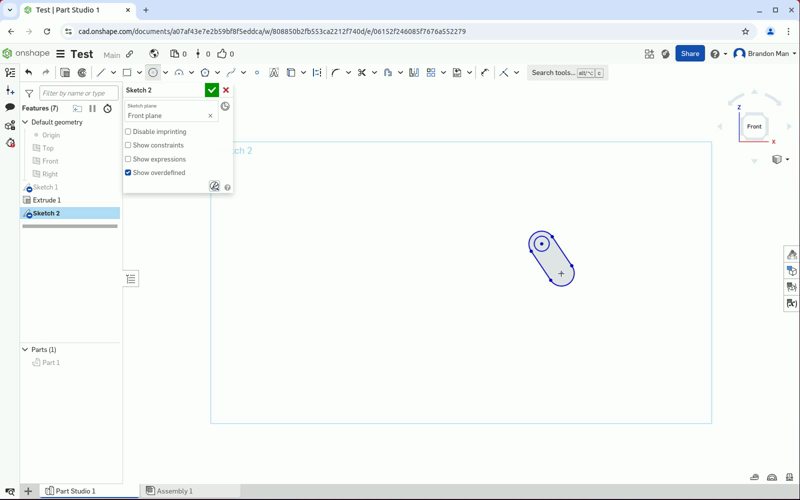
click(561, 273)
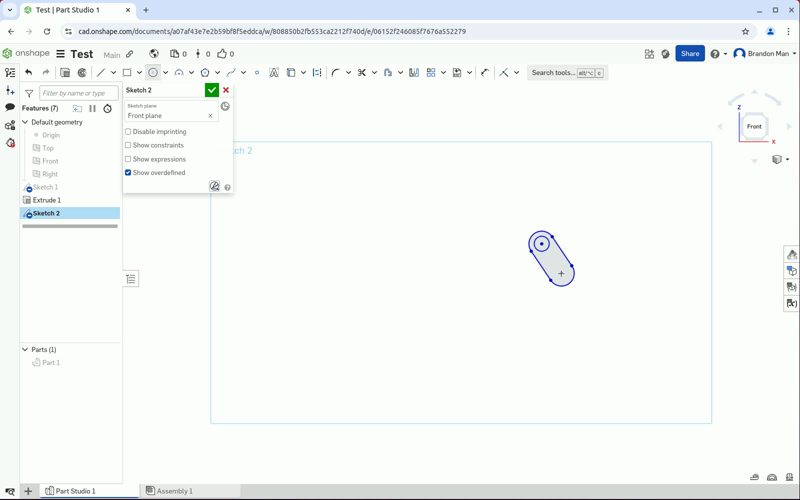
key_up(shift)
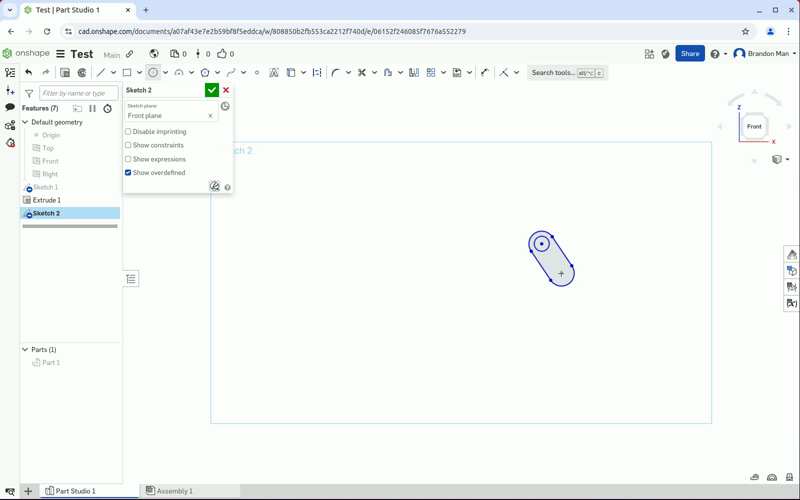
mouse_move(569, 273)
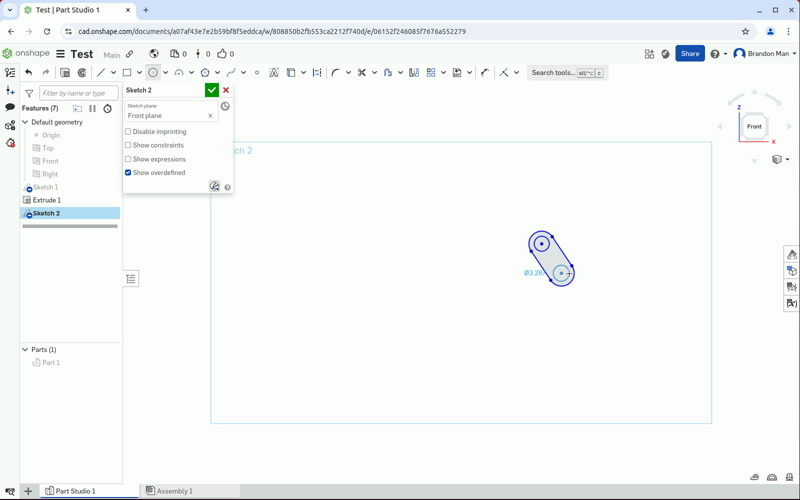
click(569, 273)
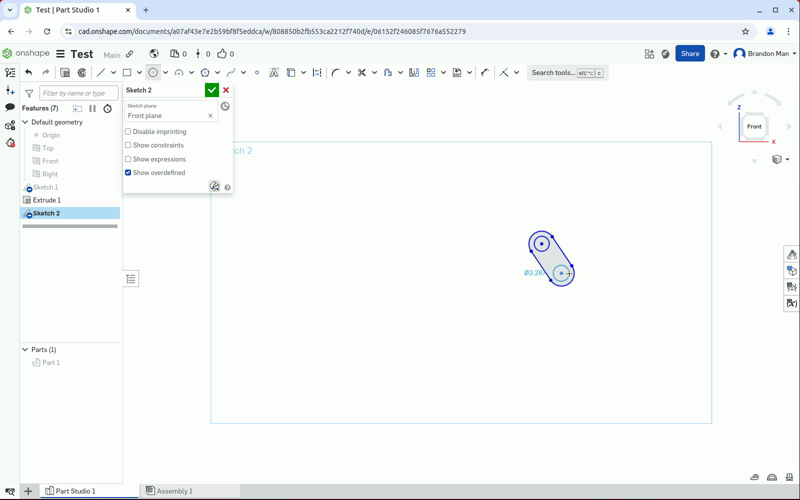
key(esc)
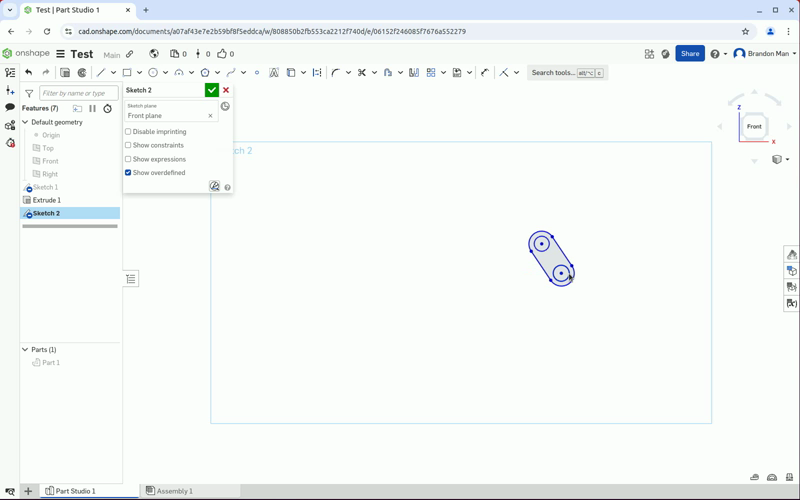
mouse_move(558, 282)
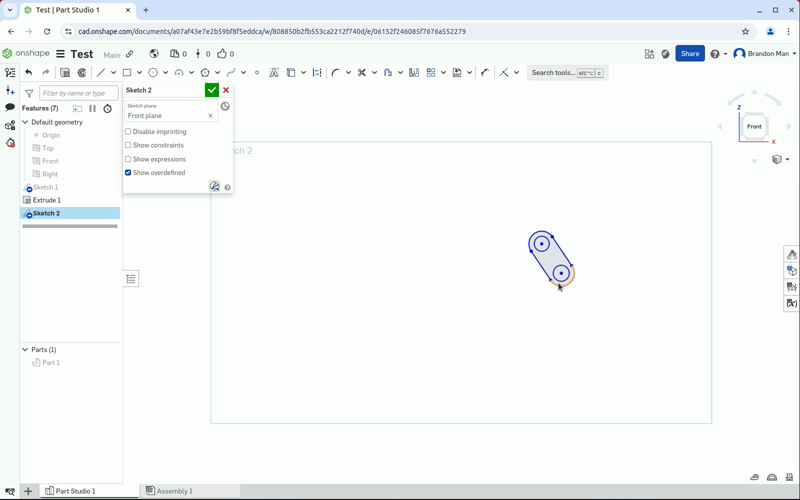
scroll(6)
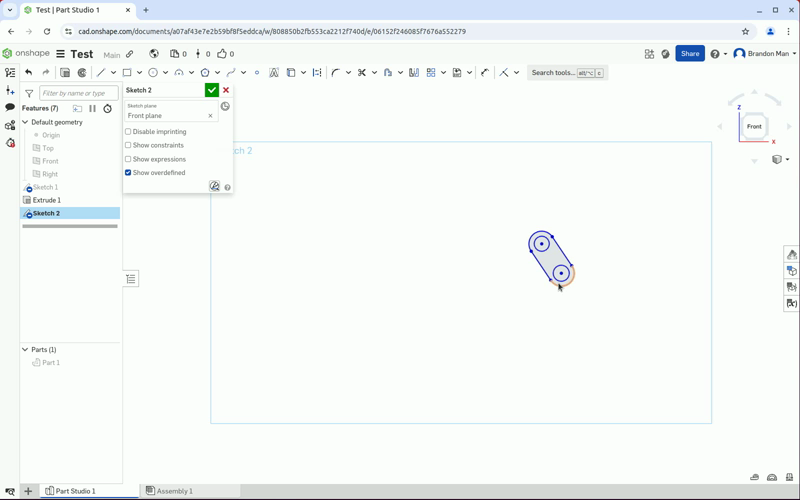
scroll(6)
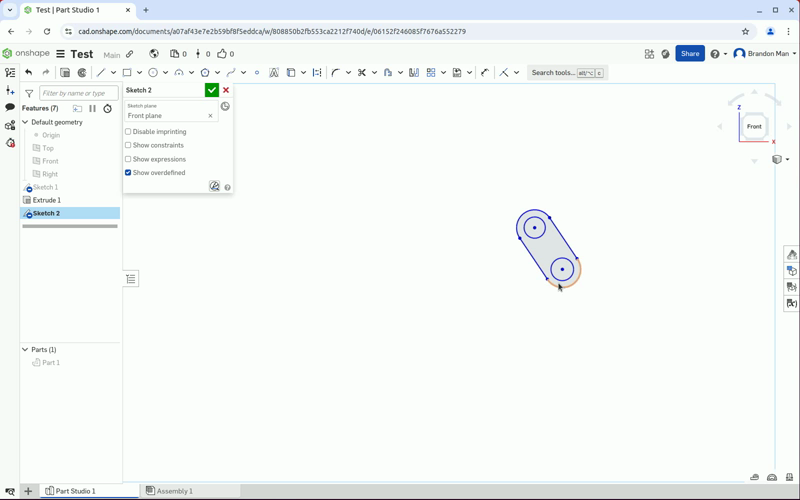
scroll(6)
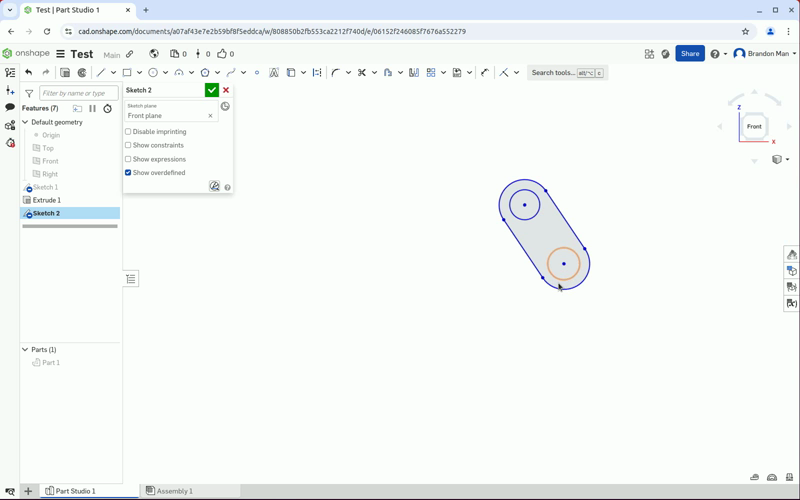
scroll(6)
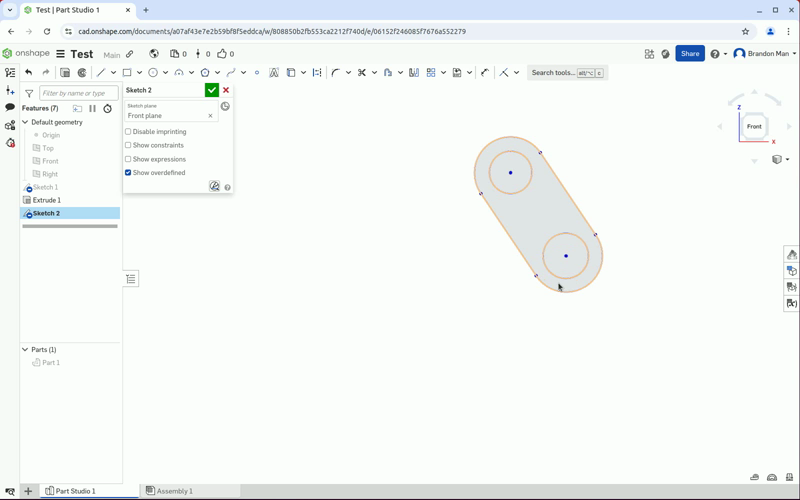
scroll(6)
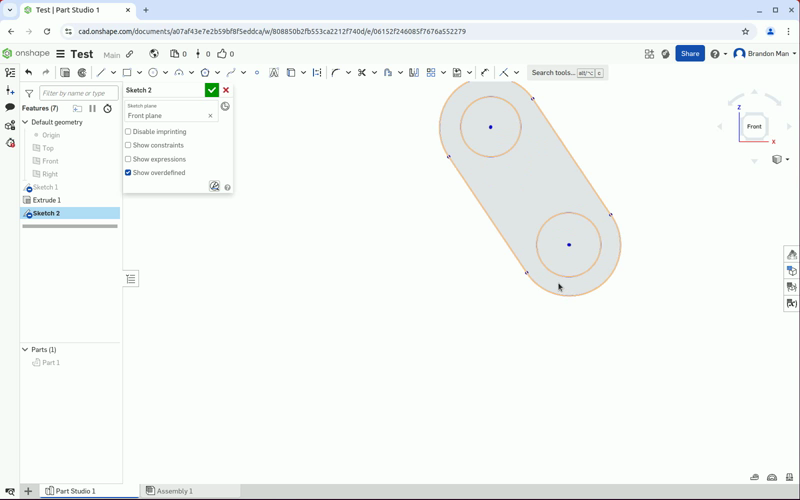
scroll(6)
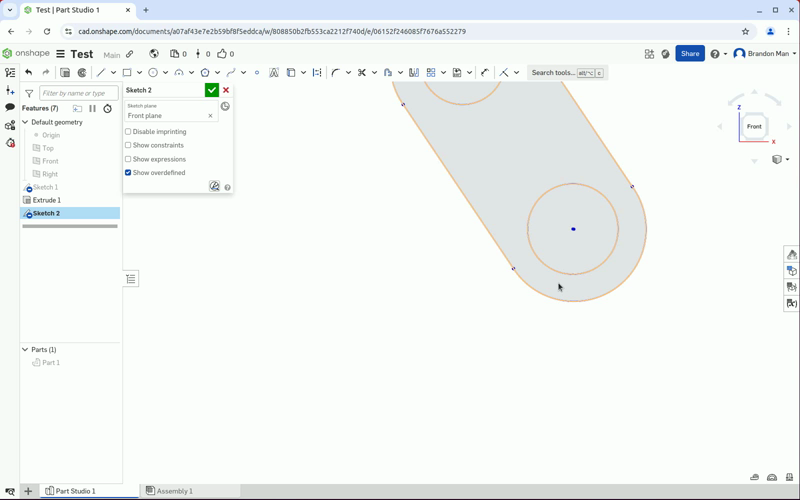
scroll(6)
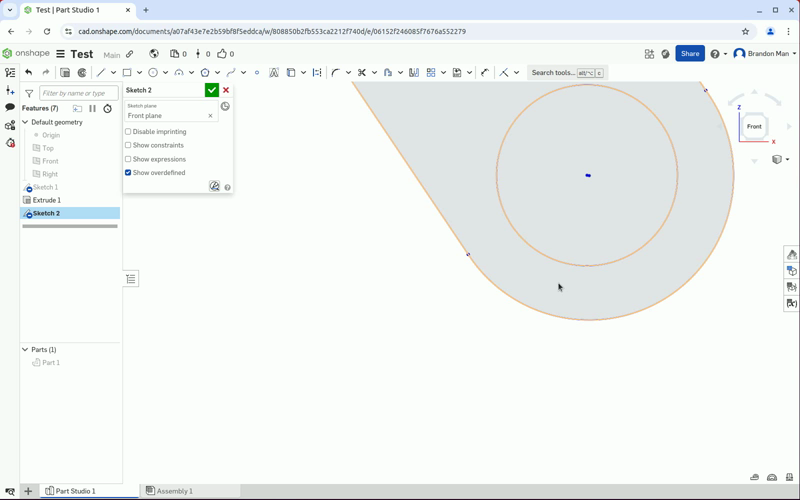
click(558, 282)
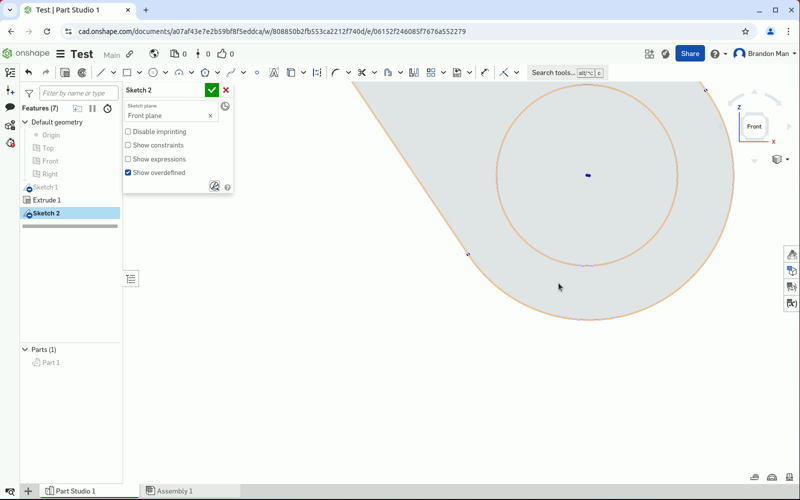
scroll(-6)
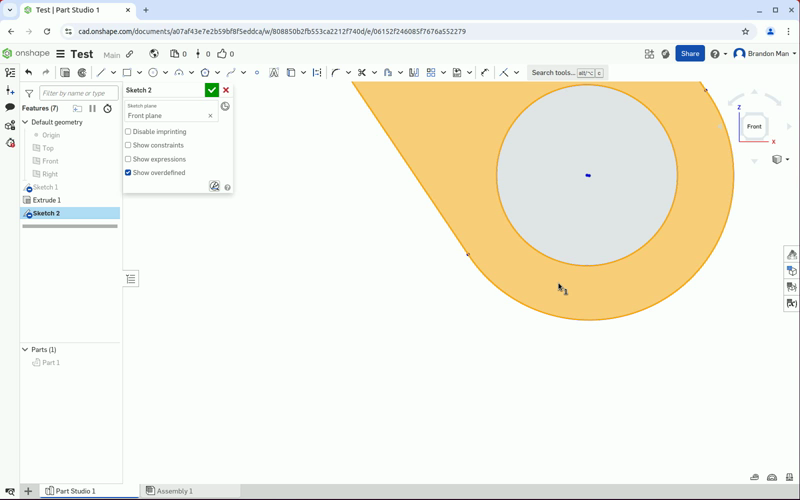
scroll(-6)
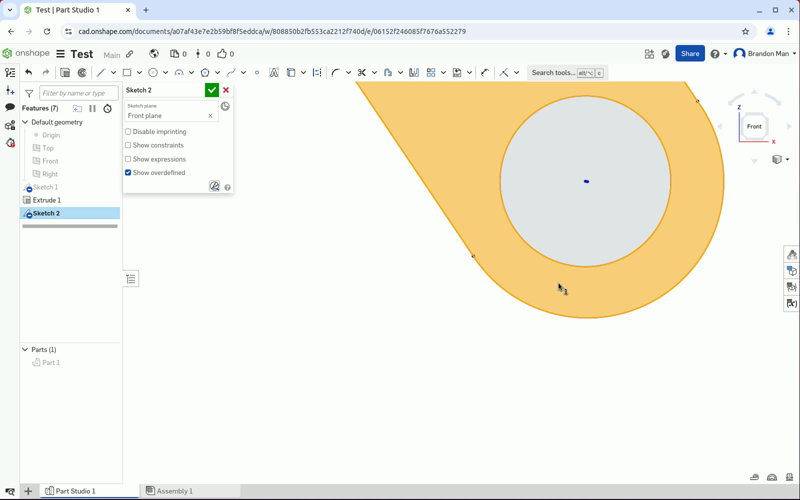
scroll(-6)
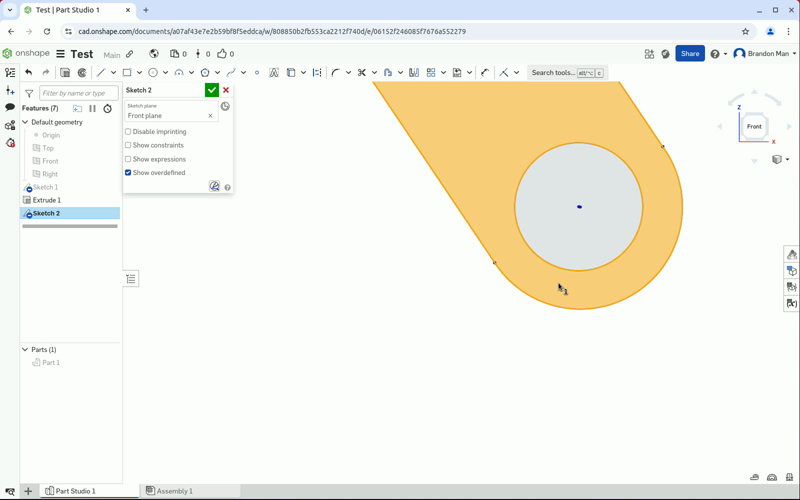
scroll(-6)
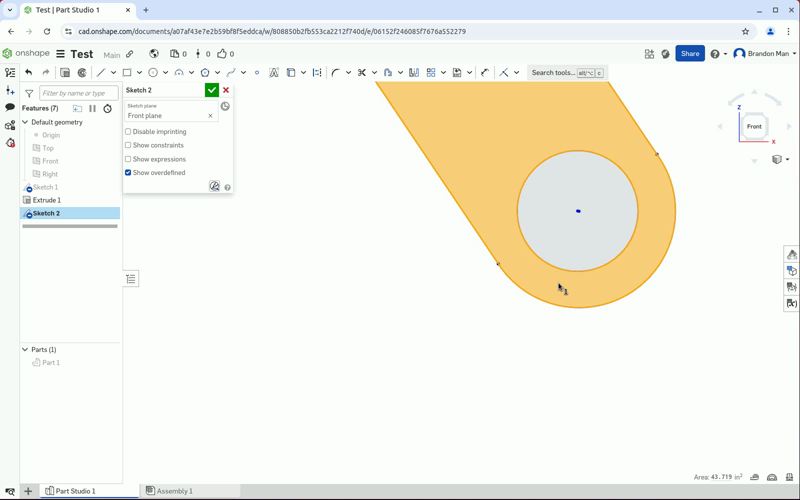
scroll(-6)
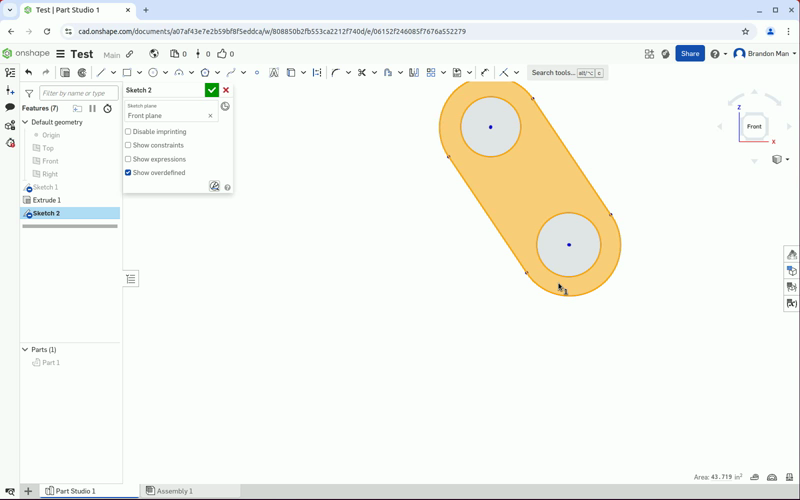
scroll(-6)
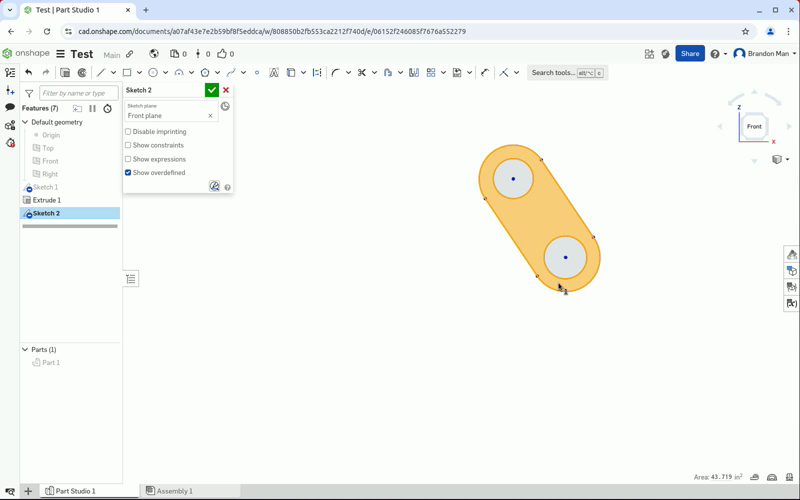
scroll(-6)
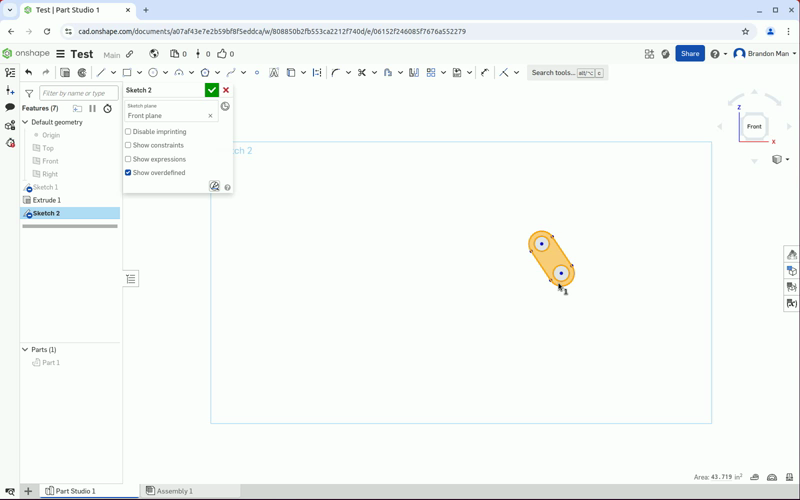
mouse_move(73, 352)
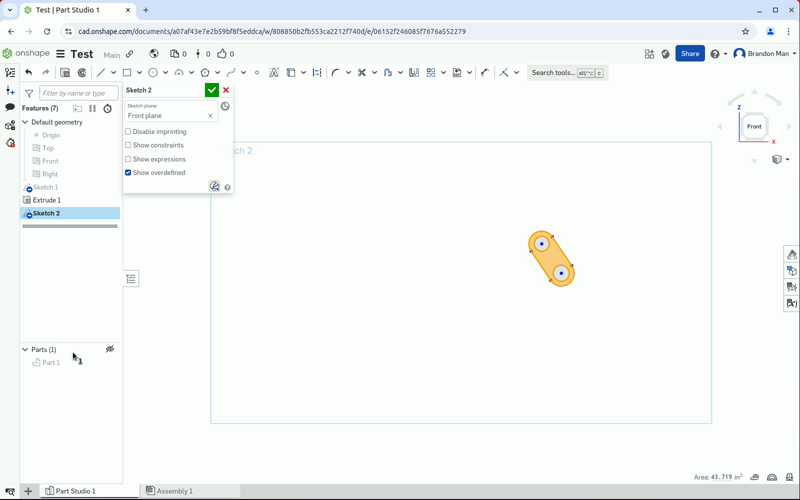
key(shift+y)
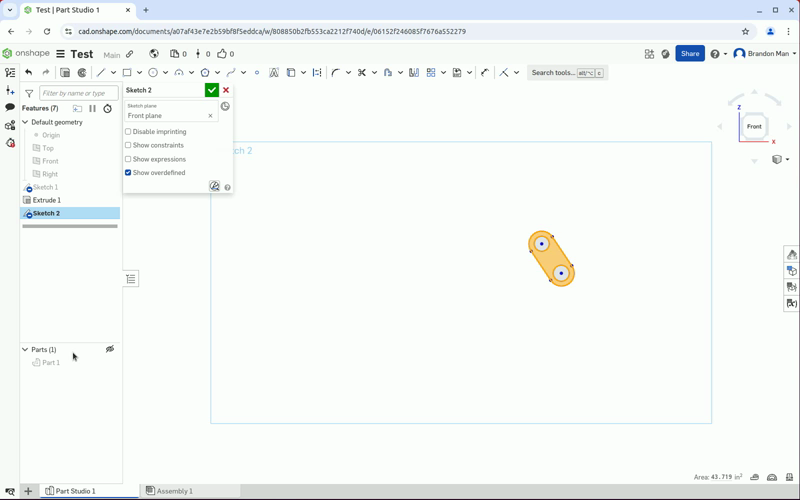
key(shift+e)
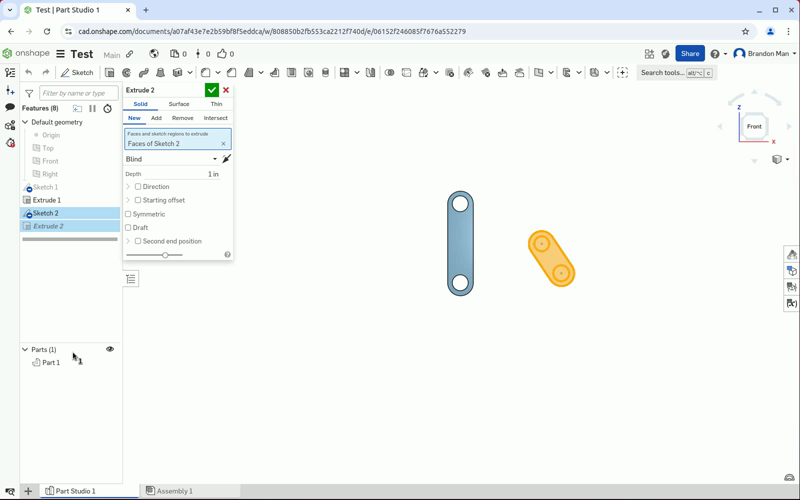
mouse_move(143, 106)
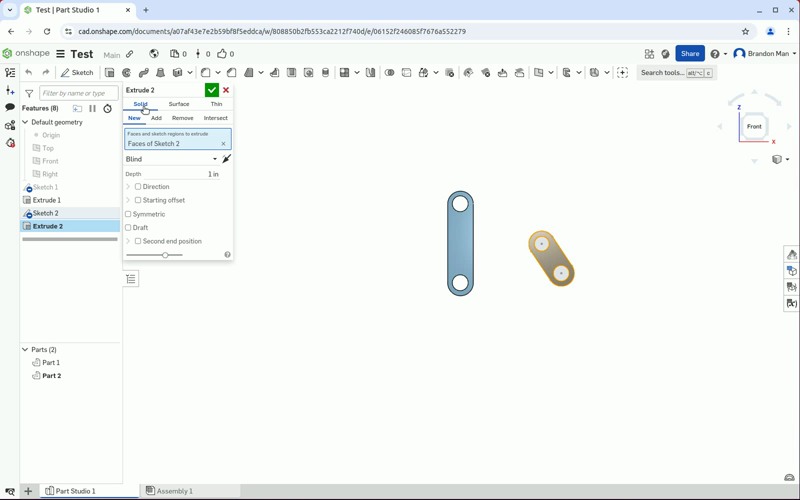
click(143, 106)
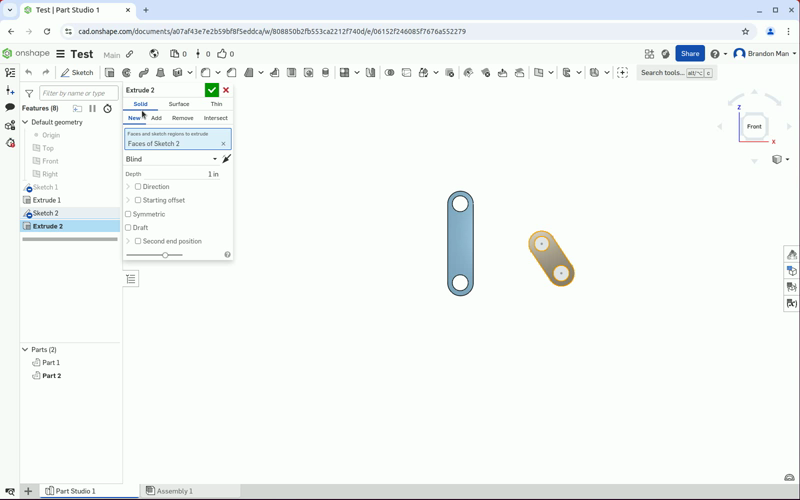
mouse_move(137, 120)
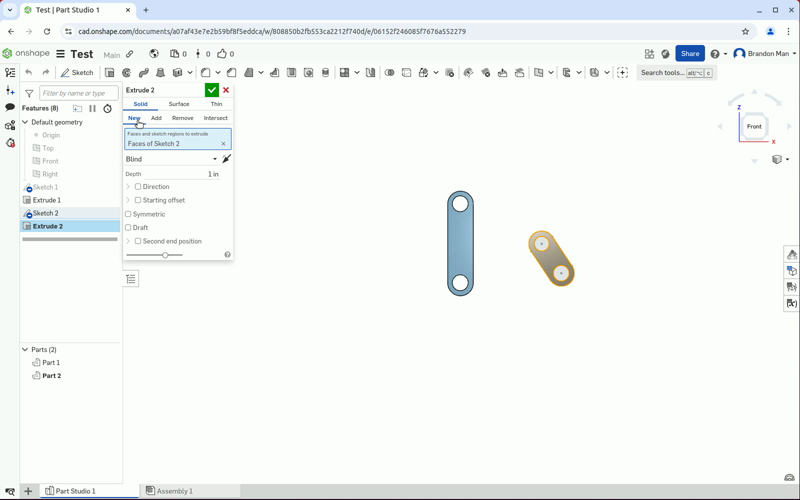
click(137, 120)
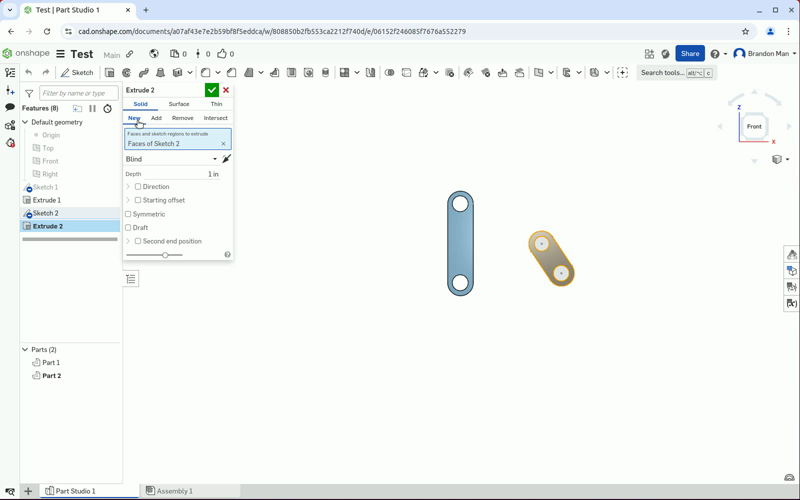
key(tab, 4)
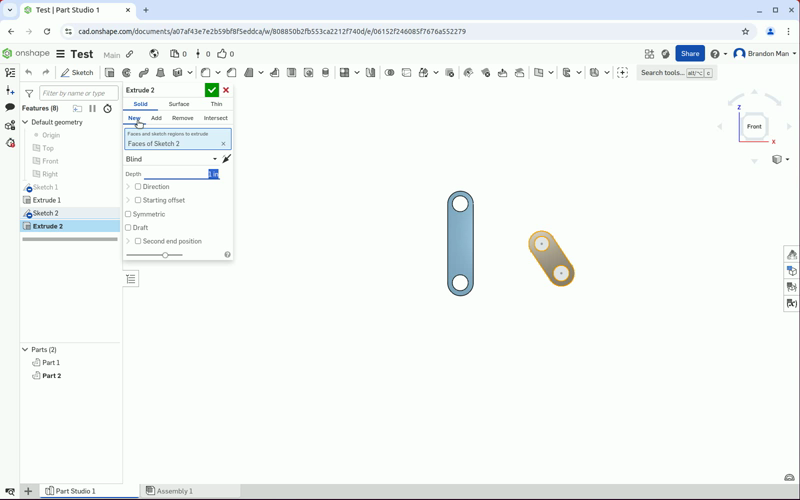
text(1.444)
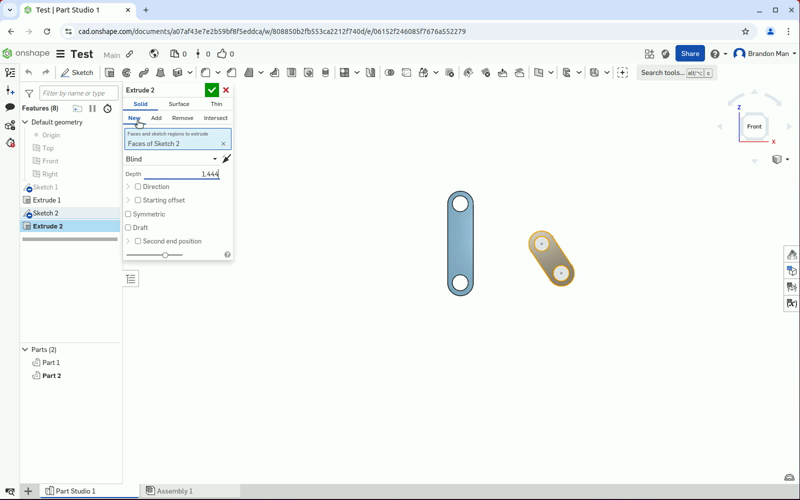
key(enter)
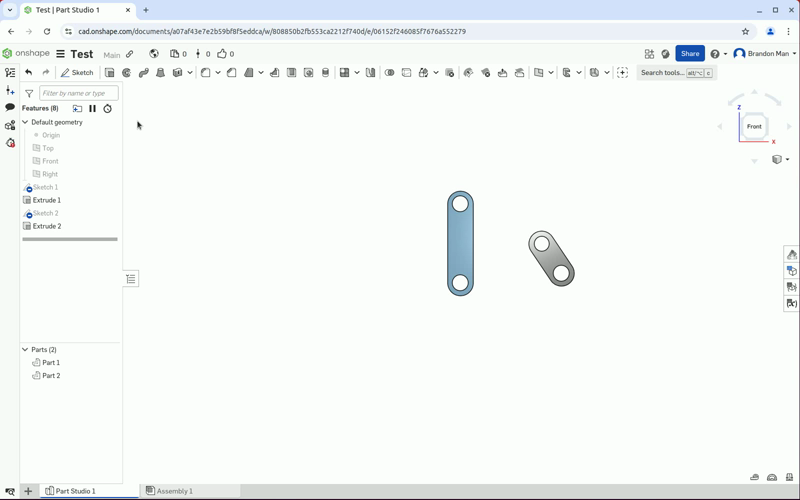
key(shift+h)
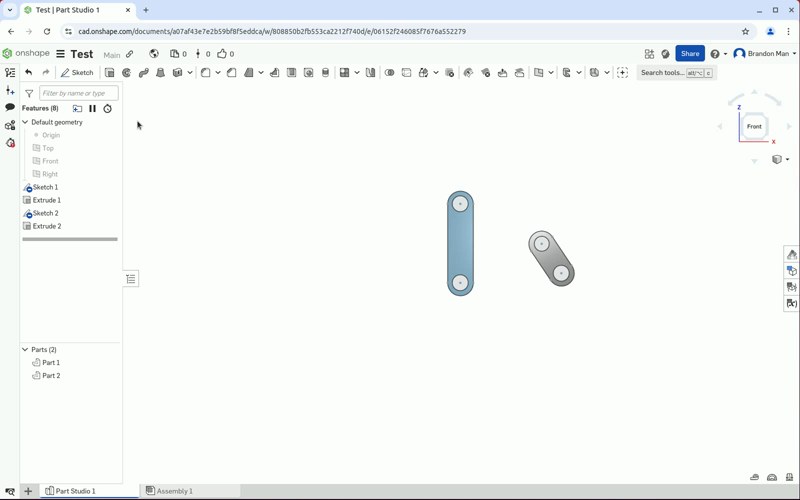
key(shift+h)
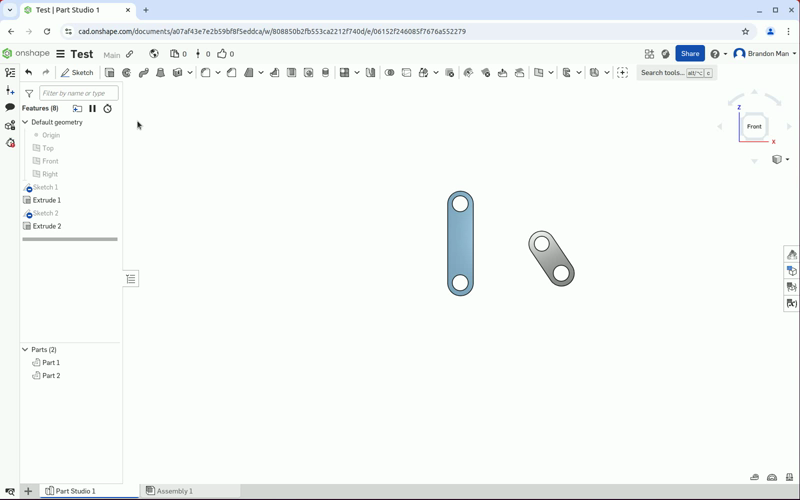
mouse_move(73, 189)
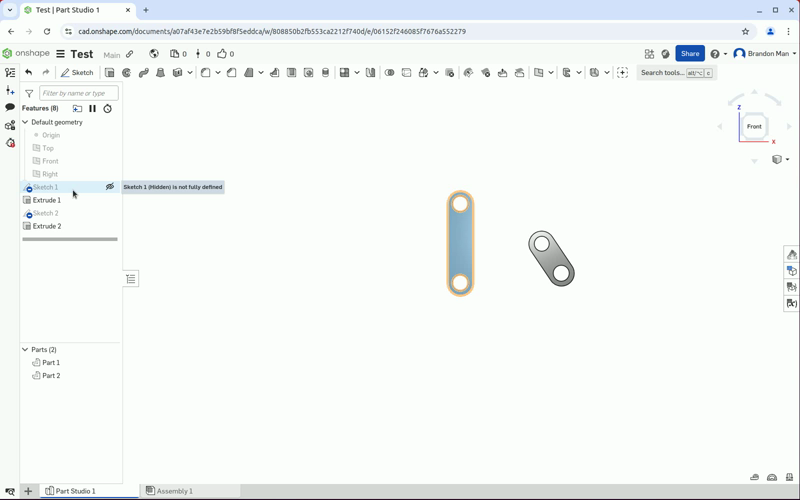
click(73, 189)
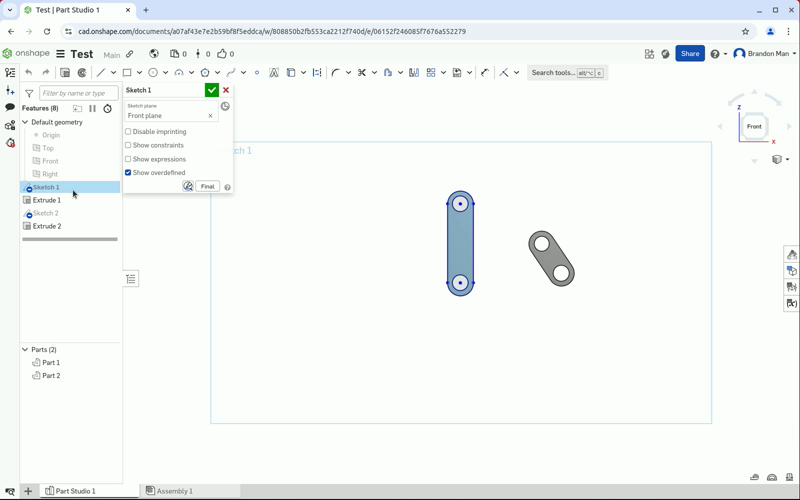
mouse_move(229, 92)
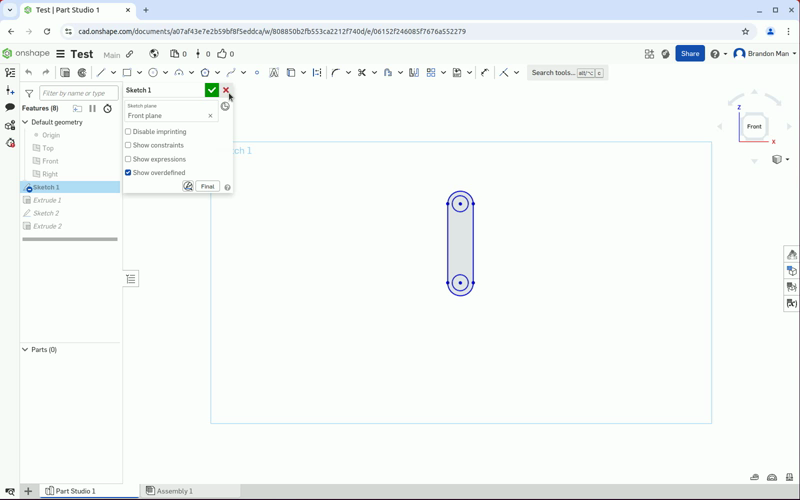
click(229, 92)
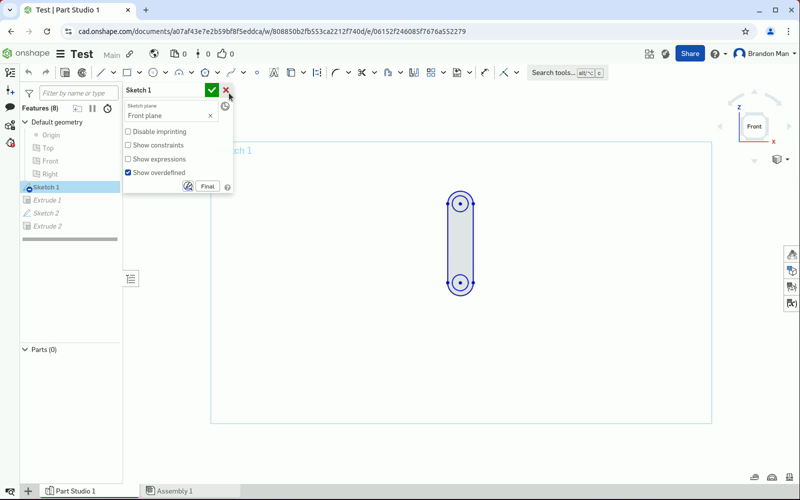
key(shift+s)
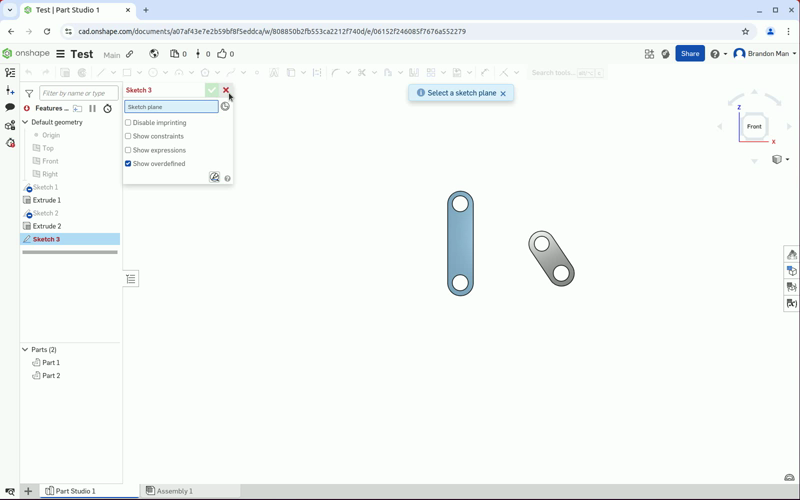
mouse_move(73, 163)
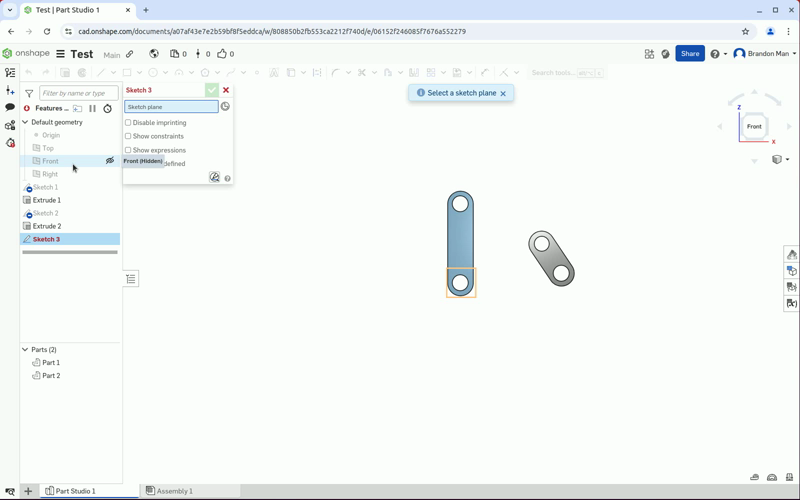
click(73, 163)
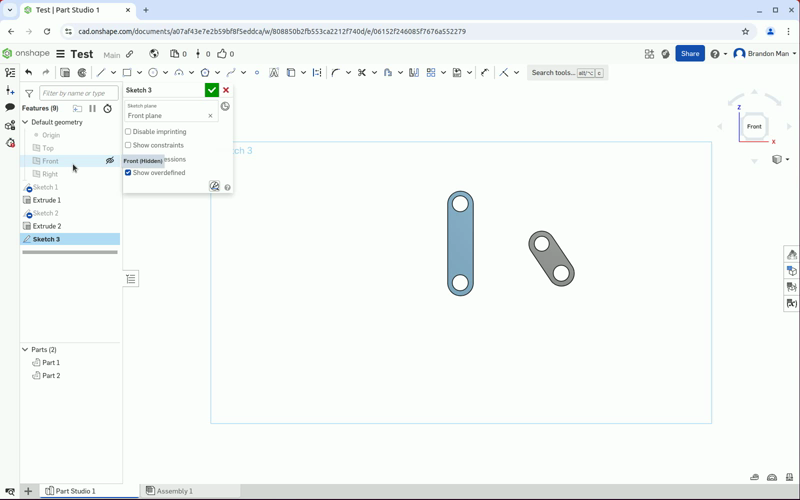
mouse_move(73, 352)
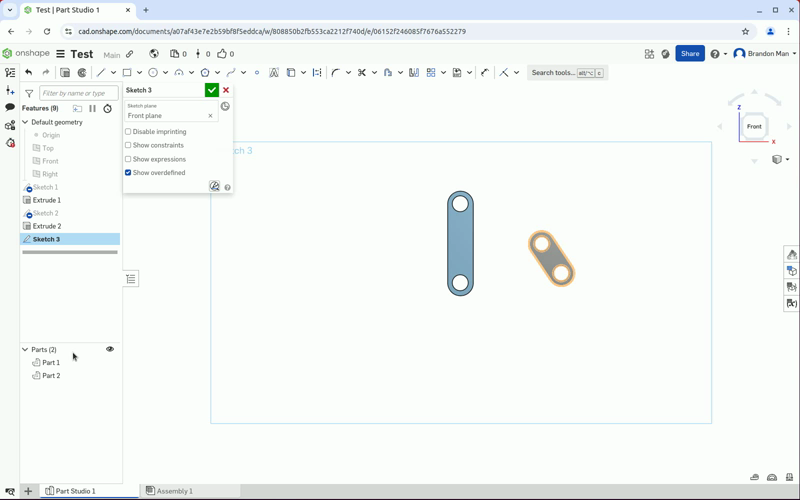
key(y)
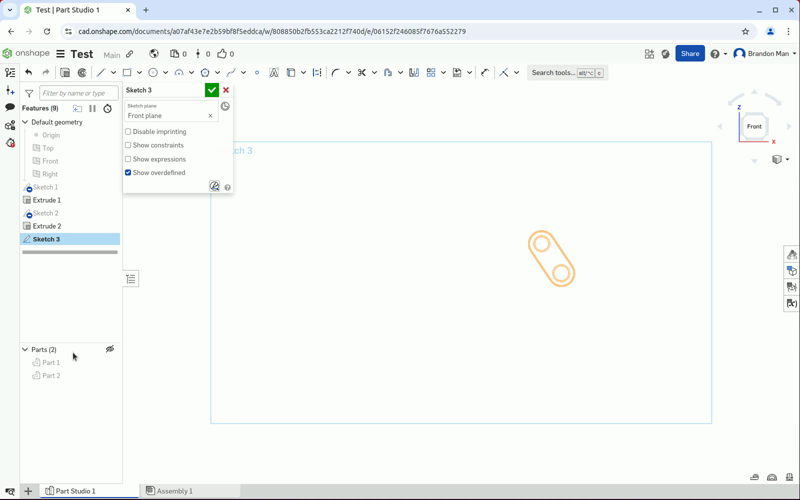
key(l)
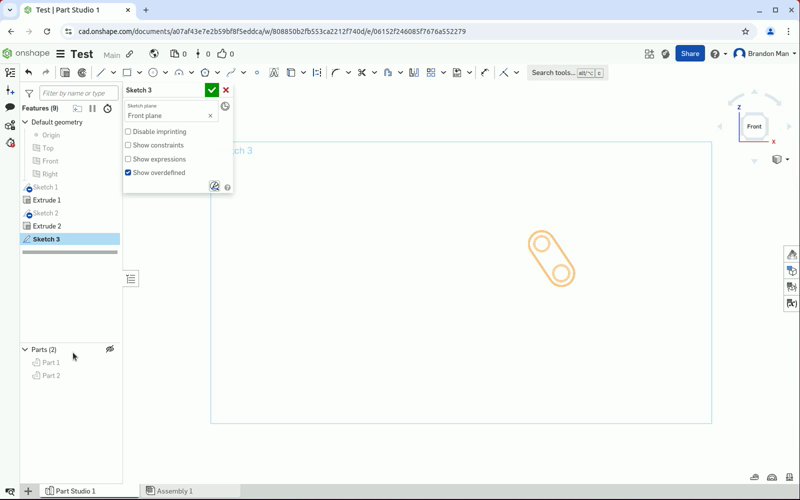
key_down(shift)
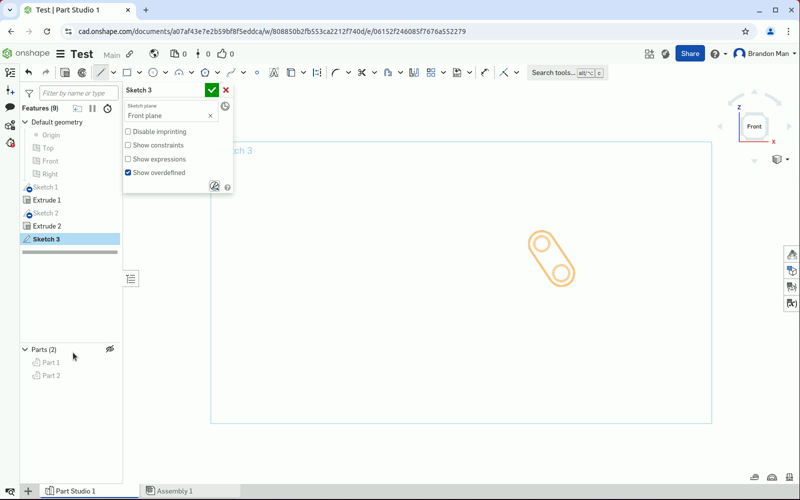
mouse_move(454, 215)
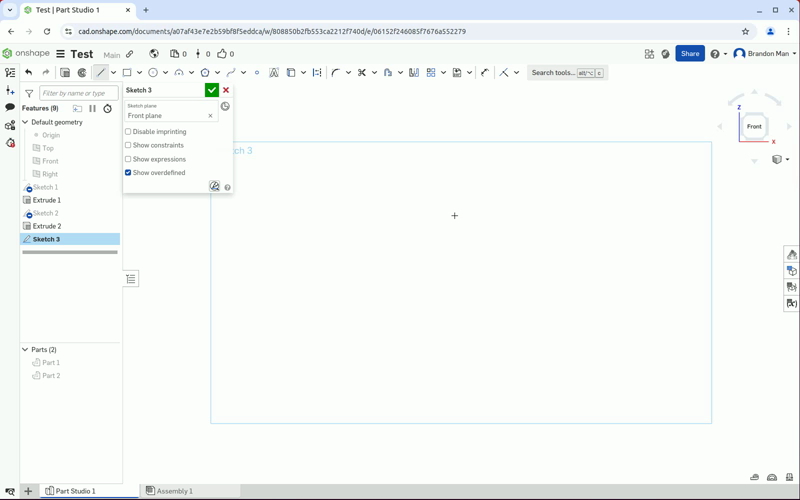
click(454, 215)
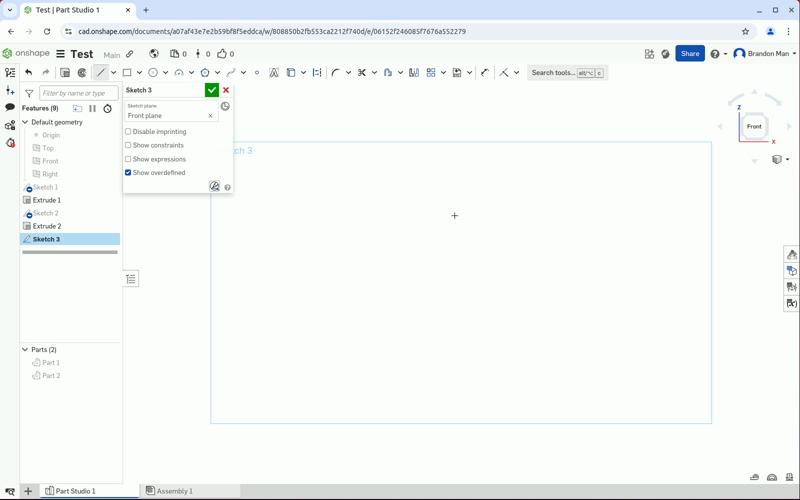
key_up(shift)
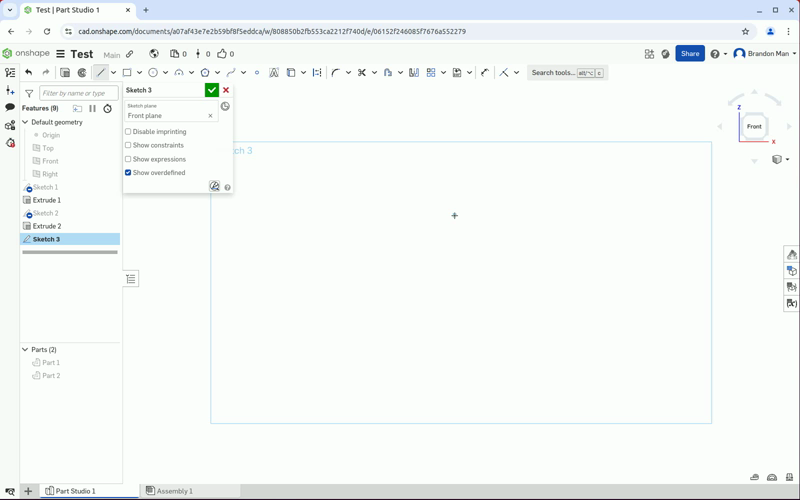
key_down(shift)
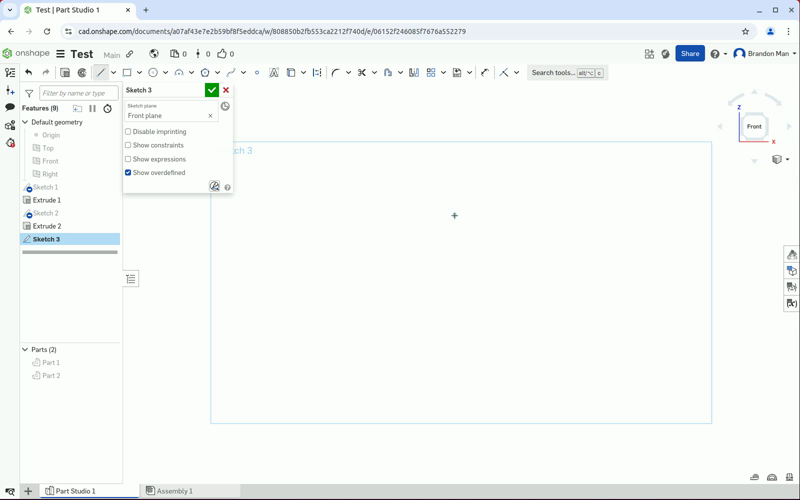
mouse_move(535, 255)
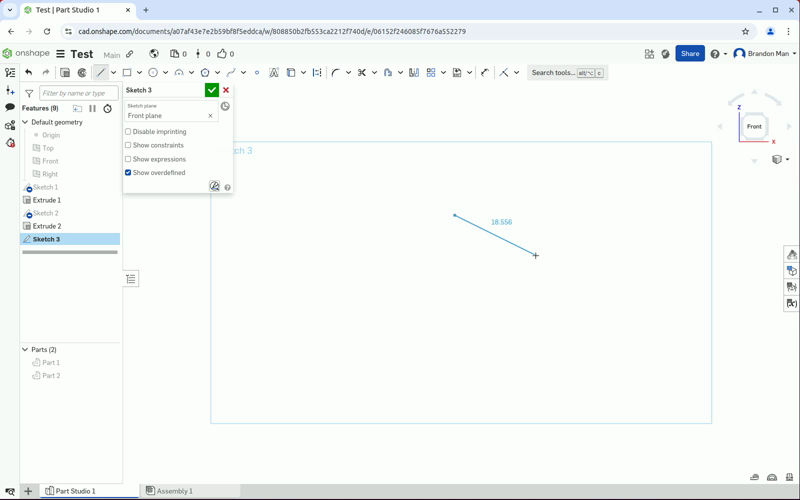
click(535, 255)
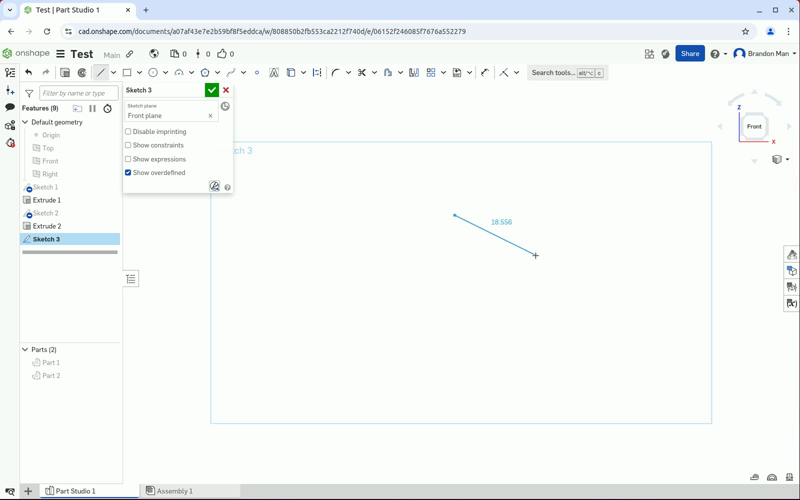
key_up(shift)
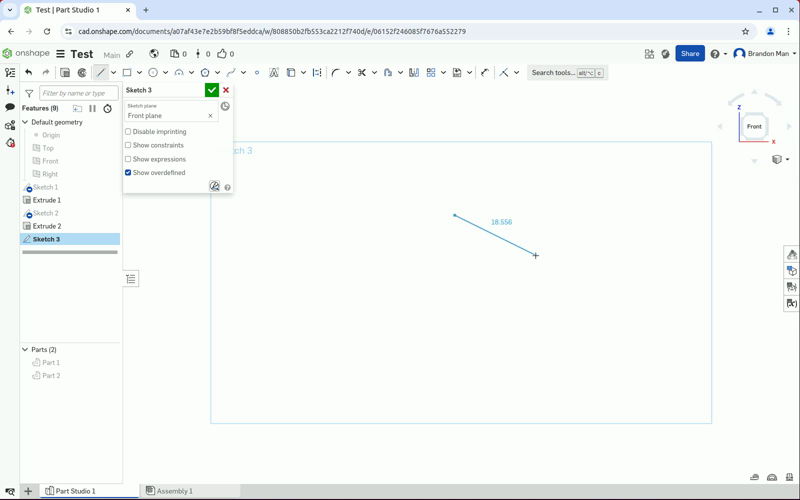
key(esc)
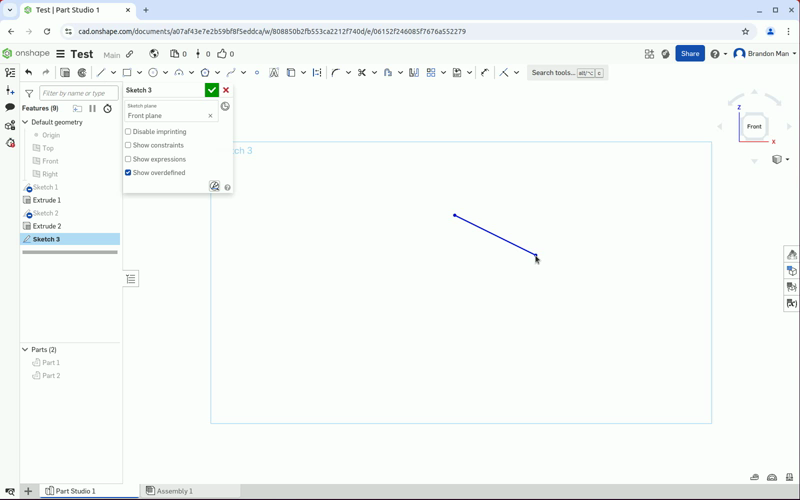
key(a)
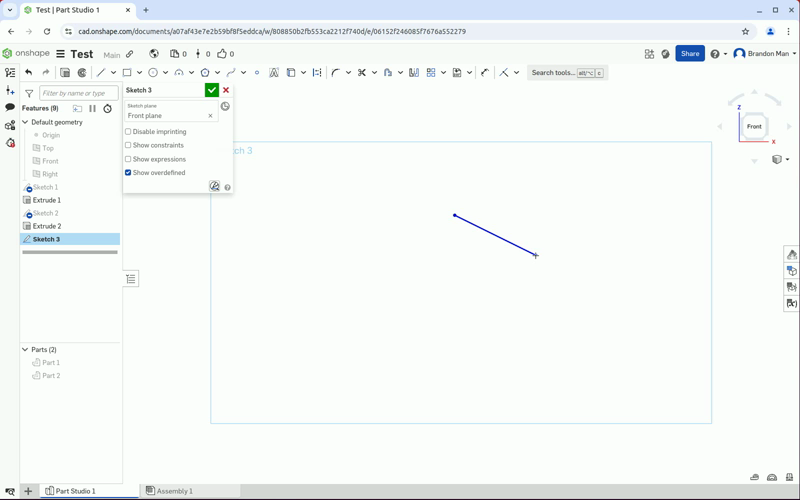
mouse_move(535, 255)
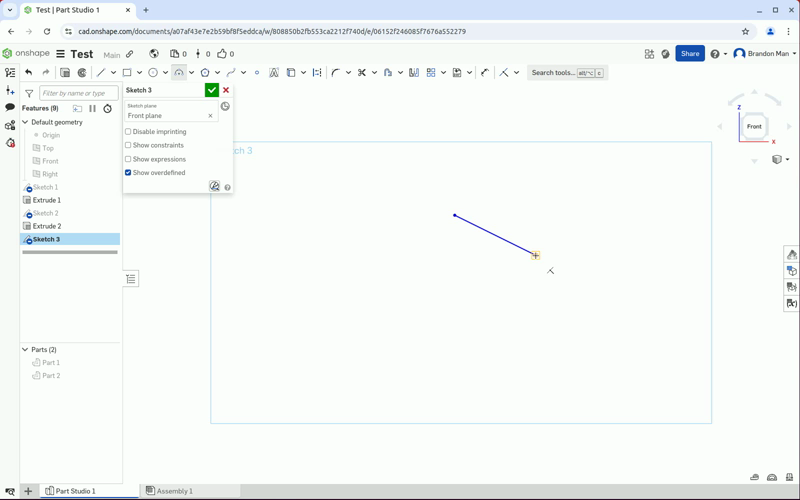
click(535, 255)
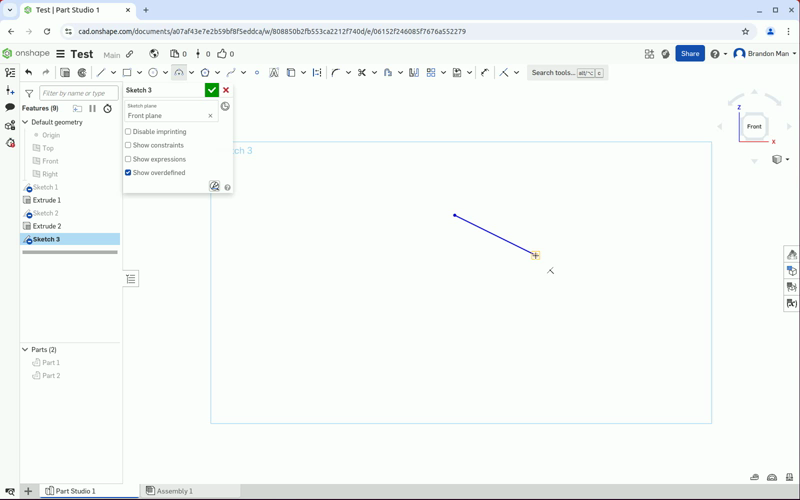
key_down(shift)
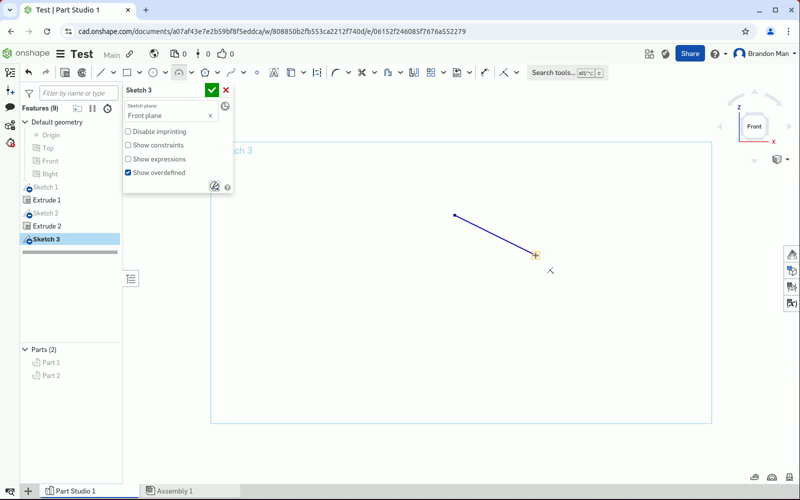
mouse_move(546, 232)
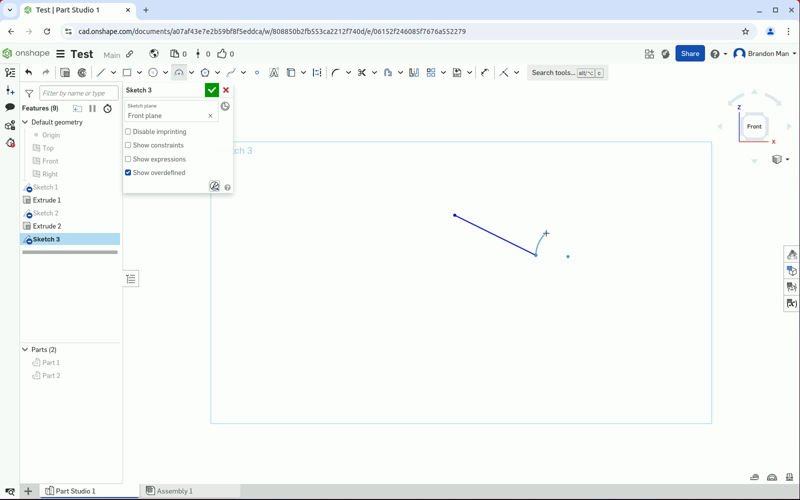
click(546, 232)
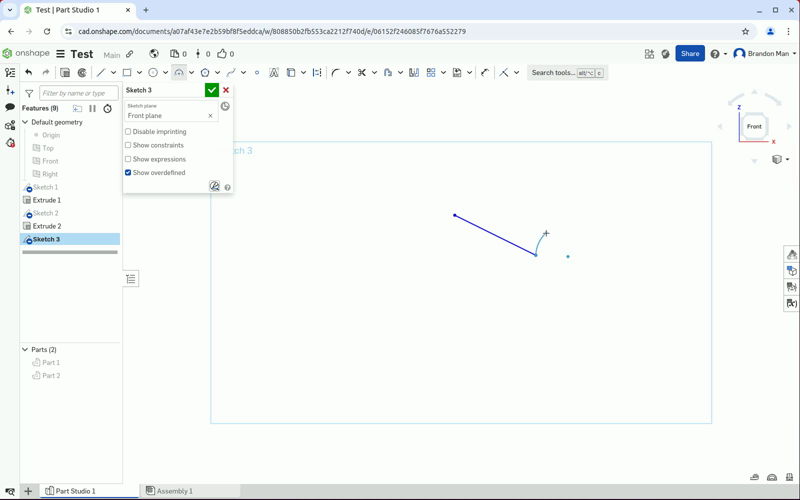
mouse_move(552, 249)
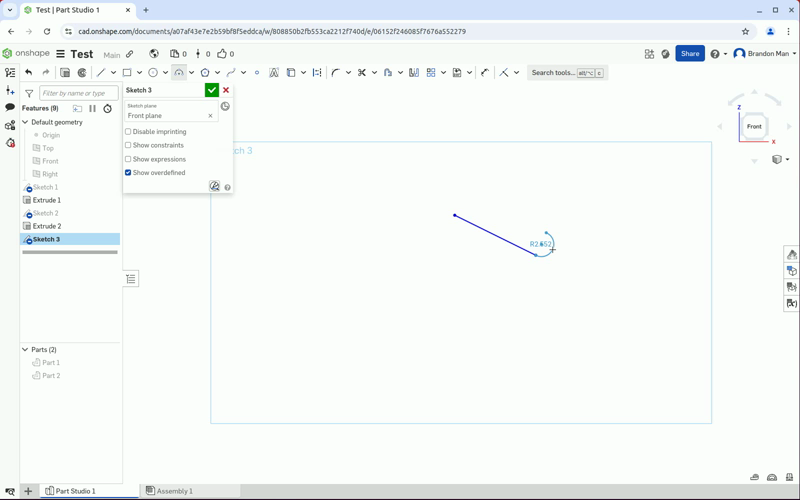
click(552, 249)
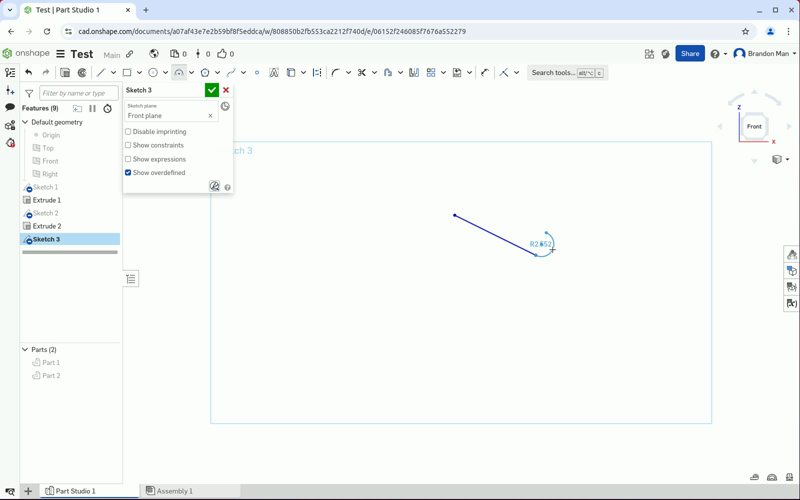
key_up(shift)
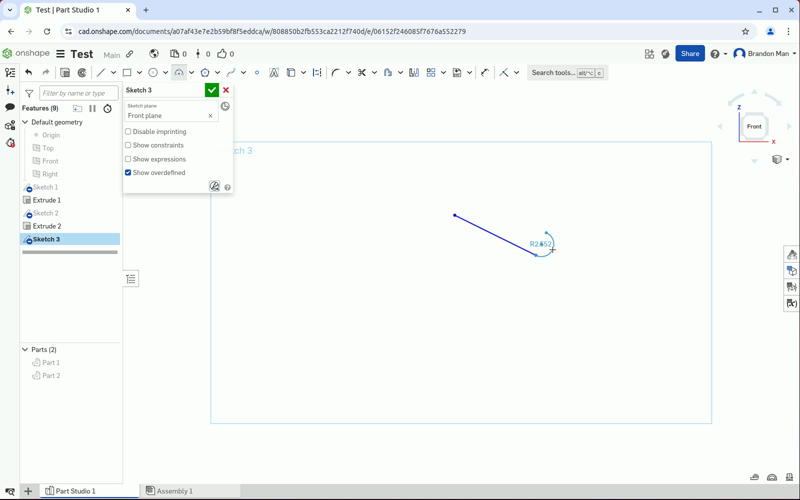
key(esc)
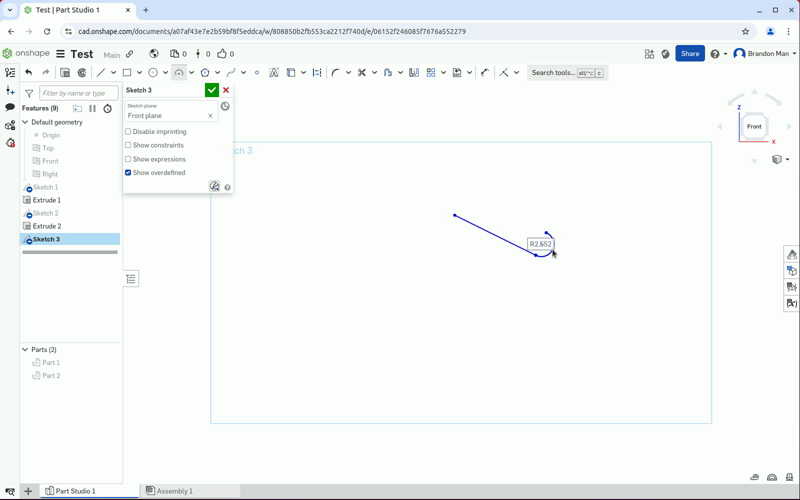
key(l)
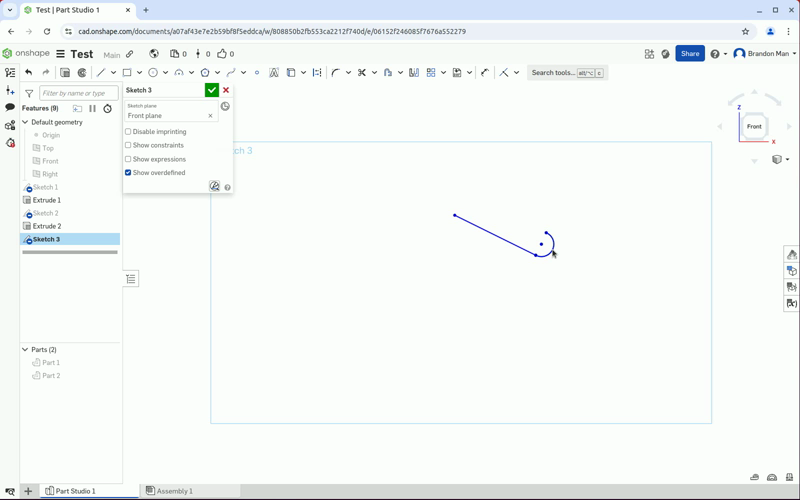
mouse_move(546, 232)
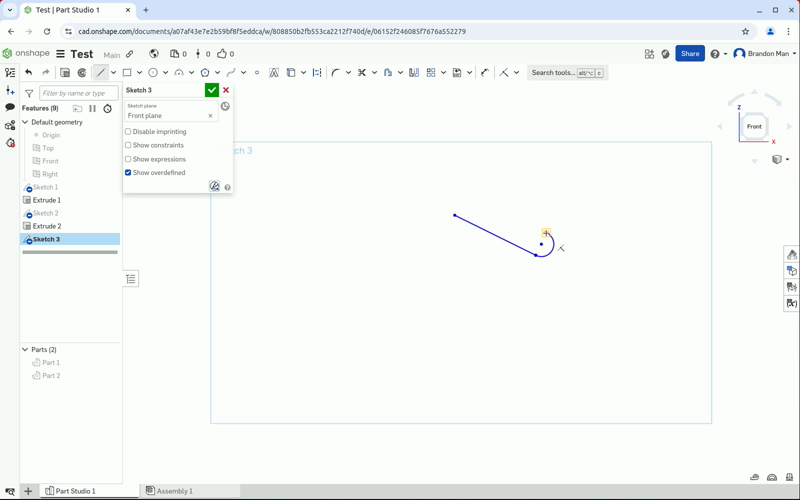
click(546, 232)
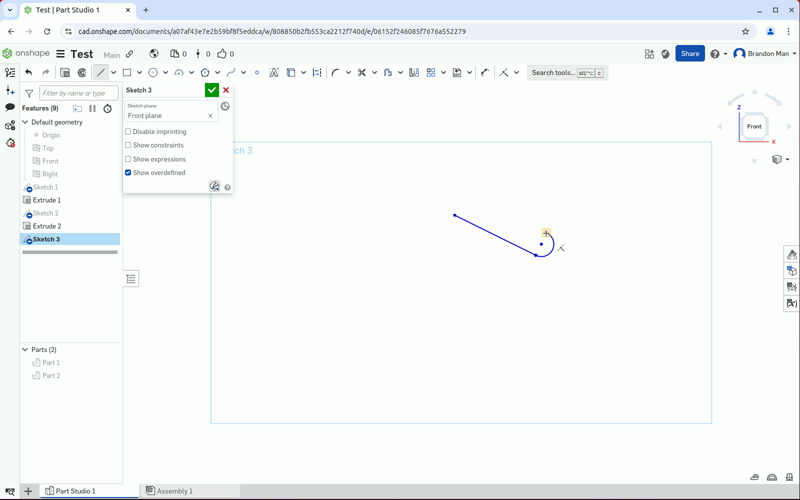
key_down(shift)
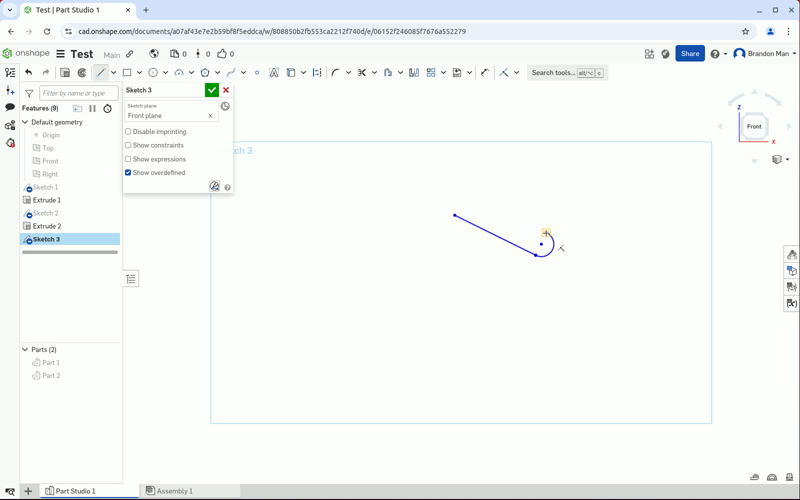
mouse_move(466, 193)
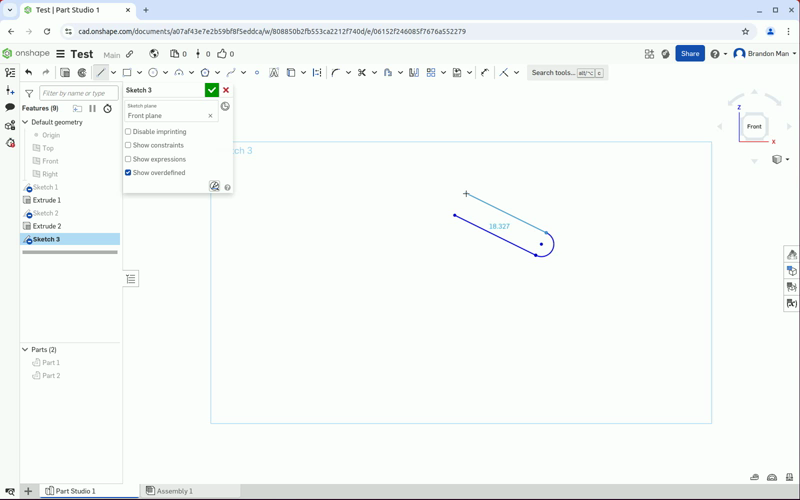
click(466, 193)
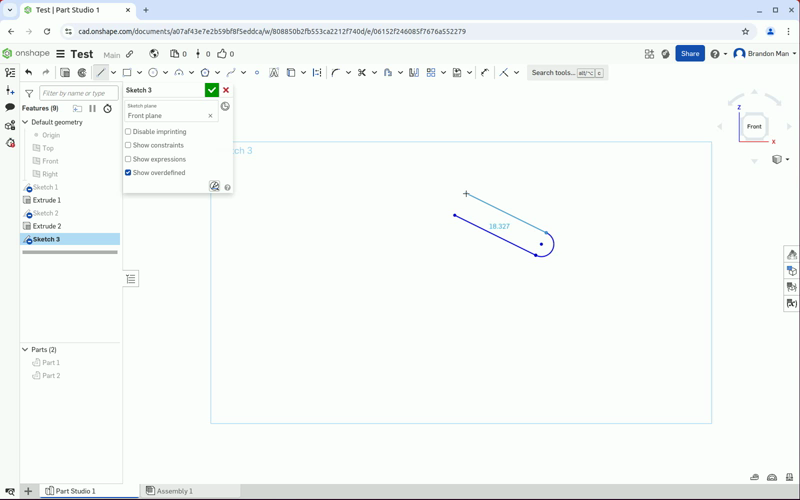
key_up(shift)
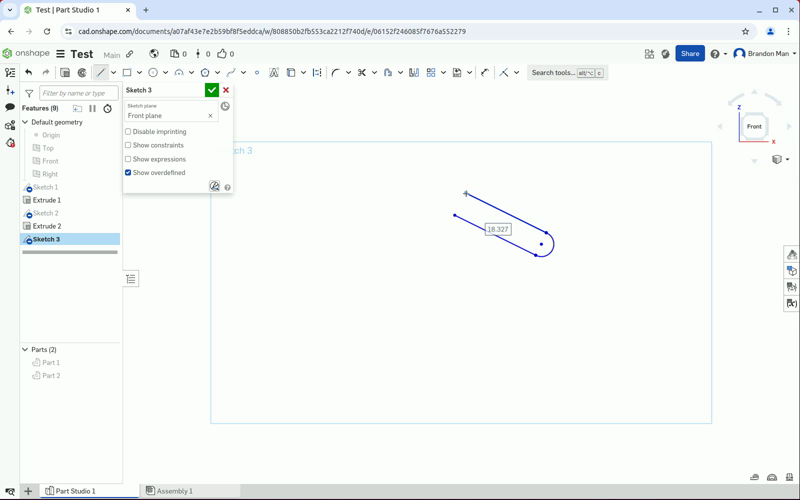
key(esc)
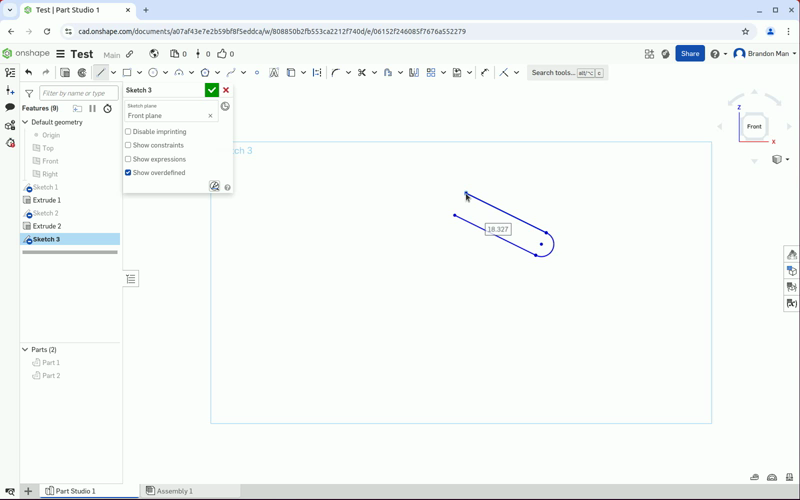
key(a)
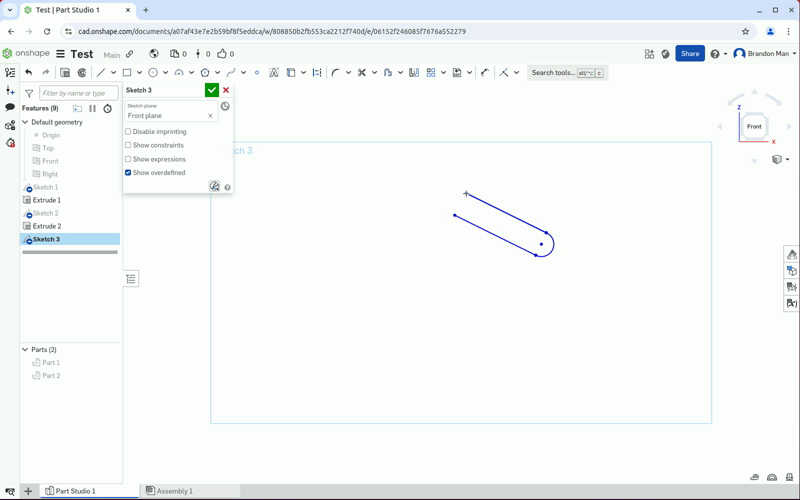
mouse_move(466, 193)
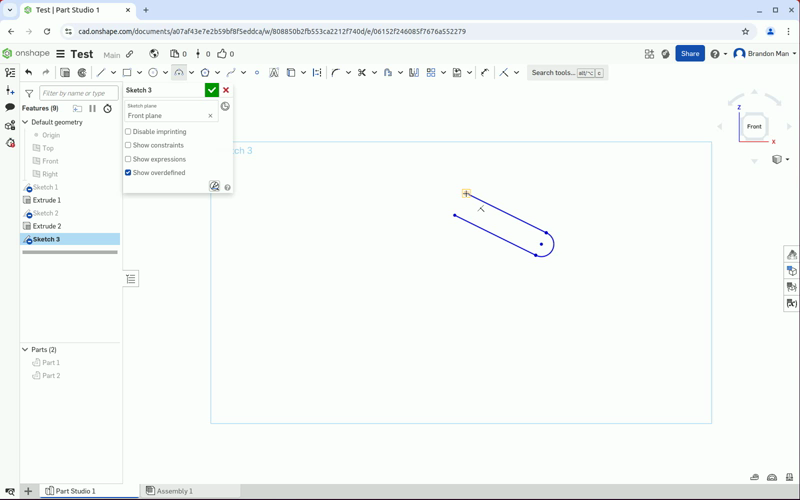
click(466, 193)
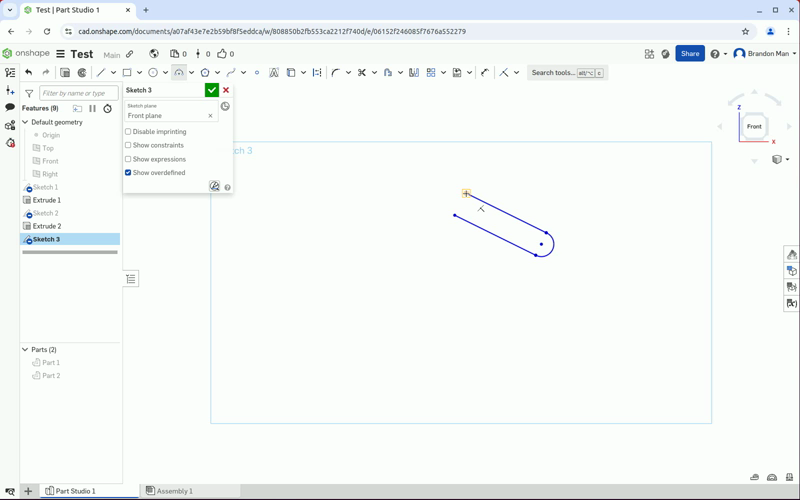
mouse_move(454, 215)
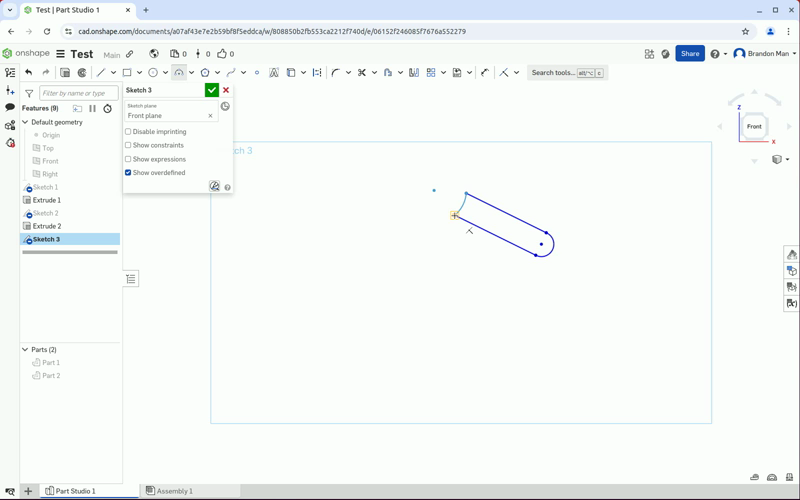
click(454, 215)
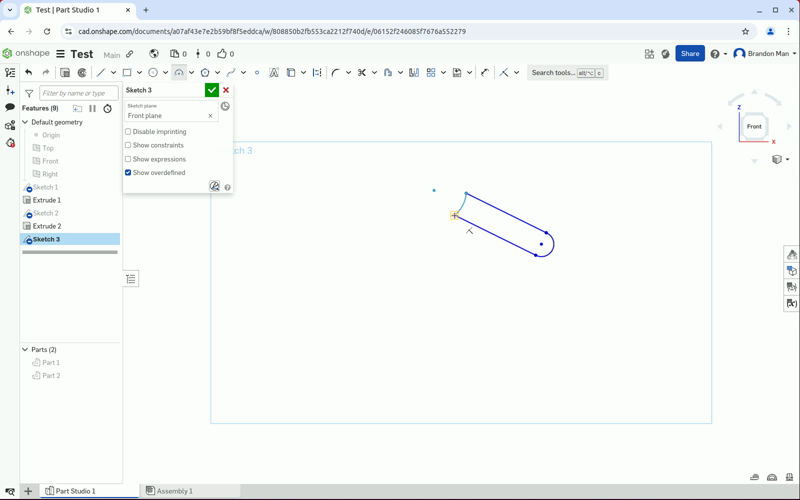
key_down(shift)
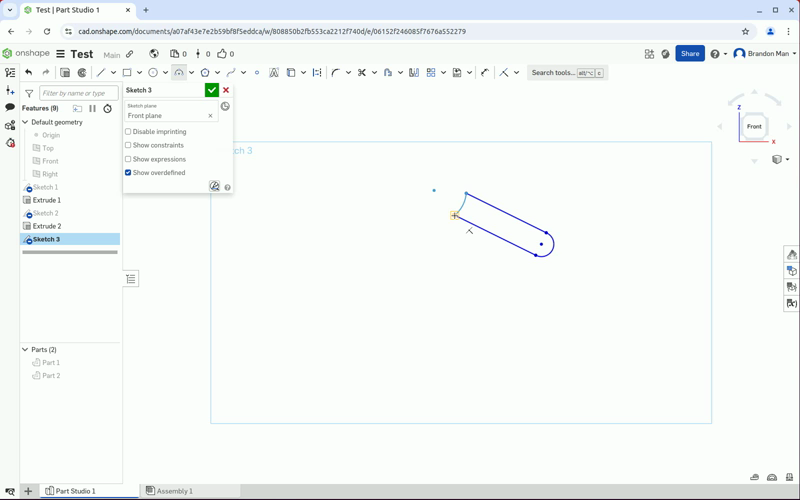
mouse_move(449, 198)
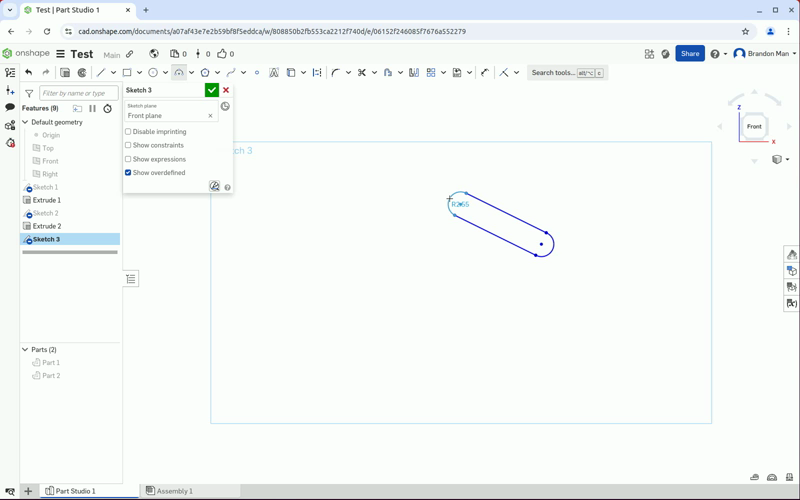
click(449, 198)
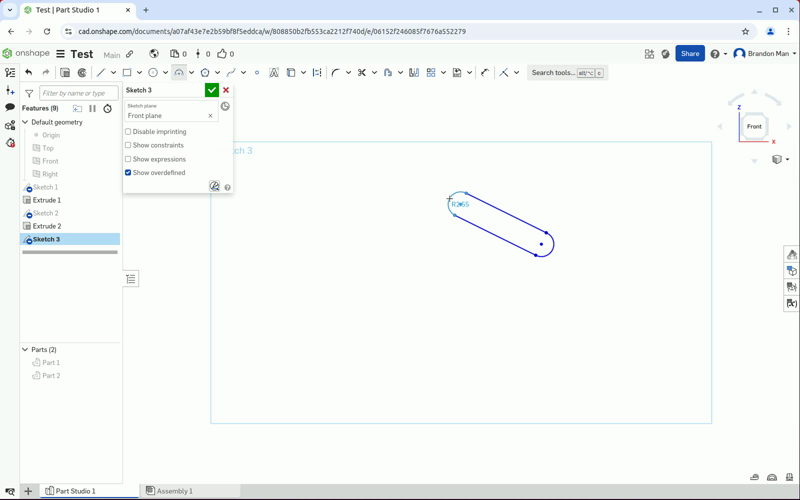
key_up(shift)
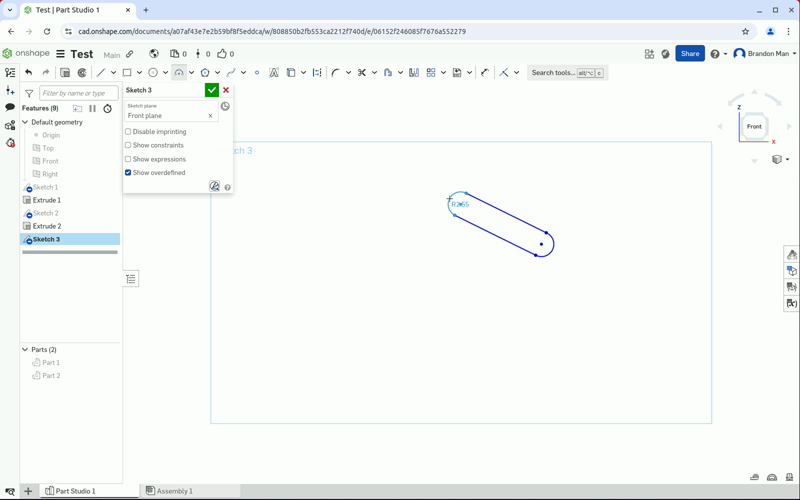
key(esc)
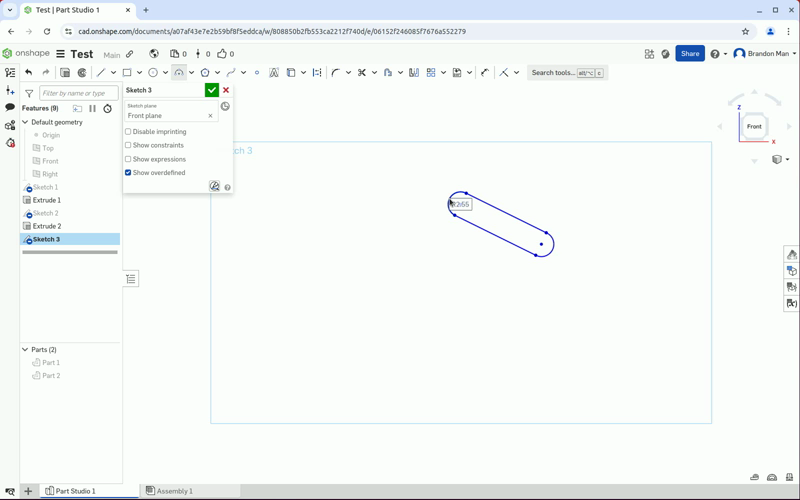
key(c)
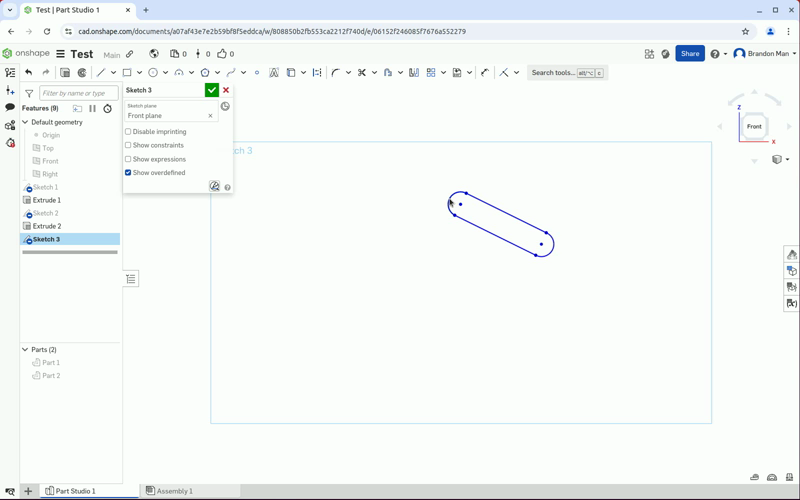
key_down(shift)
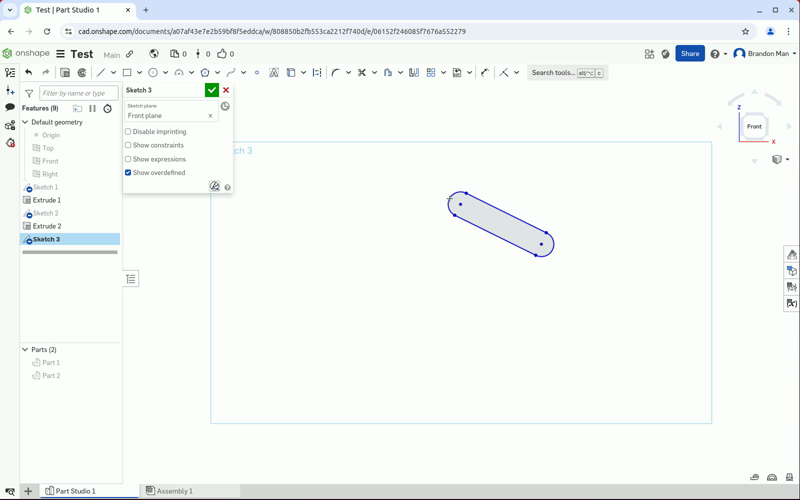
mouse_move(460, 203)
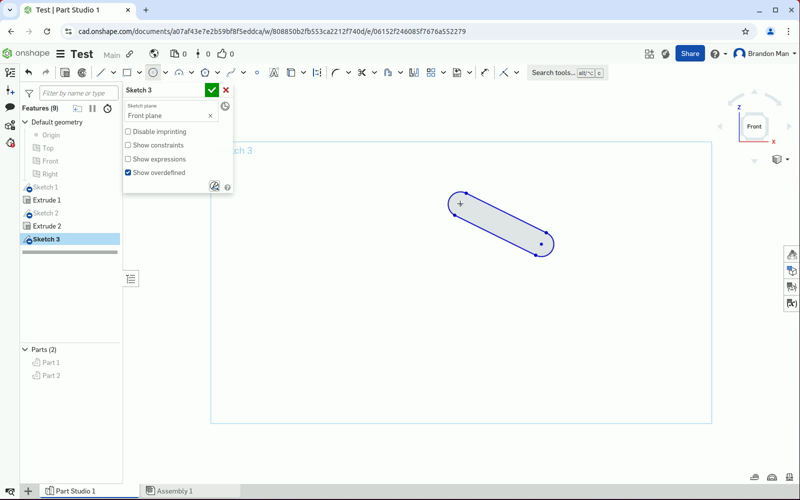
scroll(6)
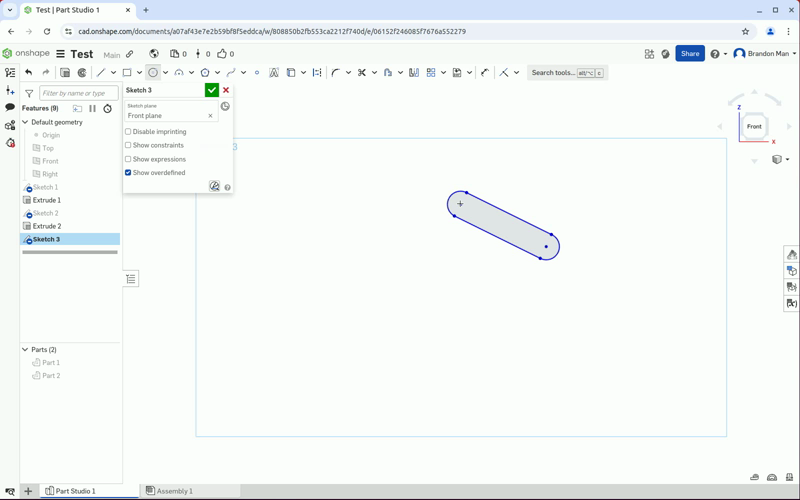
scroll(6)
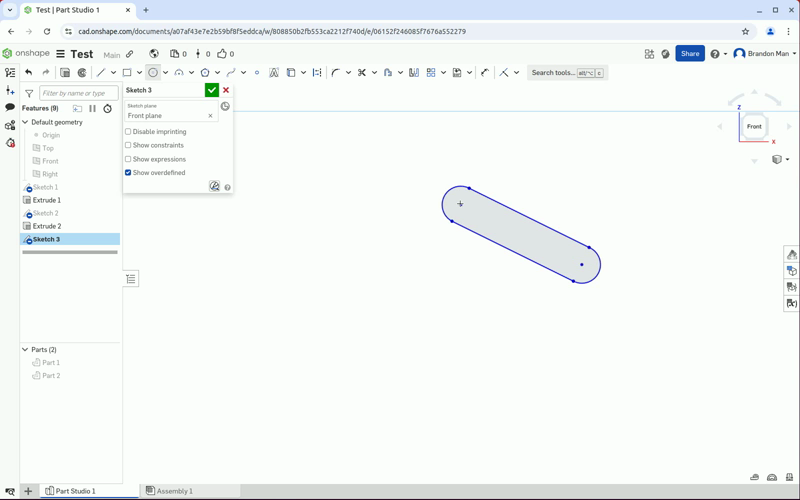
scroll(6)
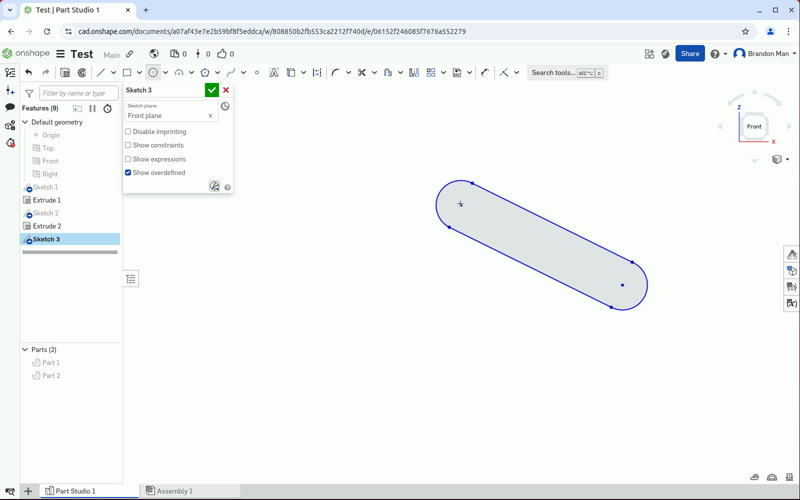
scroll(6)
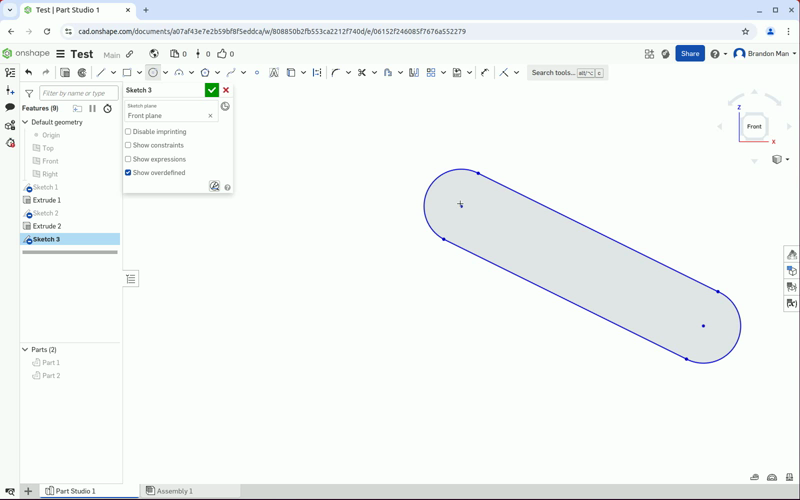
scroll(6)
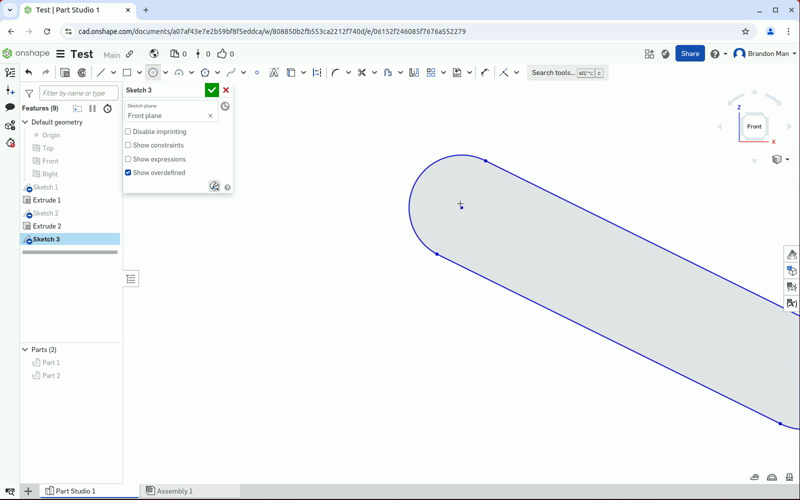
scroll(6)
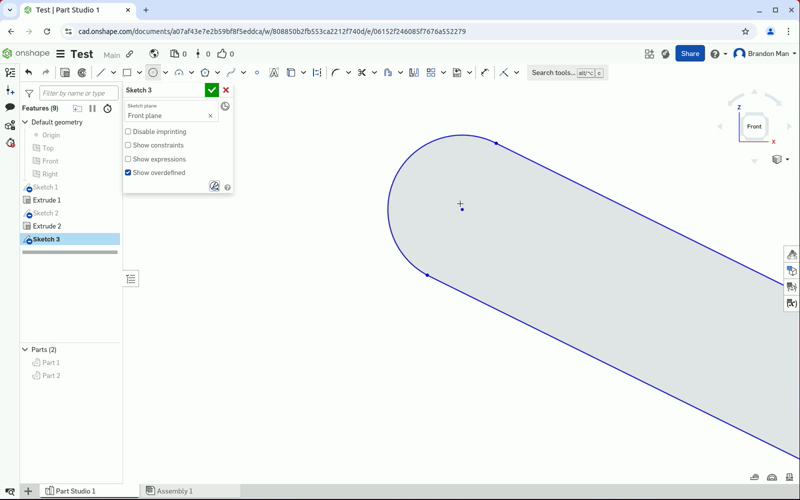
scroll(6)
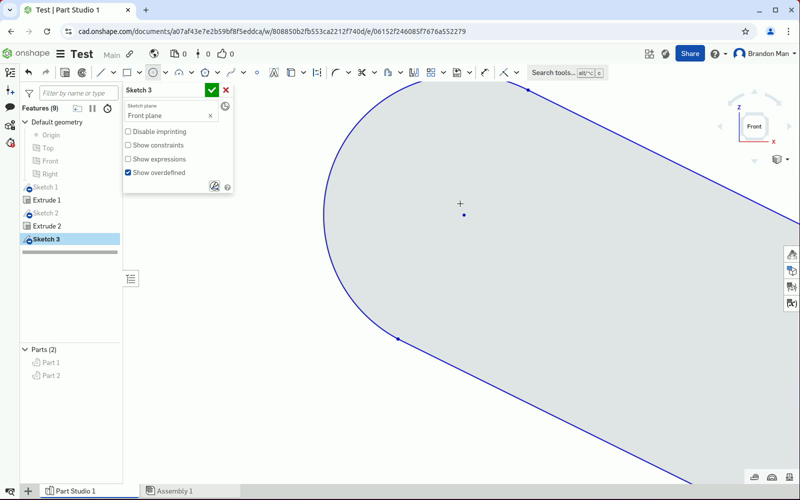
click(460, 203)
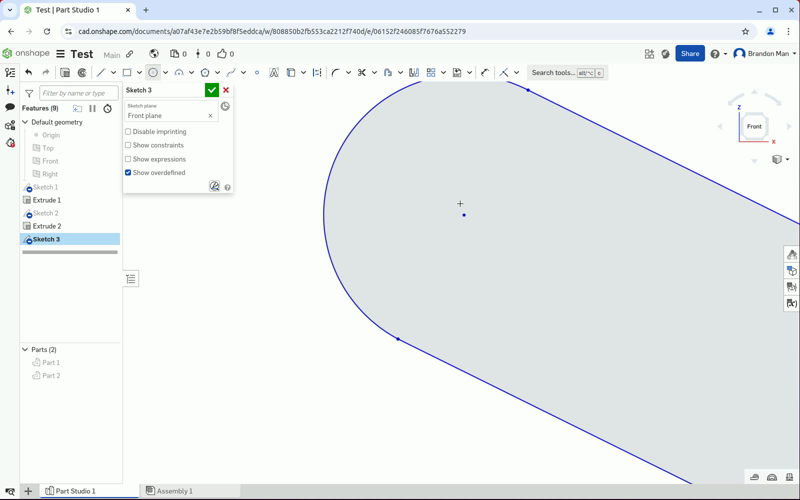
scroll(-6)
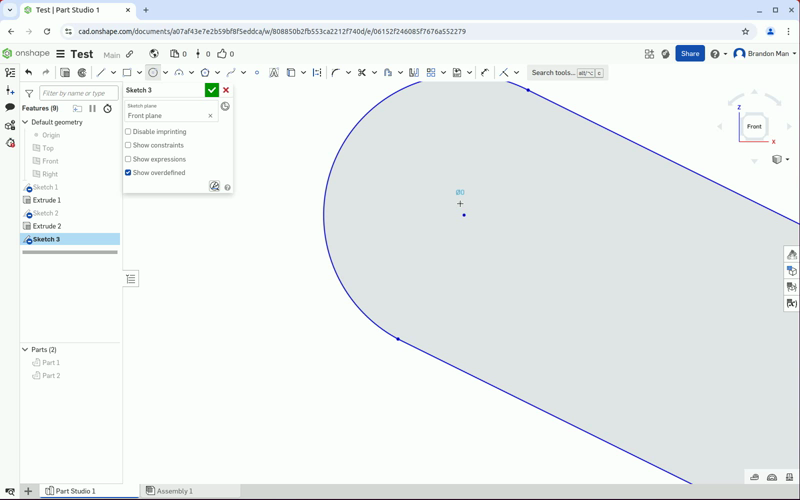
scroll(-6)
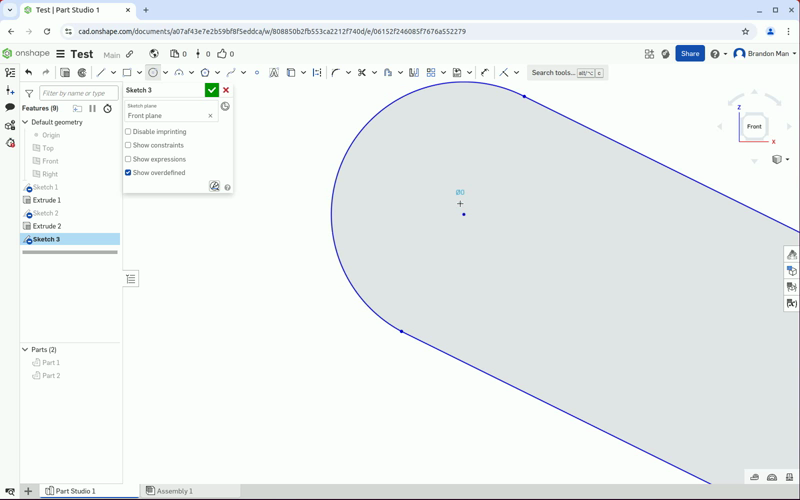
scroll(-6)
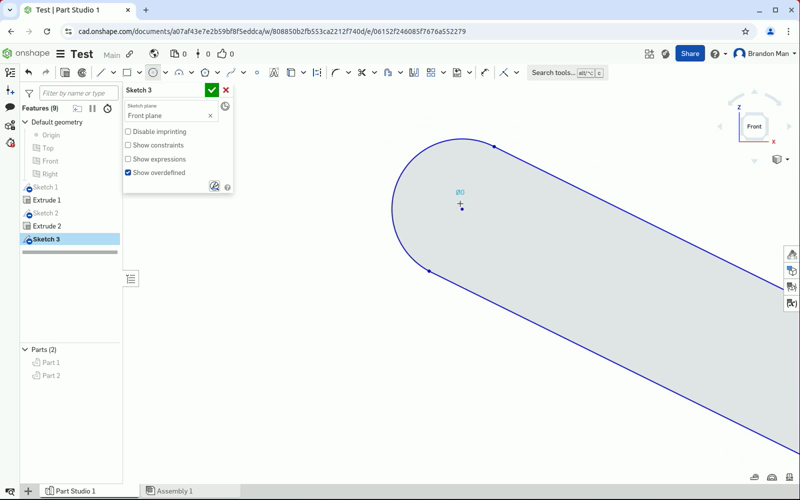
scroll(-6)
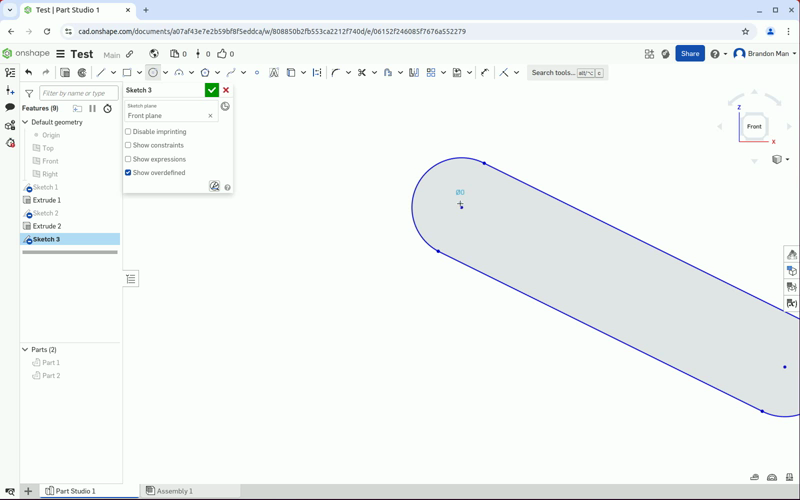
scroll(-6)
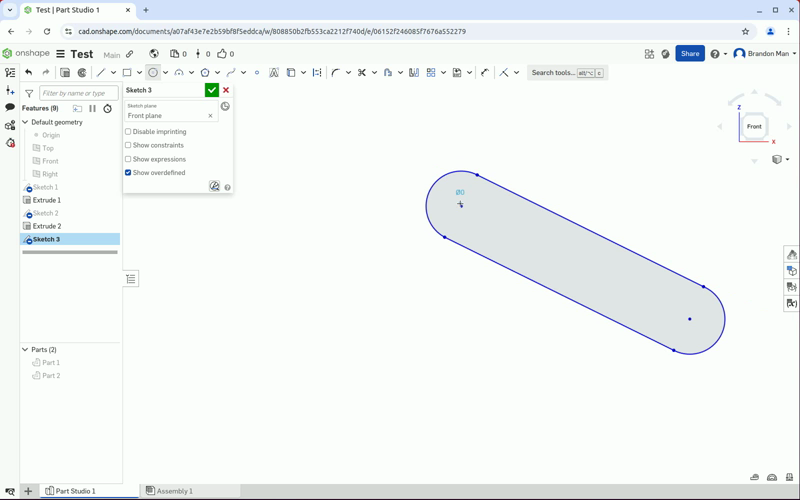
scroll(-6)
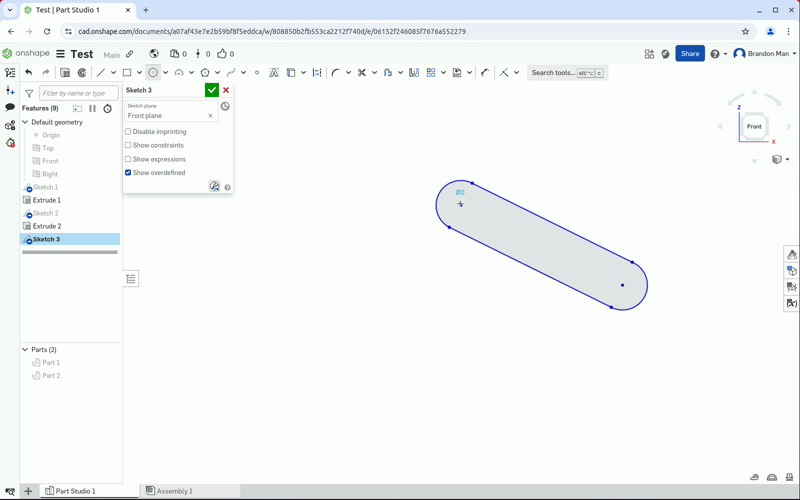
scroll(-6)
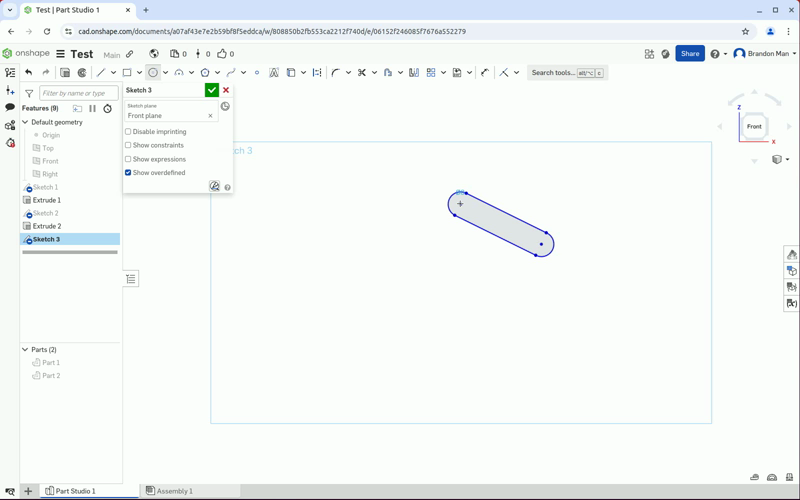
key_up(shift)
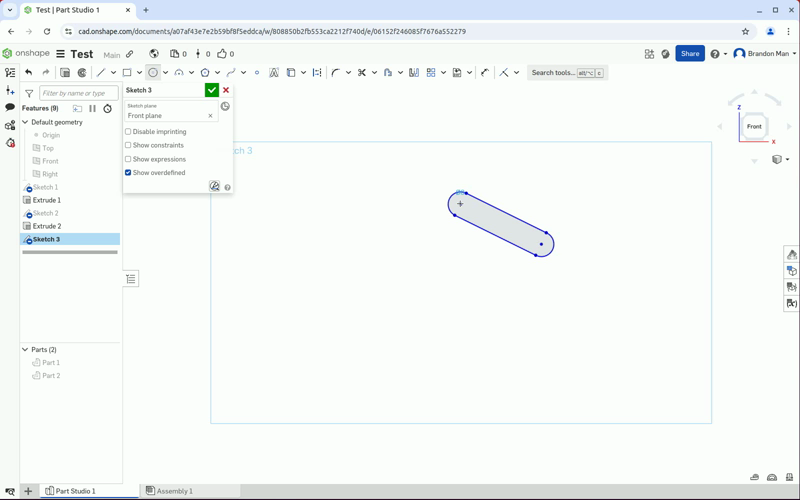
mouse_move(467, 203)
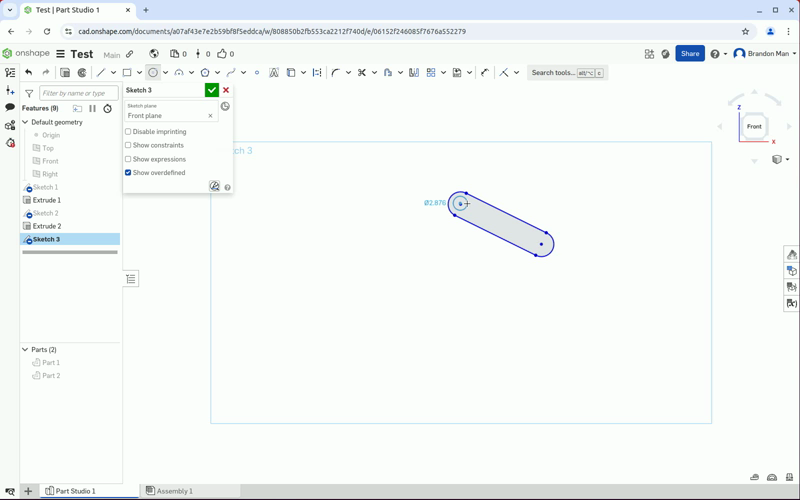
click(467, 203)
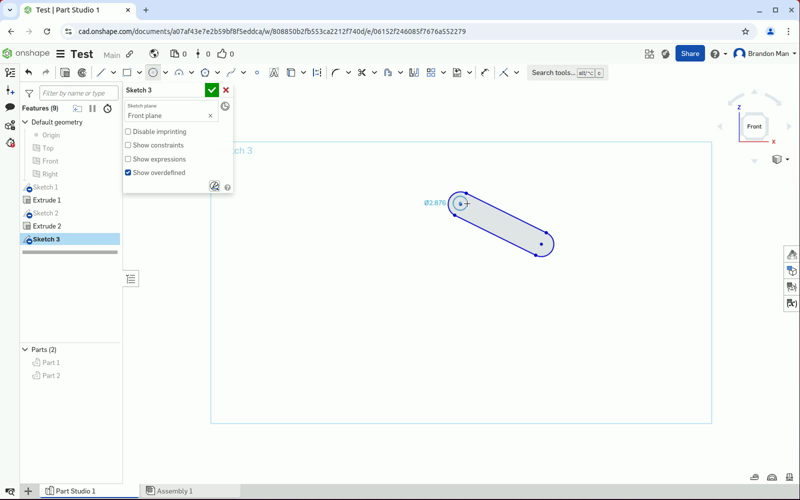
key(esc)
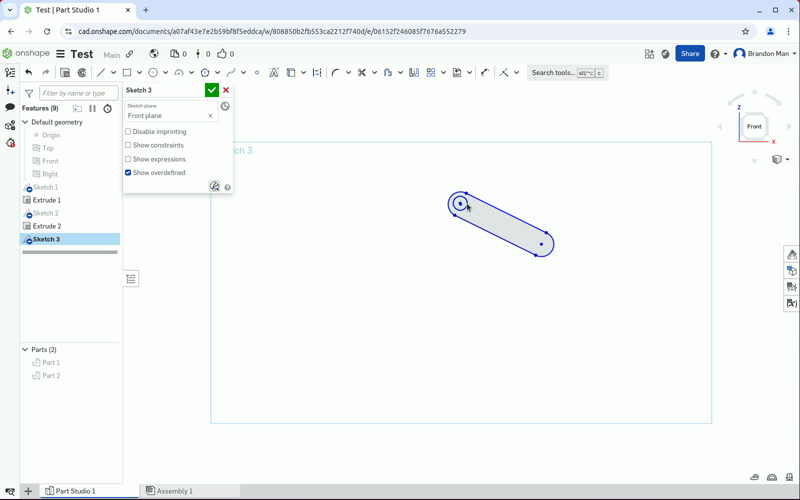
key(c)
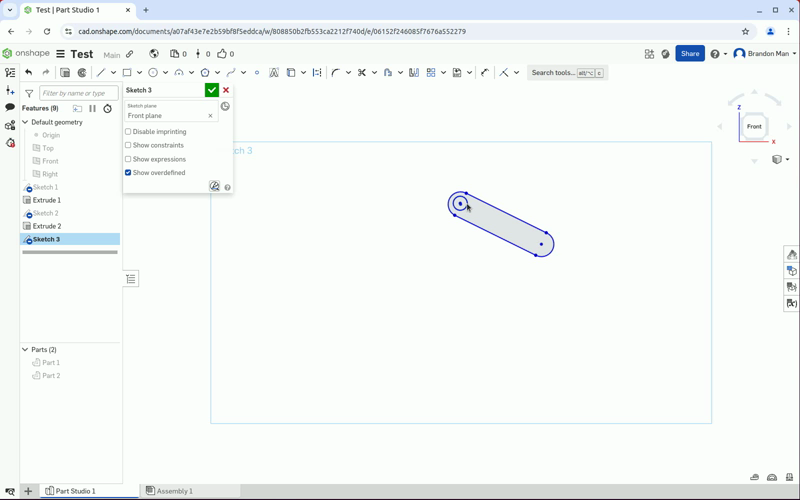
key_down(shift)
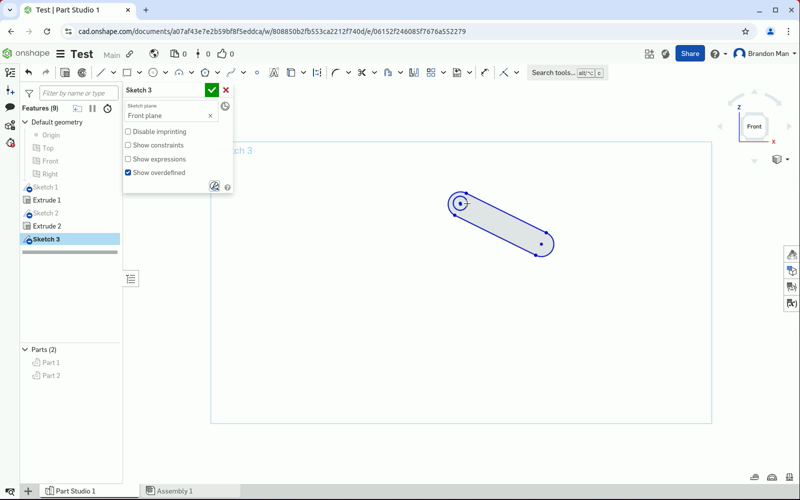
mouse_move(541, 243)
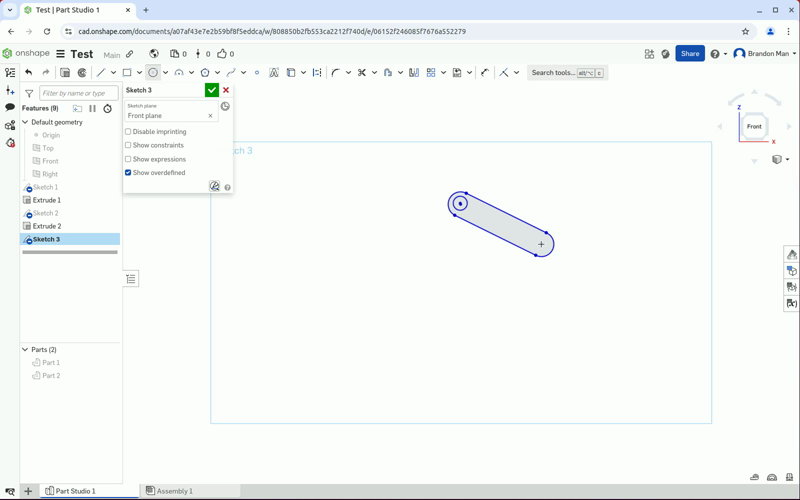
click(541, 243)
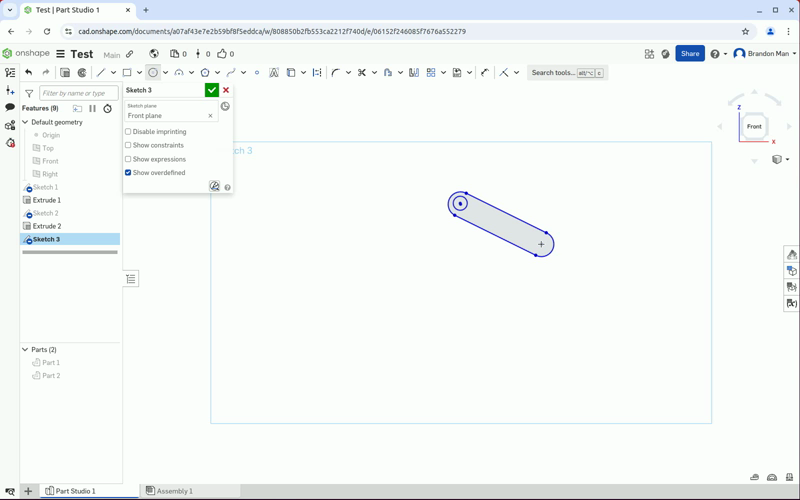
key_up(shift)
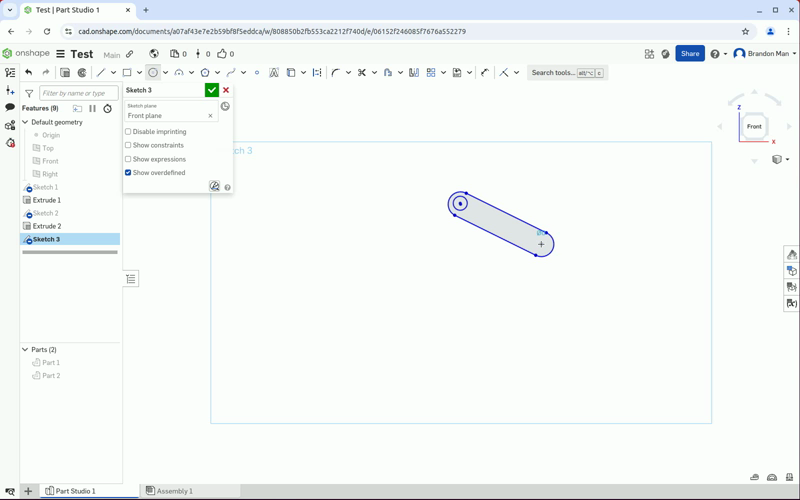
mouse_move(548, 243)
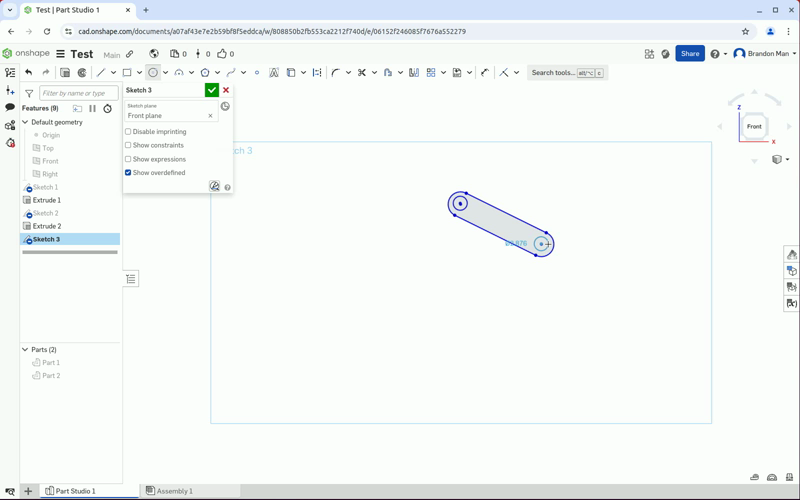
click(548, 243)
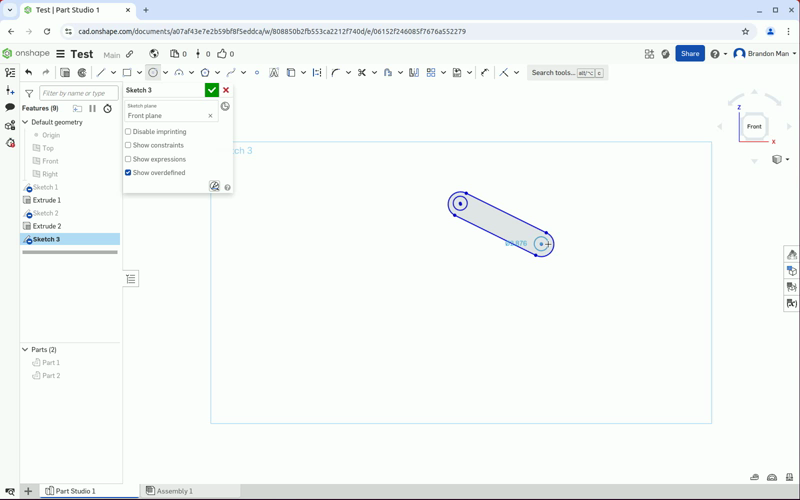
key(esc)
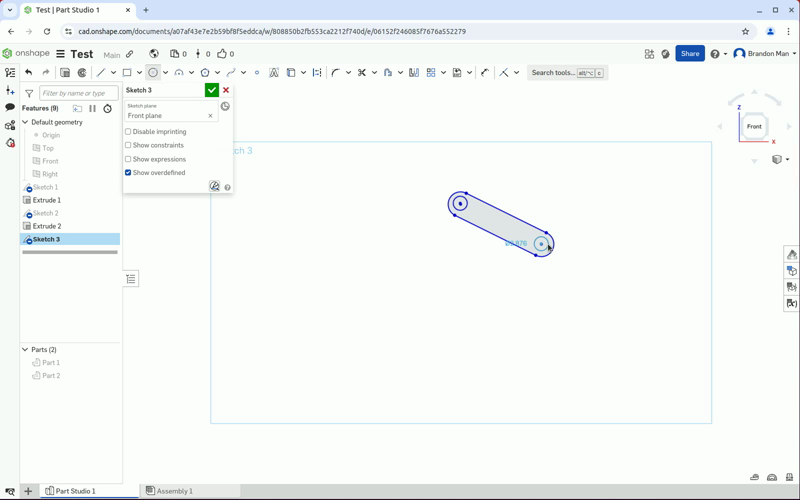
mouse_move(468, 213)
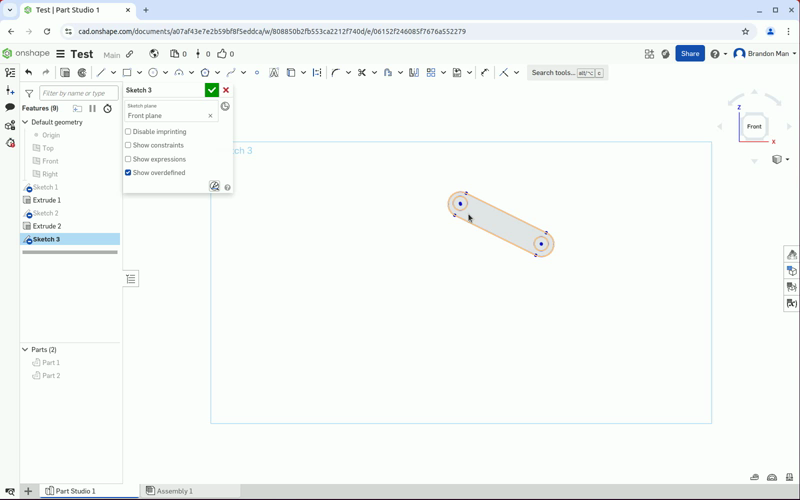
click(468, 213)
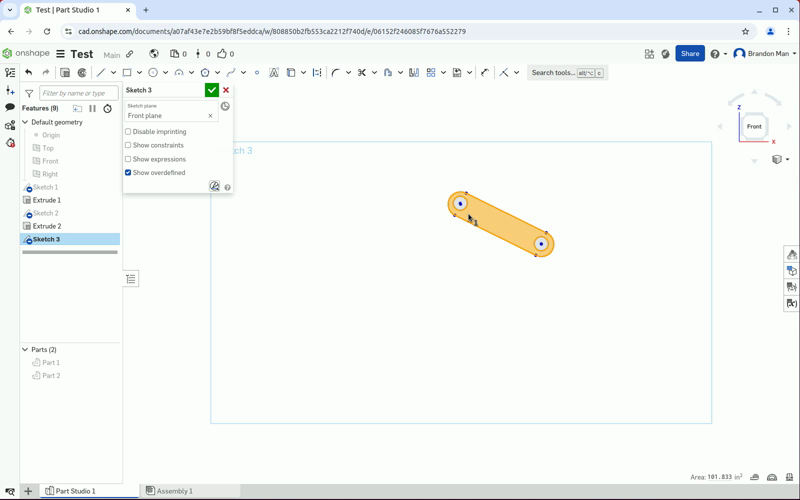
mouse_move(73, 352)
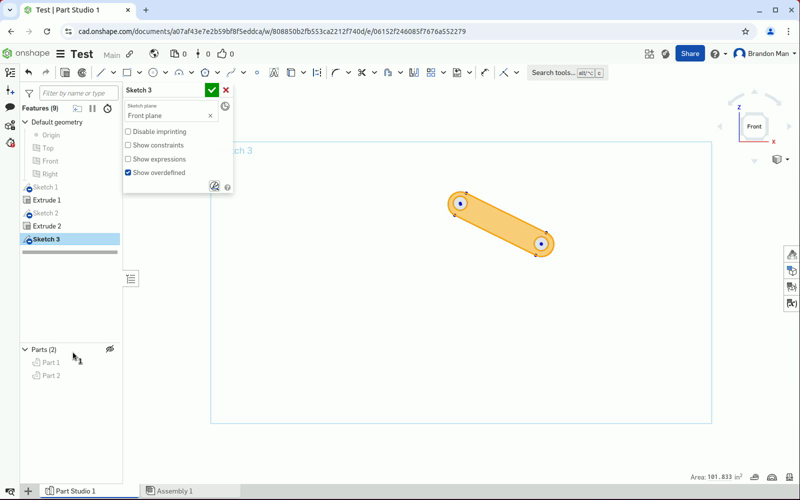
key(shift+y)
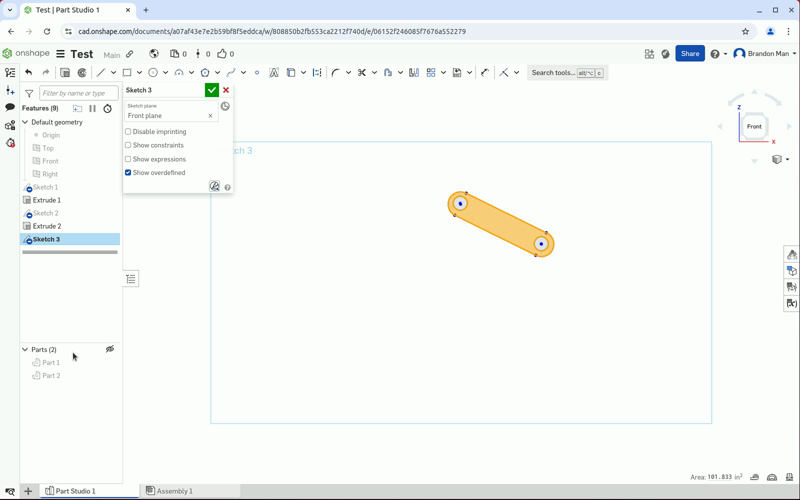
key(shift+e)
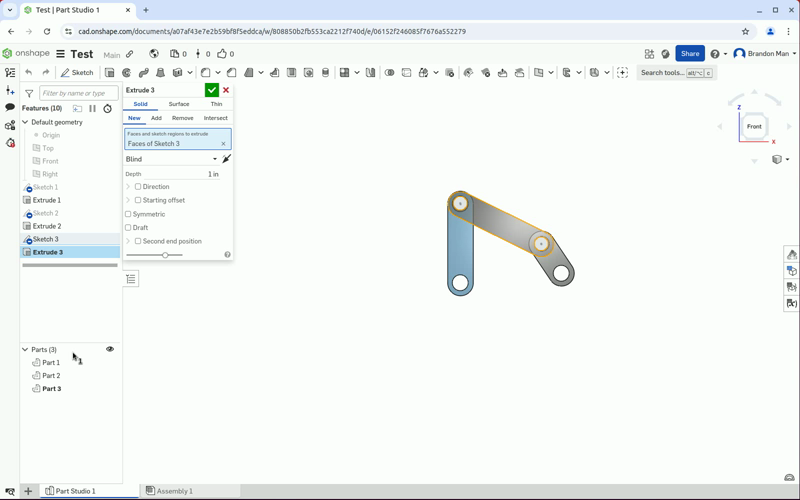
mouse_move(143, 106)
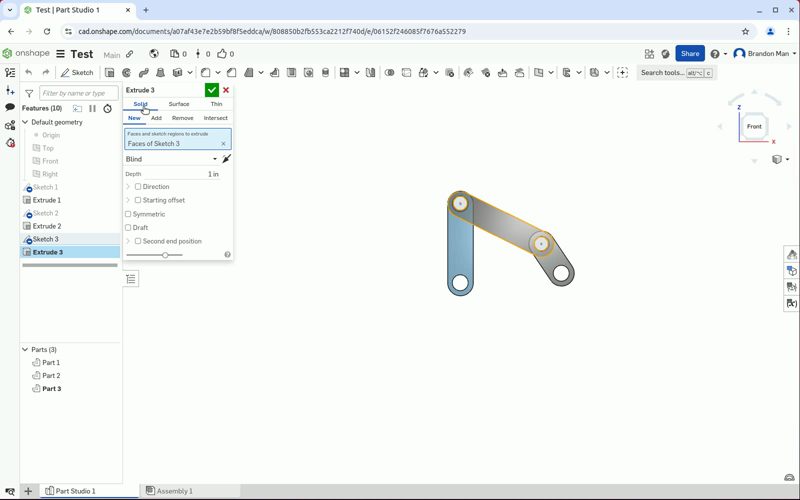
click(143, 106)
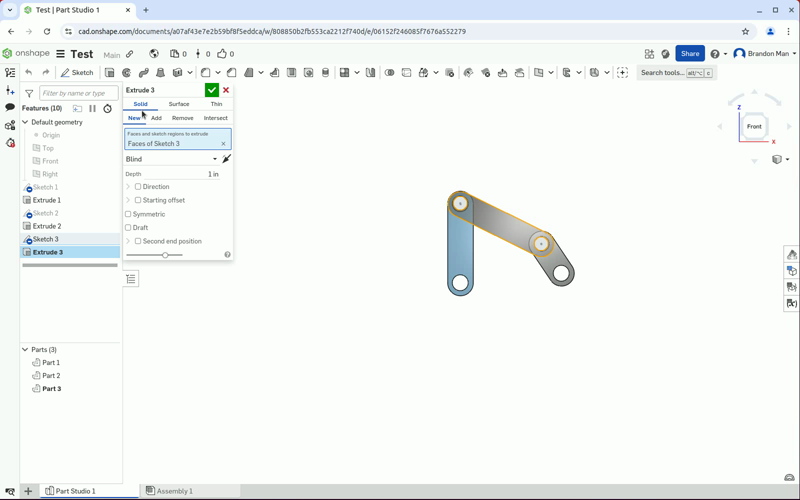
mouse_move(137, 120)
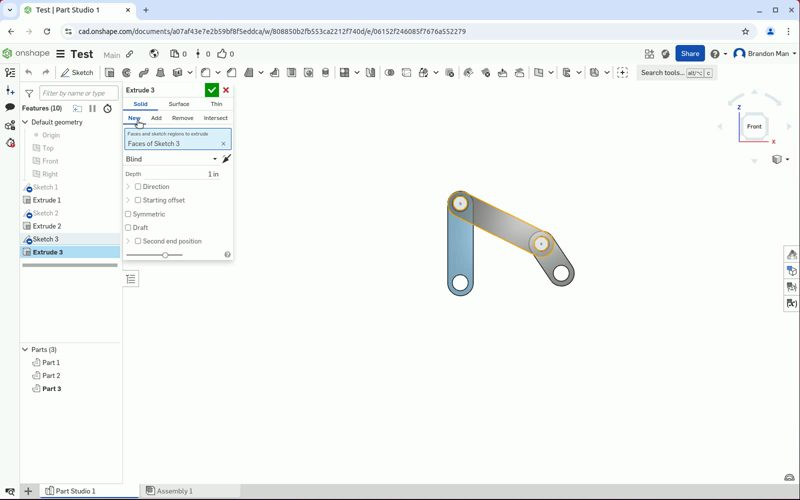
click(137, 120)
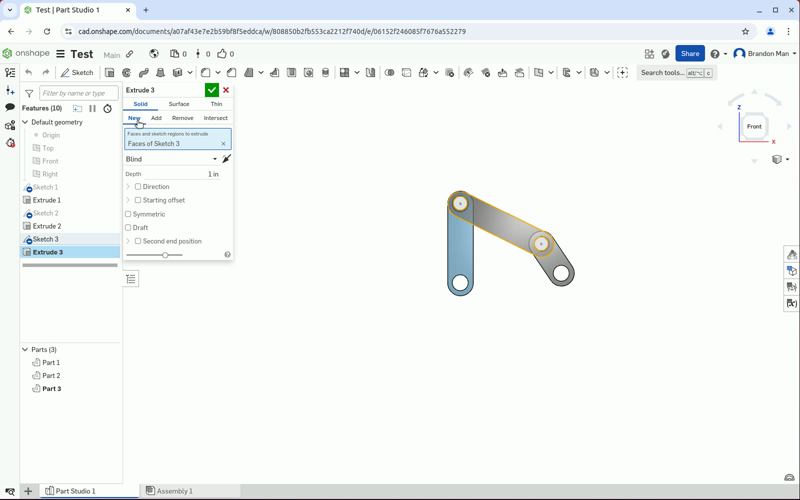
key(tab, 4)
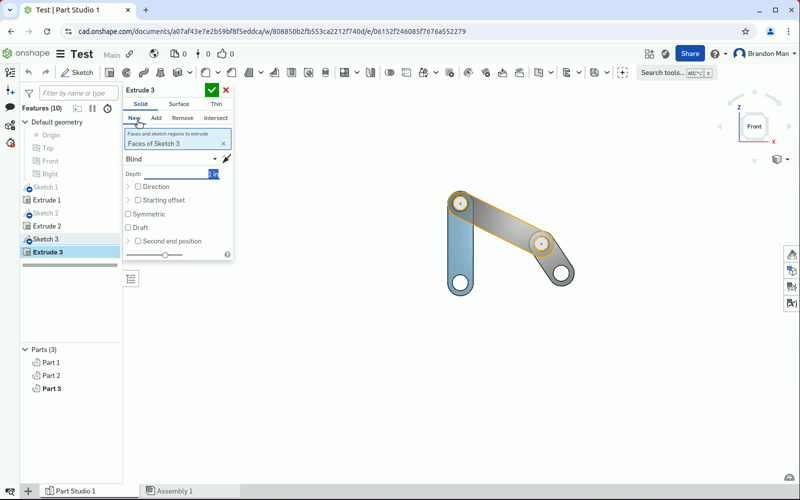
text(-1.444)
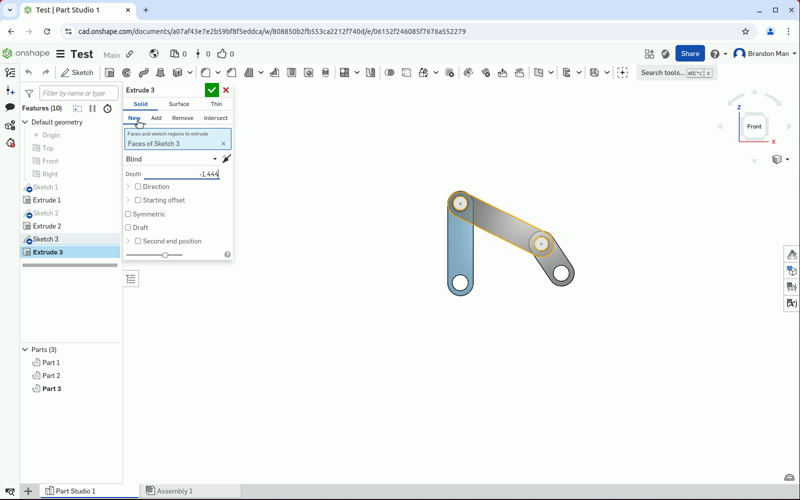
key(enter)
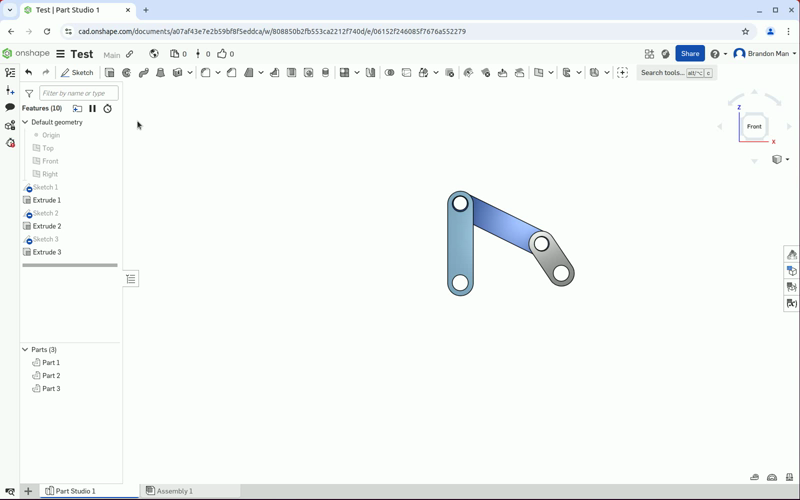
key(shift+h)
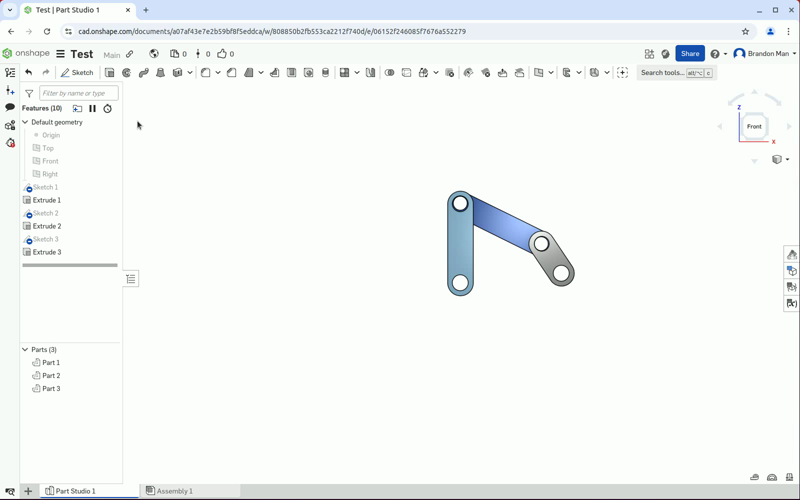
key(shift+h)
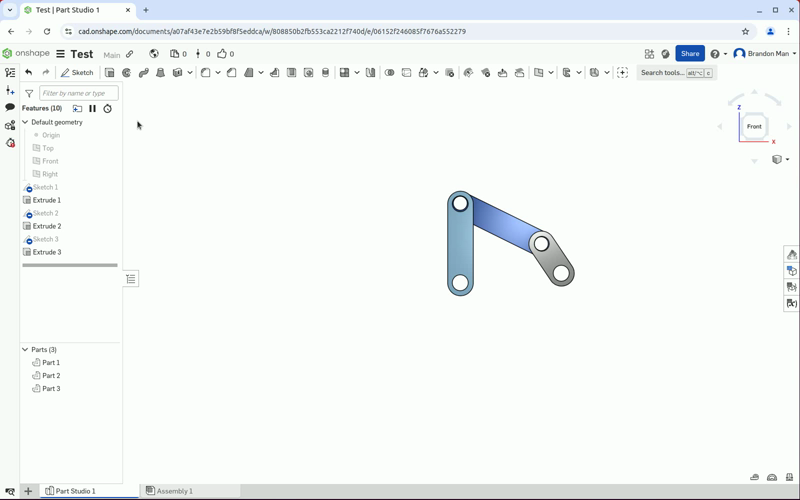
mouse_move(73, 189)
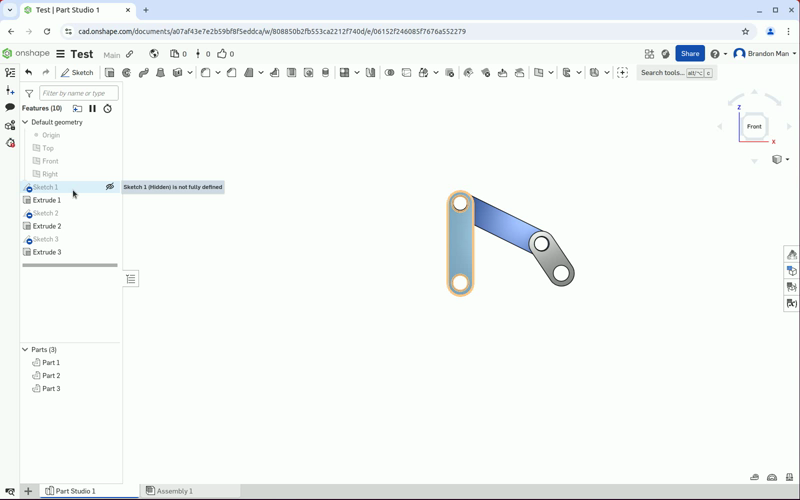
click(73, 189)
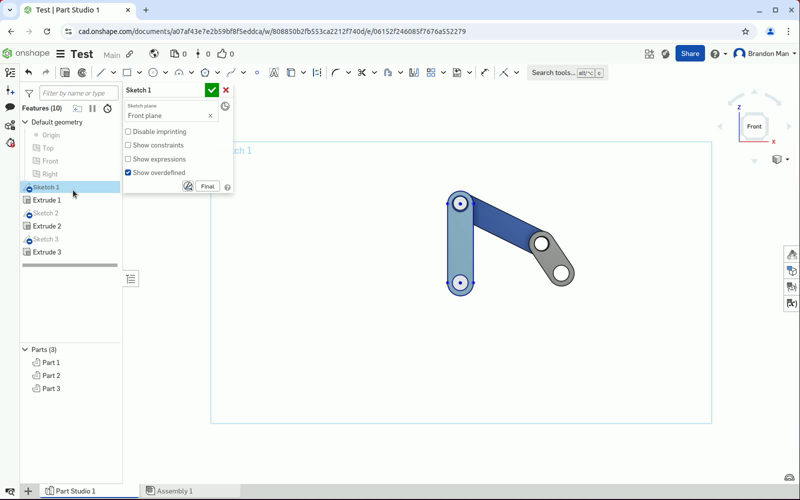
mouse_move(229, 92)
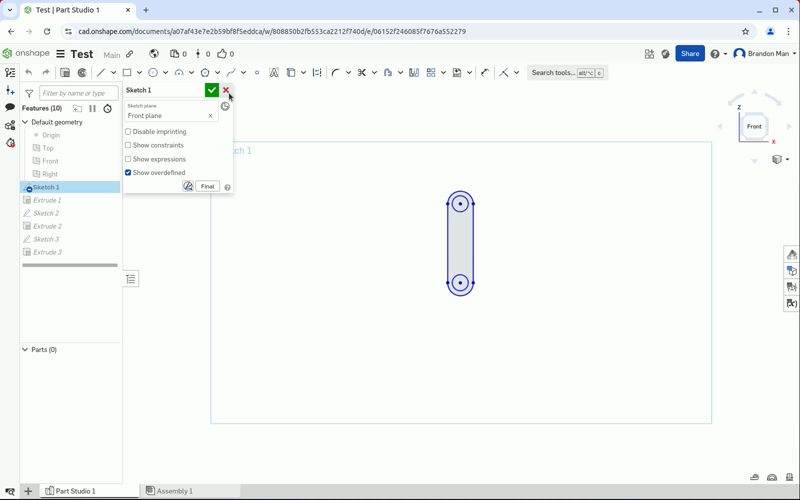
click(229, 92)
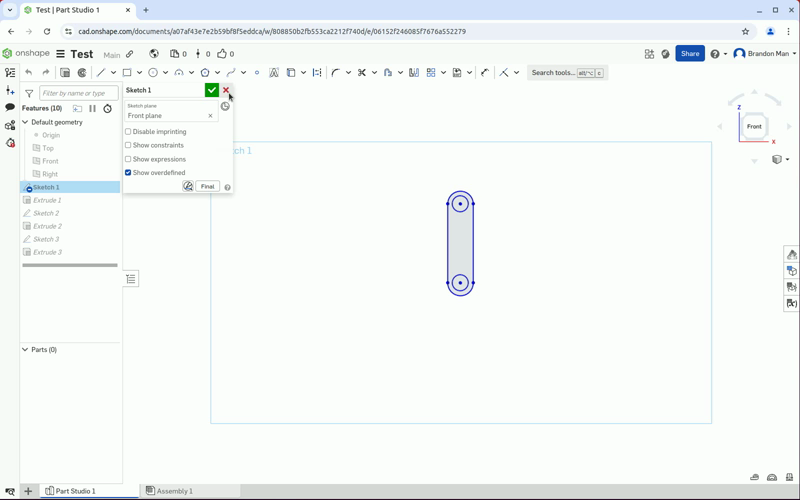
key(shift+s)
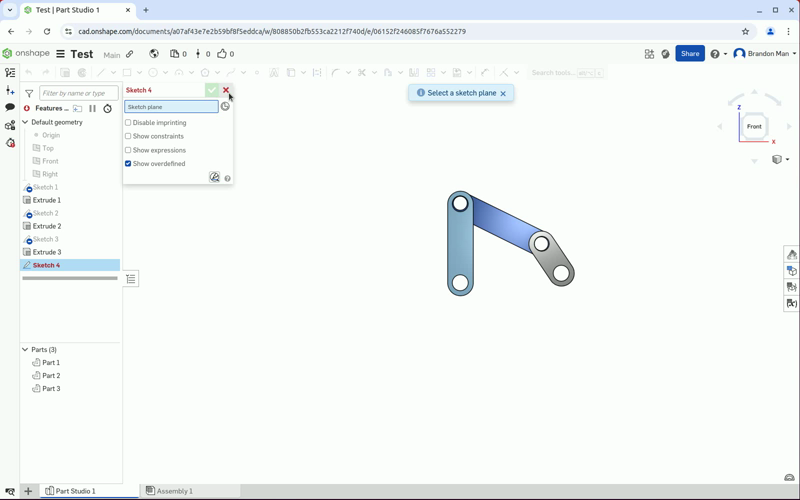
mouse_move(73, 163)
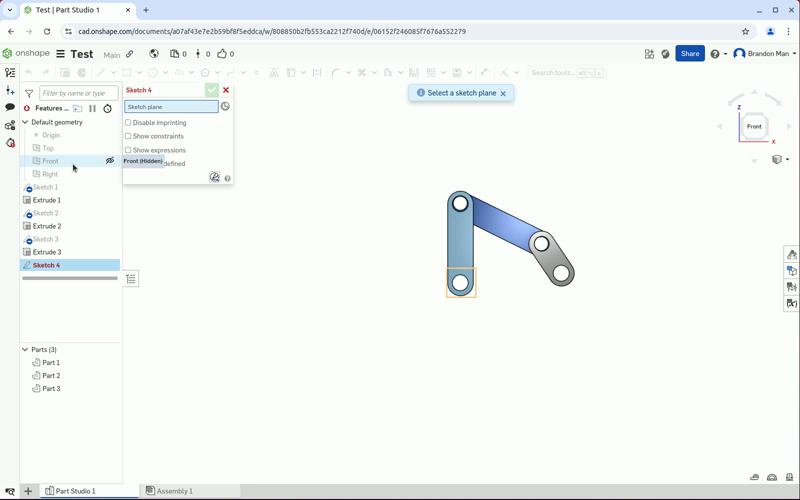
click(73, 163)
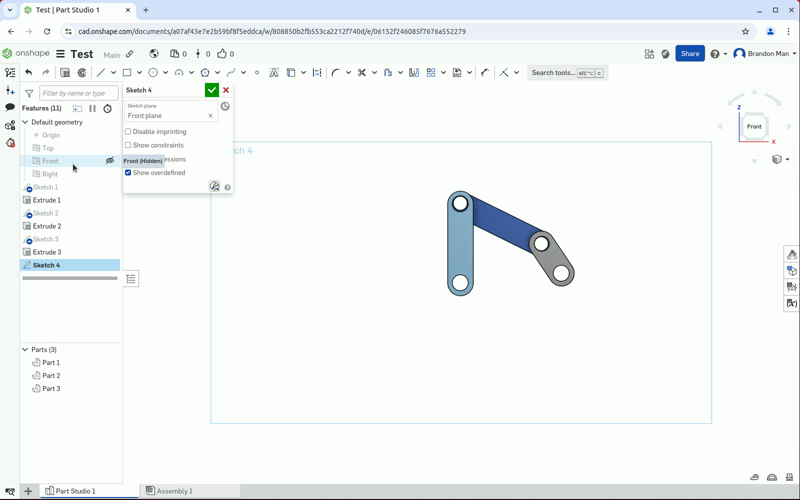
mouse_move(73, 352)
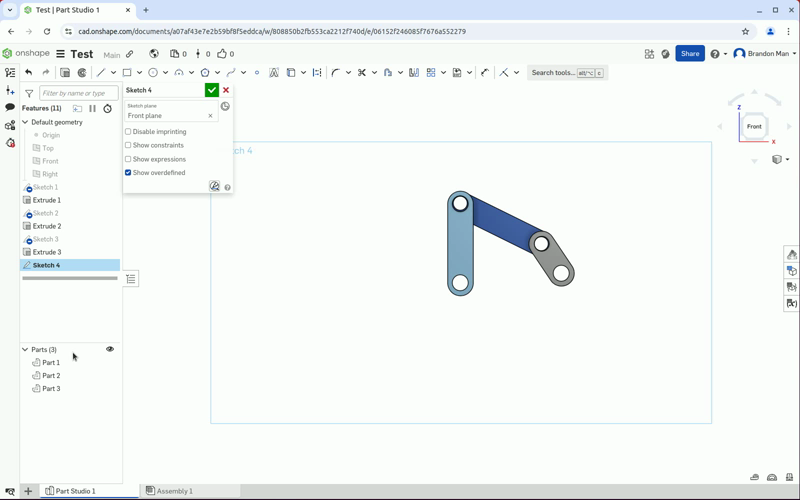
key(y)
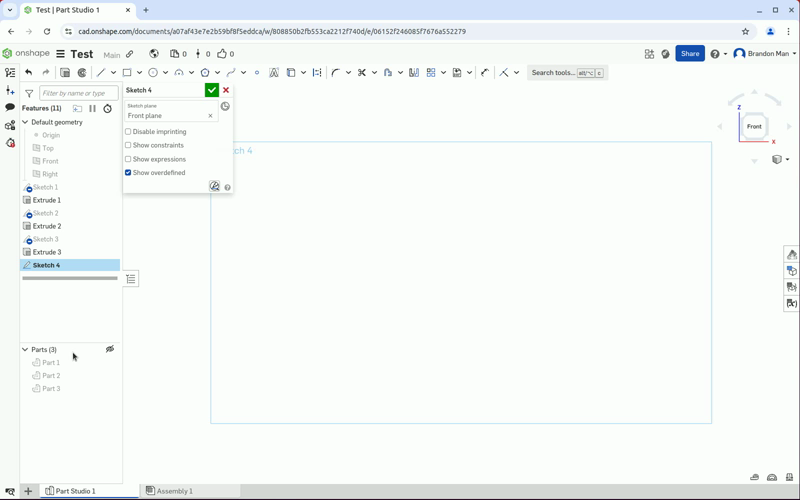
key(a)
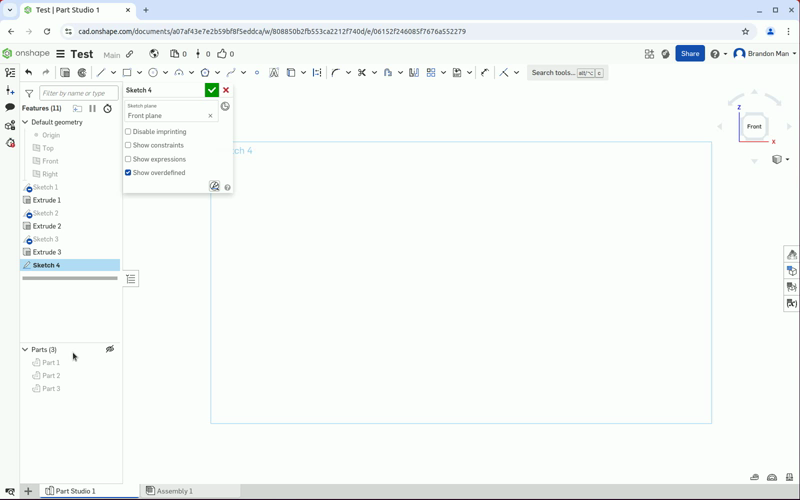
key_down(shift)
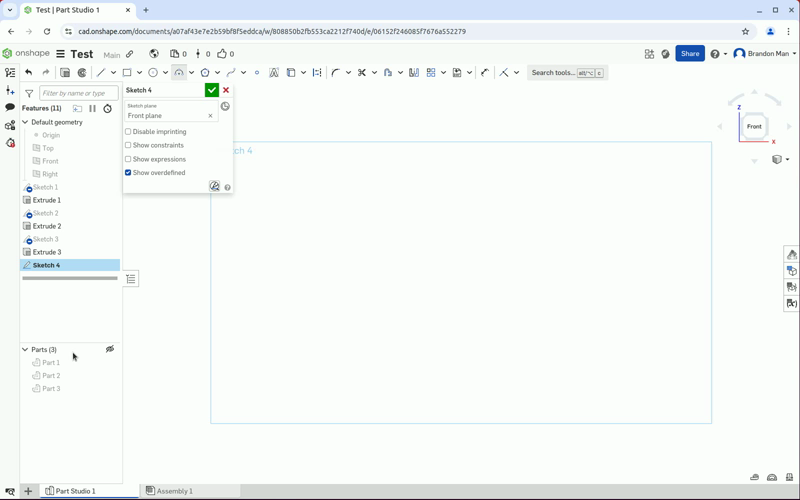
mouse_move(459, 270)
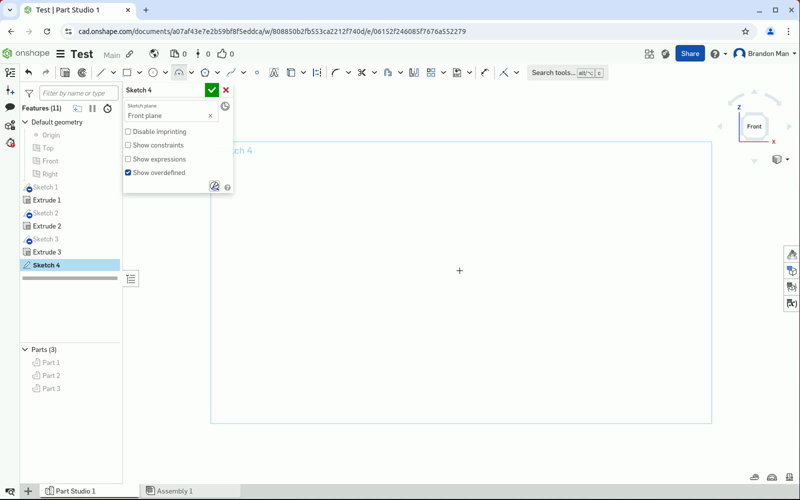
click(459, 270)
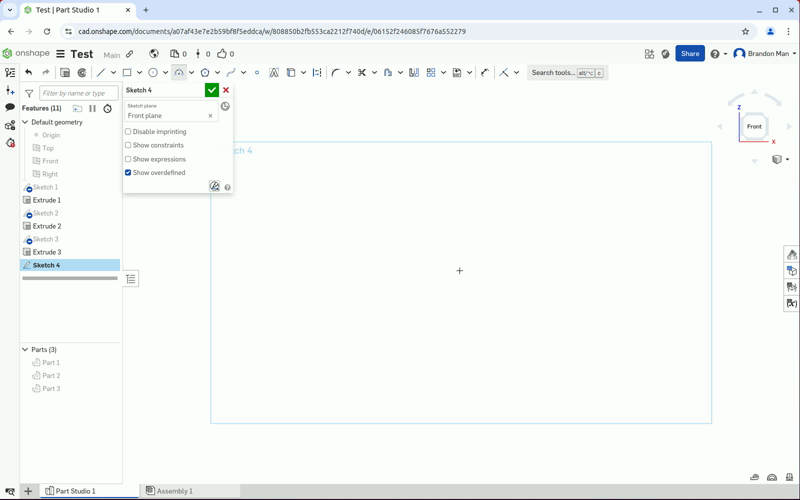
key_up(shift)
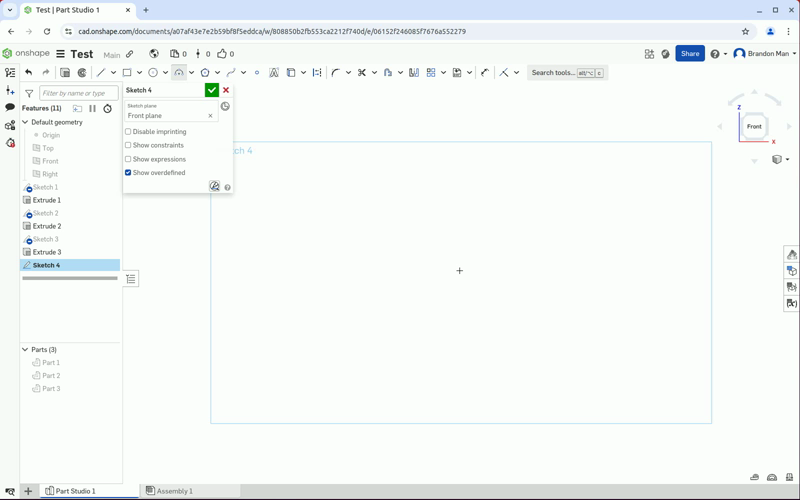
key_down(shift)
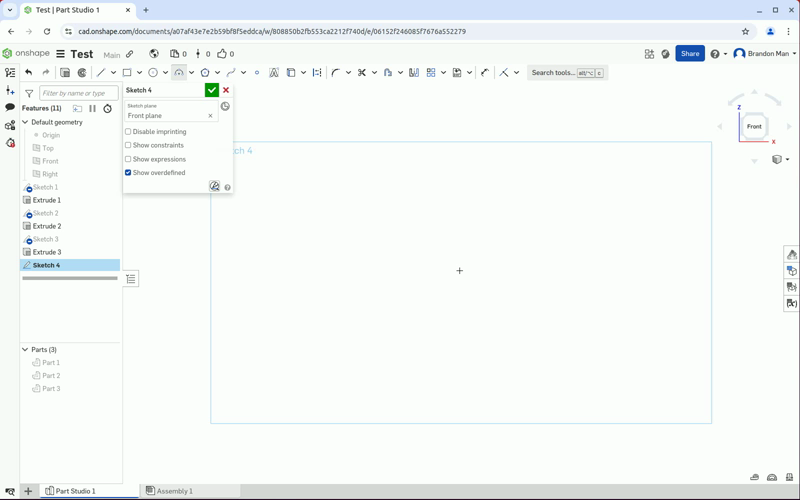
mouse_move(461, 295)
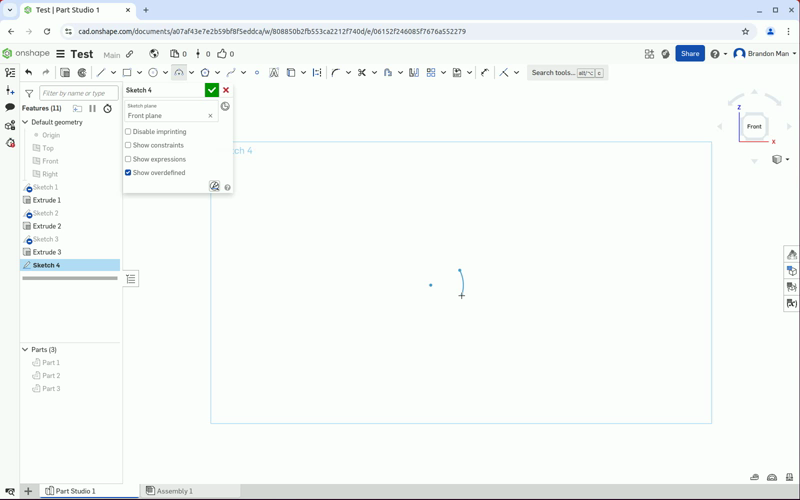
click(461, 295)
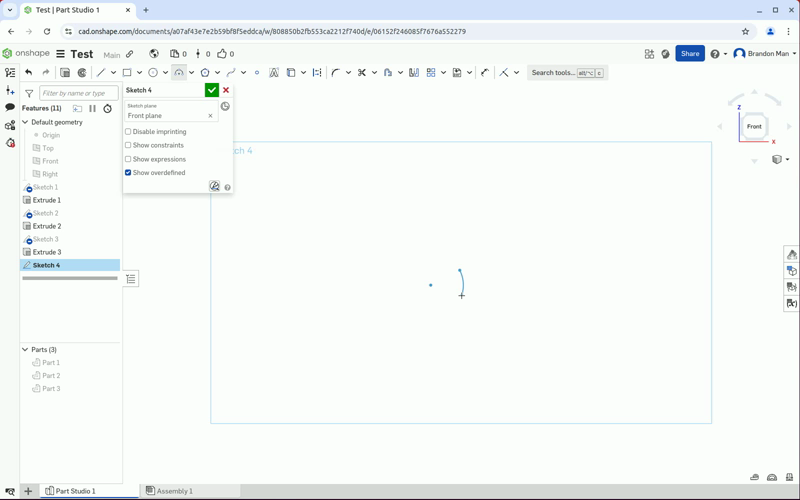
mouse_move(448, 283)
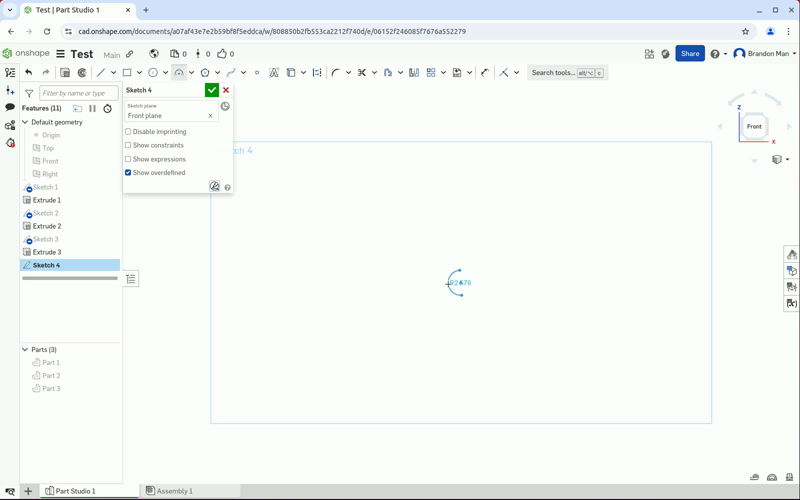
click(448, 283)
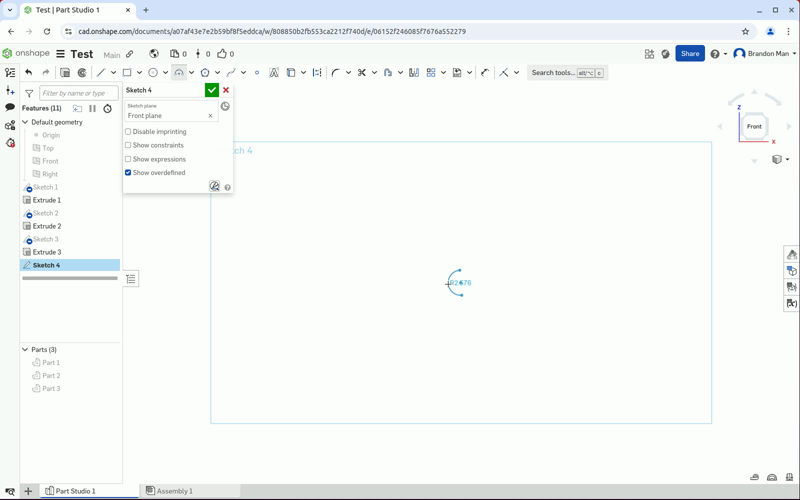
key_up(shift)
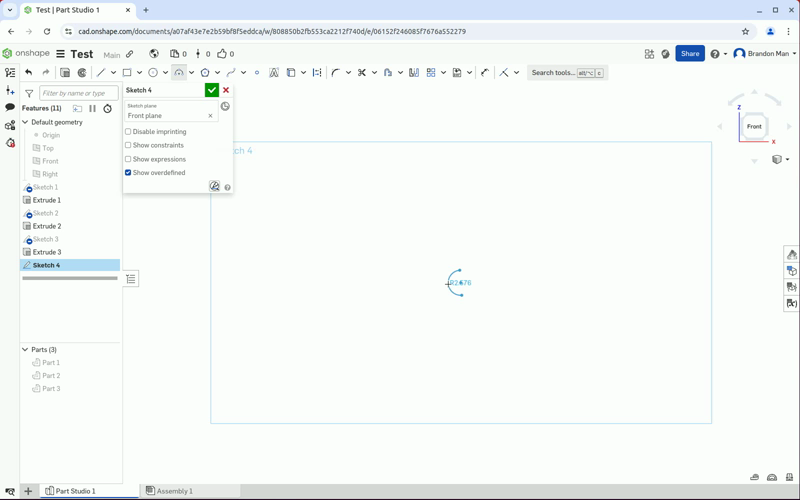
key(esc)
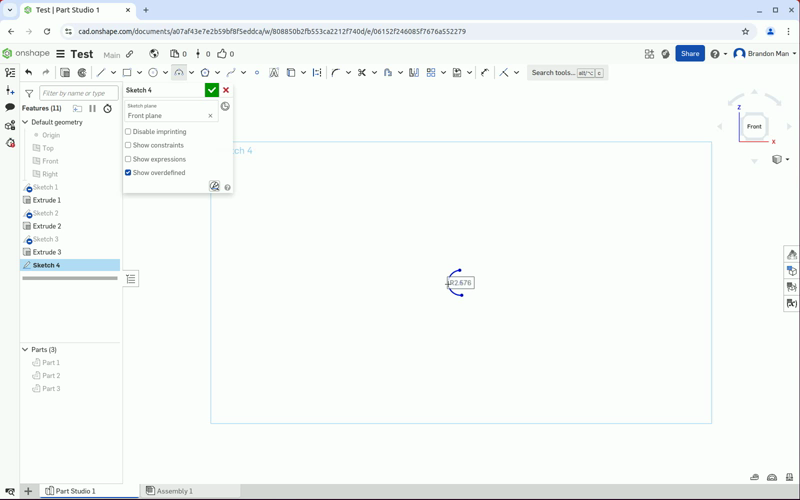
key(l)
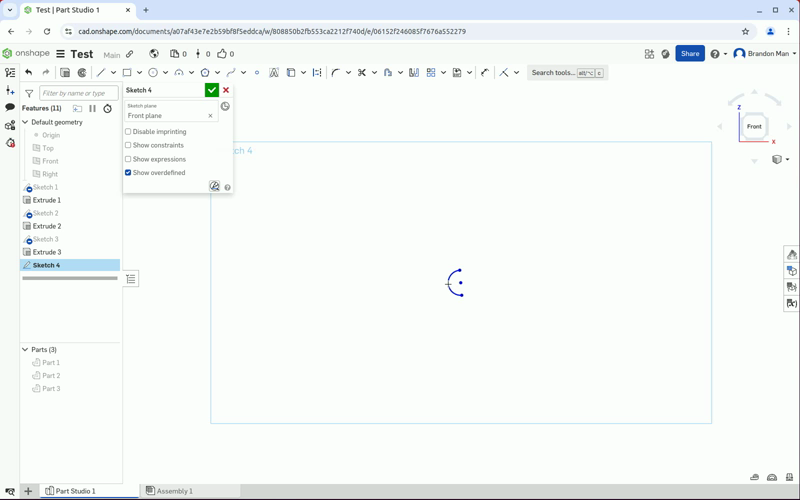
mouse_move(461, 295)
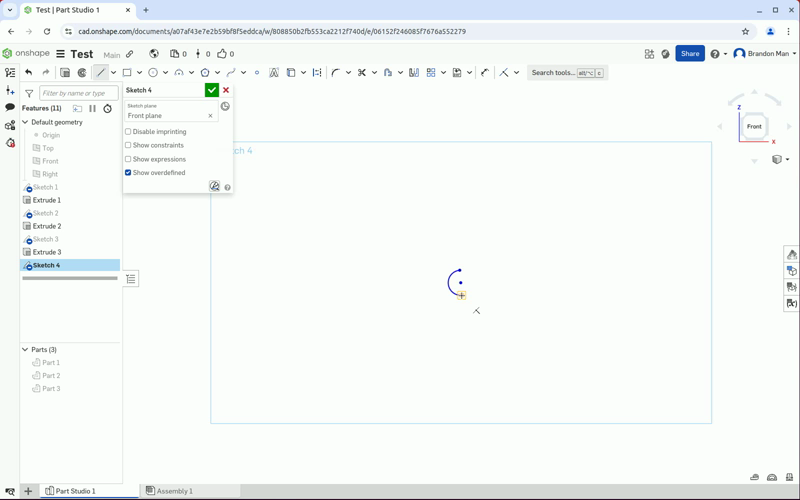
click(461, 295)
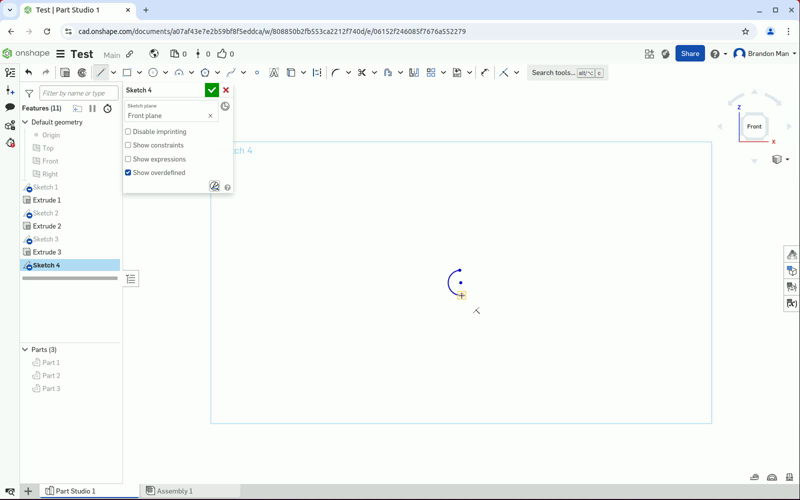
key_down(shift)
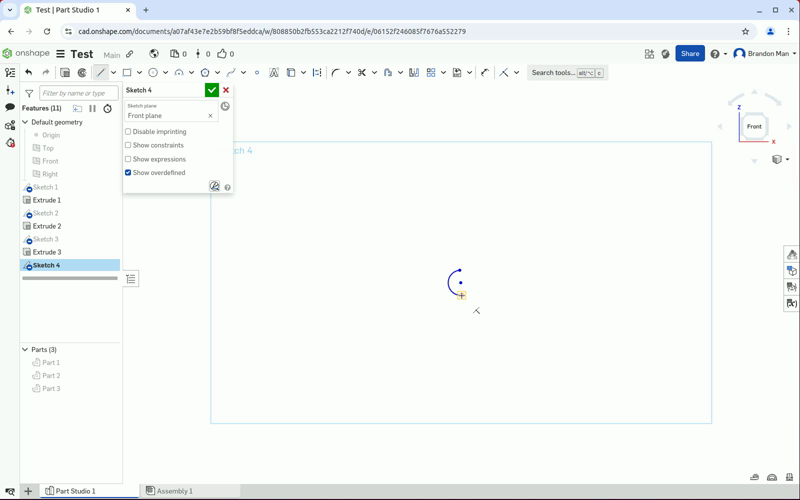
mouse_move(562, 284)
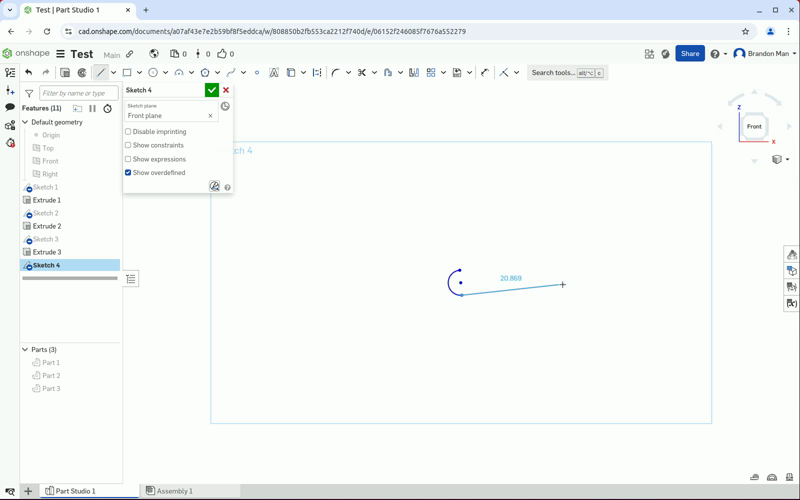
click(562, 284)
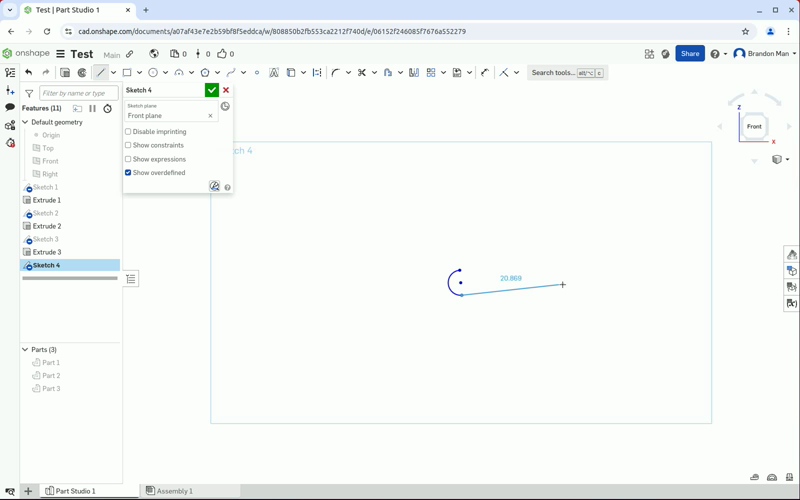
key_up(shift)
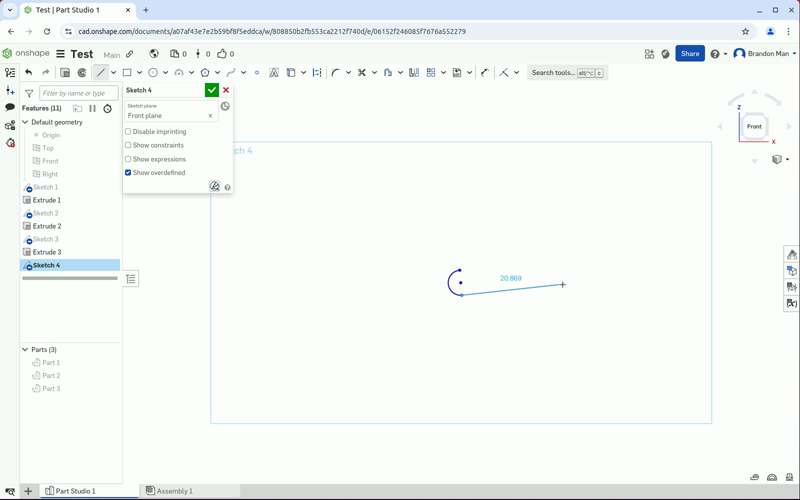
key(esc)
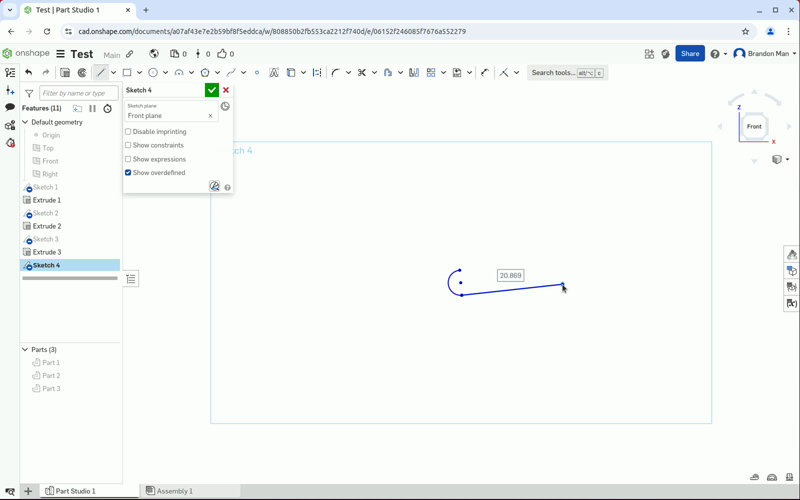
key(a)
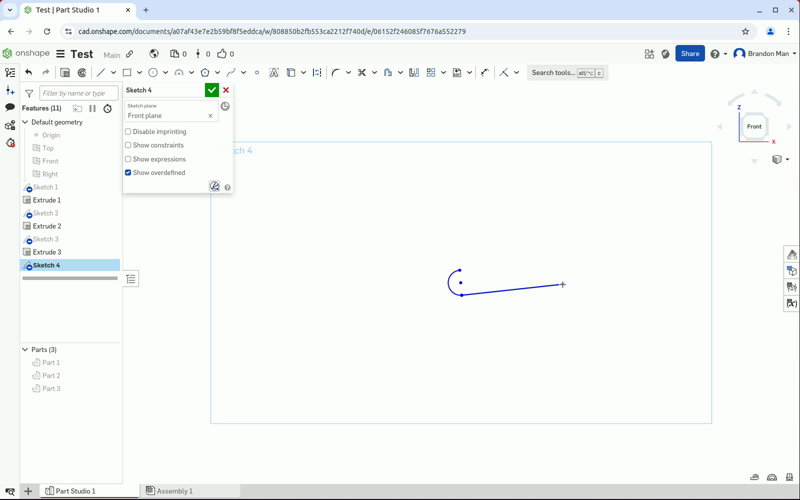
mouse_move(562, 284)
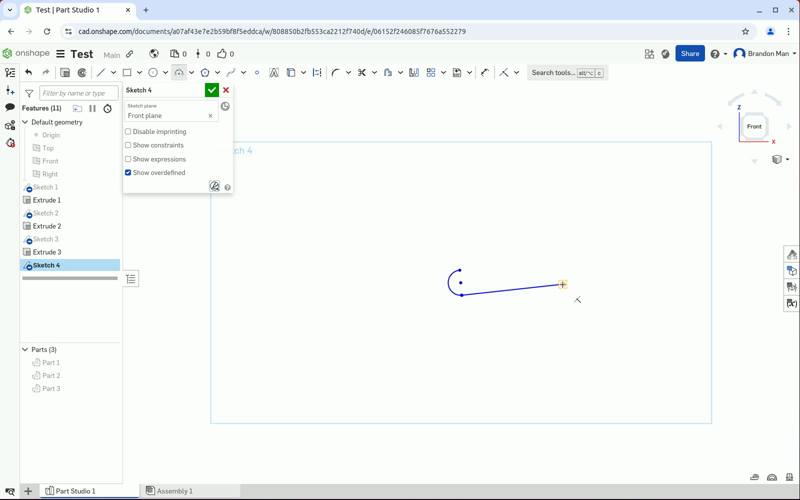
click(562, 284)
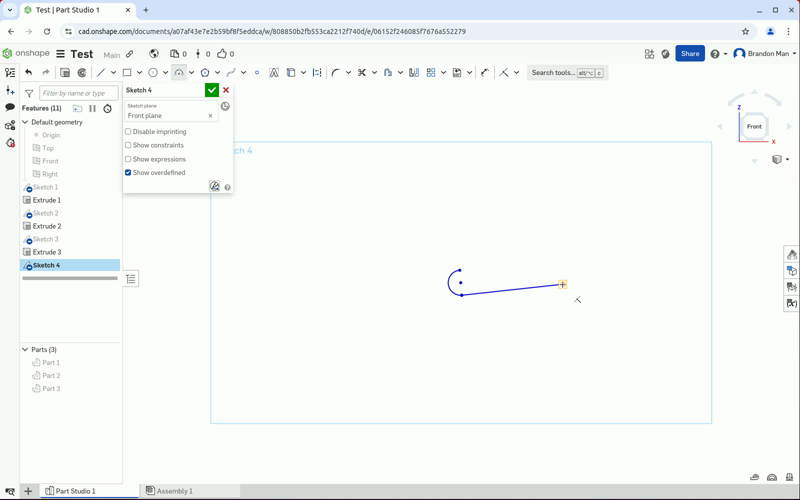
key_down(shift)
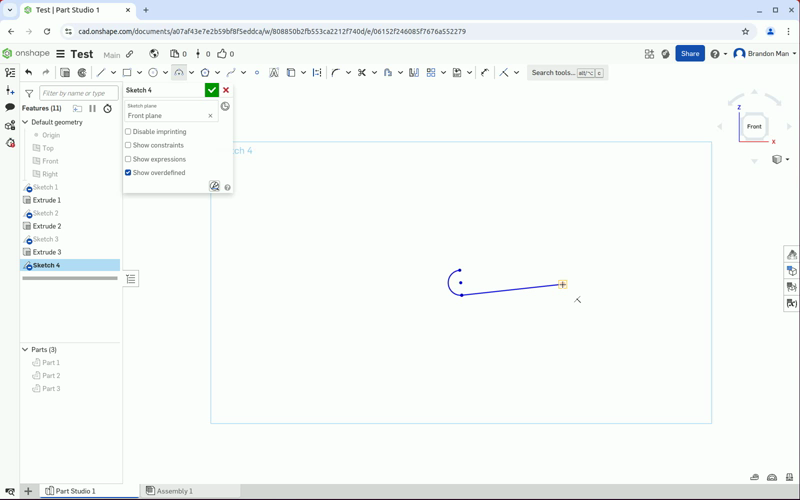
mouse_move(560, 260)
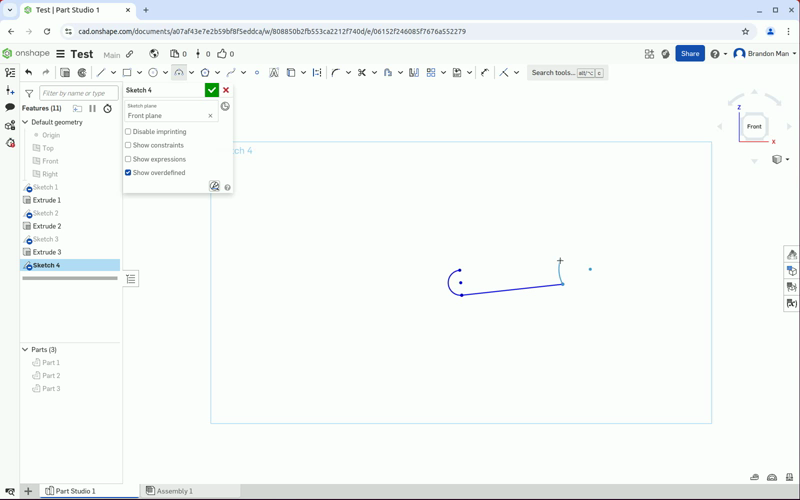
click(560, 260)
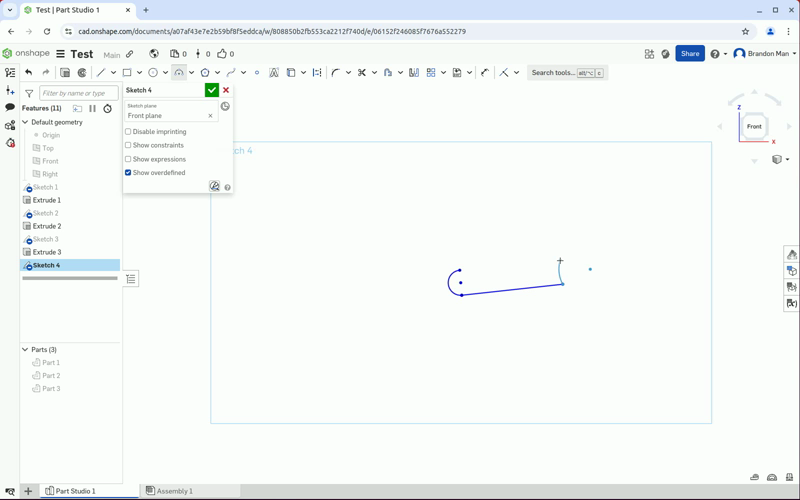
mouse_move(573, 271)
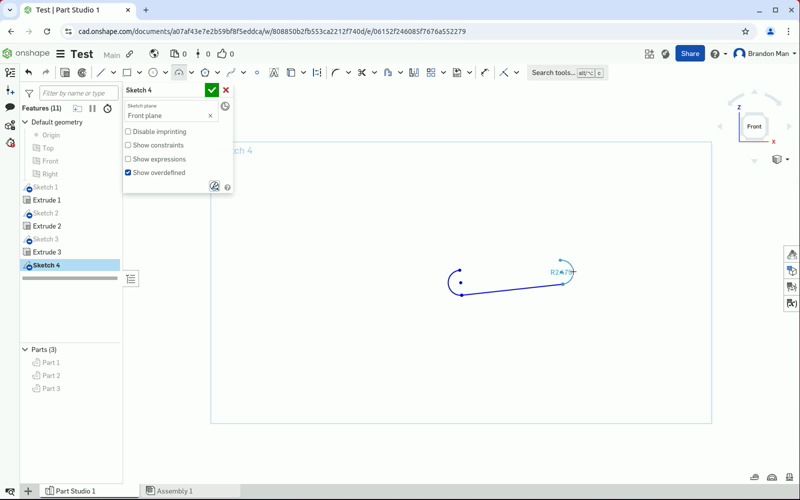
click(573, 271)
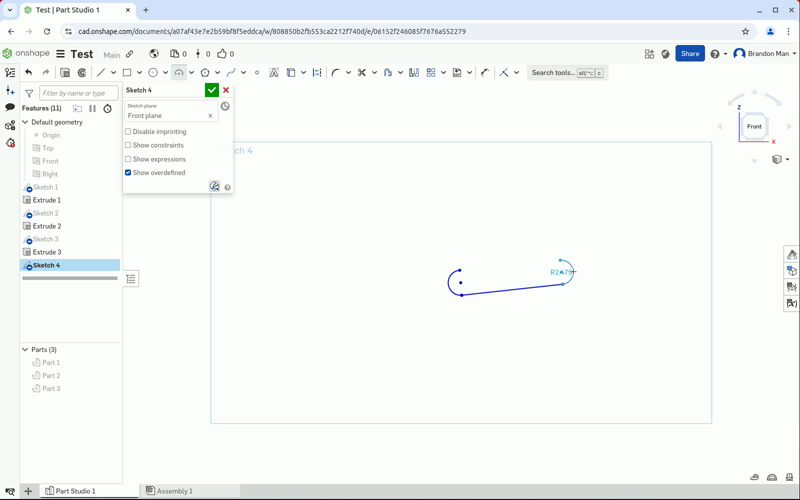
key_up(shift)
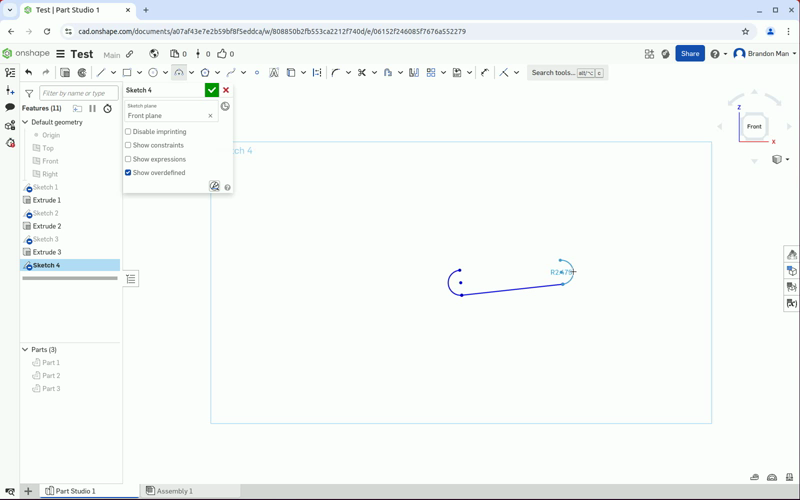
key(esc)
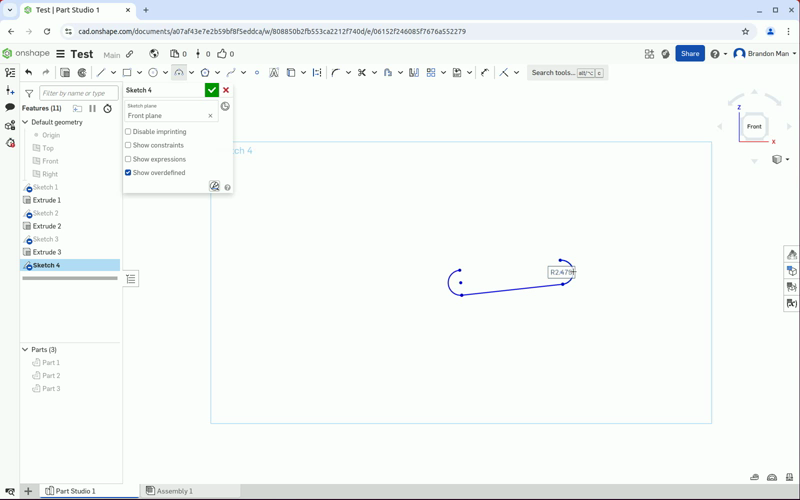
key(l)
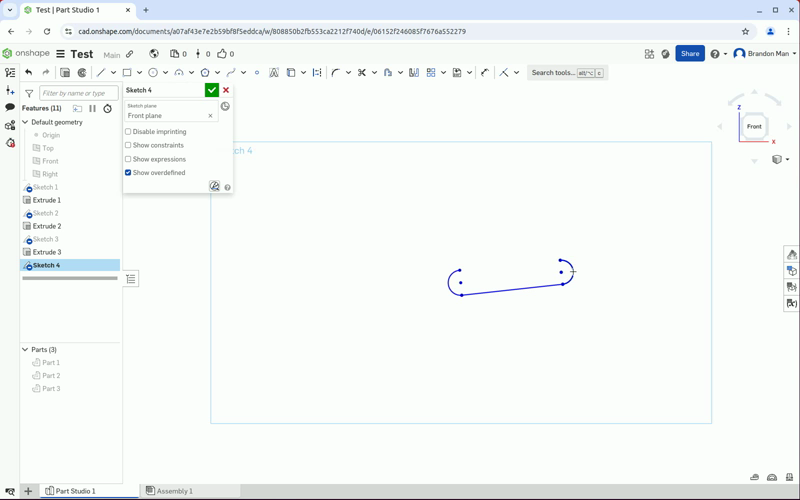
mouse_move(560, 260)
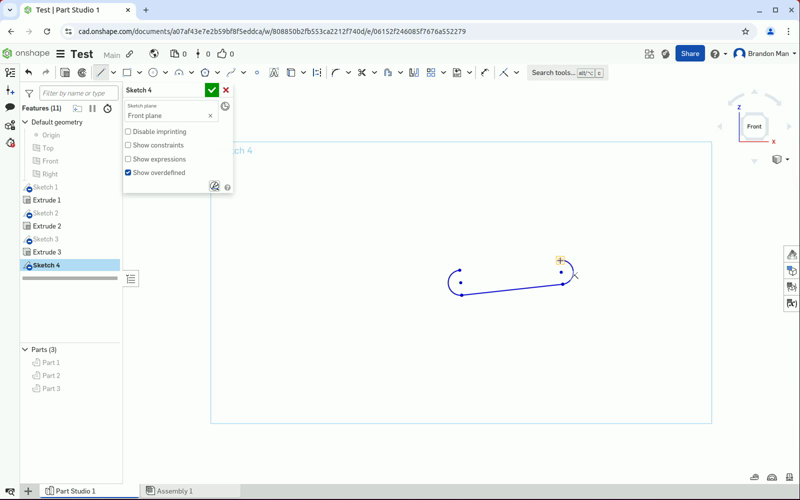
click(560, 260)
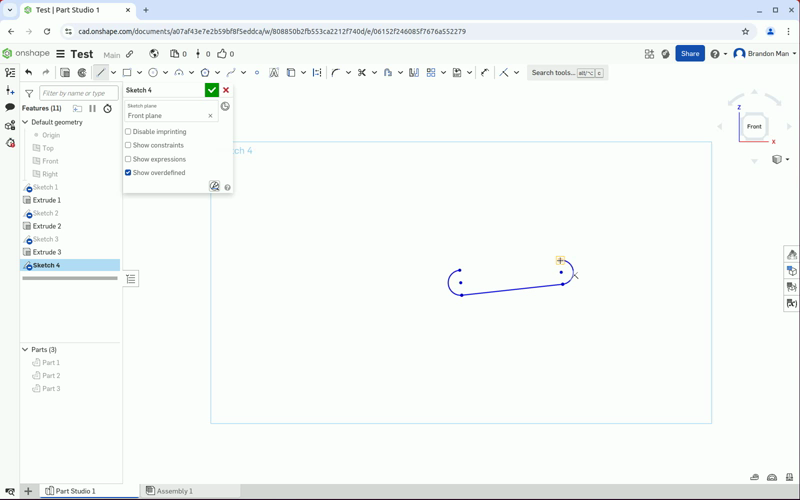
key_down(shift)
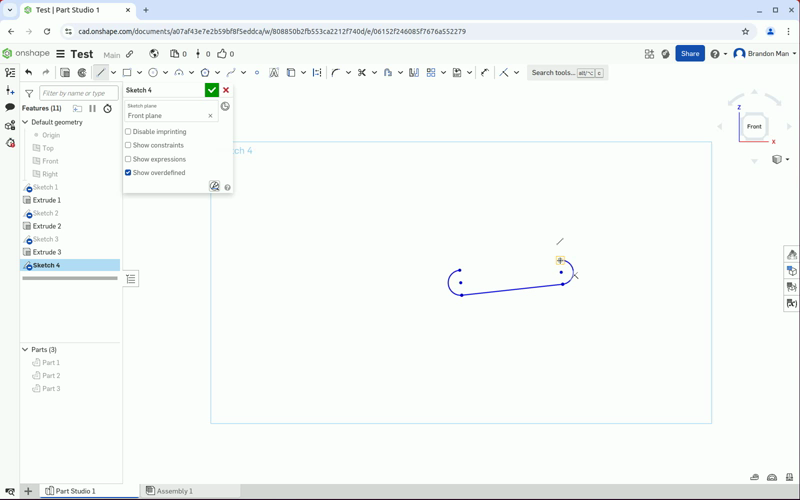
mouse_move(459, 270)
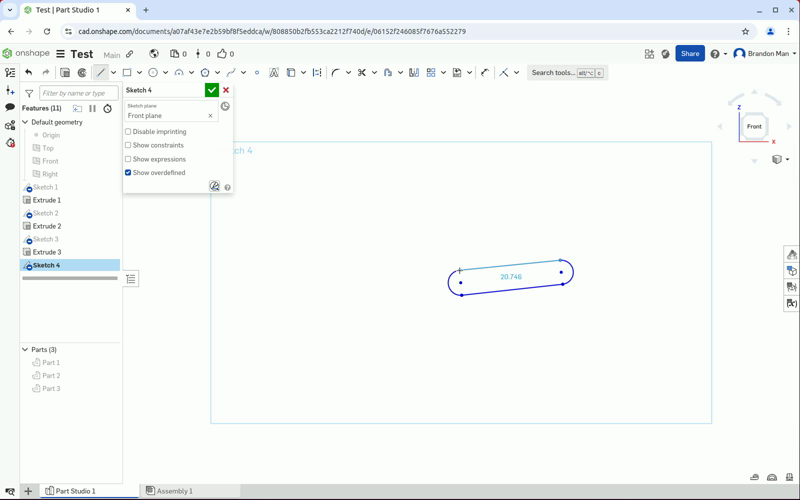
key_up(shift)
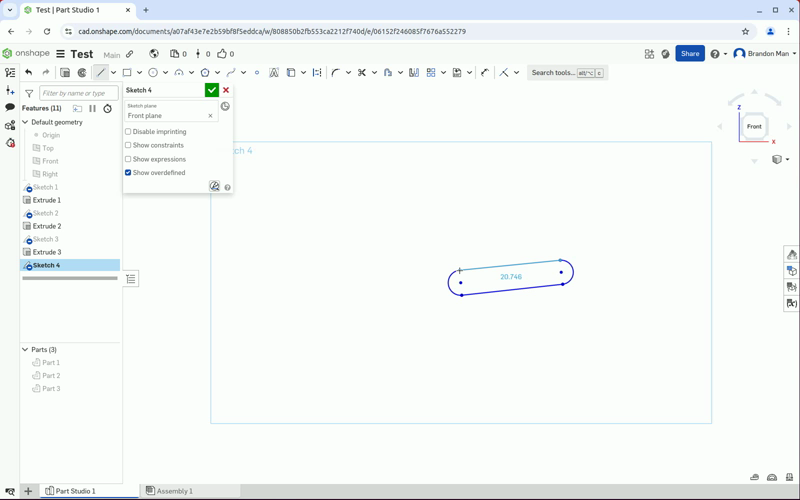
click(459, 270)
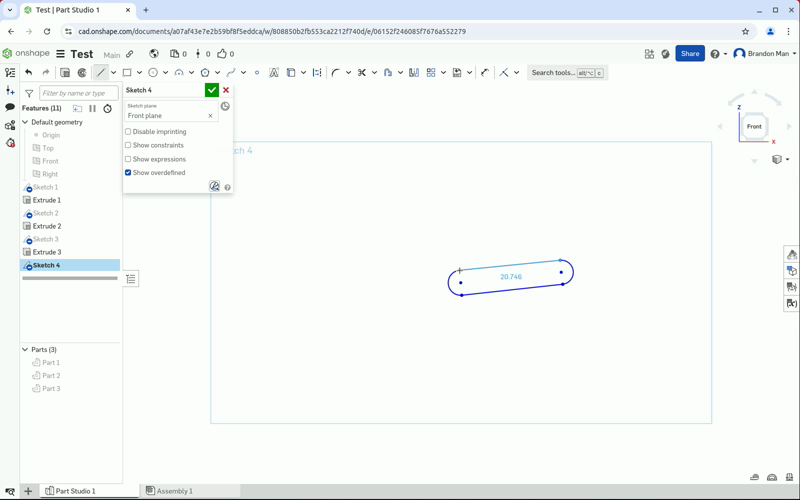
key(esc)
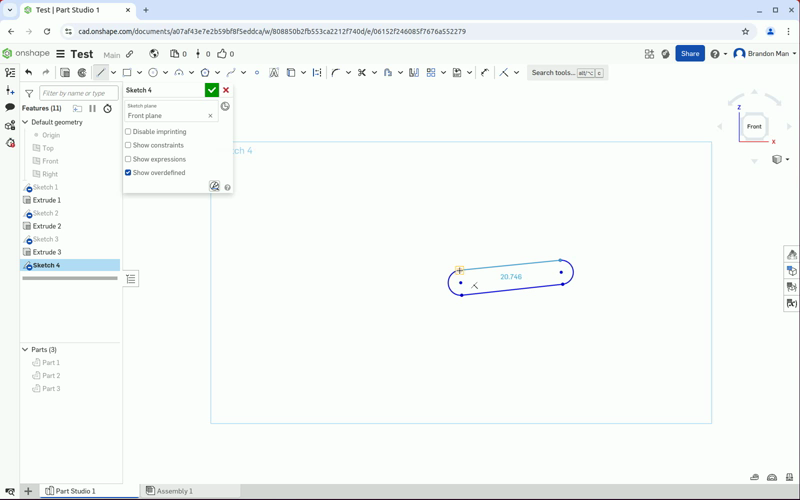
key(c)
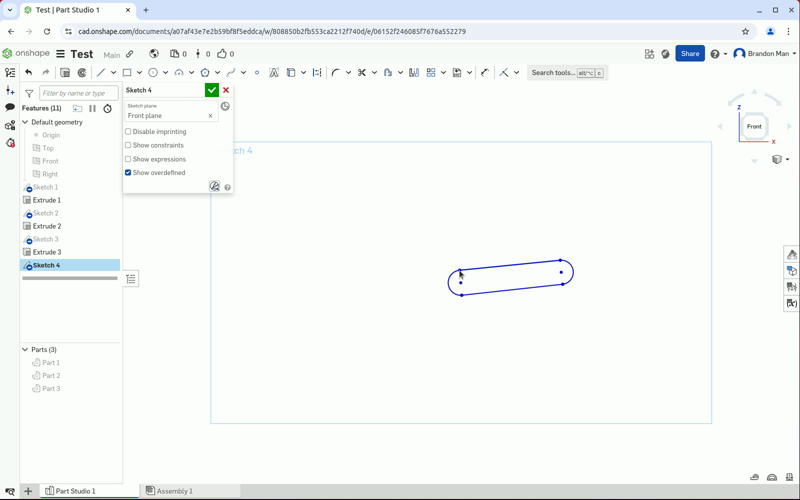
key_down(shift)
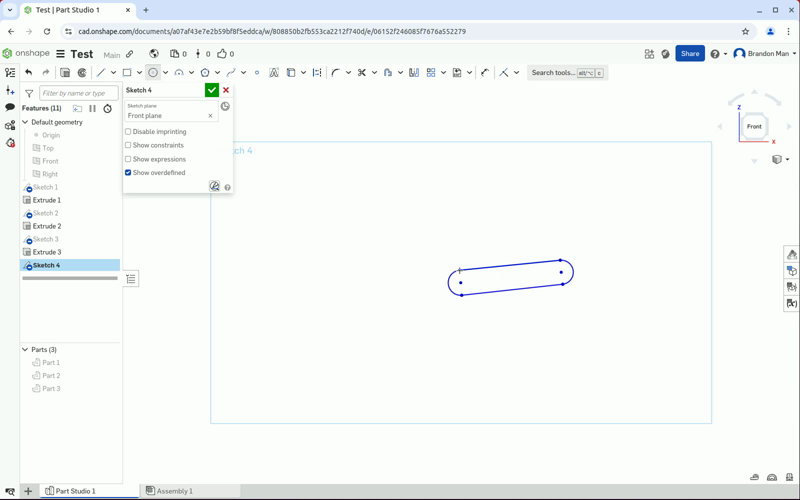
mouse_move(460, 282)
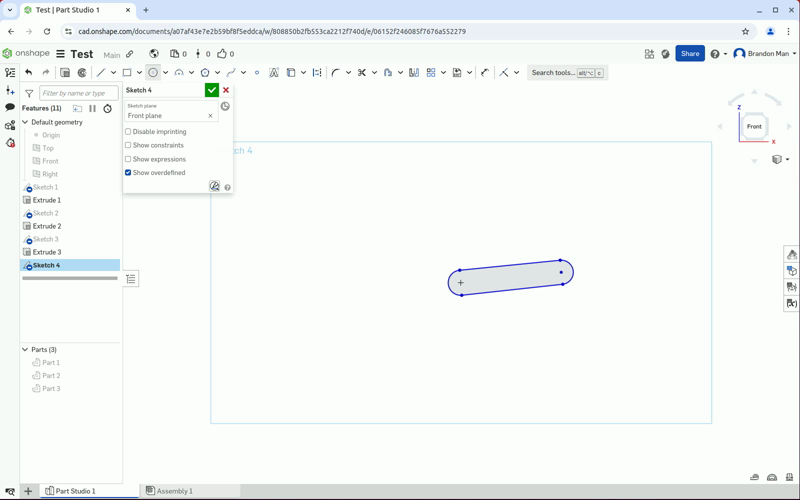
scroll(6)
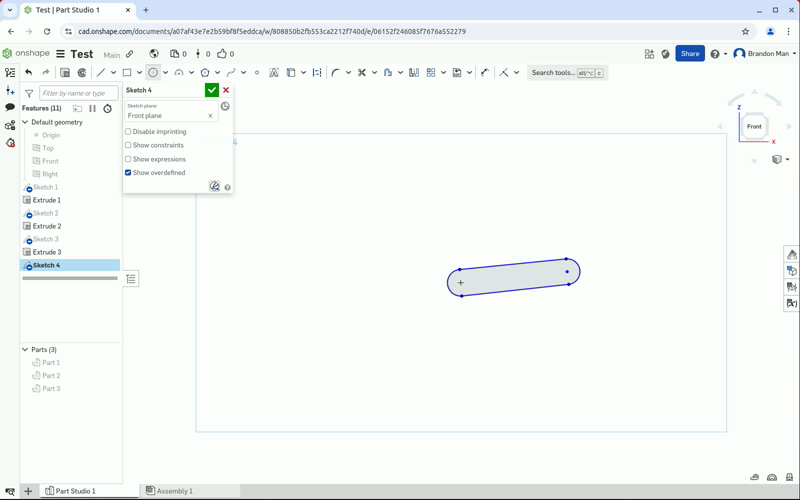
scroll(6)
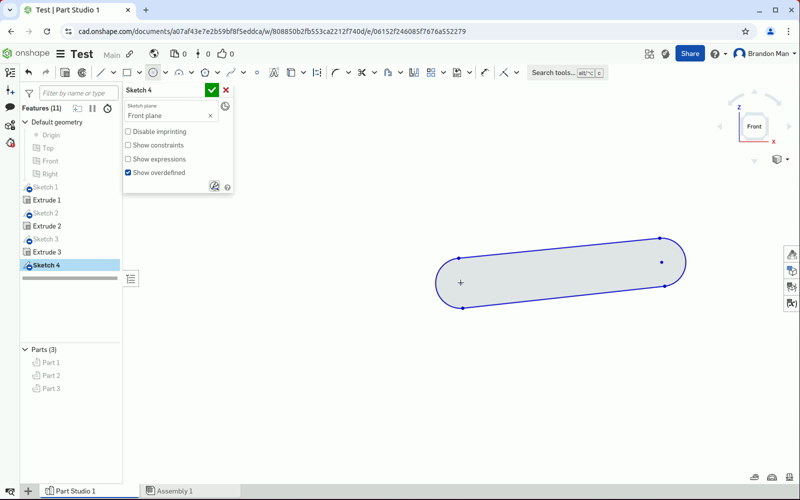
scroll(6)
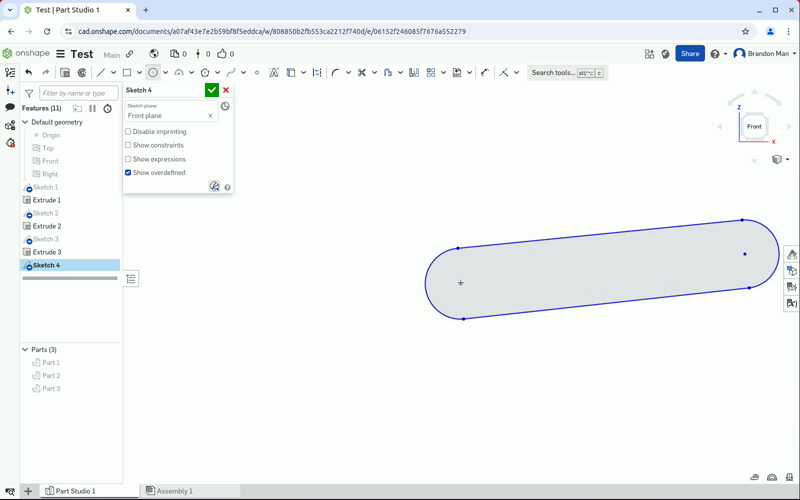
scroll(6)
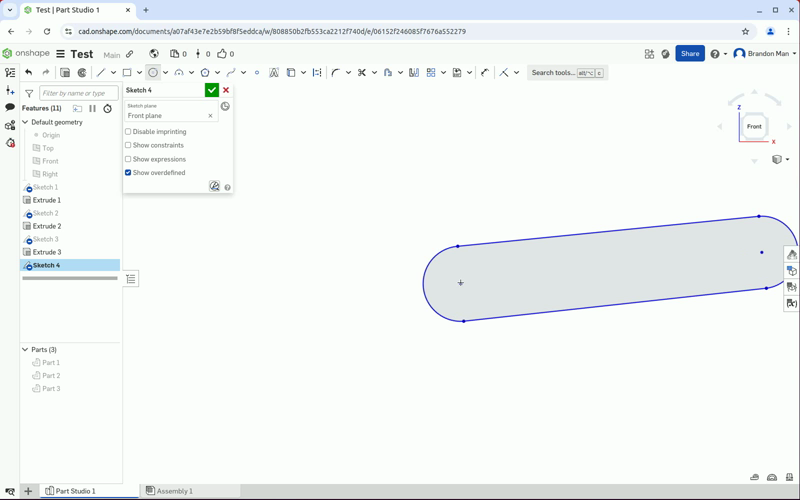
scroll(6)
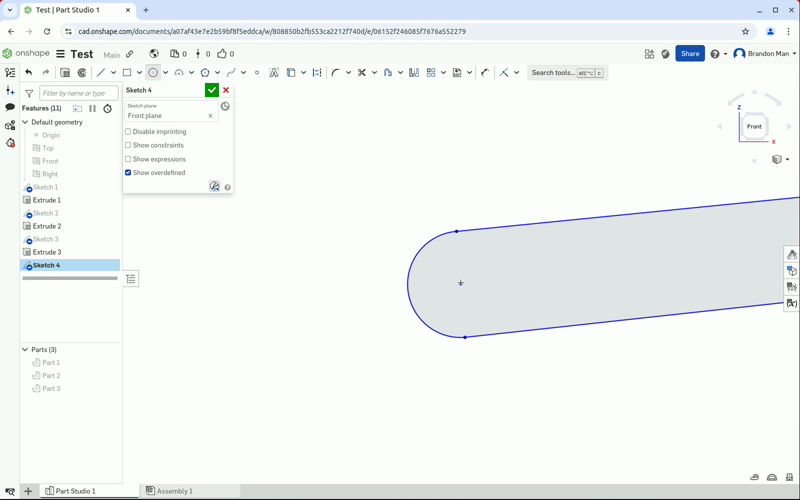
scroll(6)
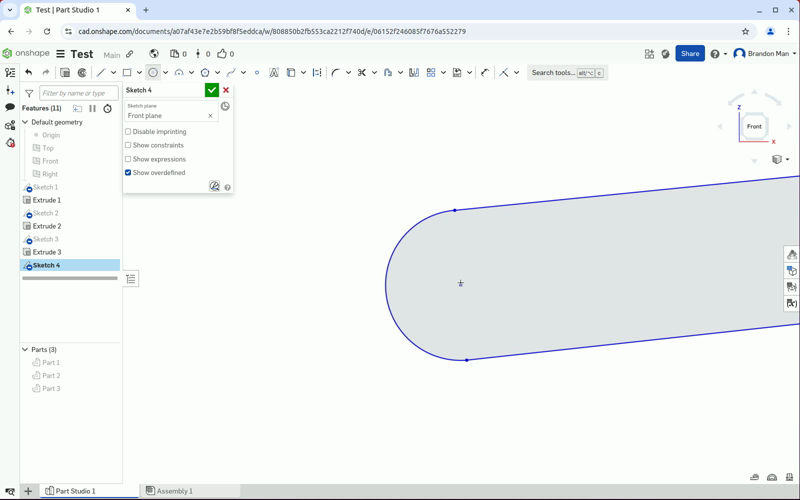
scroll(6)
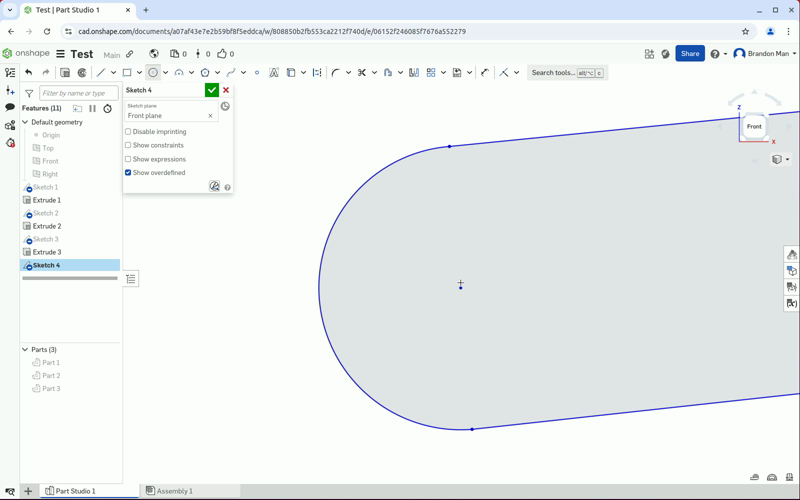
click(460, 282)
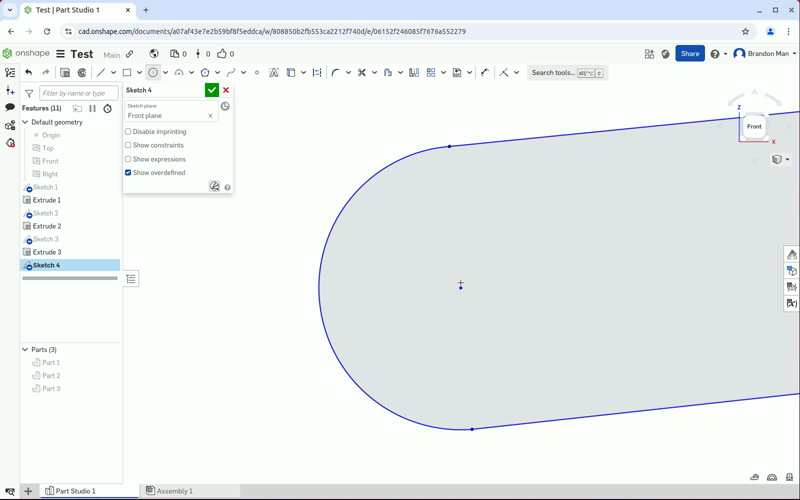
scroll(-6)
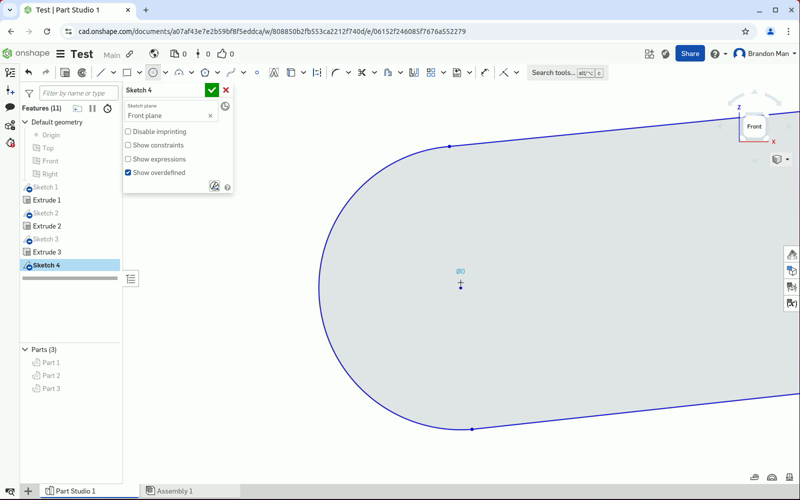
scroll(-6)
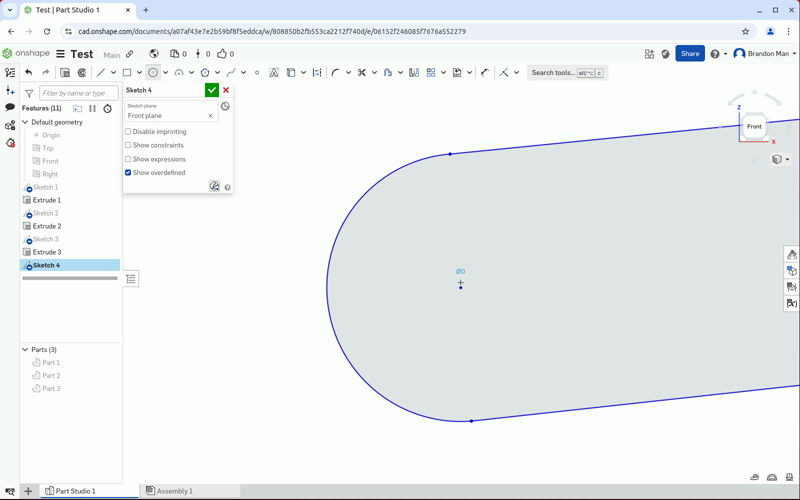
scroll(-6)
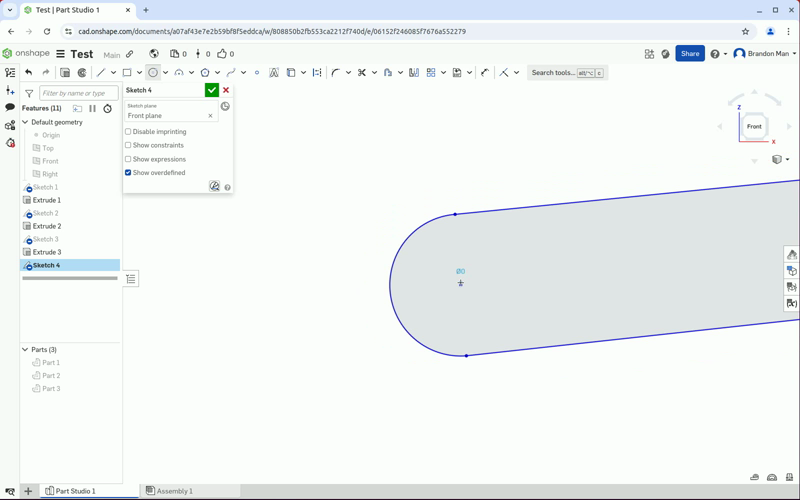
scroll(-6)
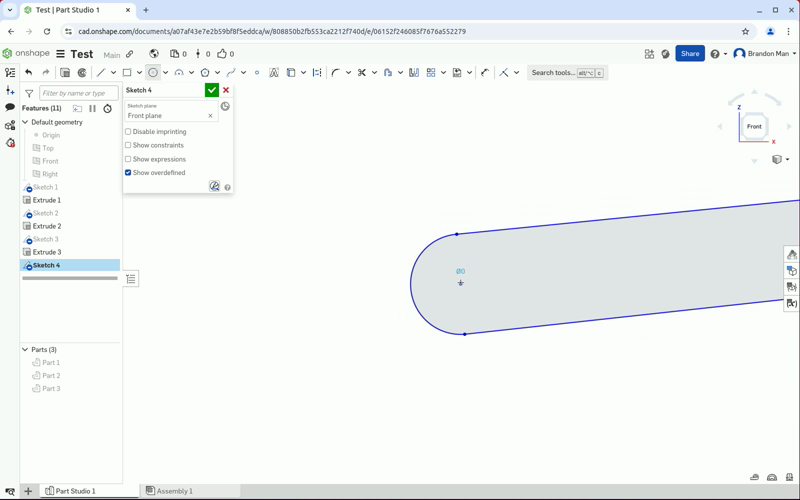
scroll(-6)
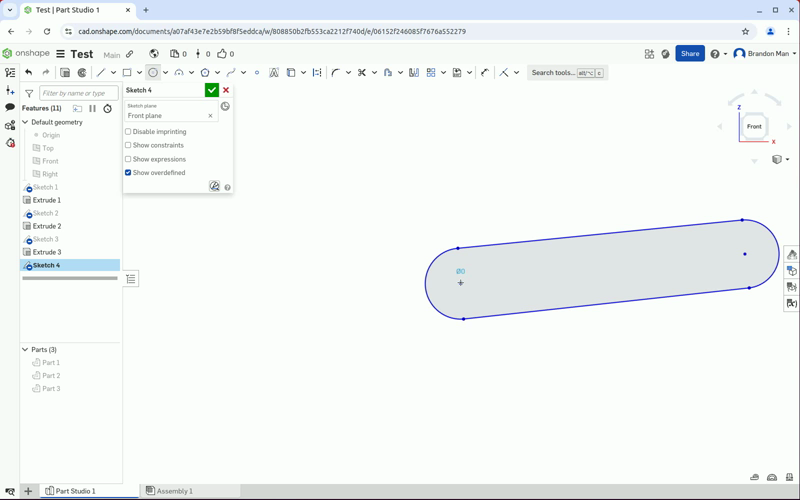
scroll(-6)
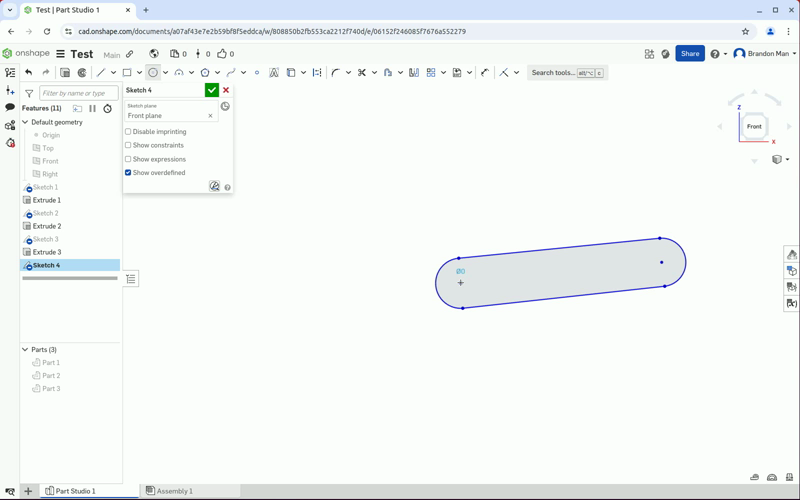
scroll(-6)
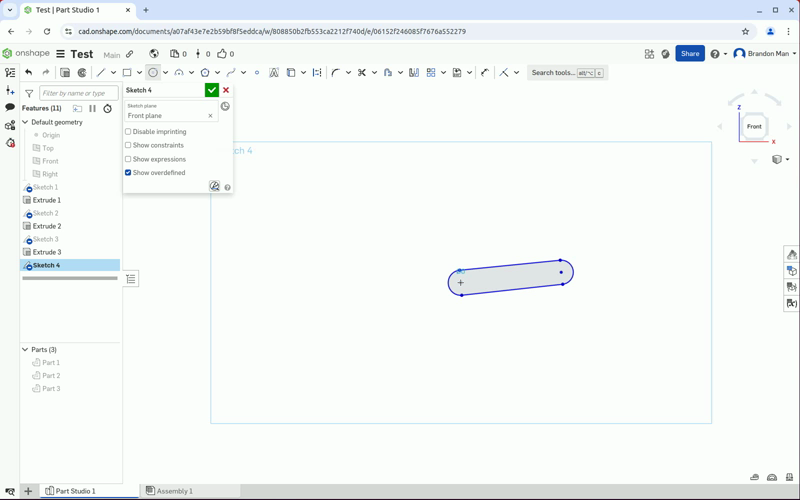
key_up(shift)
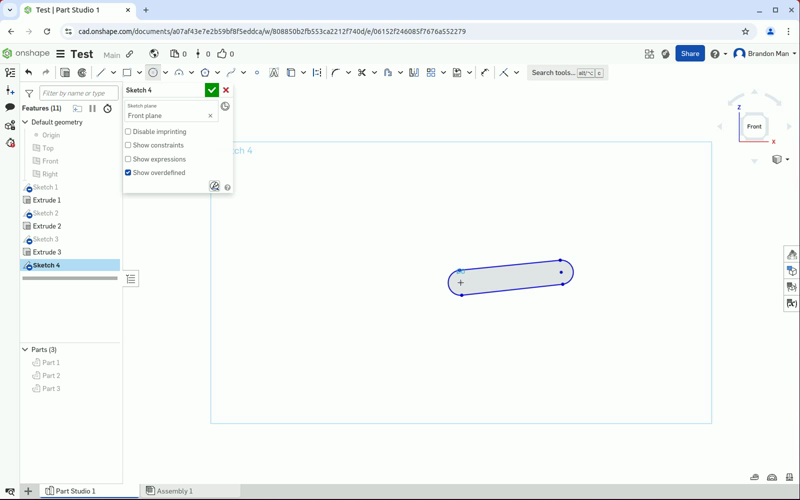
mouse_move(467, 282)
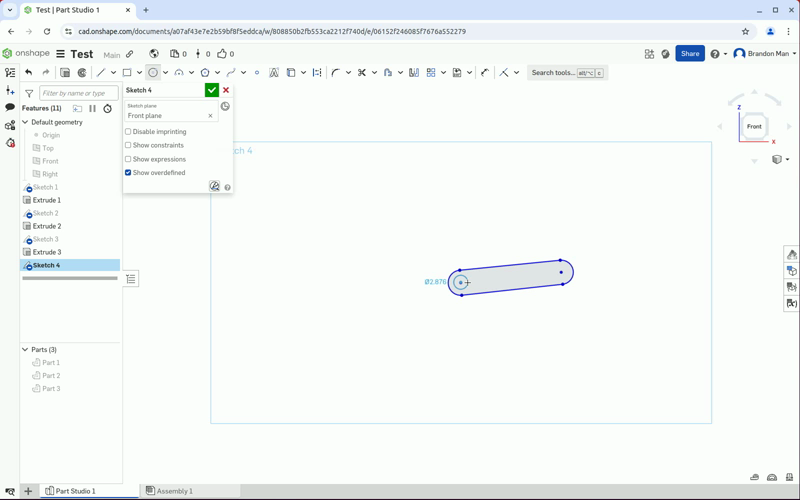
click(467, 282)
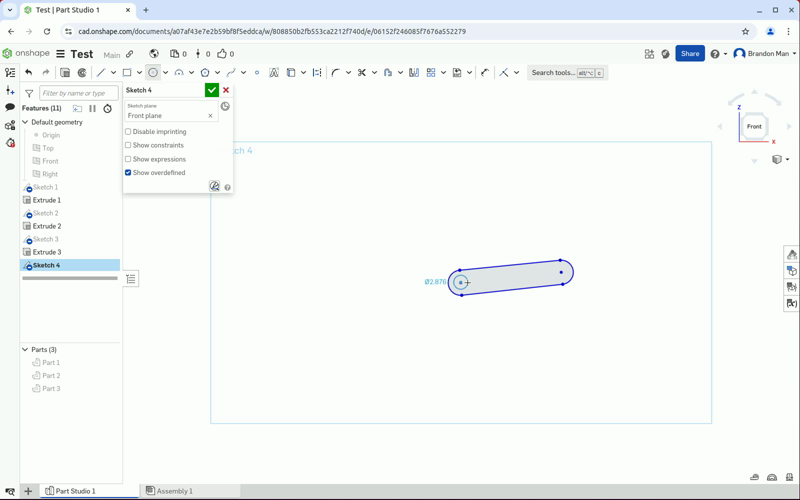
key(esc)
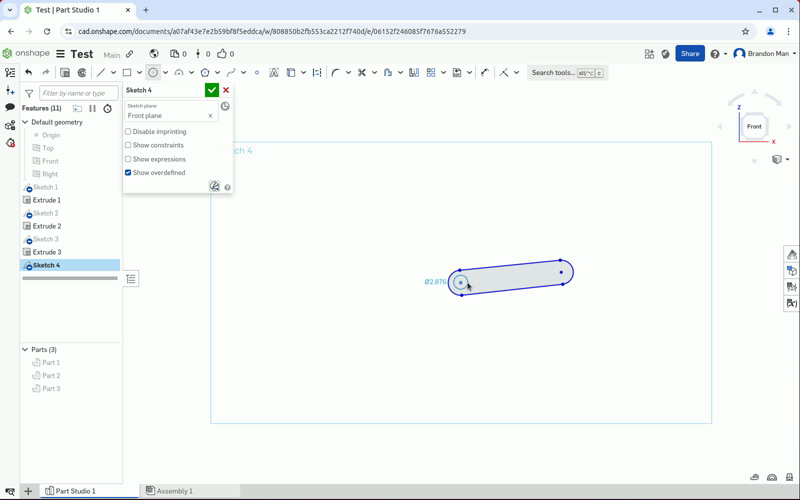
key(c)
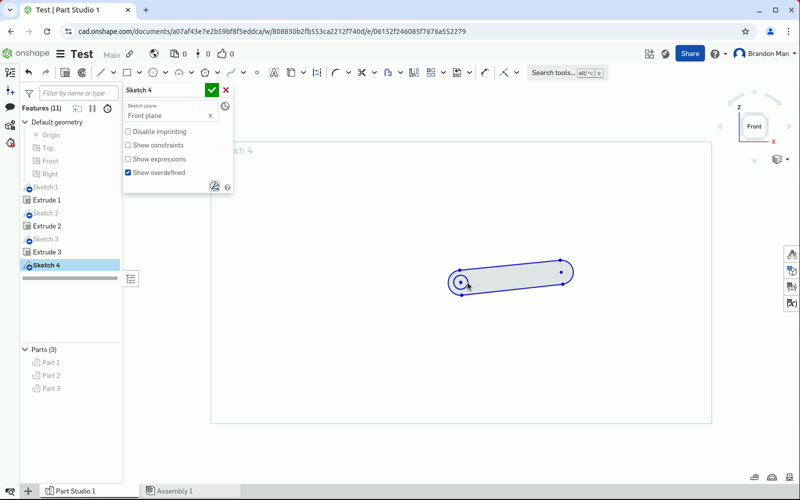
key_down(shift)
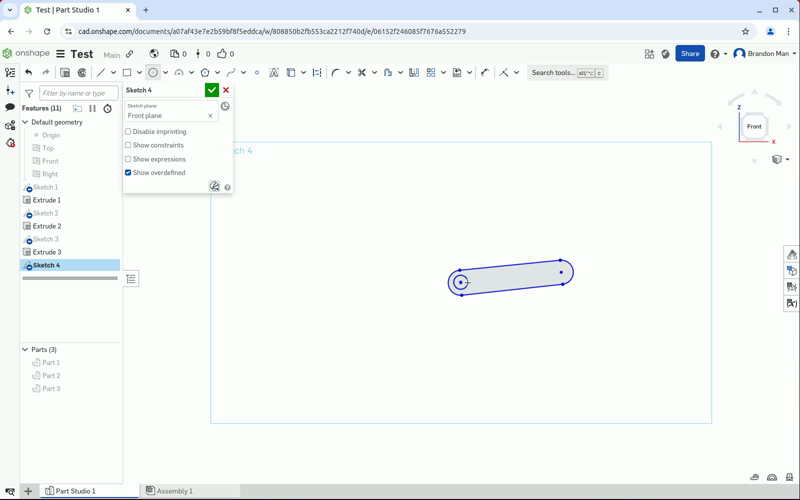
mouse_move(561, 272)
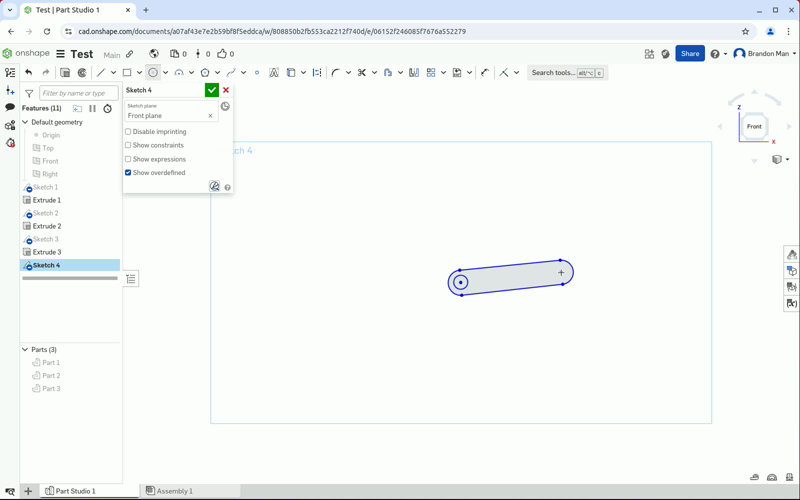
click(561, 272)
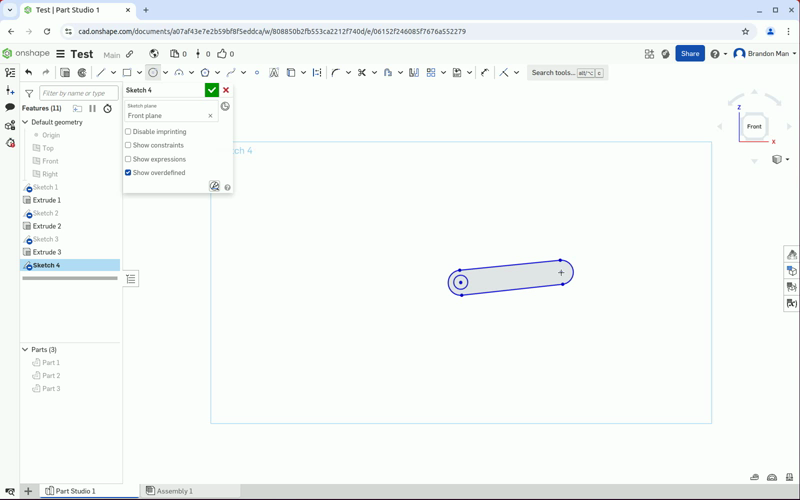
key_up(shift)
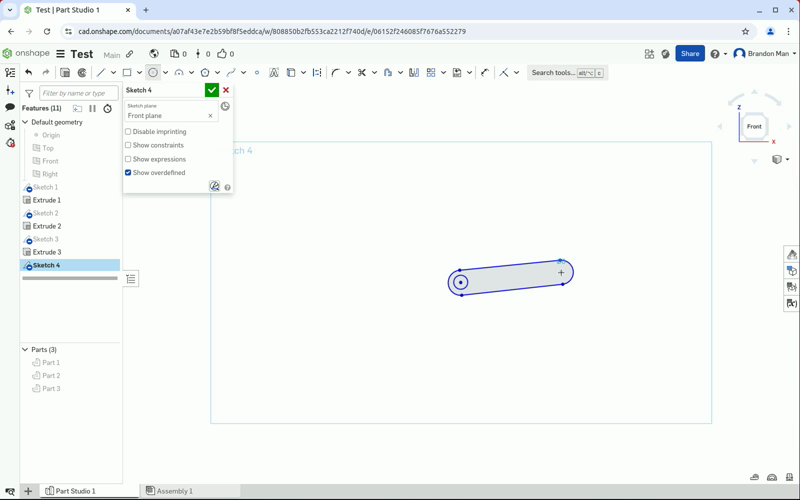
mouse_move(568, 272)
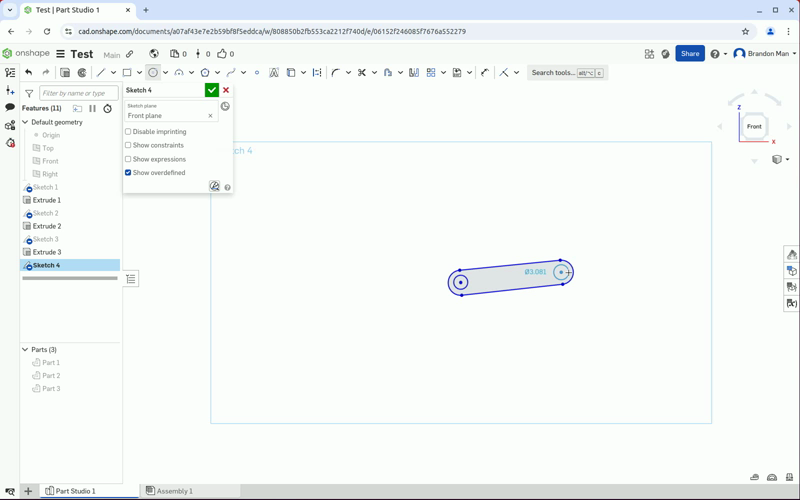
click(568, 272)
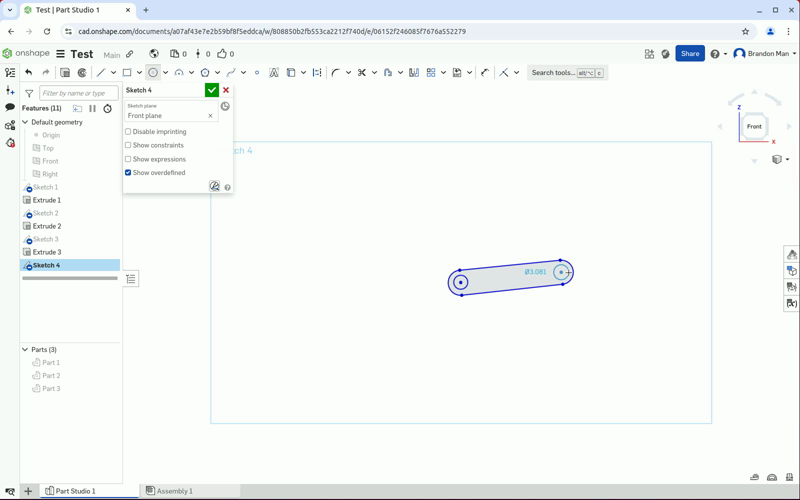
key(esc)
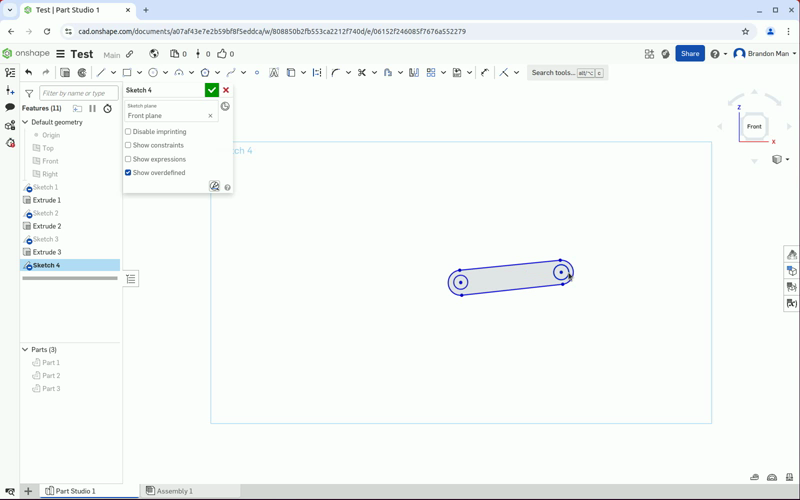
mouse_move(474, 280)
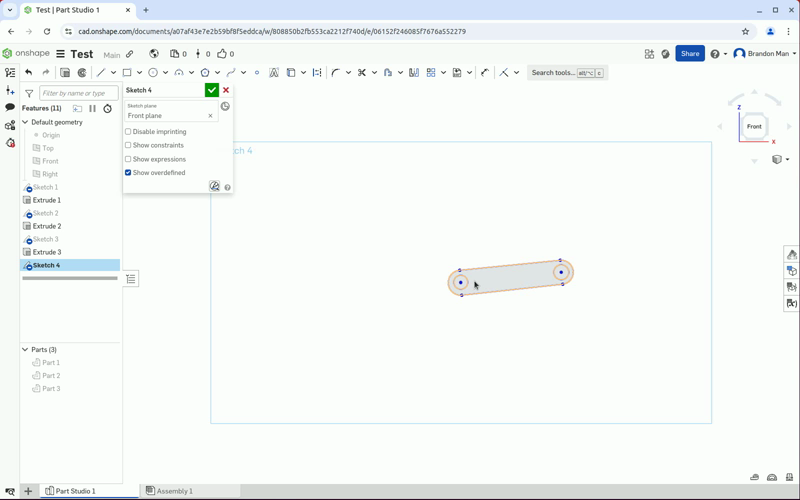
click(474, 280)
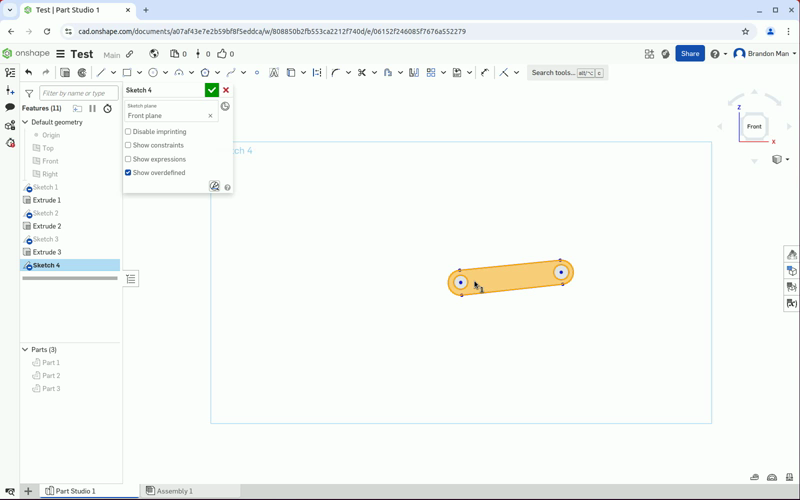
mouse_move(73, 352)
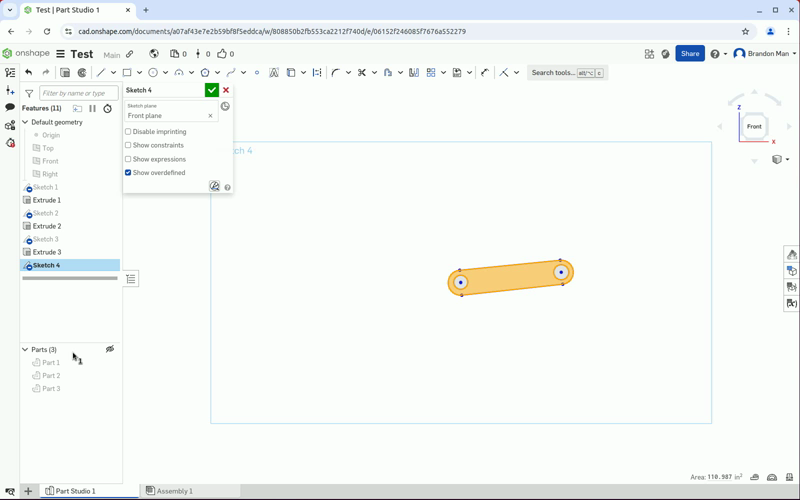
key(shift+y)
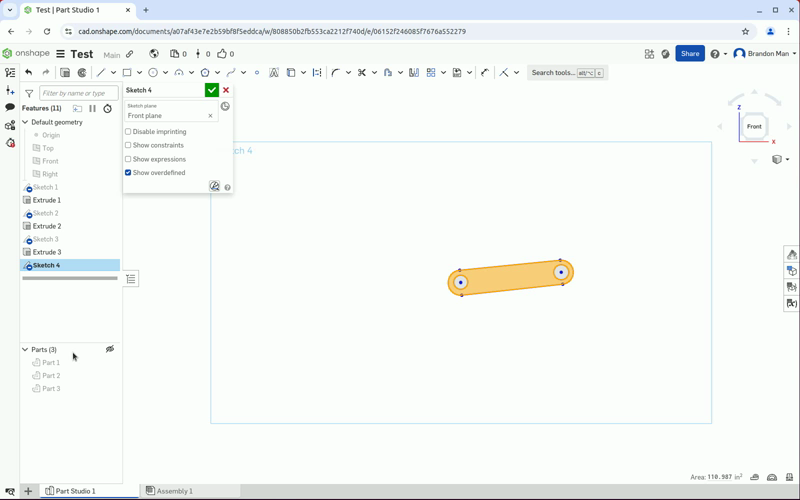
key(shift+e)
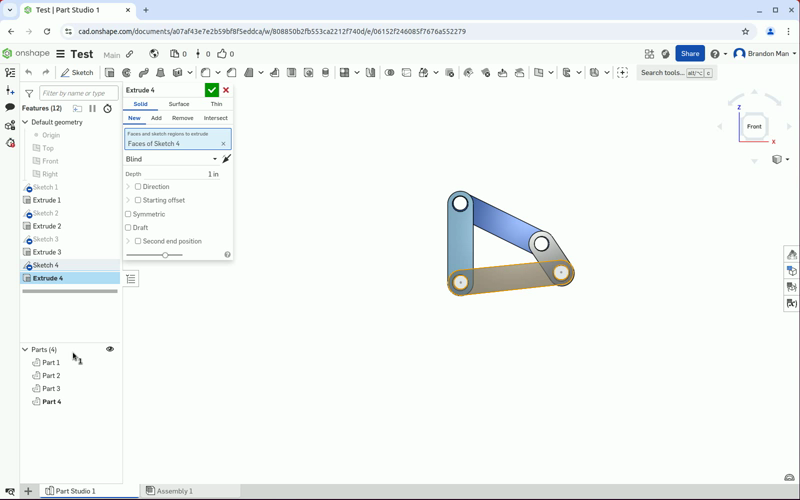
mouse_move(143, 106)
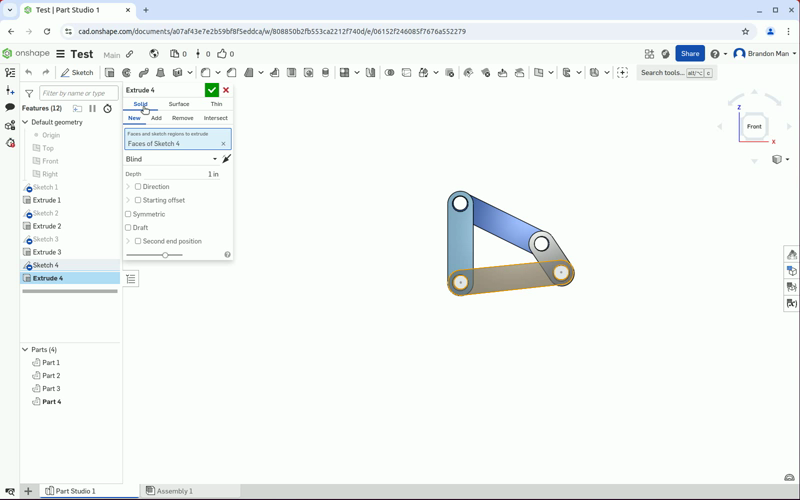
click(143, 106)
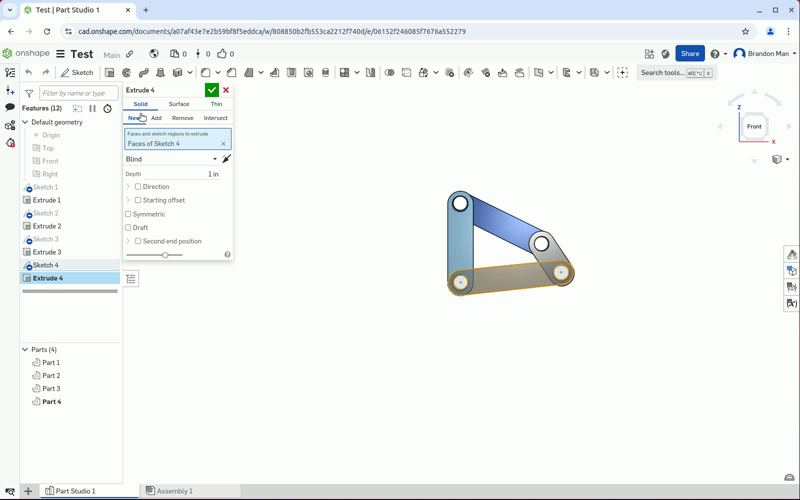
mouse_move(137, 120)
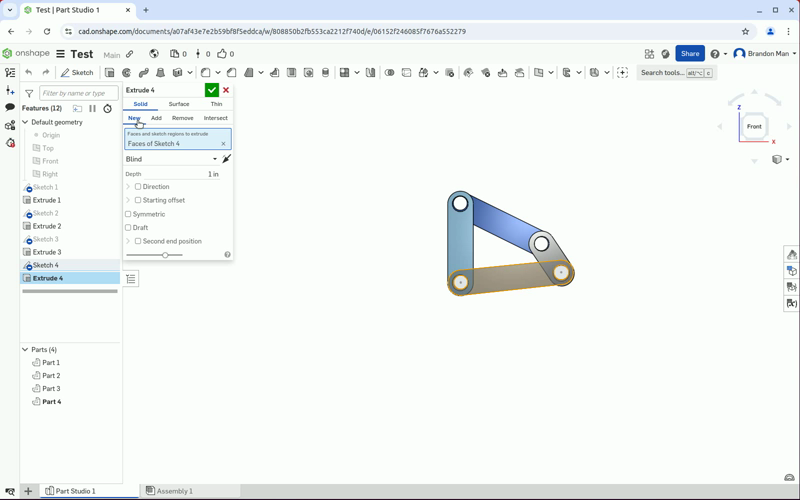
click(137, 120)
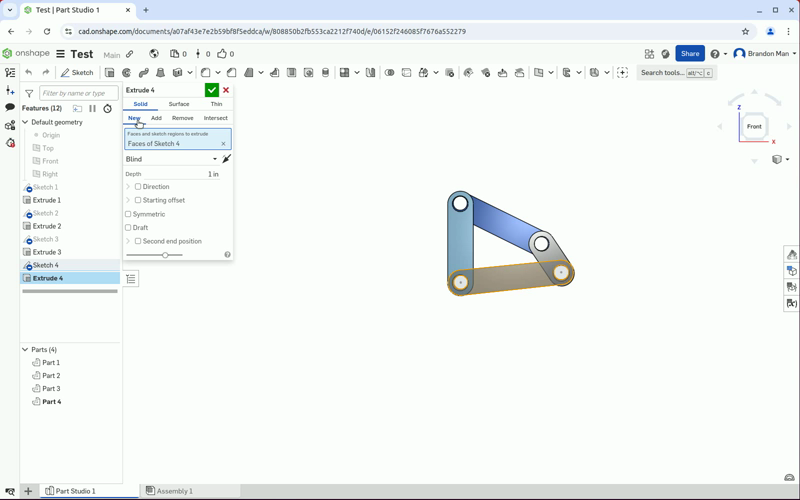
key(tab, 4)
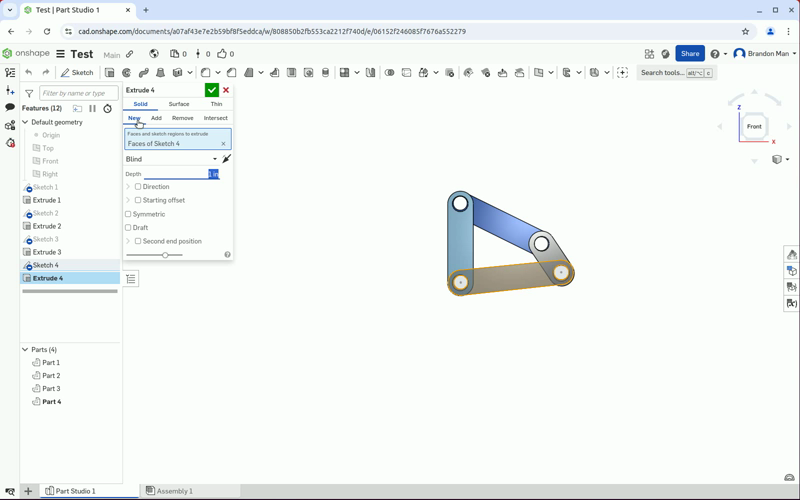
text(-1.444)
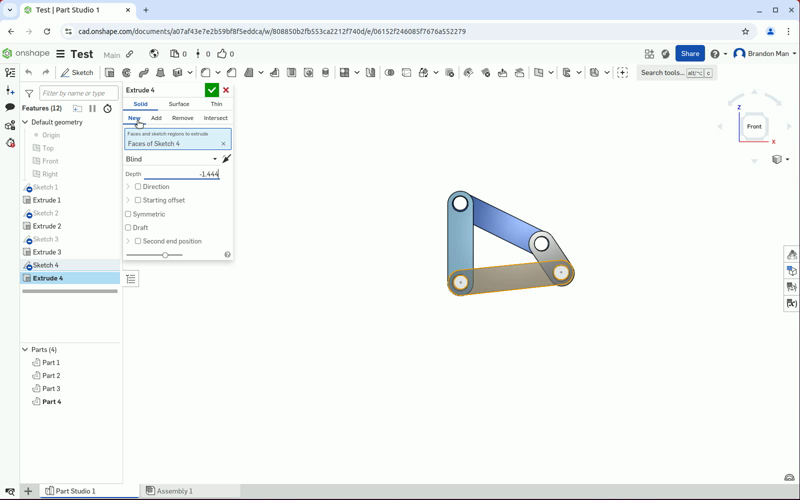
key(enter)
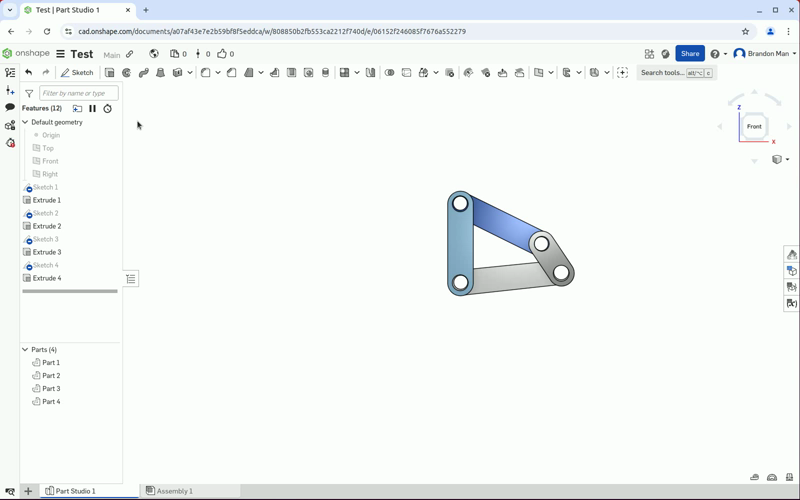
key(shift+h)
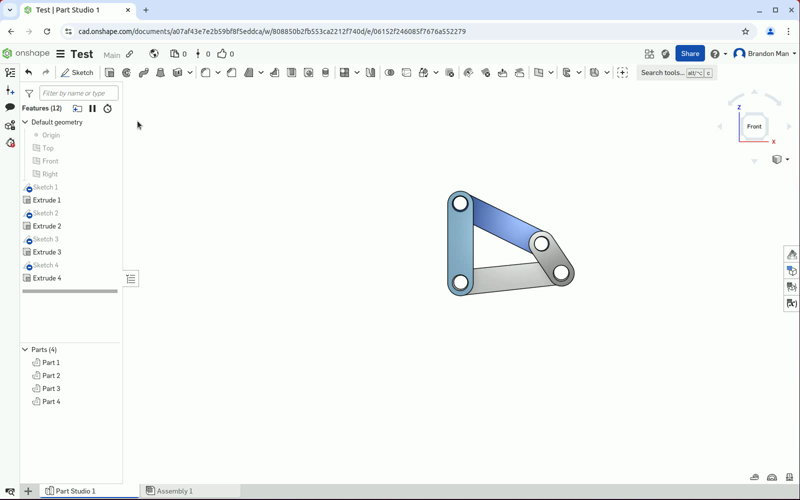
key(shift+h)
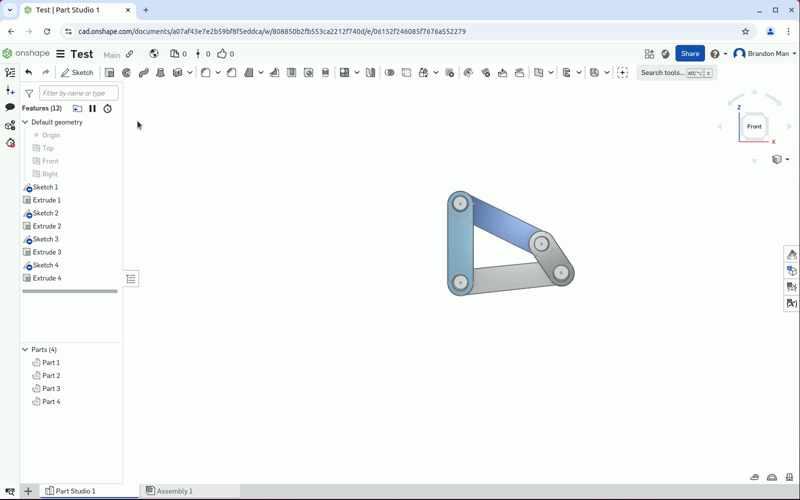
key(shift+7)
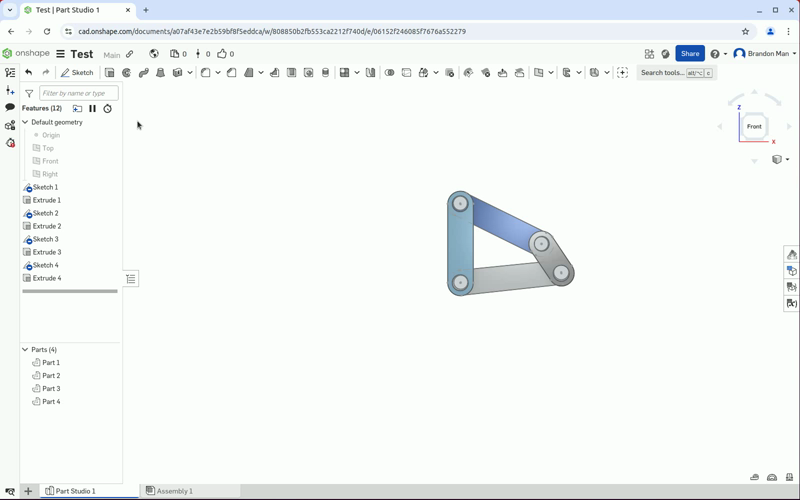
key(left, 2)
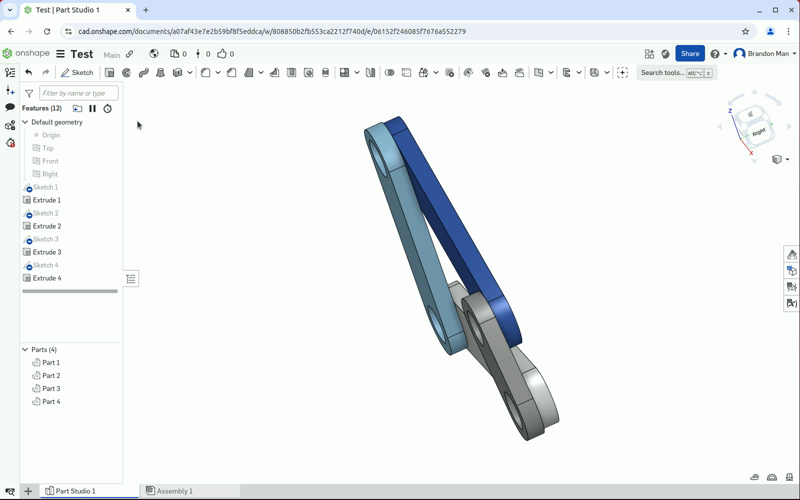
key(down, 2)
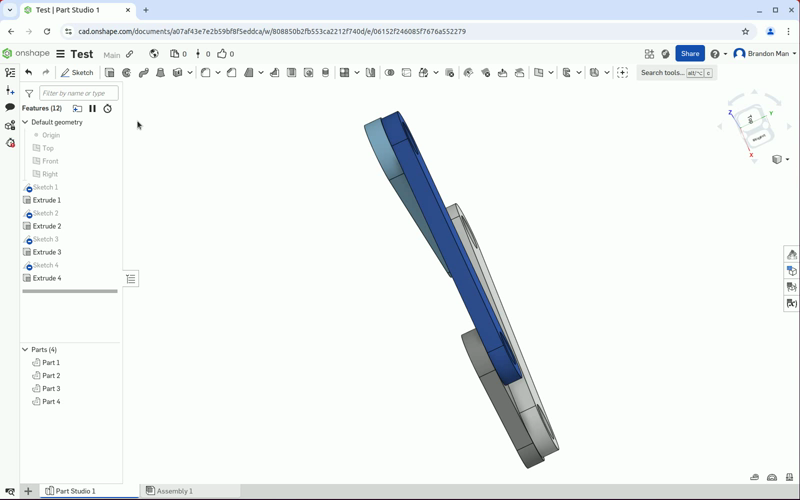
key(up, 2)
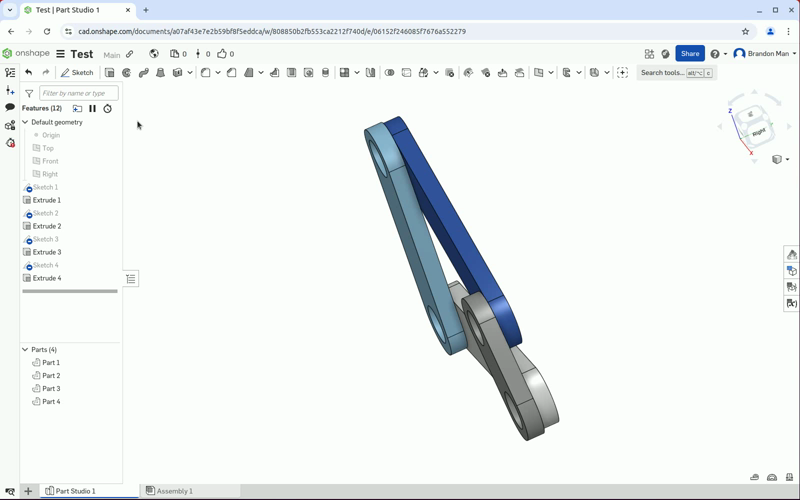
key(right, 2)
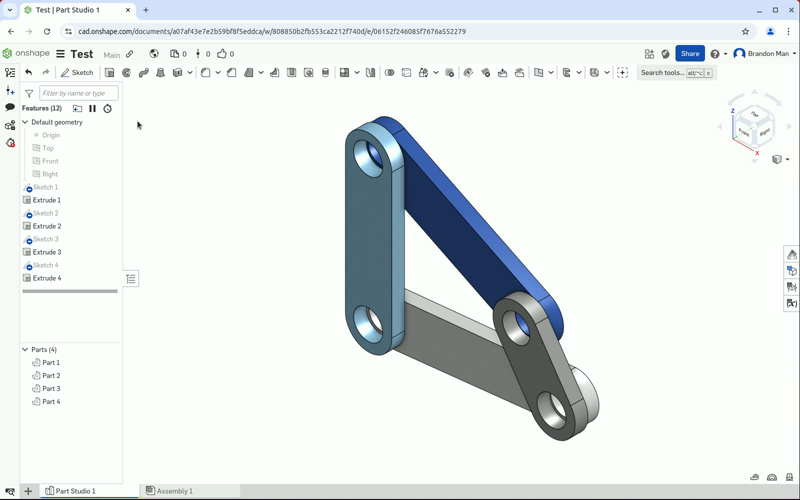
mouse_move(73, 189)
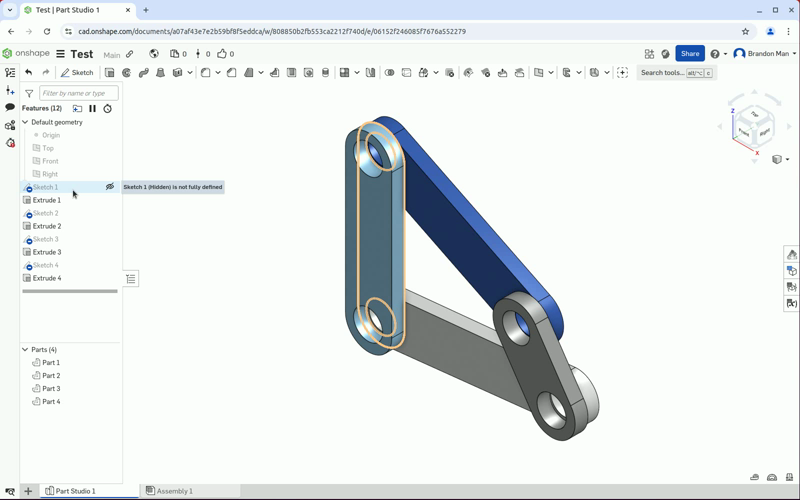
click(73, 189)